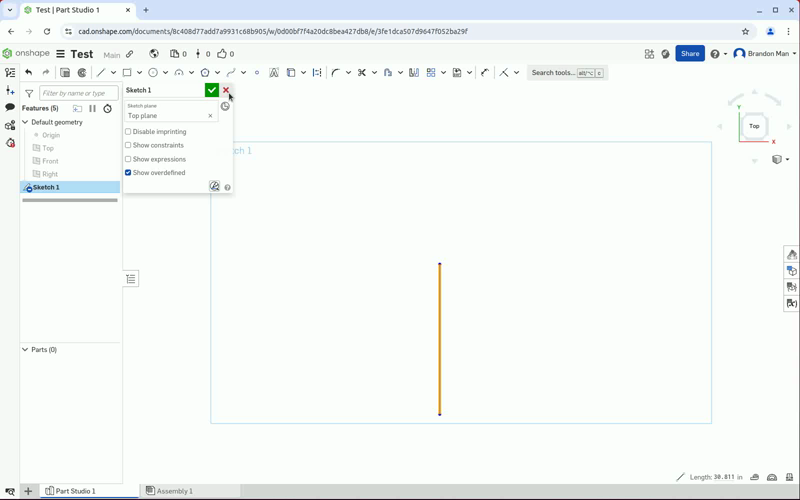
key(shift+h)
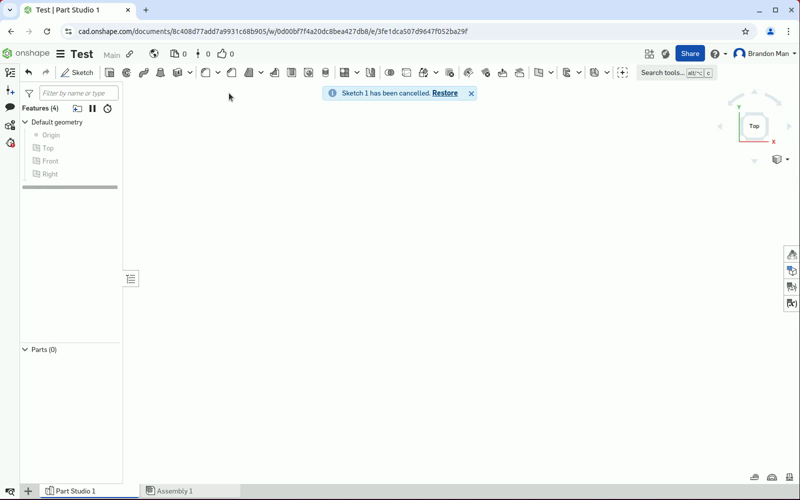
mouse_move(73, 352)
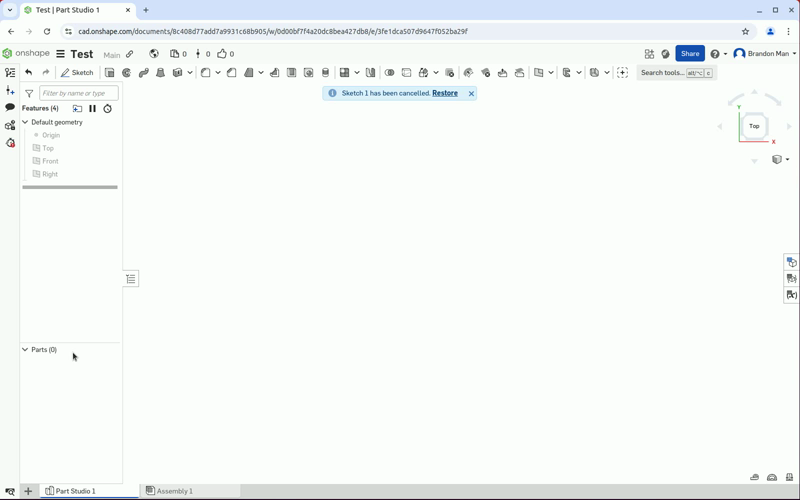
key(y)
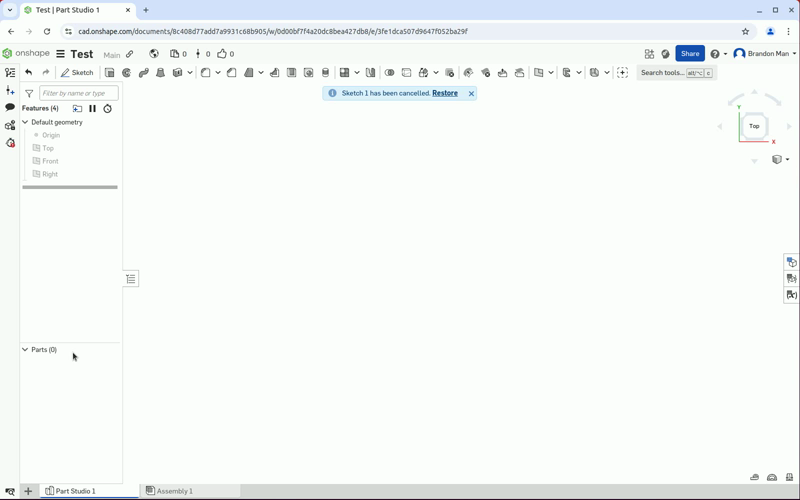
key(shift+p)
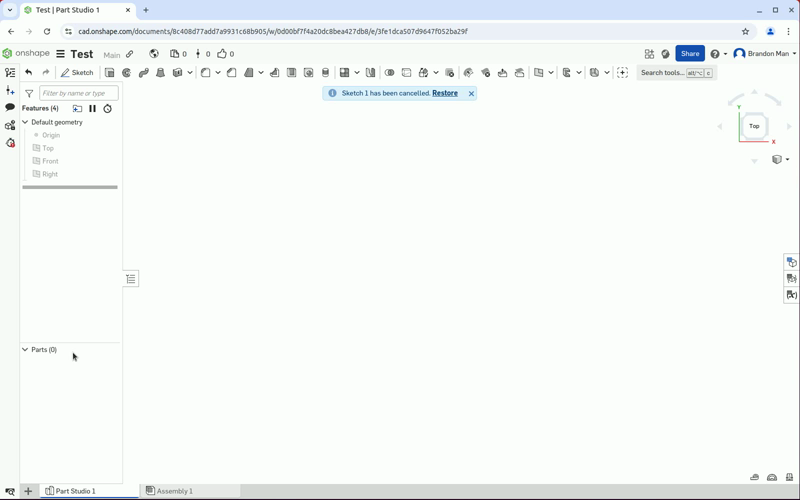
key(space)
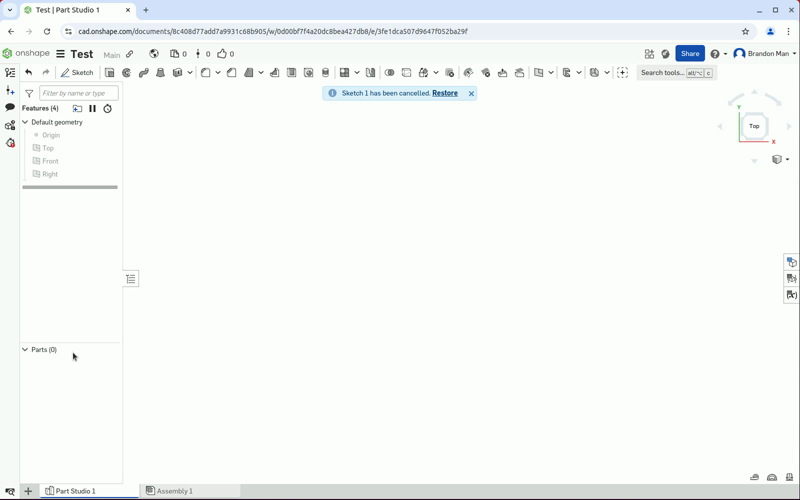
key_down(shift)
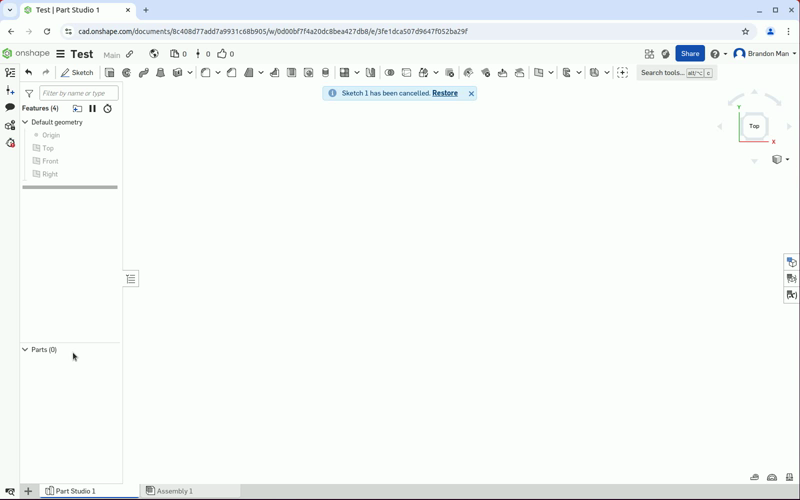
key(up)
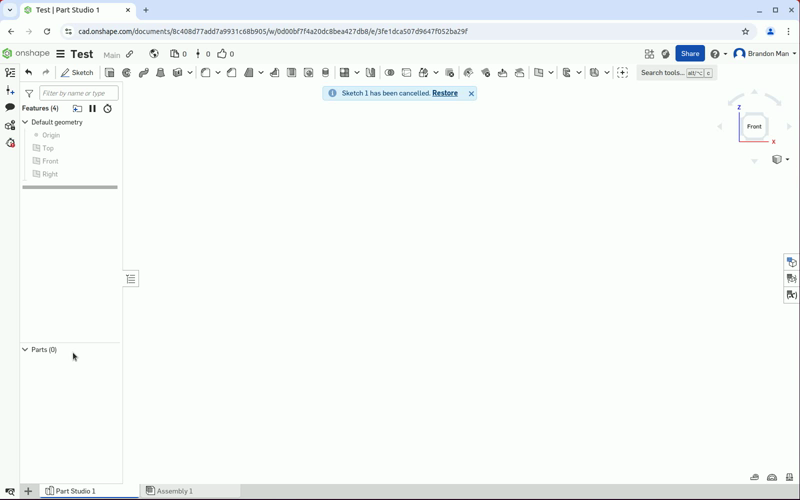
key_up(shift)
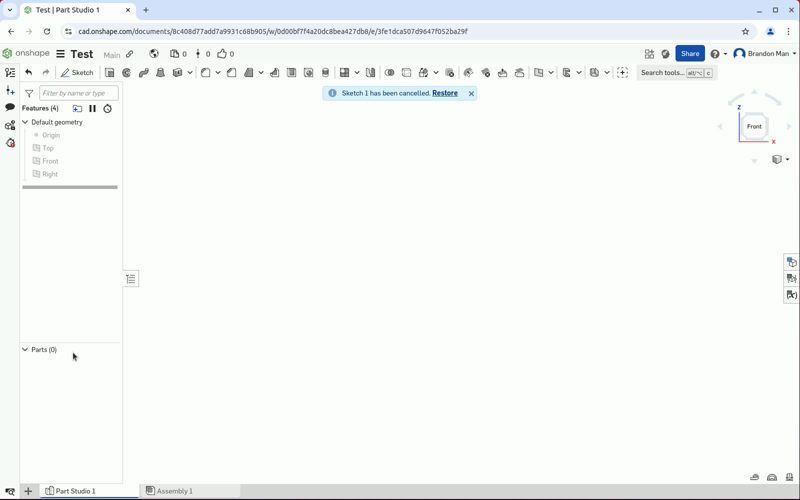
mouse_move(73, 352)
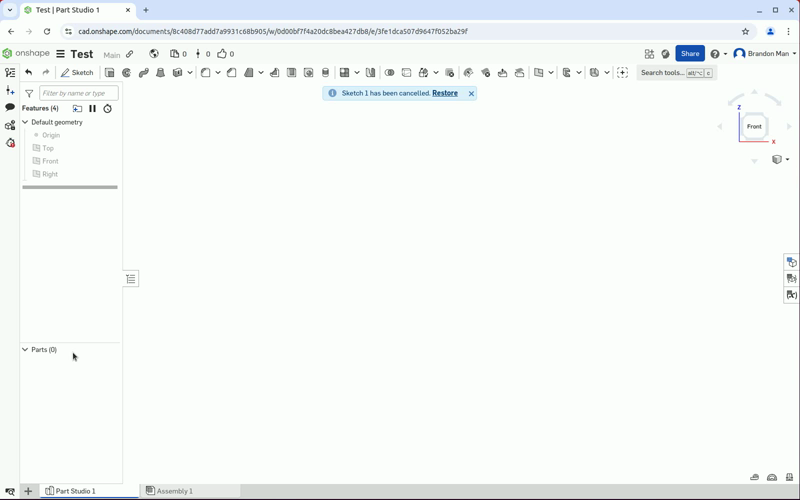
key(shift+y)
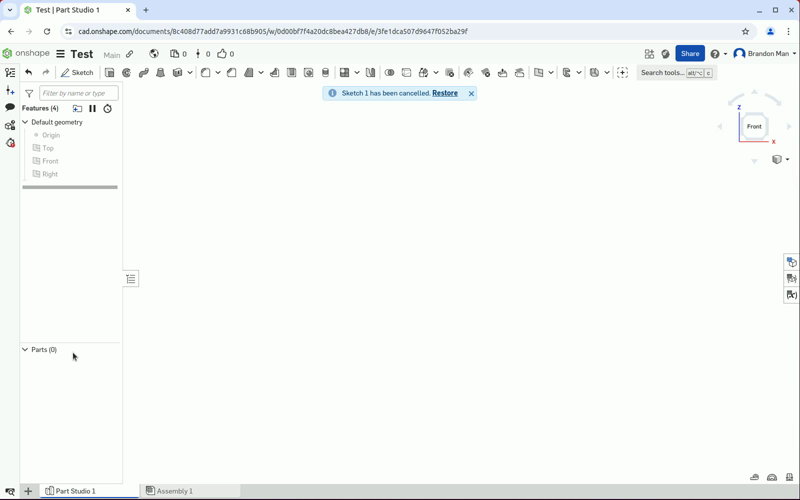
key(shift+s)
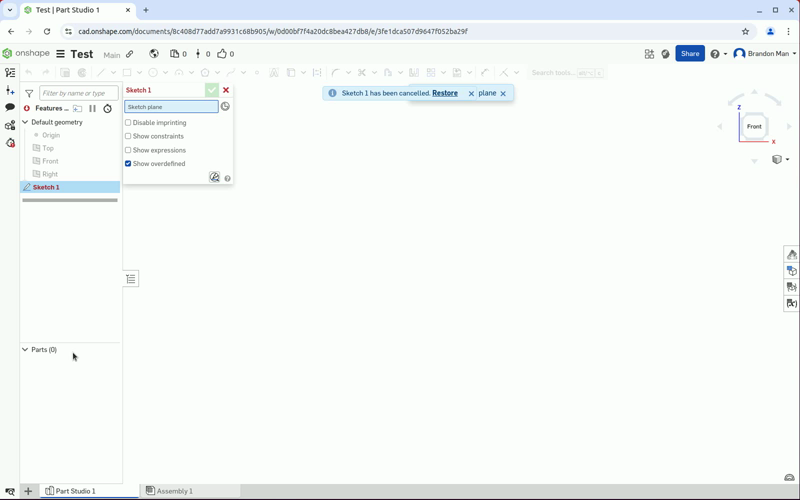
mouse_move(73, 163)
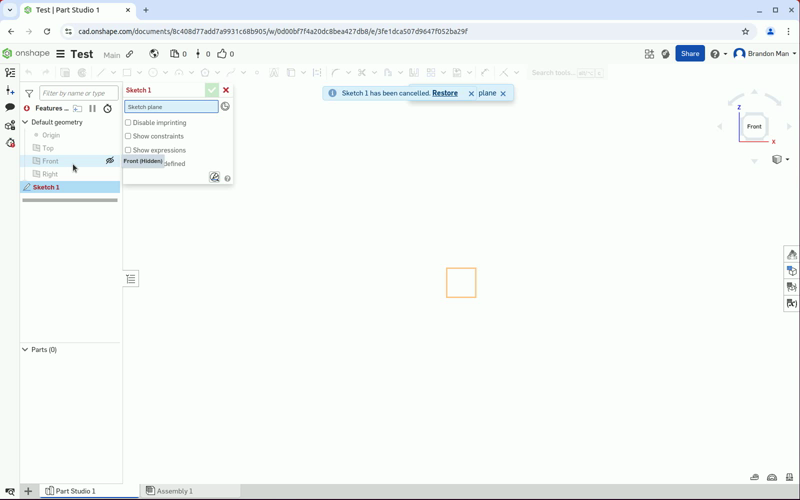
click(73, 163)
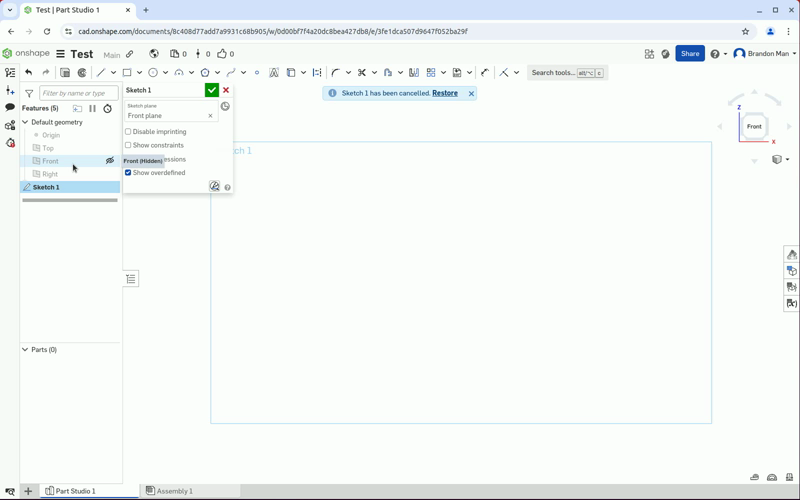
mouse_move(73, 352)
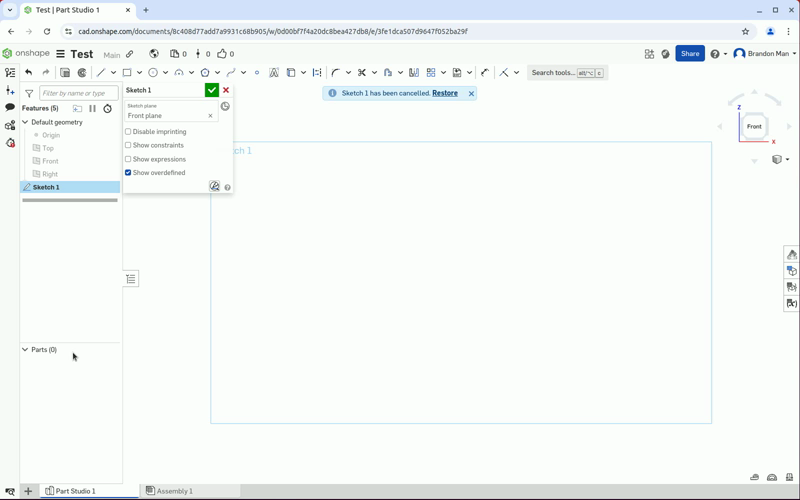
key(y)
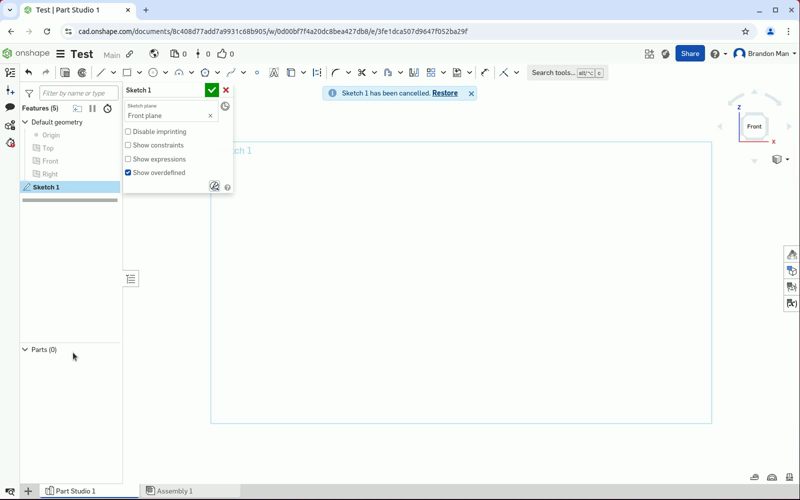
key(l)
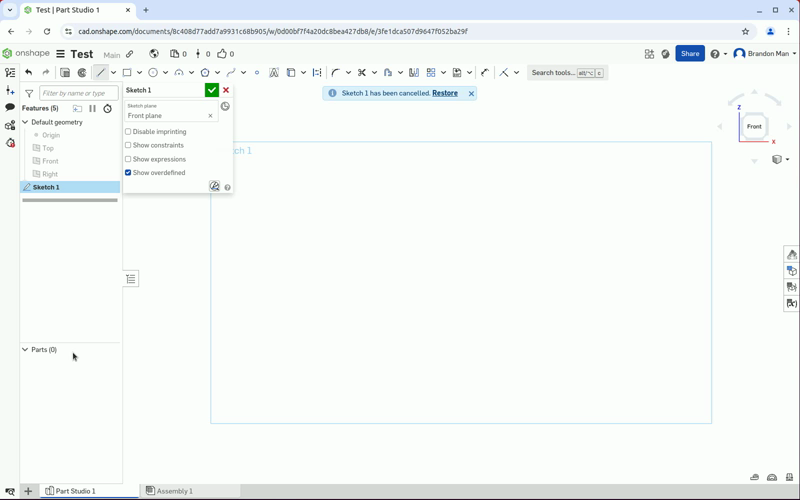
key_down(shift)
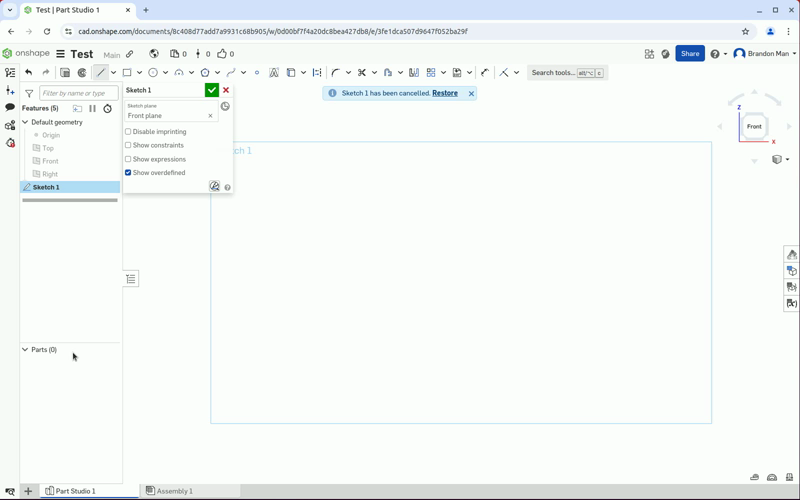
mouse_move(416, 328)
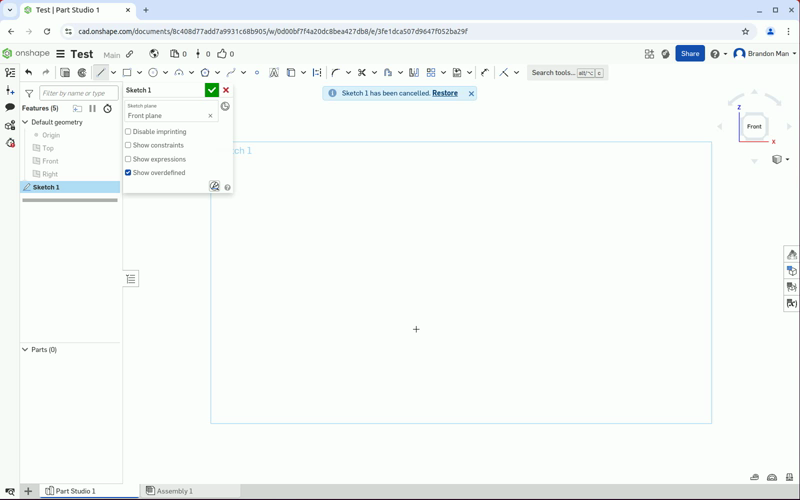
click(416, 328)
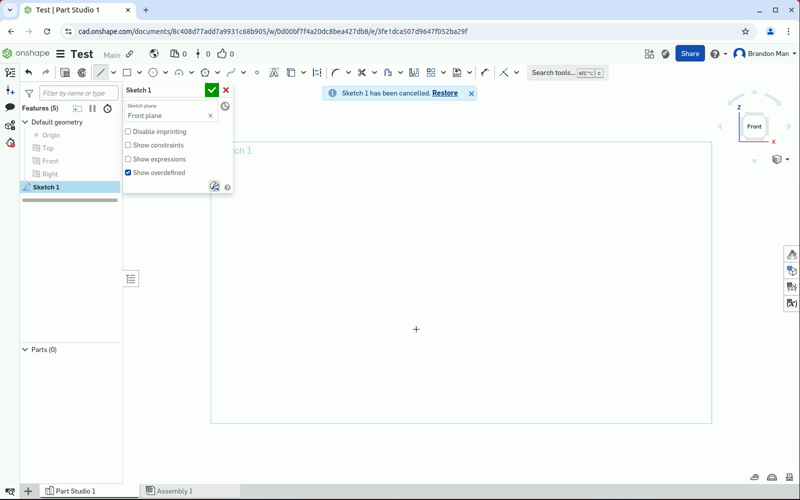
key_up(shift)
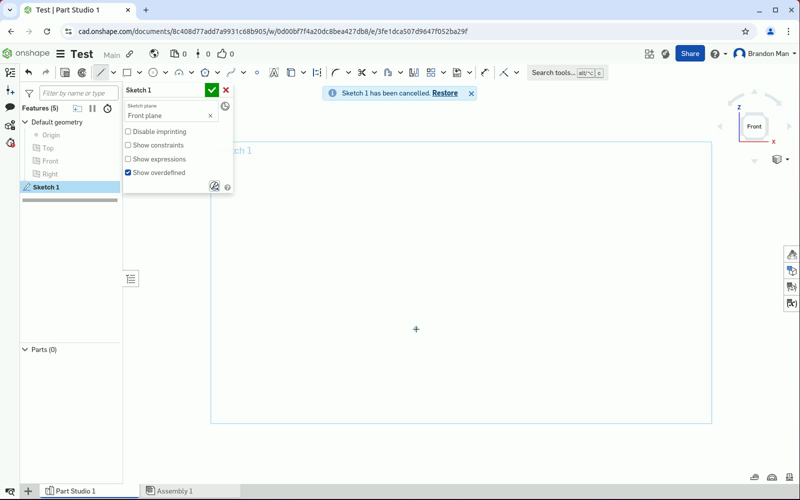
key_down(shift)
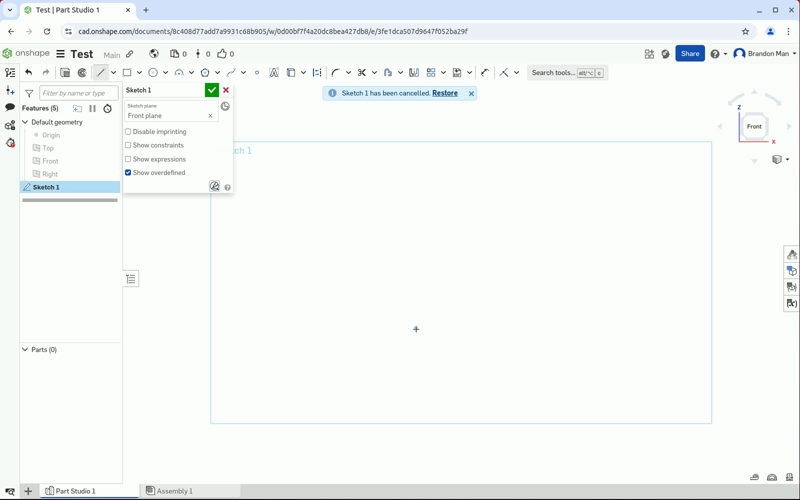
mouse_move(446, 328)
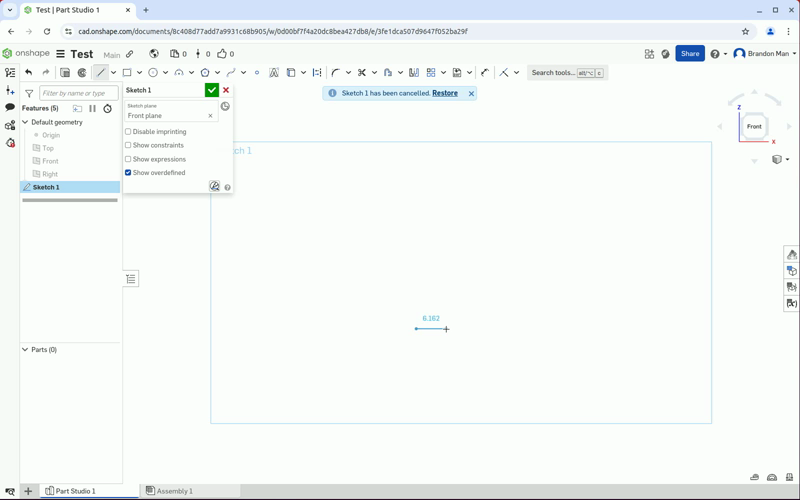
mouse_move(427, 328)
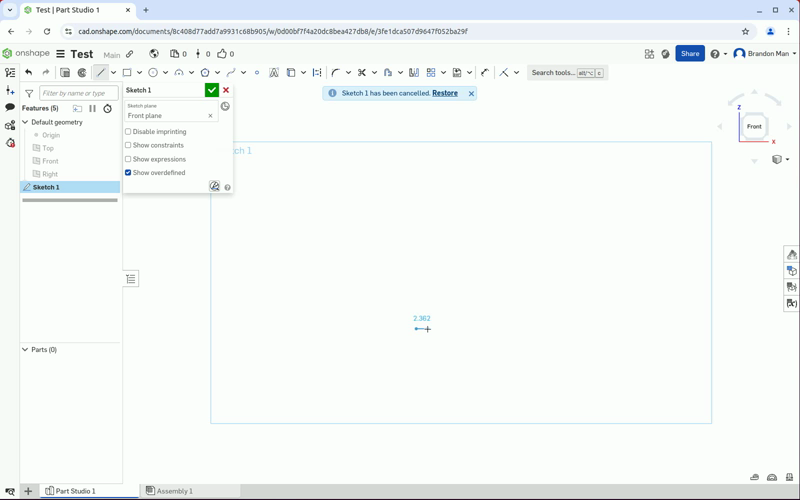
click(427, 328)
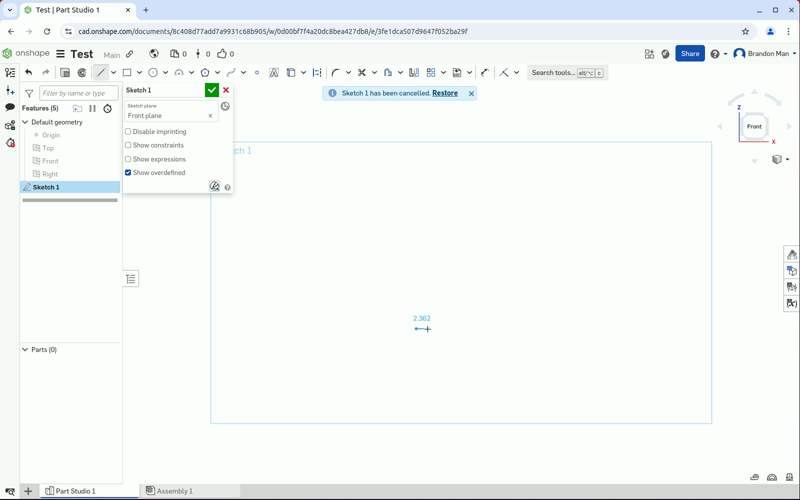
key_up(shift)
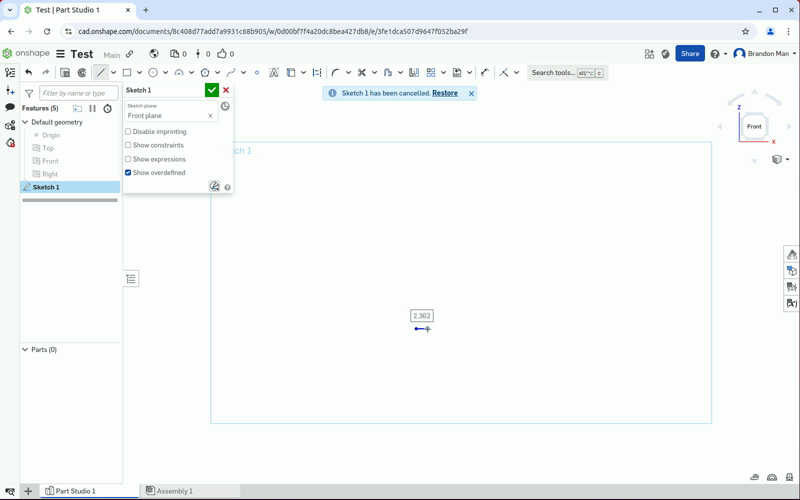
key(esc)
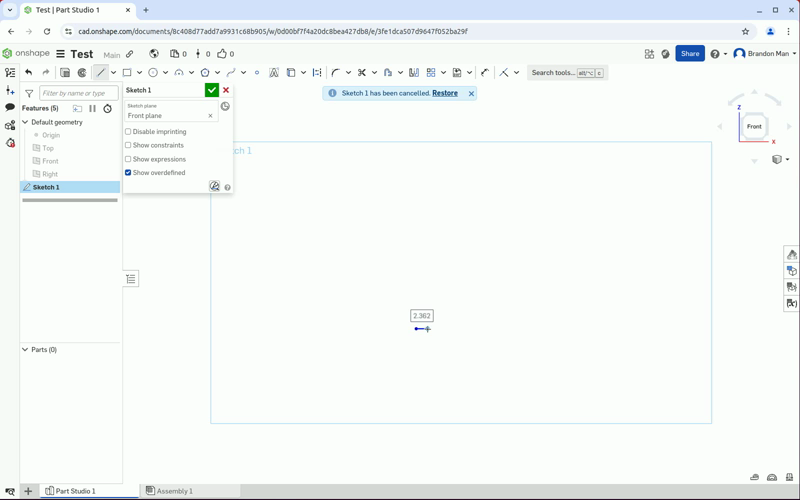
key(a)
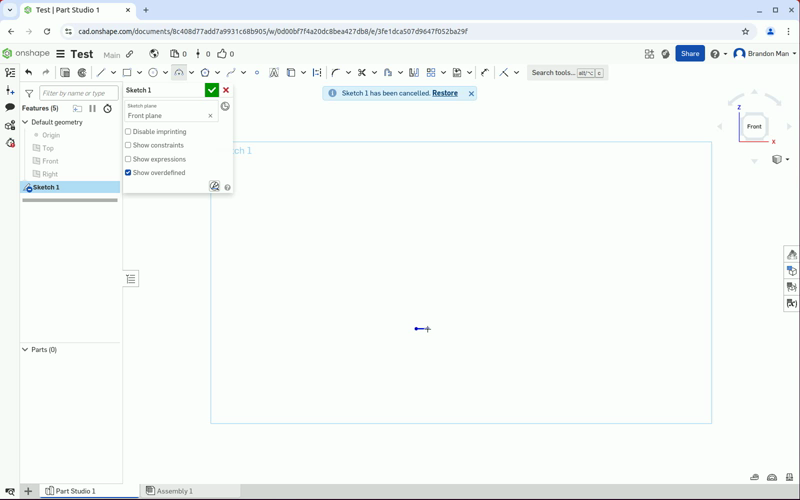
mouse_move(427, 328)
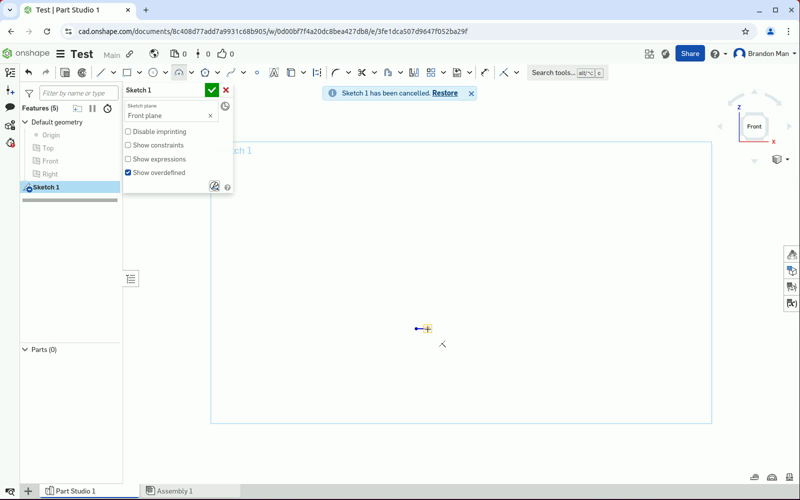
click(427, 328)
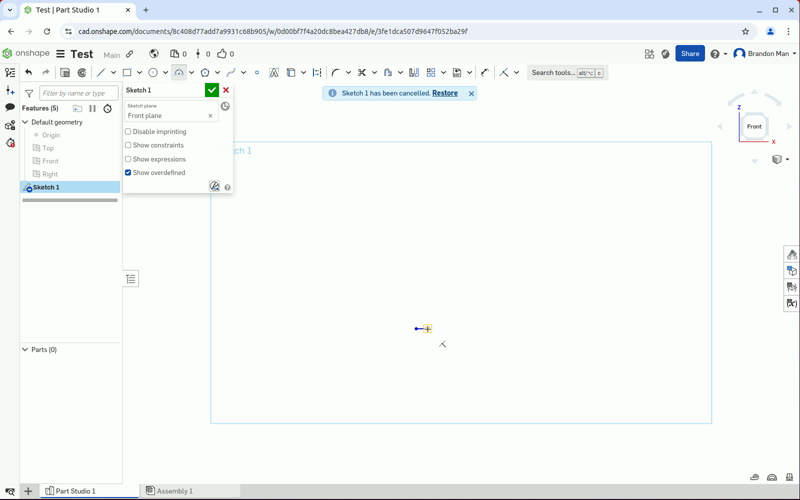
key_down(shift)
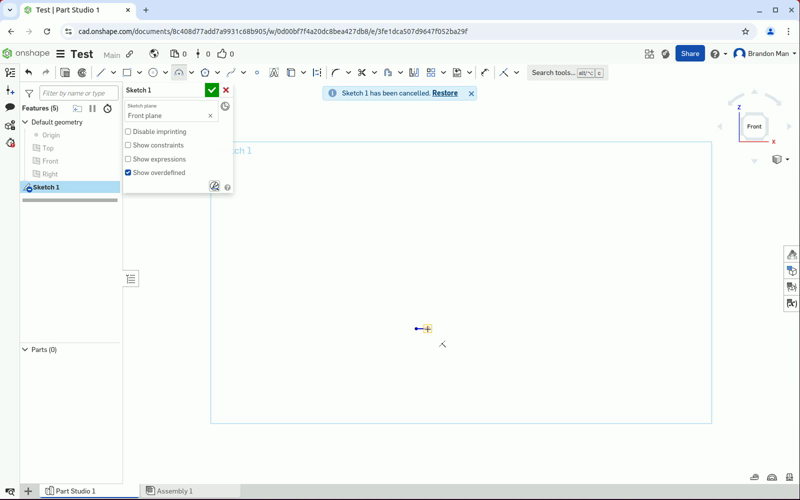
mouse_move(495, 328)
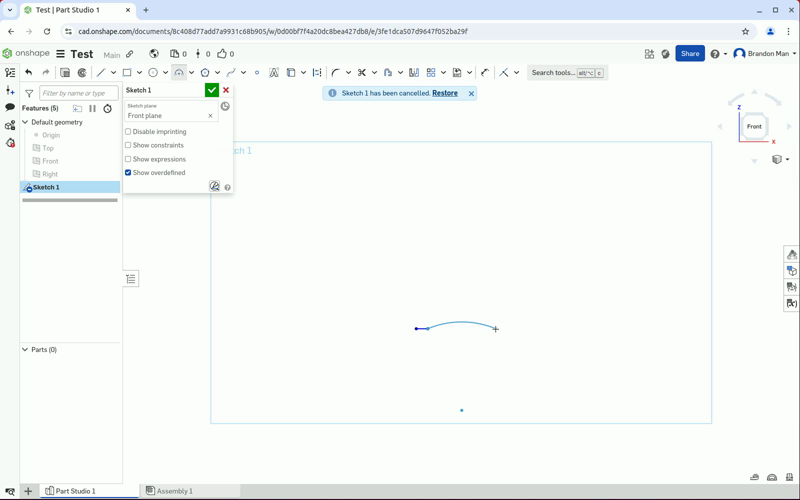
click(495, 328)
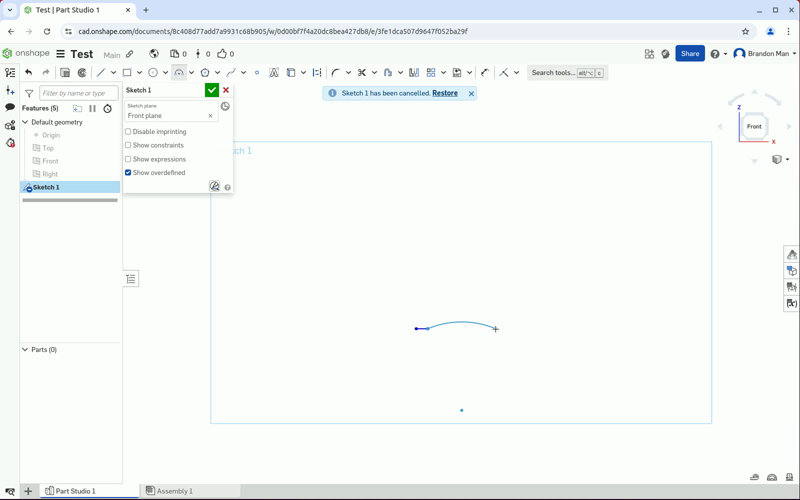
mouse_move(461, 294)
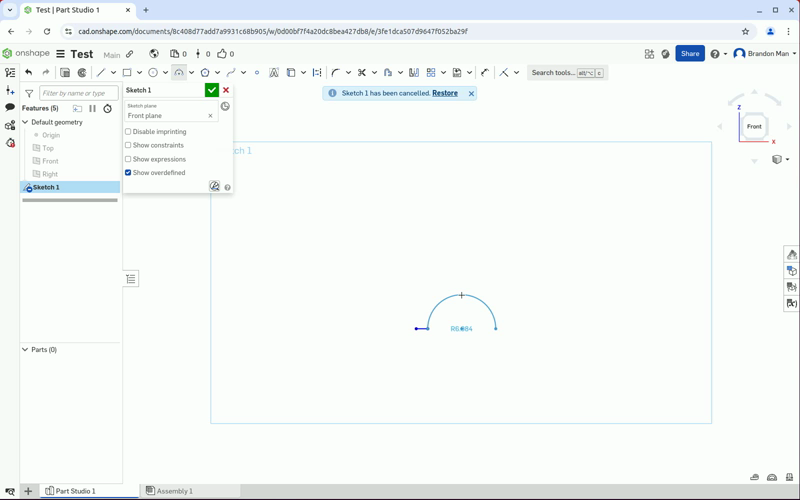
click(461, 294)
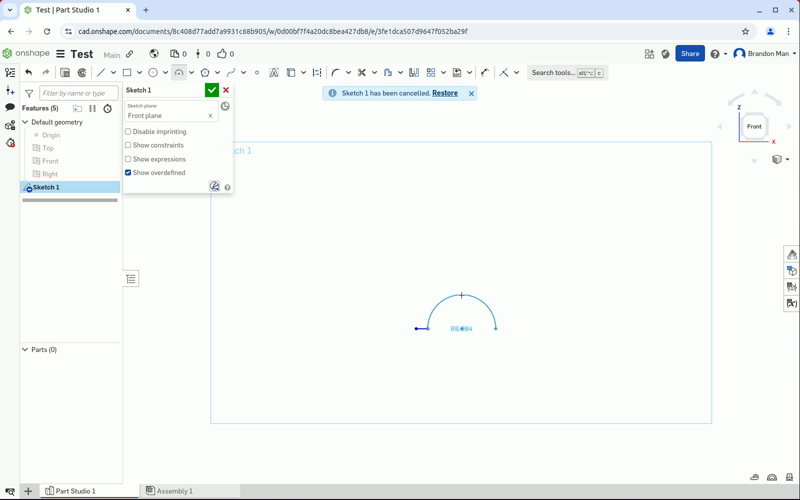
key_up(shift)
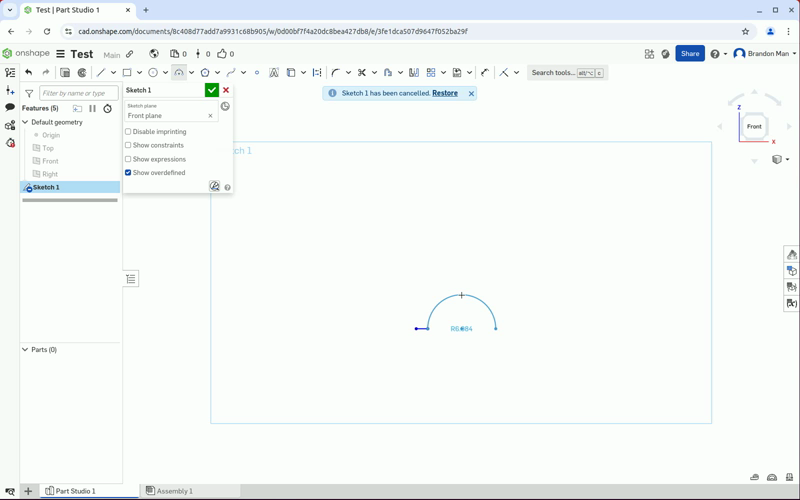
key(esc)
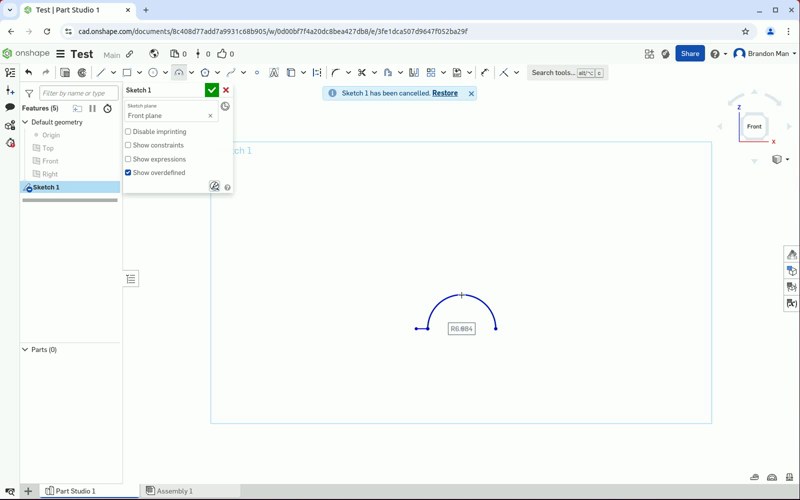
key(l)
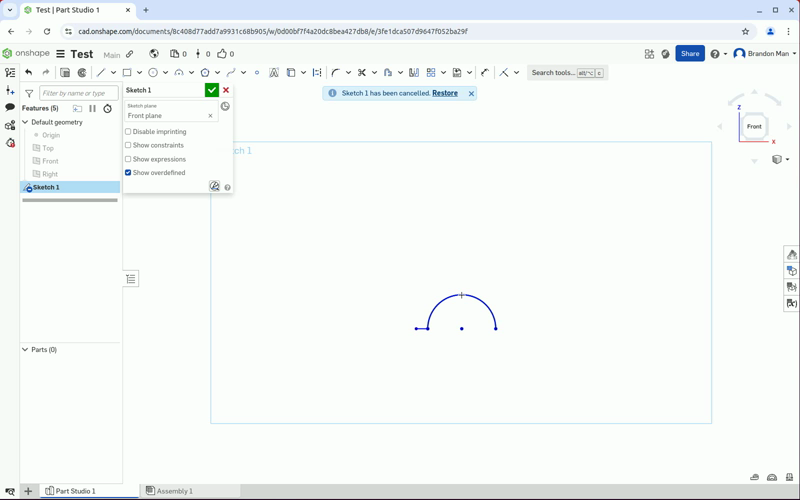
mouse_move(495, 328)
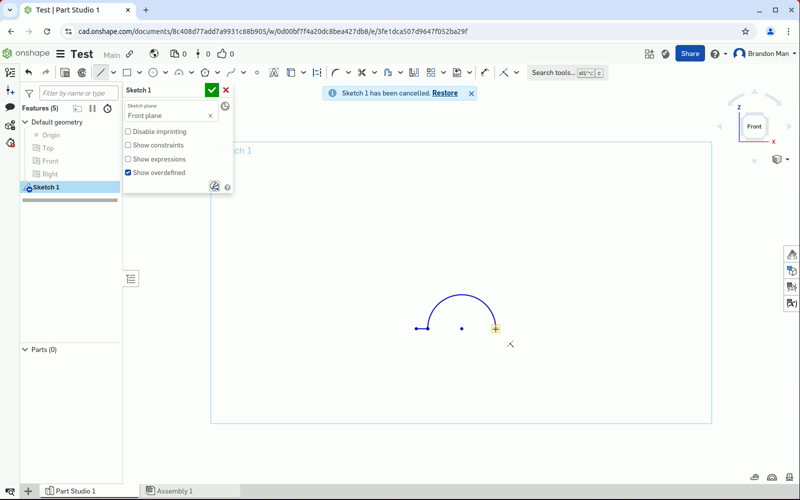
click(495, 328)
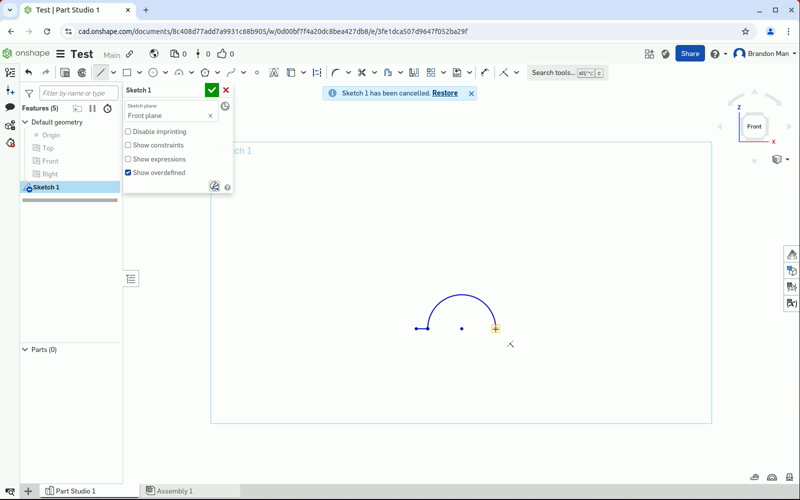
key_down(shift)
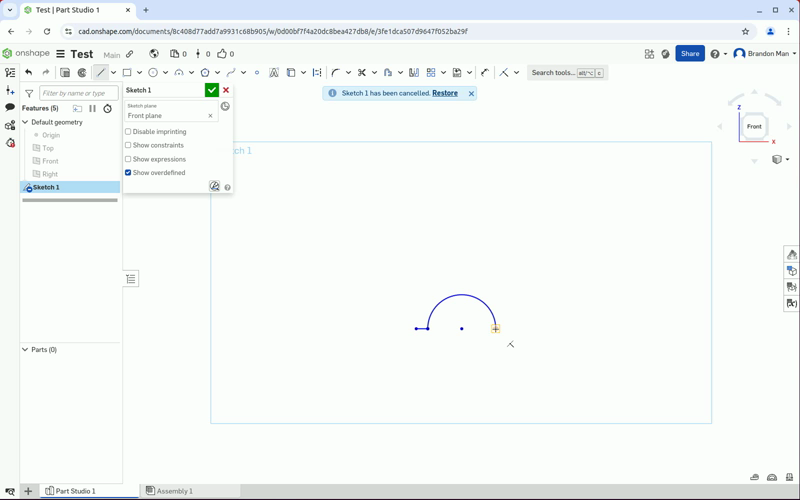
mouse_move(525, 328)
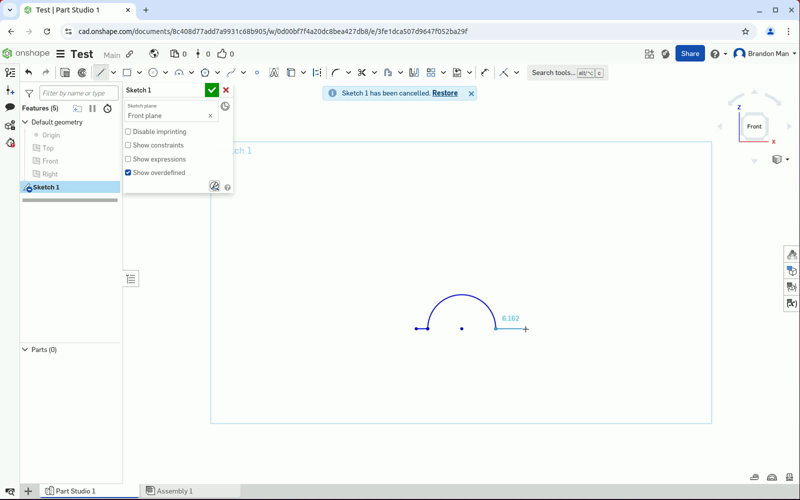
mouse_move(505, 328)
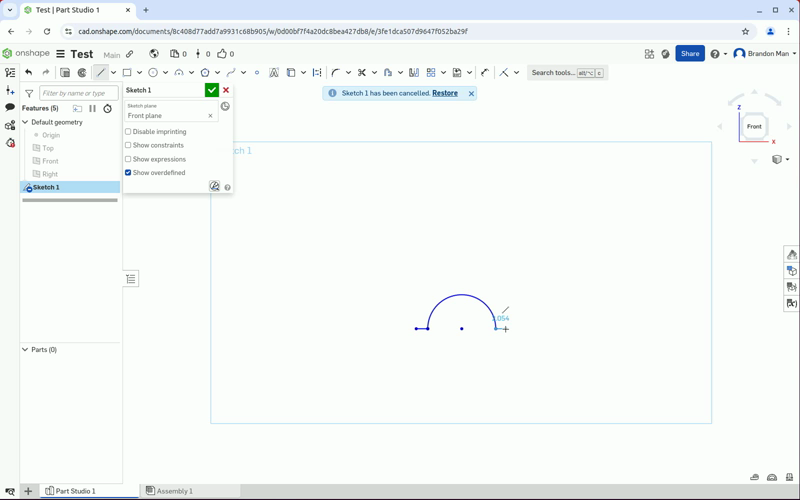
click(505, 328)
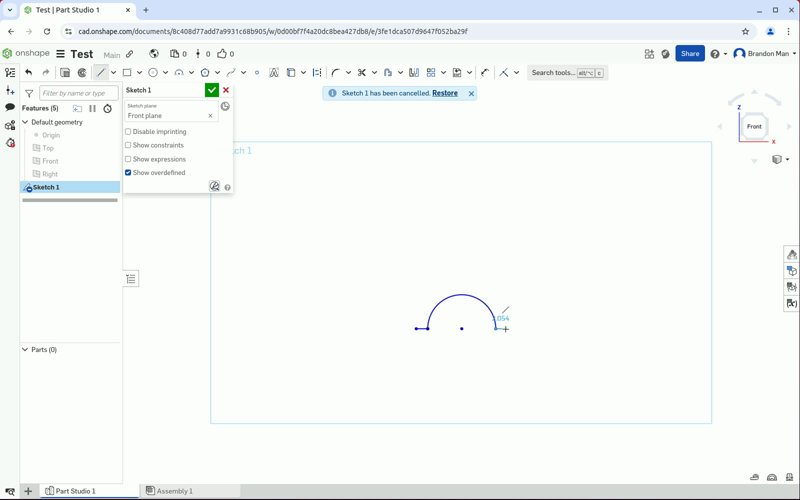
key_up(shift)
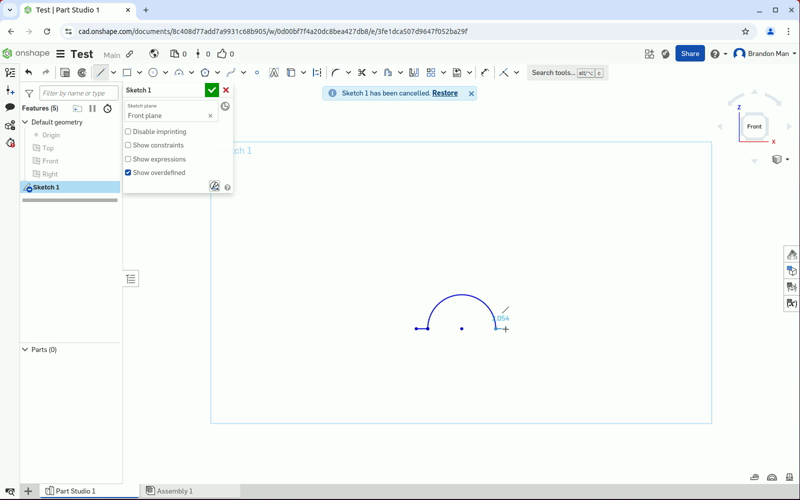
key(esc)
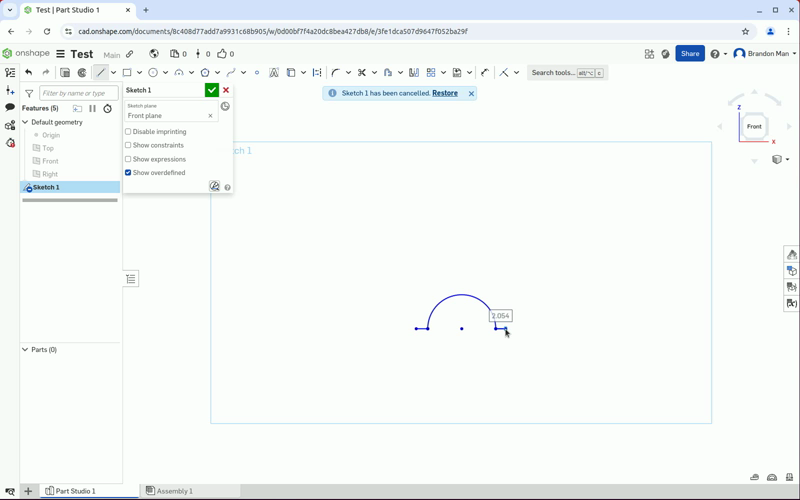
key(a)
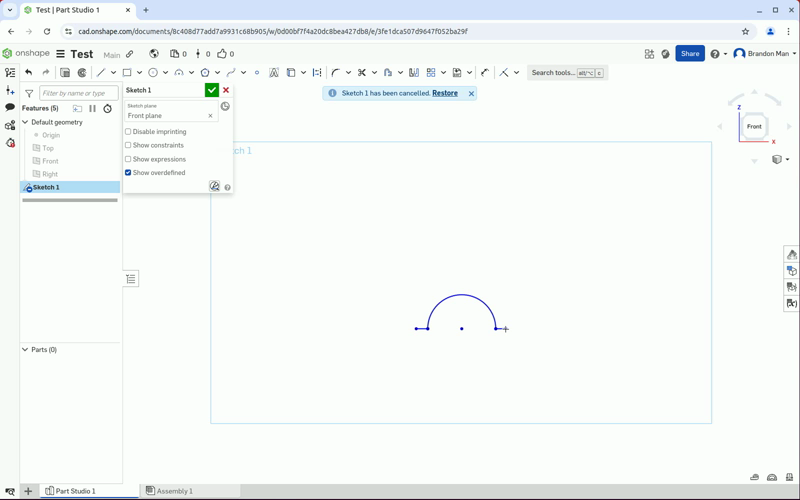
mouse_move(505, 328)
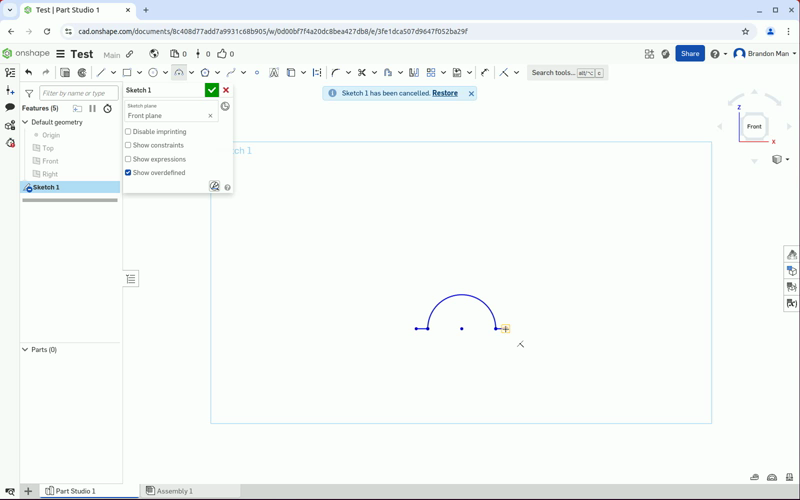
click(505, 328)
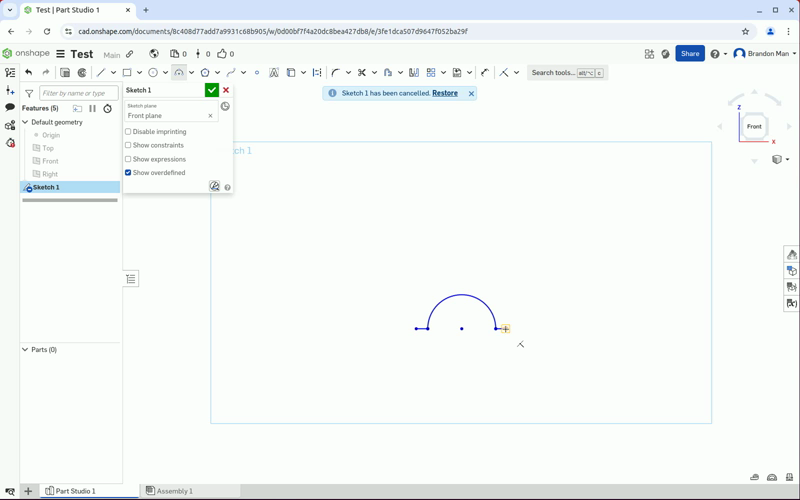
key_down(shift)
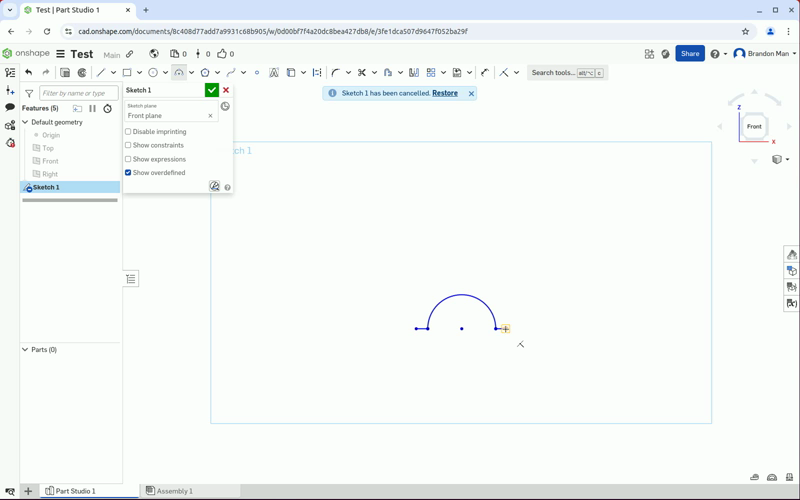
mouse_move(497, 303)
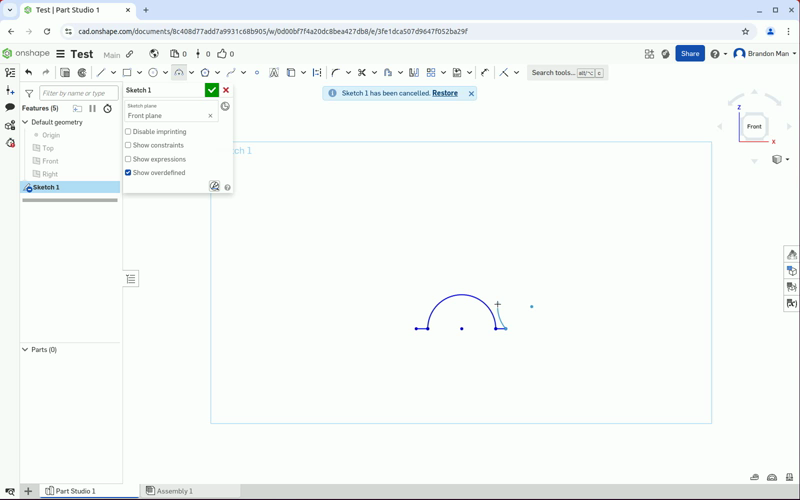
click(497, 303)
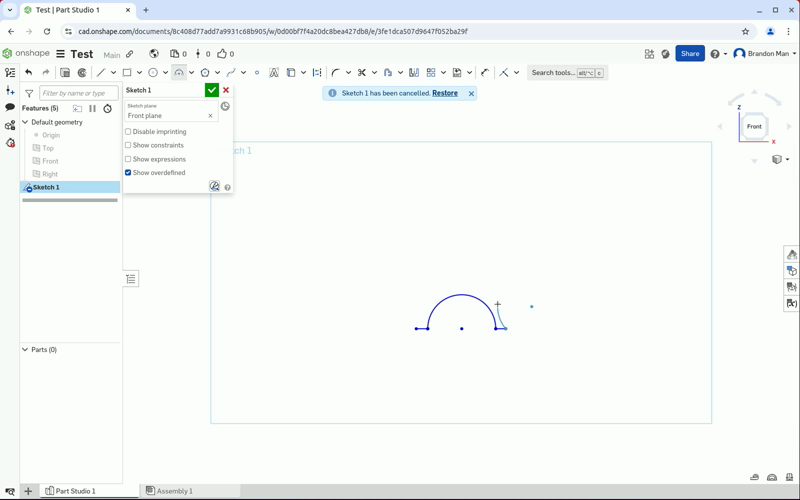
mouse_move(503, 315)
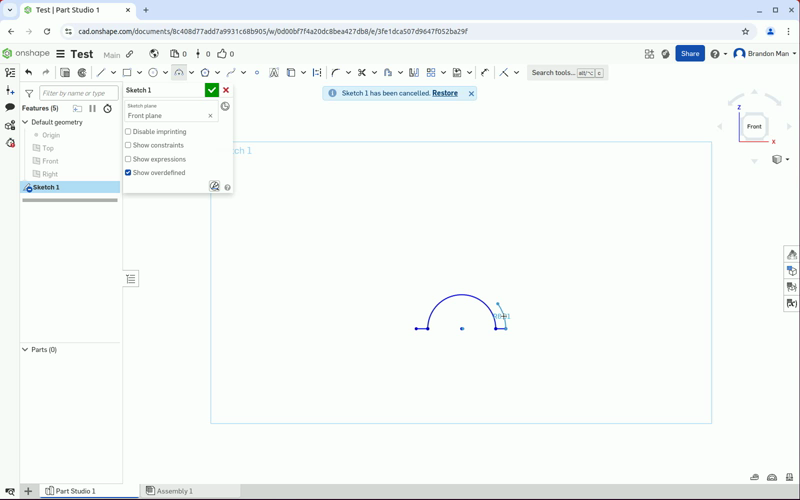
click(503, 315)
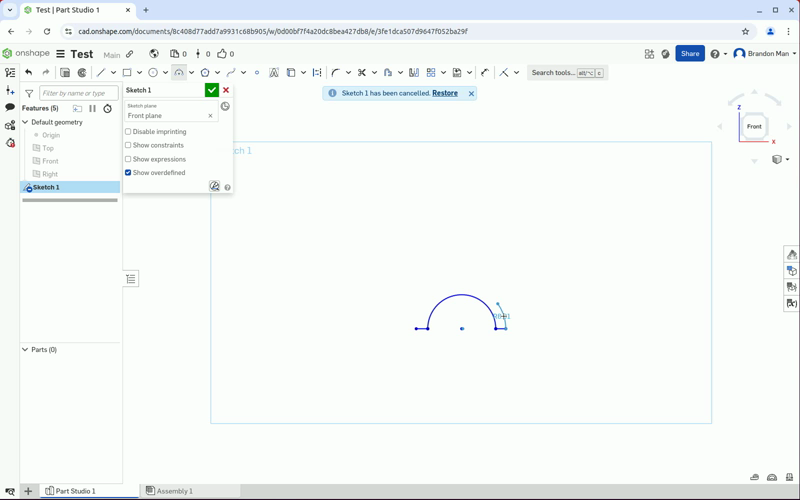
key_up(shift)
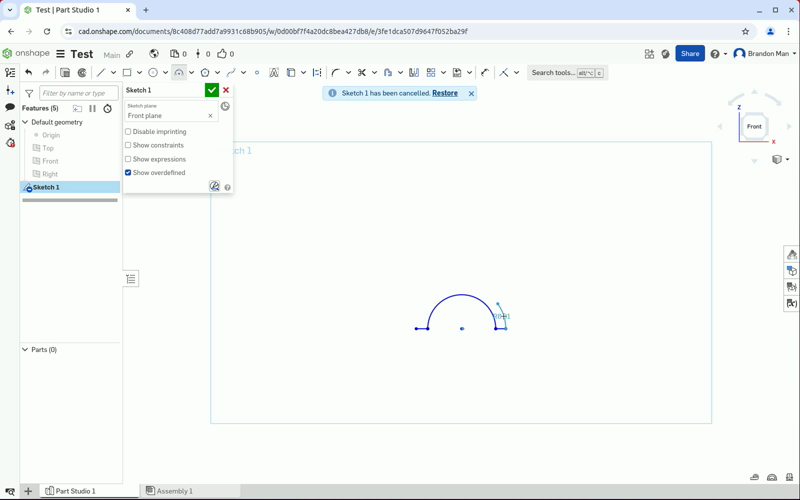
mouse_move(497, 303)
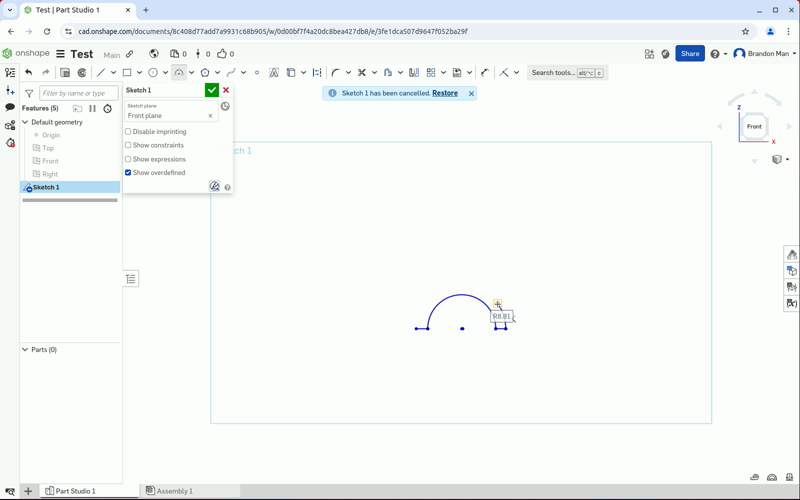
click(497, 303)
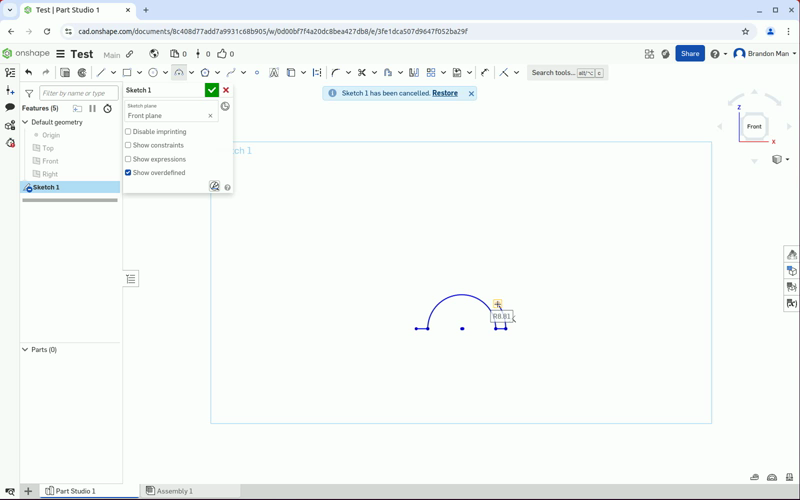
key_down(shift)
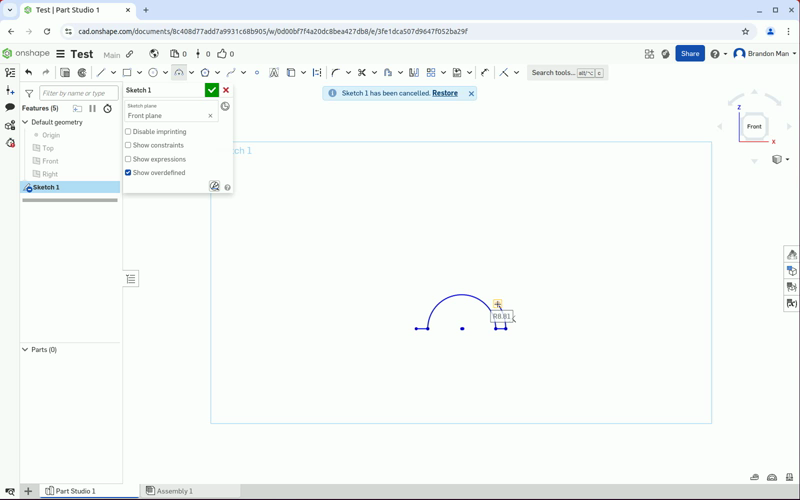
mouse_move(482, 200)
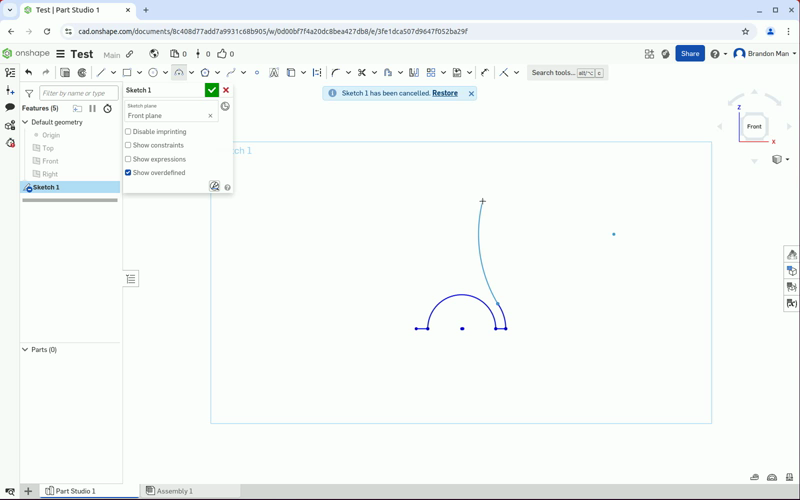
click(482, 200)
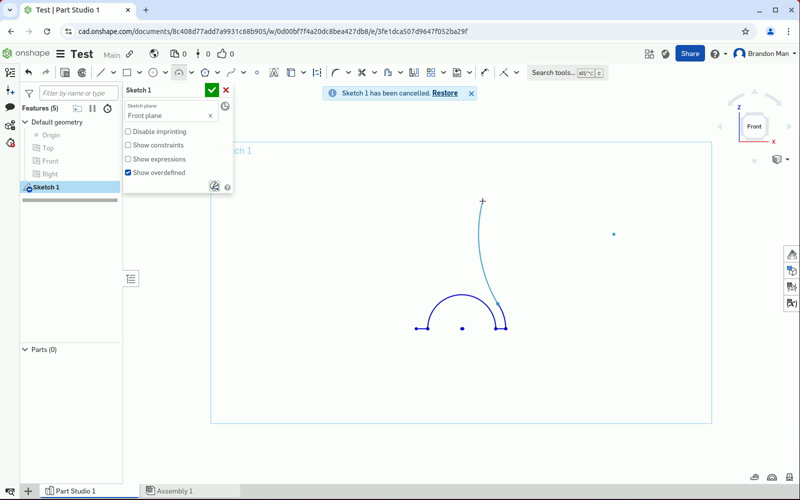
mouse_move(478, 254)
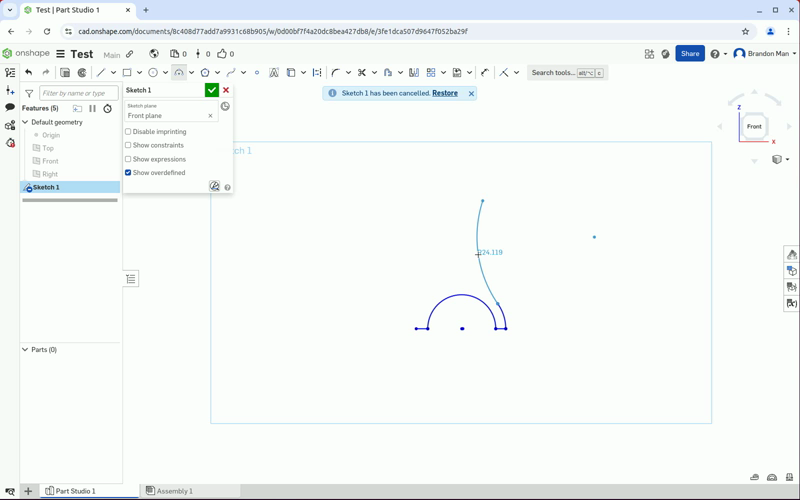
click(478, 254)
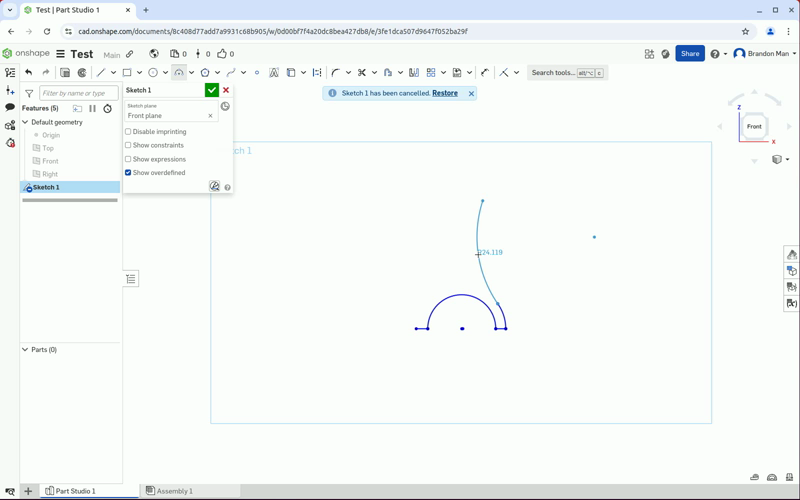
key_up(shift)
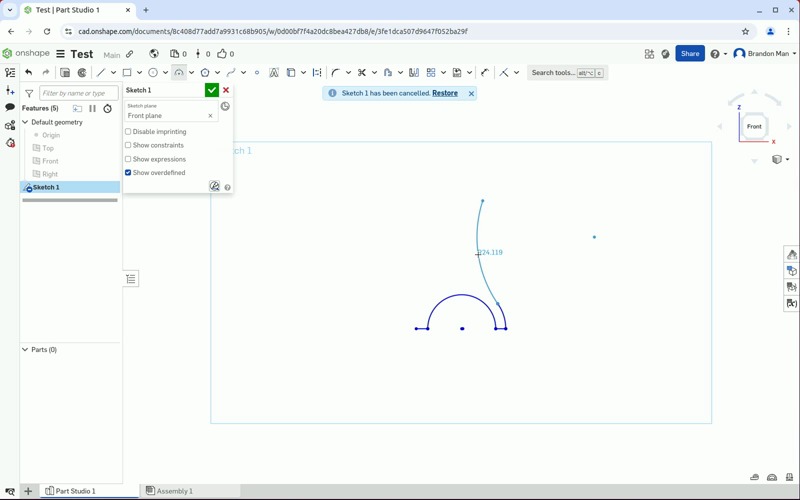
mouse_move(482, 200)
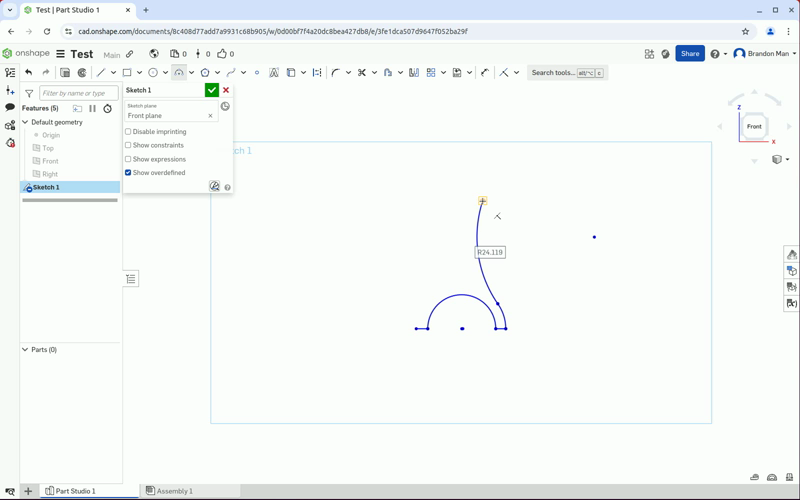
click(482, 200)
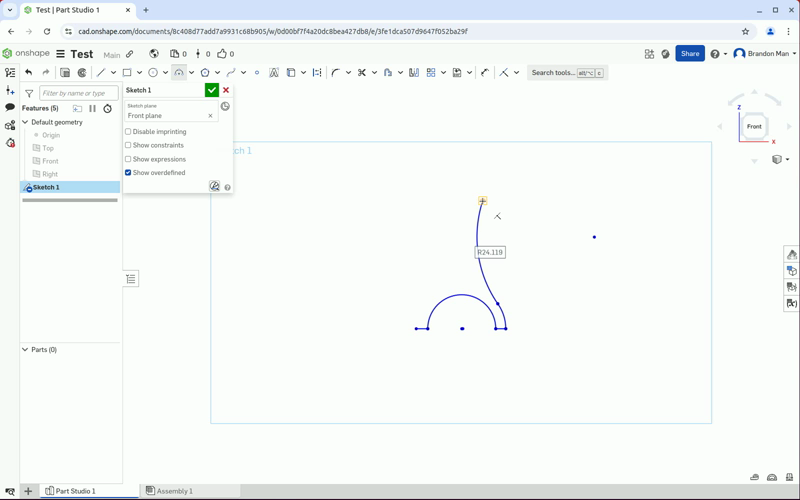
key_down(shift)
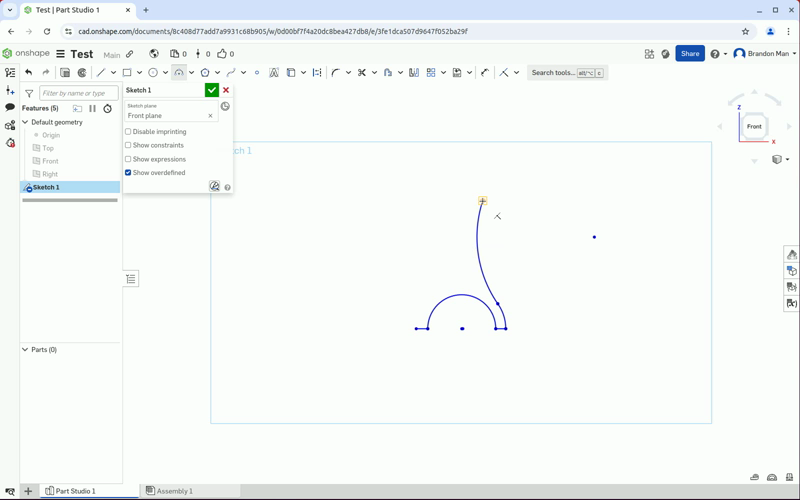
mouse_move(439, 200)
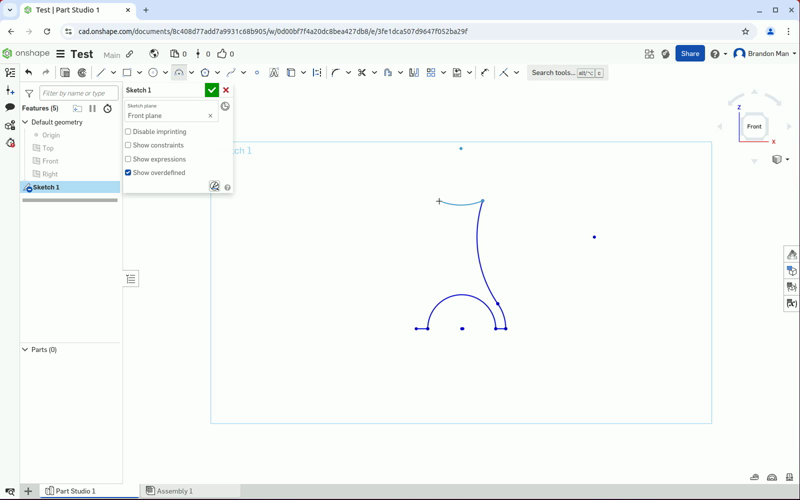
click(439, 200)
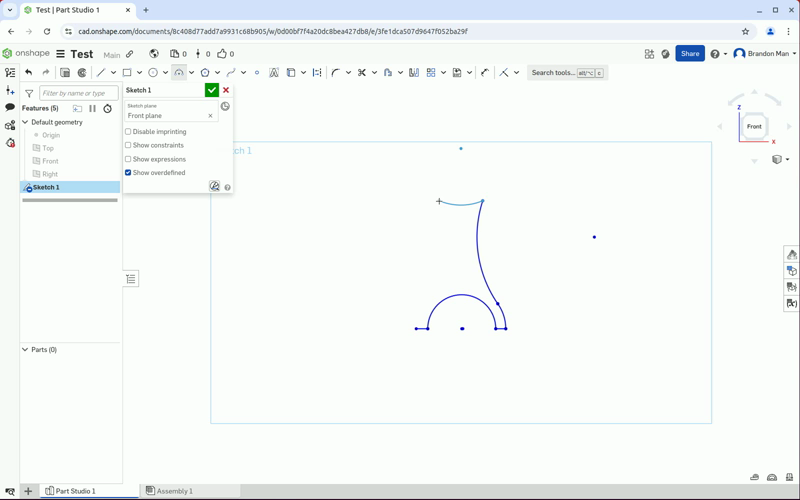
mouse_move(461, 171)
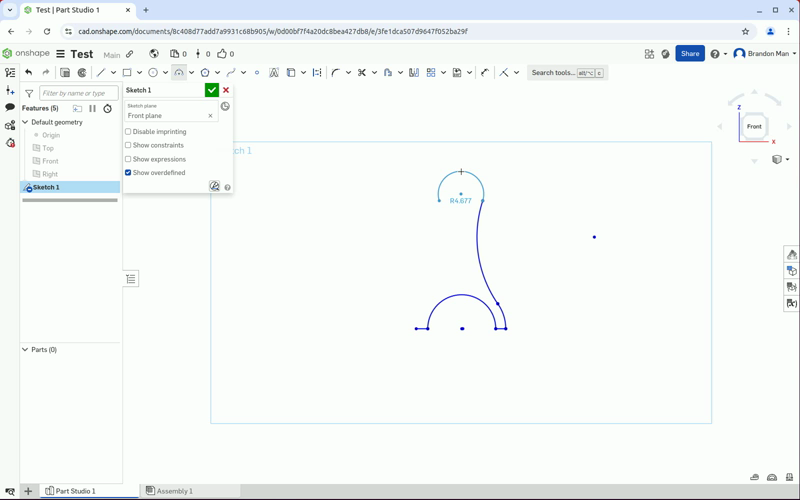
click(461, 171)
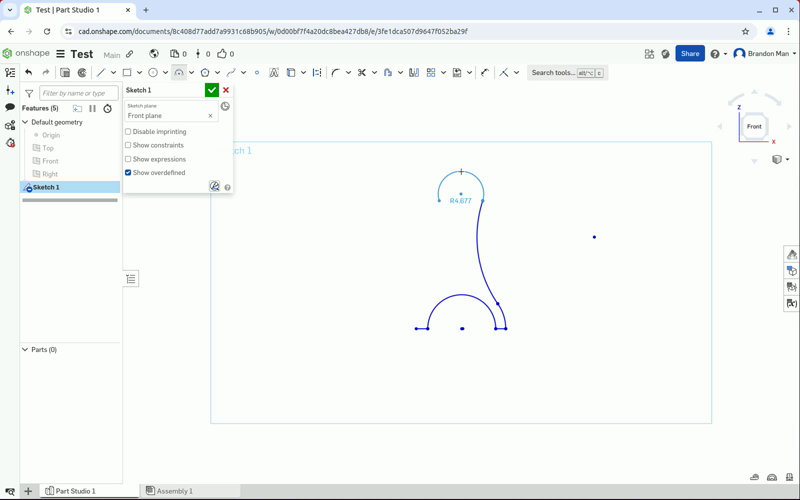
key_up(shift)
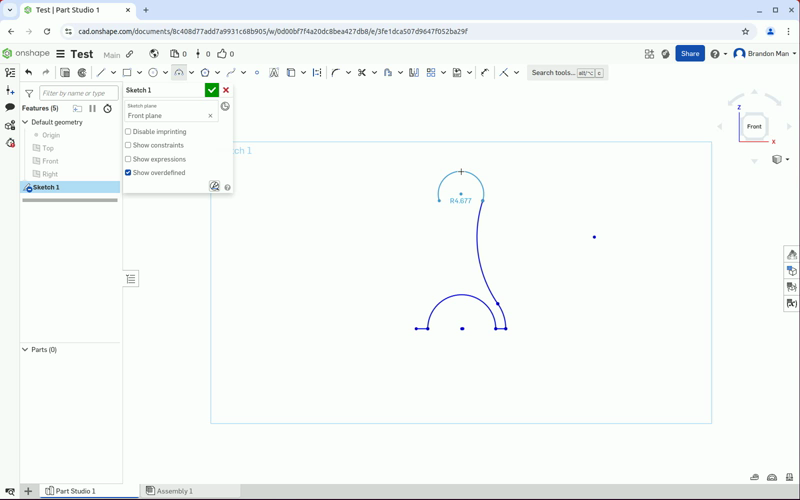
mouse_move(439, 200)
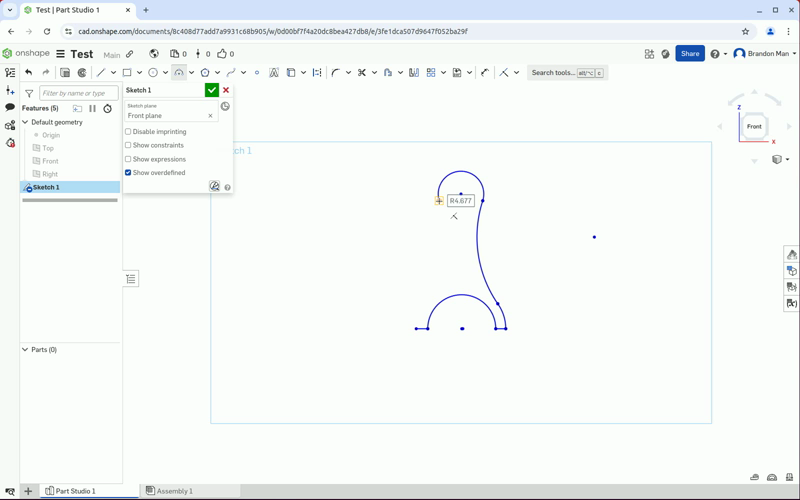
click(439, 200)
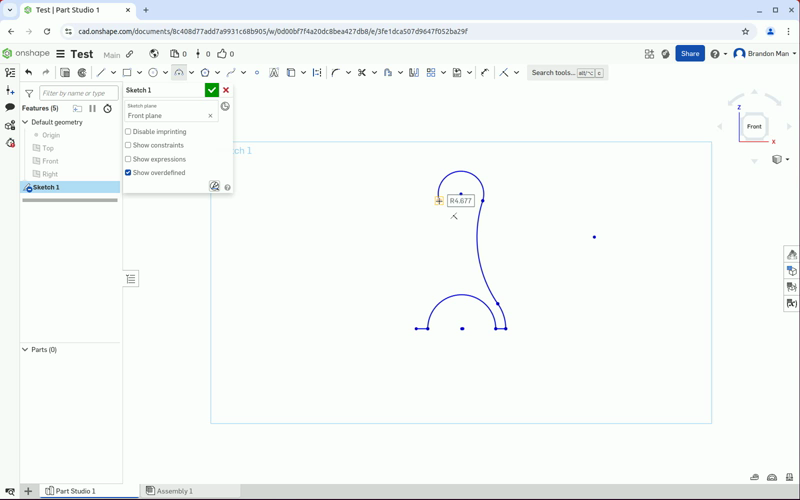
key_down(shift)
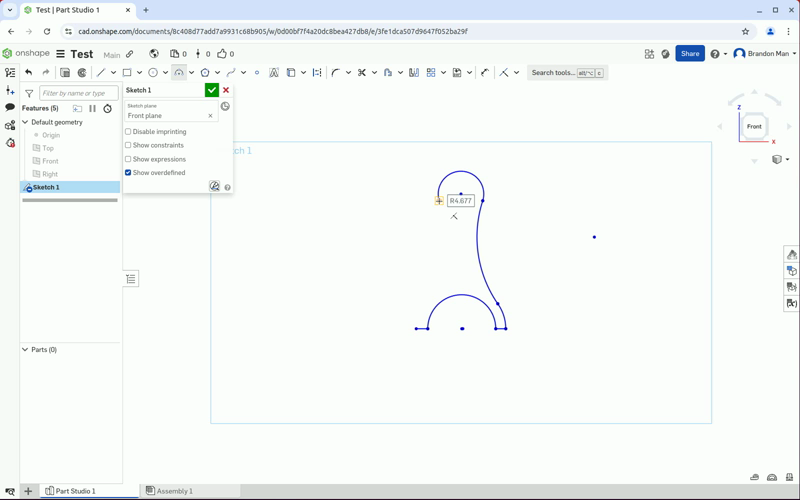
mouse_move(424, 303)
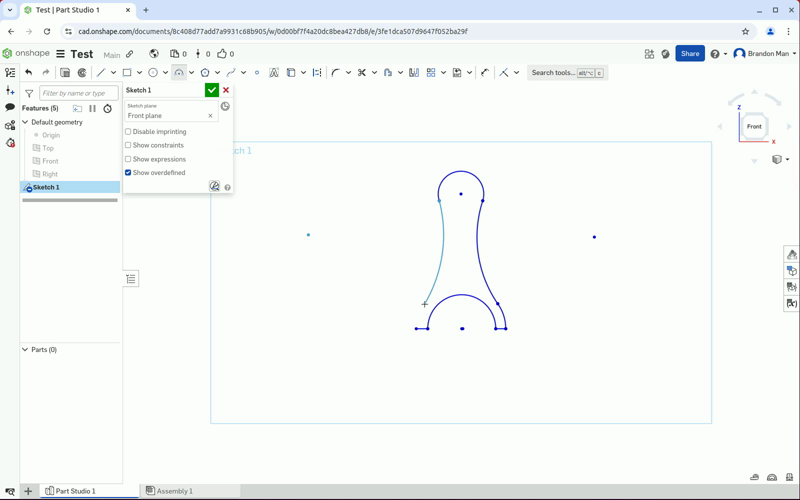
click(424, 303)
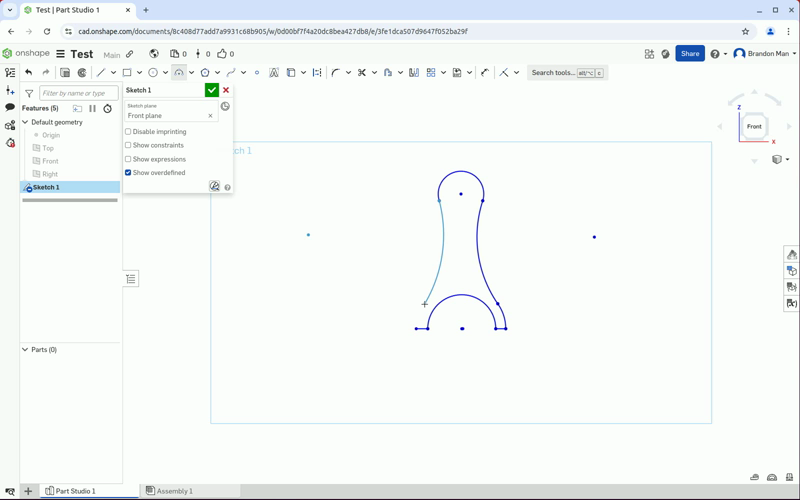
mouse_move(444, 254)
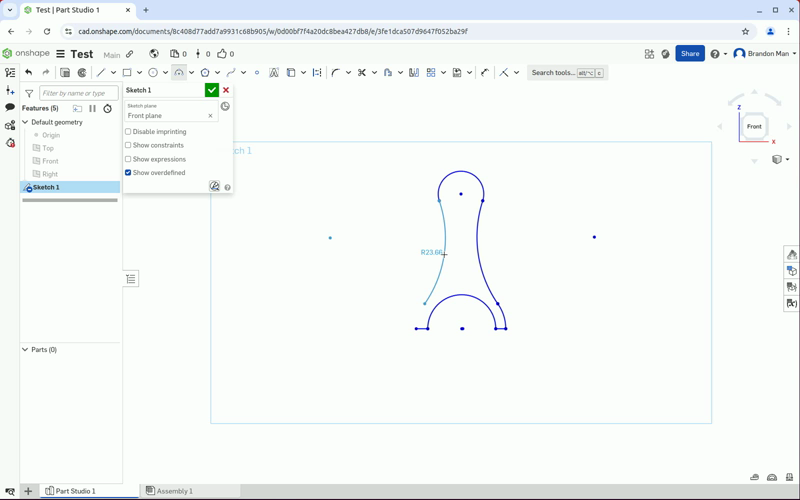
click(444, 254)
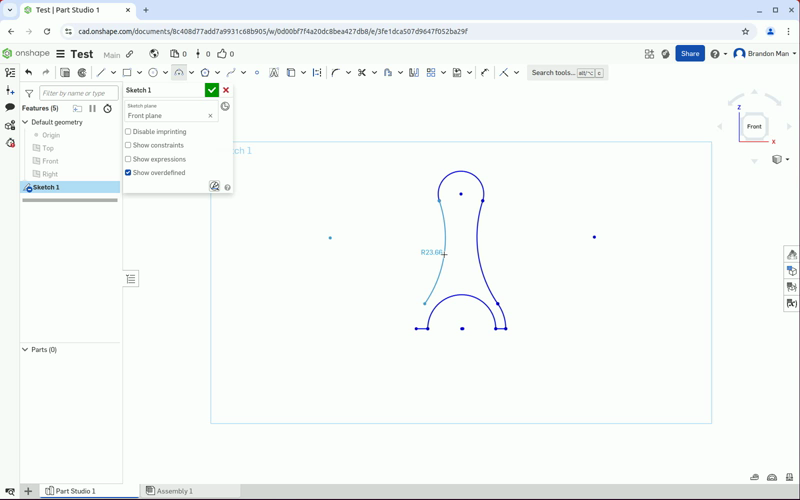
key_up(shift)
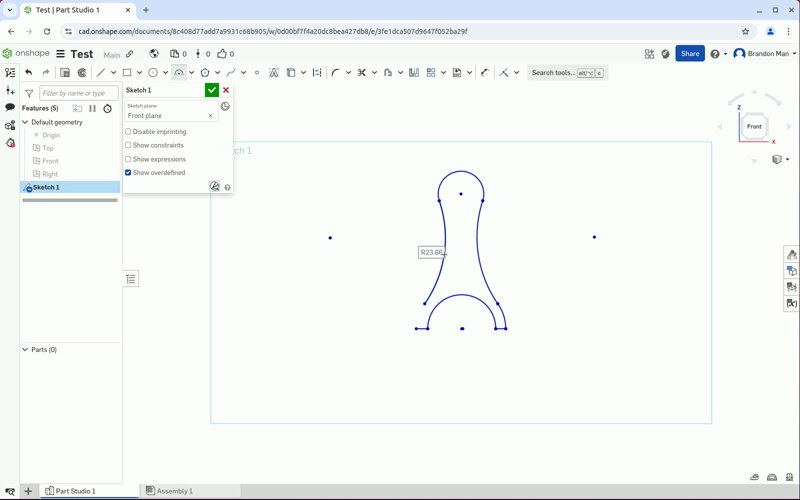
mouse_move(424, 303)
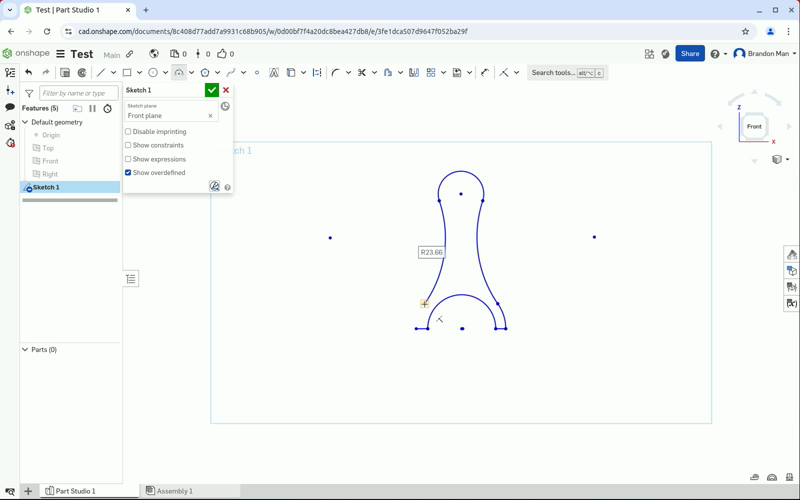
click(424, 303)
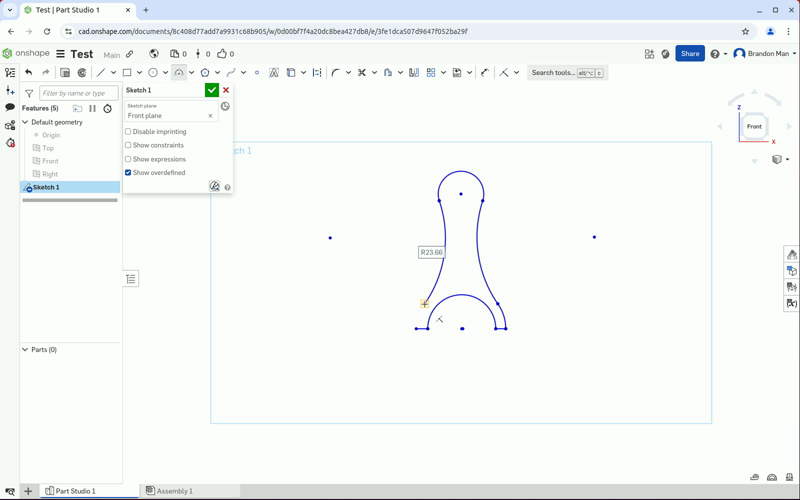
mouse_move(416, 328)
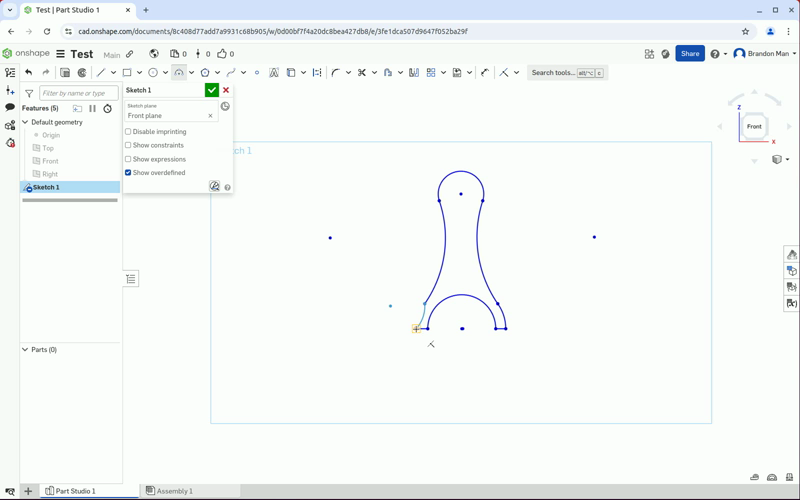
click(416, 328)
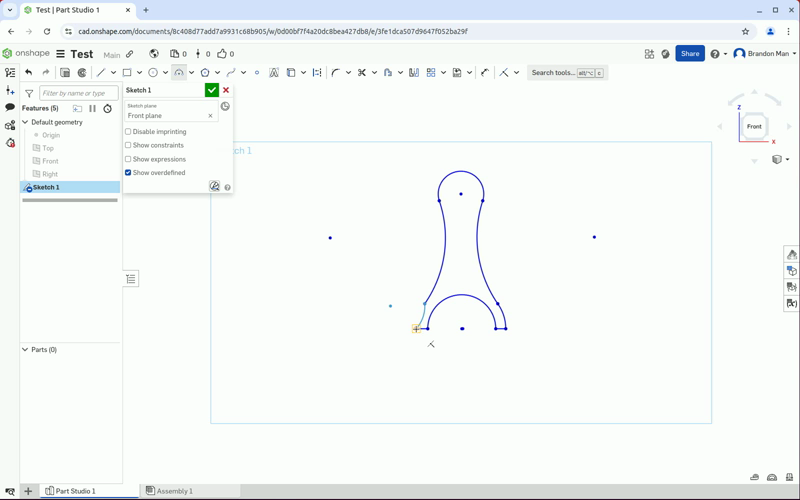
key_down(shift)
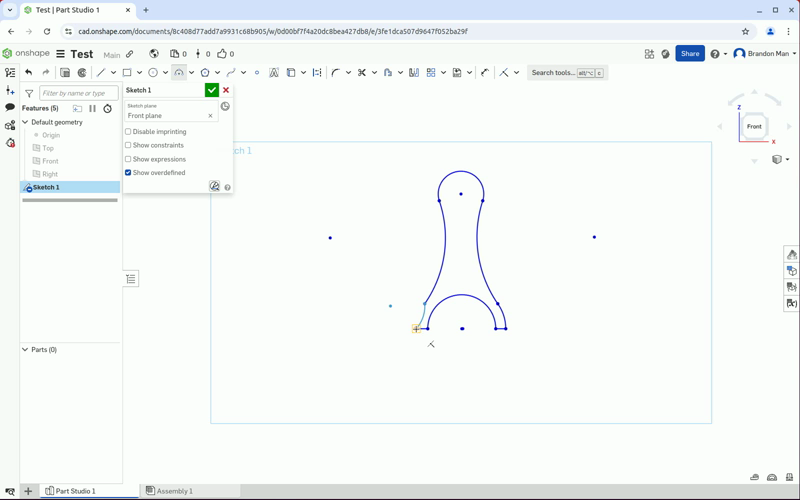
mouse_move(418, 315)
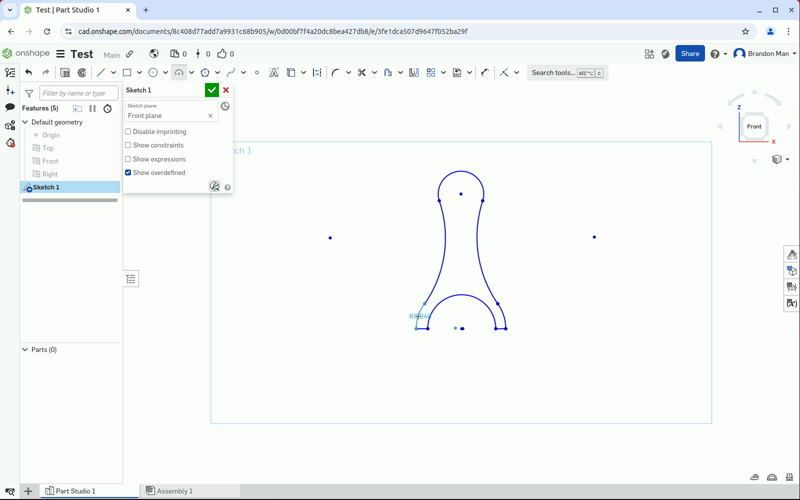
click(418, 315)
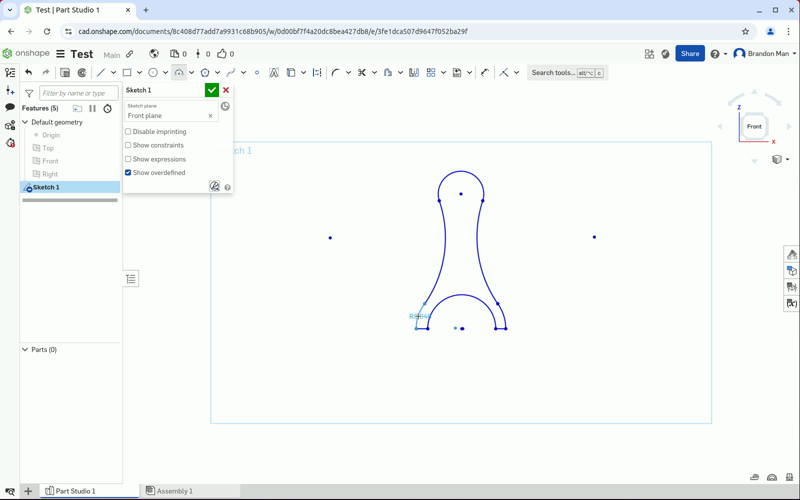
key_up(shift)
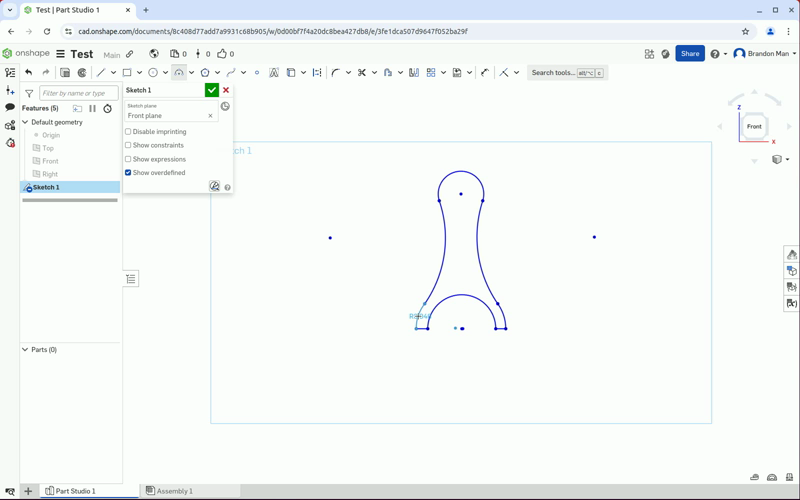
key(esc)
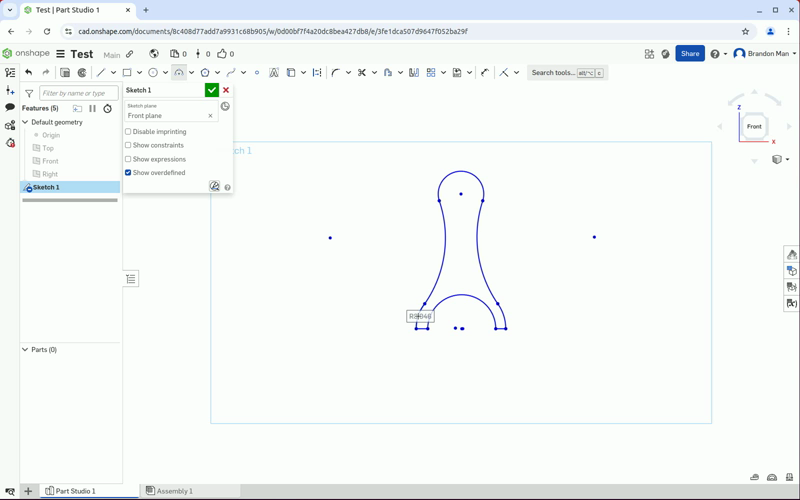
key(c)
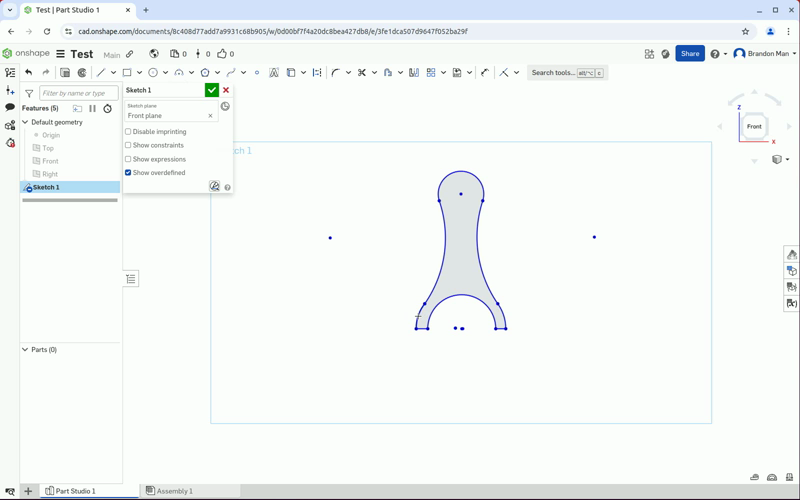
key_down(shift)
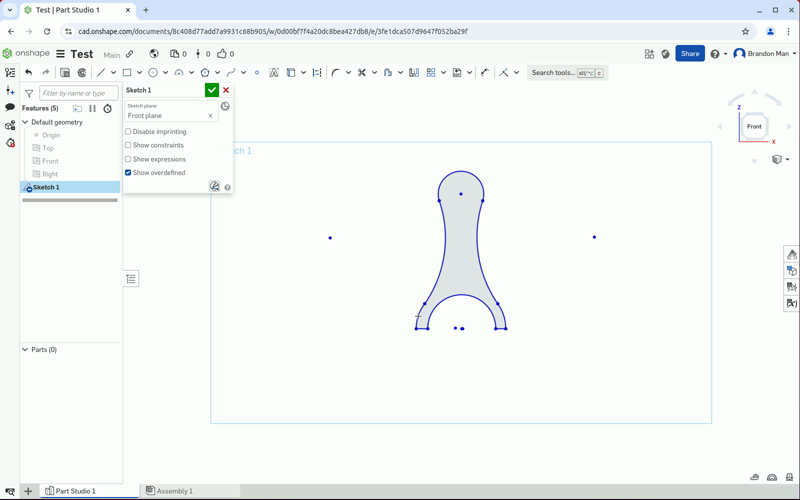
mouse_move(461, 194)
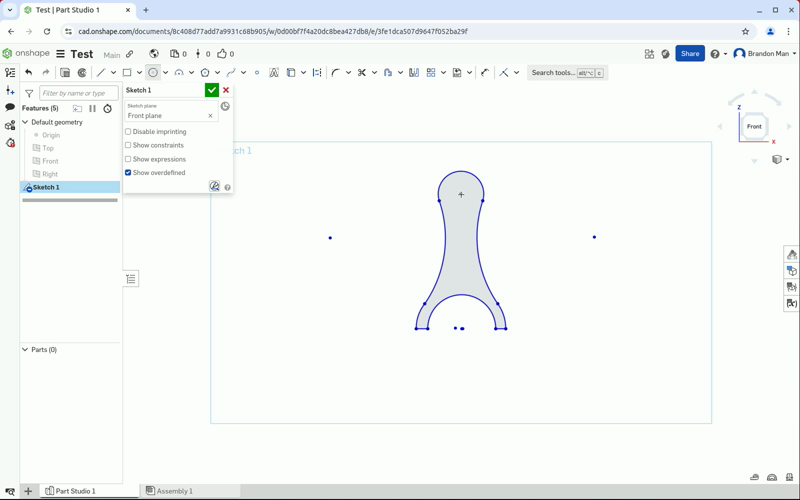
click(461, 194)
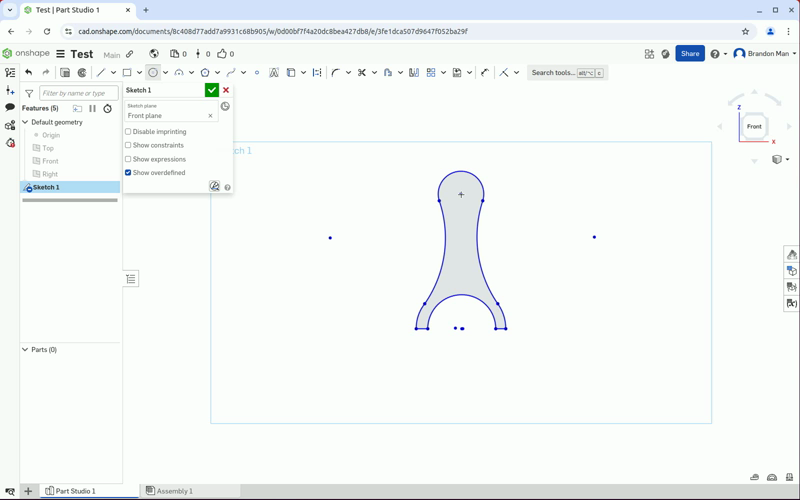
key_up(shift)
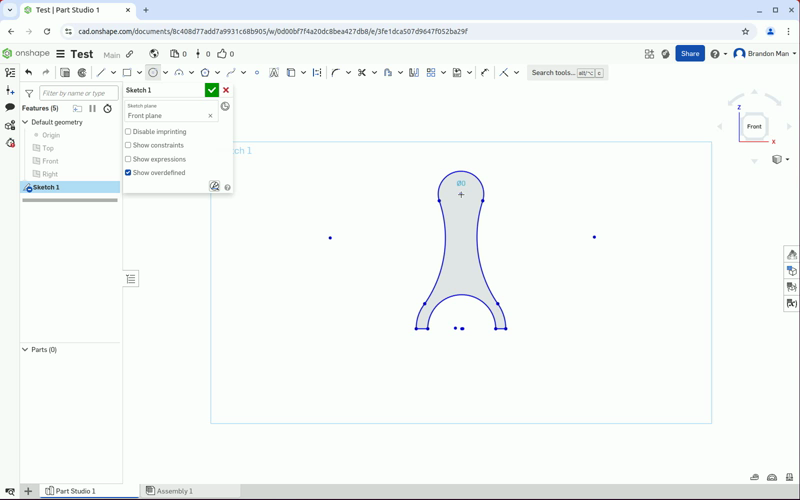
mouse_move(474, 194)
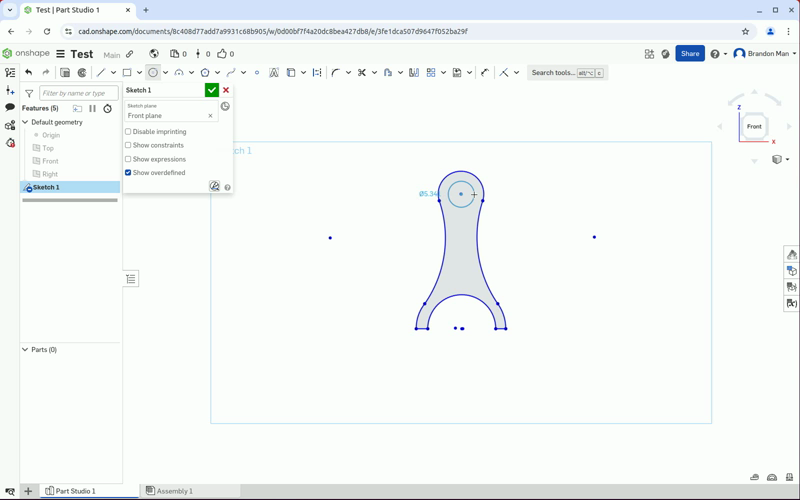
click(474, 194)
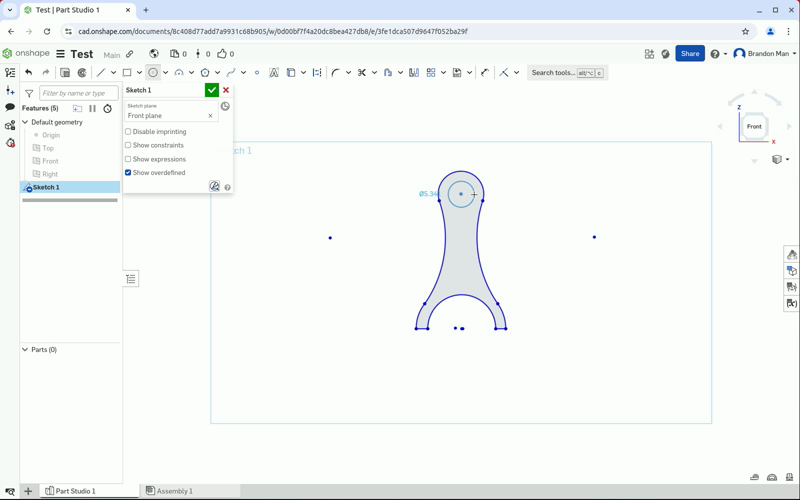
key(esc)
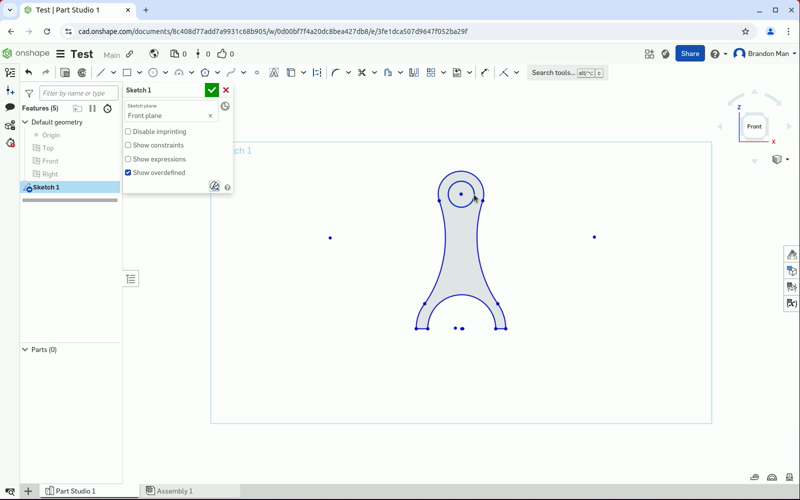
mouse_move(428, 322)
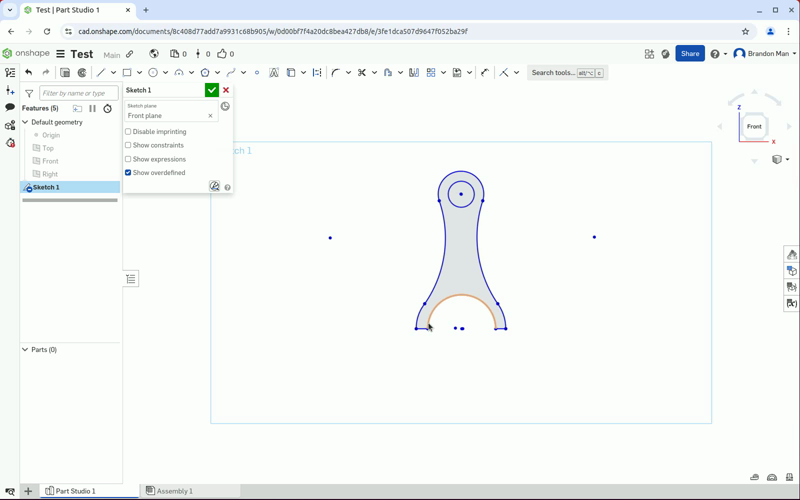
click(428, 322)
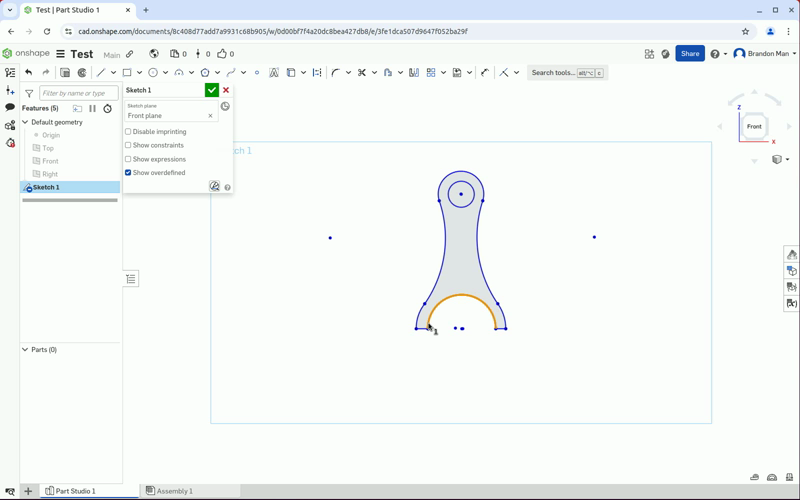
mouse_move(73, 352)
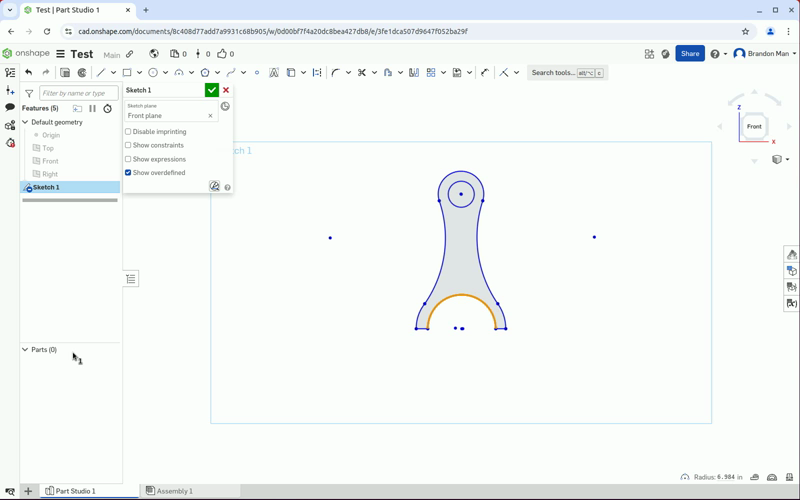
key(shift+y)
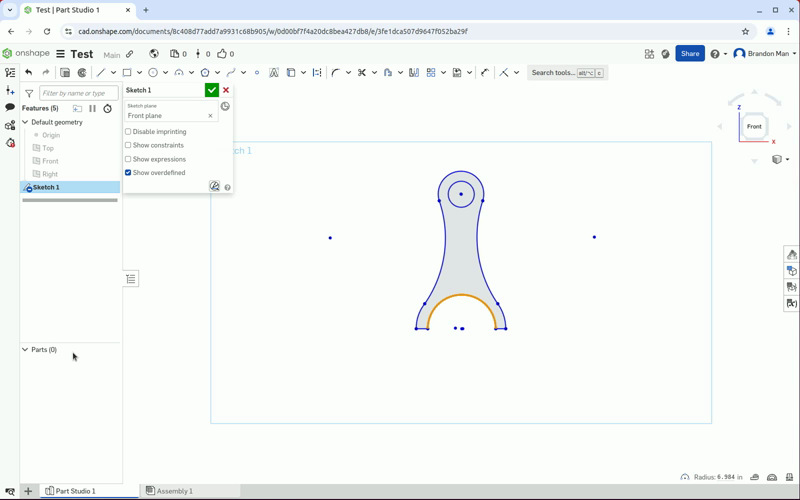
key(shift+e)
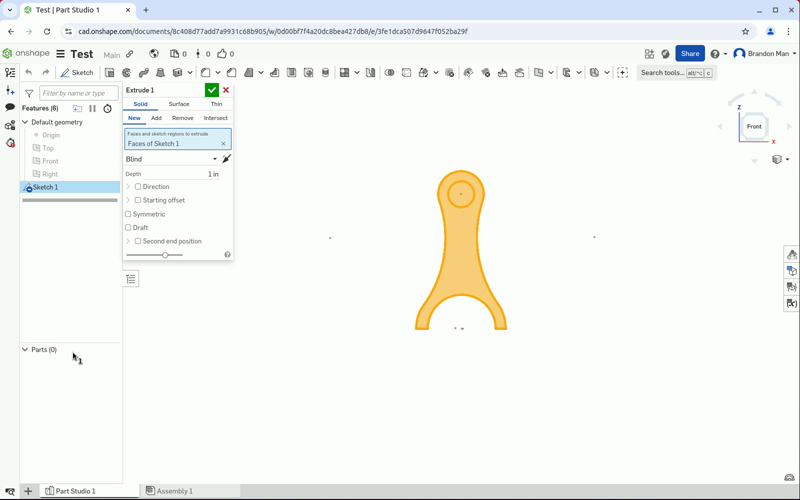
mouse_move(143, 106)
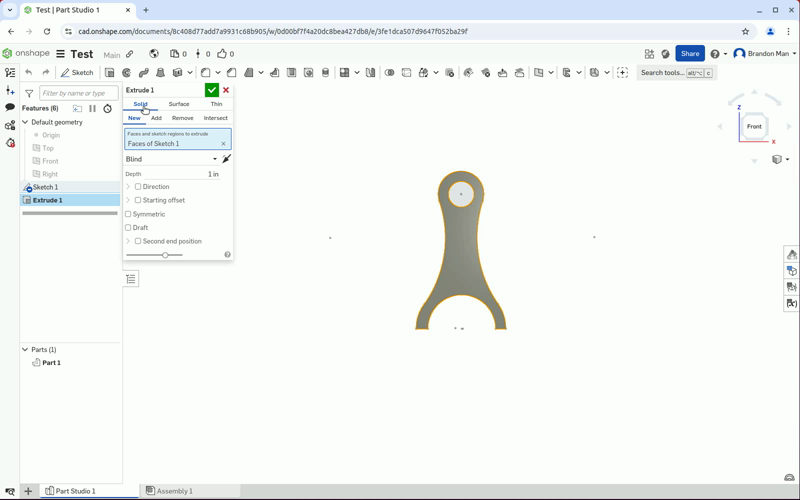
click(143, 106)
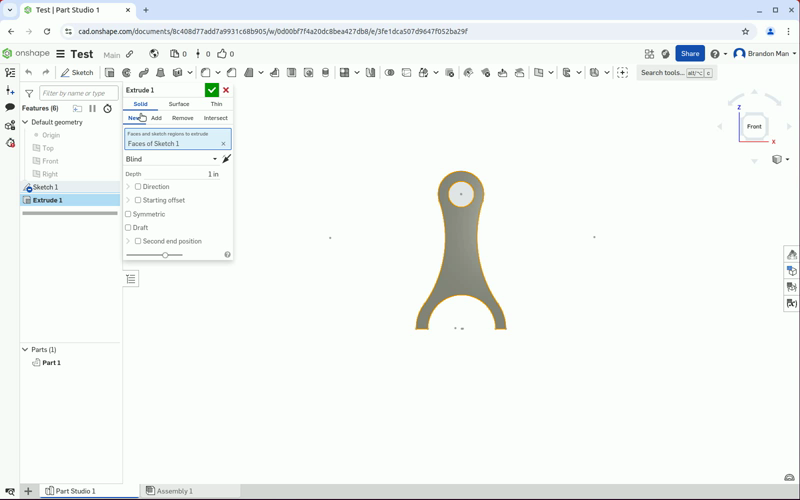
mouse_move(137, 120)
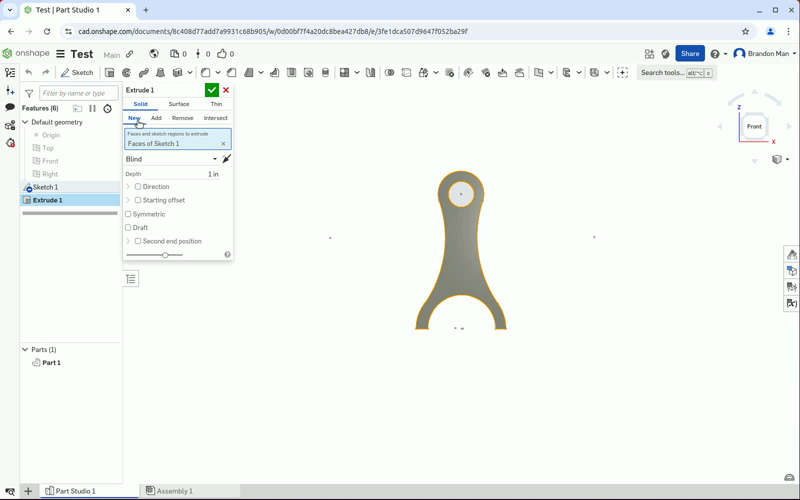
click(137, 120)
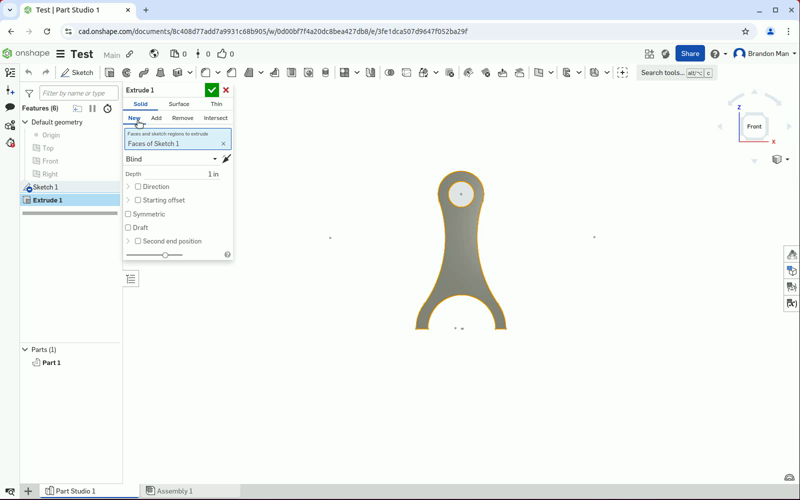
key(tab, 4)
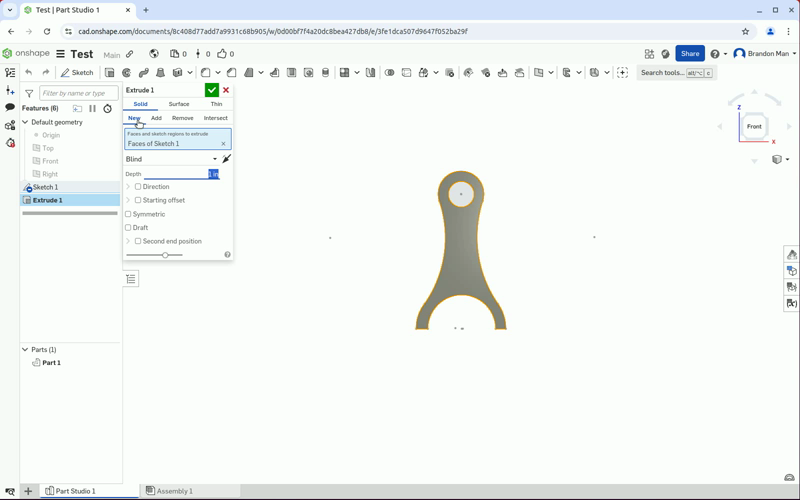
text(3.37)
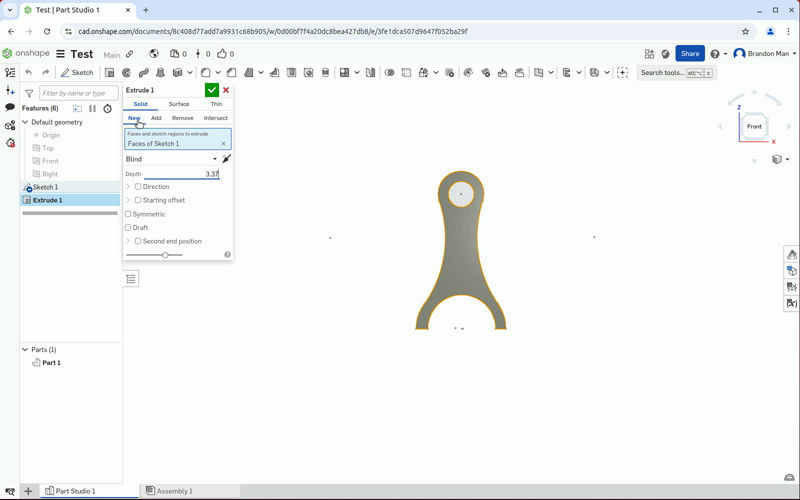
key(enter)
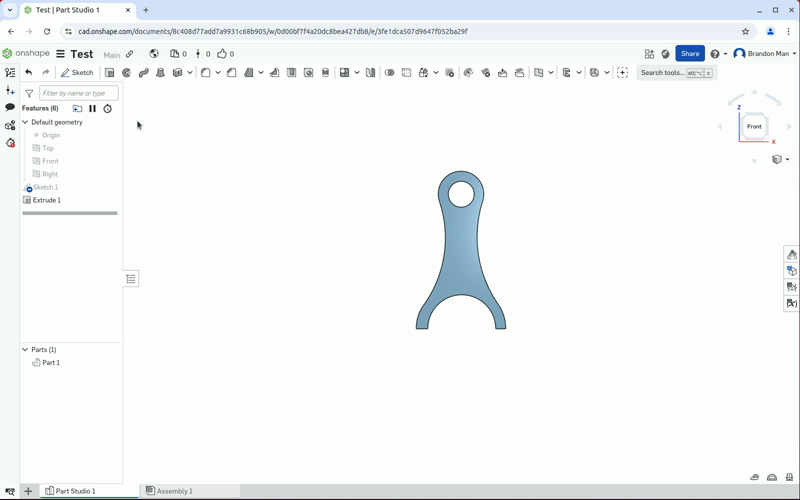
key(shift+h)
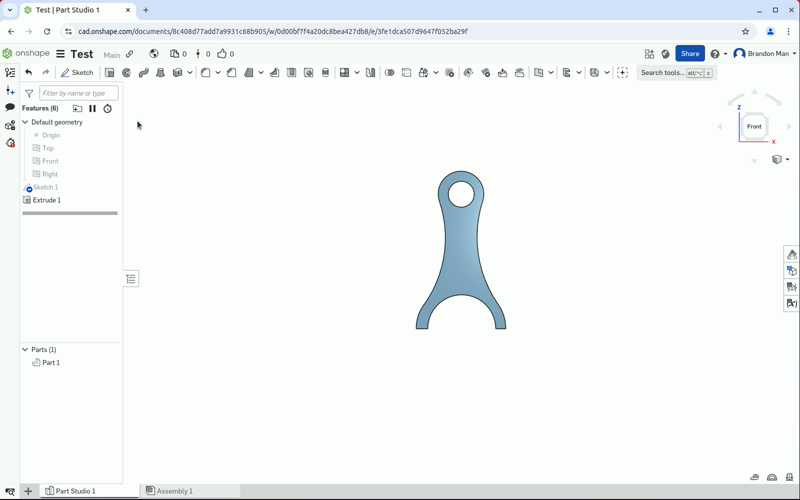
key(shift+h)
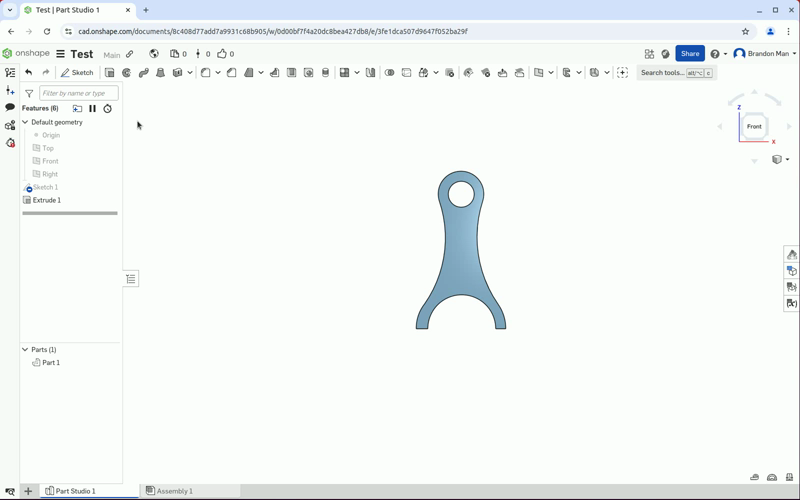
mouse_move(73, 189)
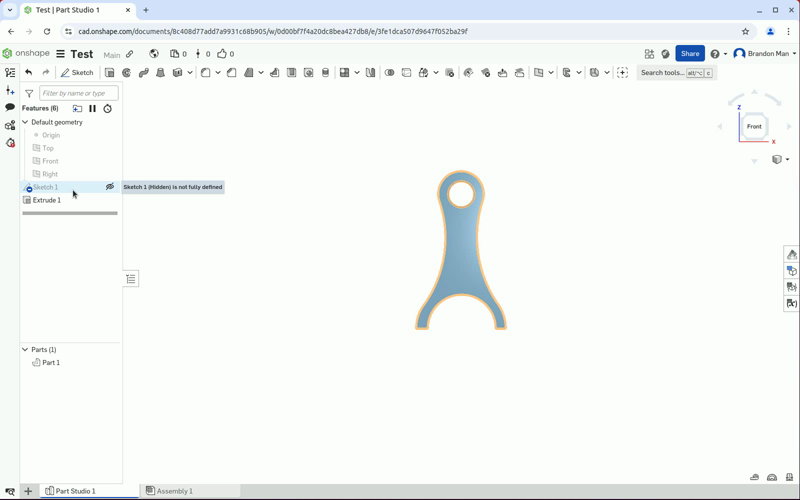
click(73, 189)
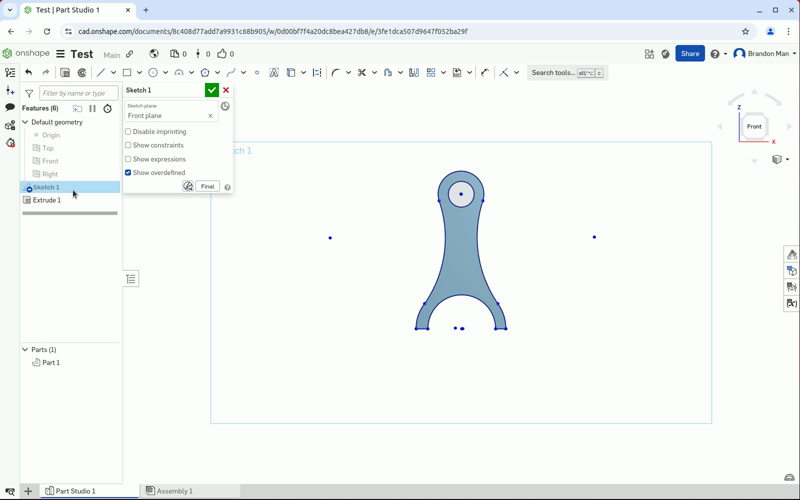
mouse_move(229, 92)
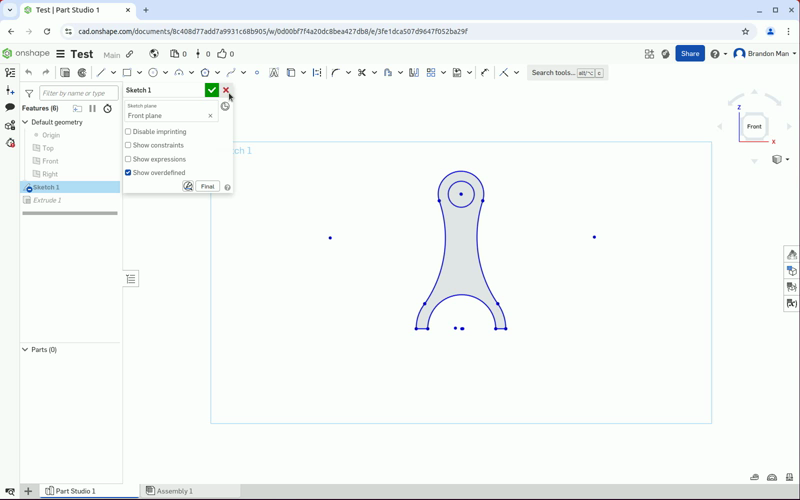
click(229, 92)
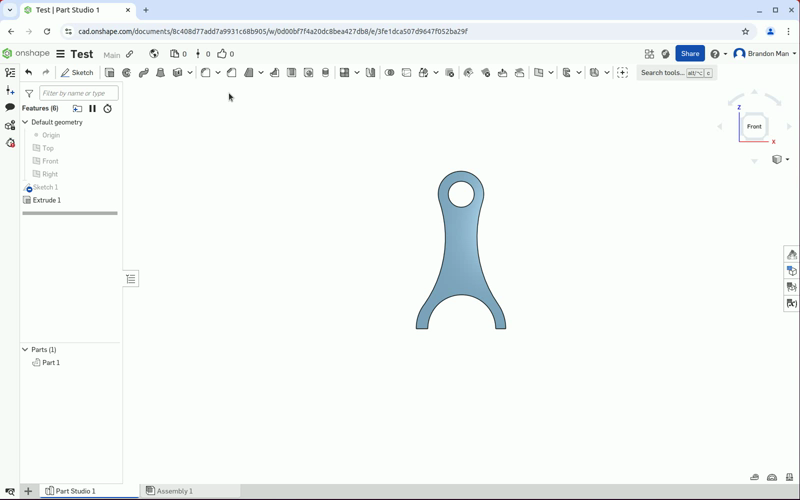
mouse_move(73, 352)
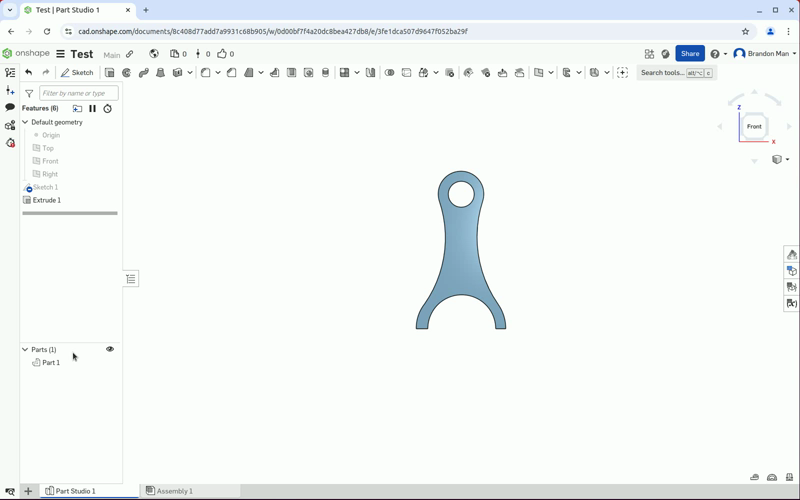
key(y)
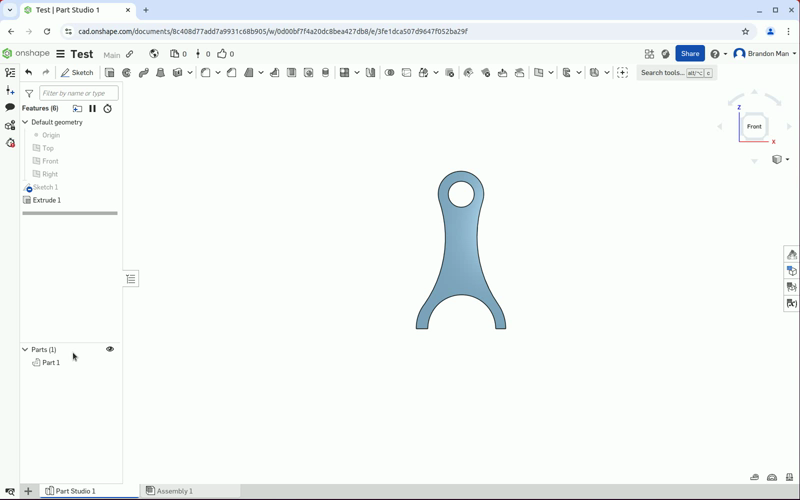
key(shift+p)
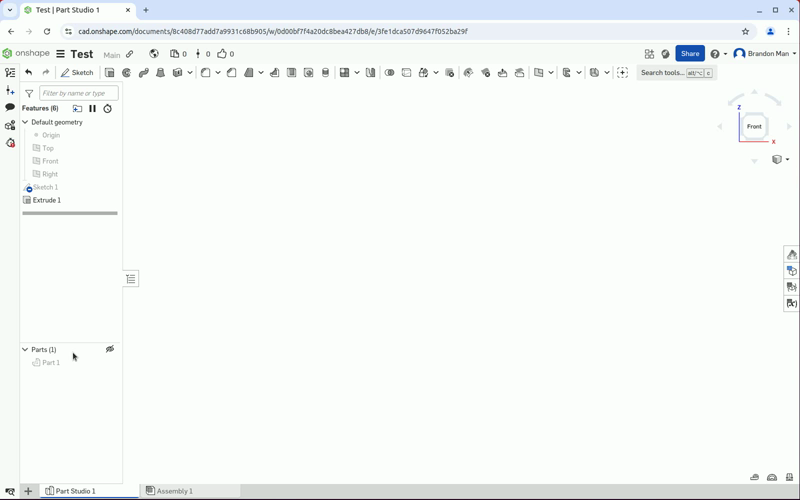
key(space)
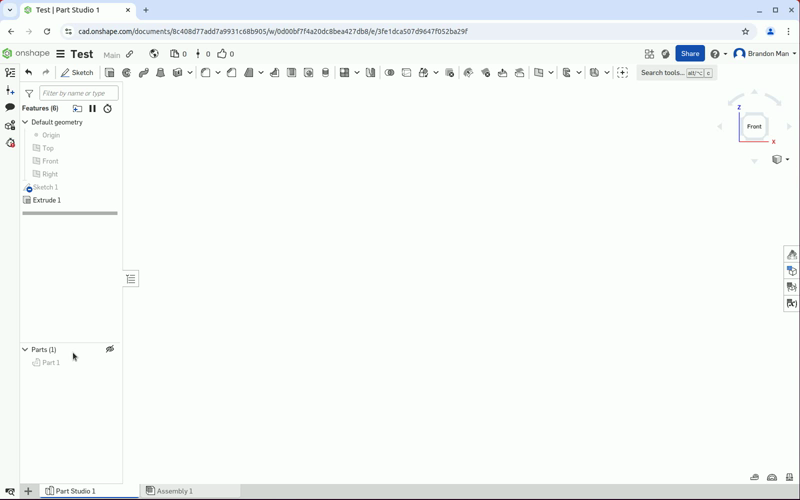
key_down(shift)
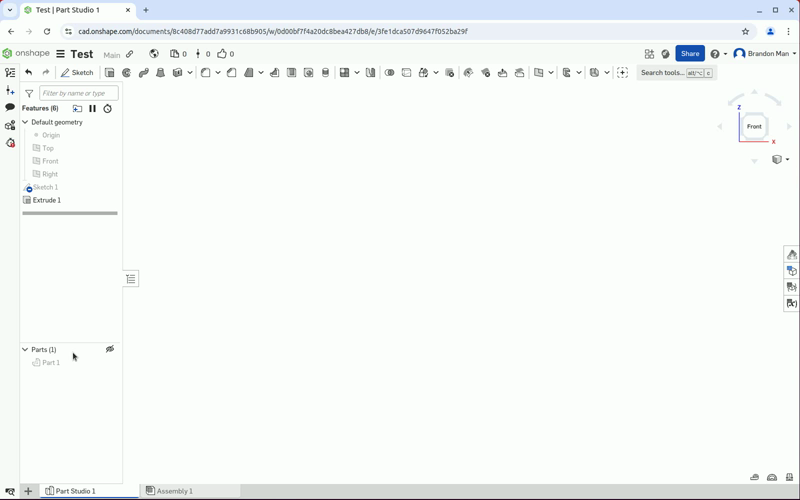
key(down)
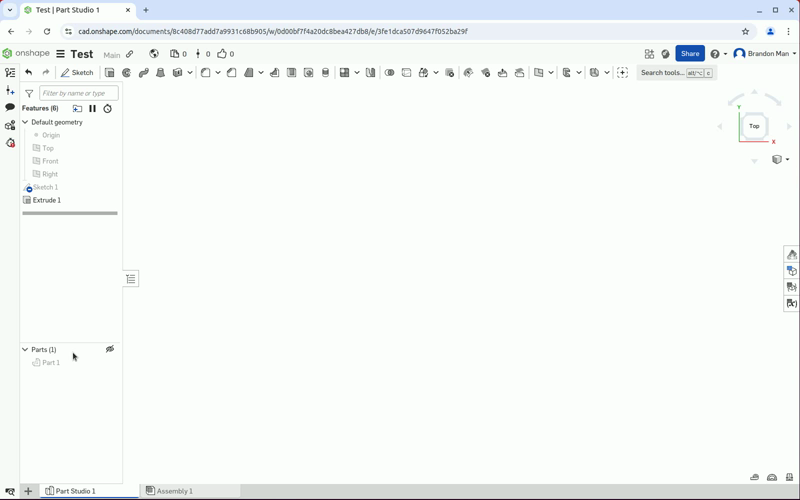
key_up(shift)
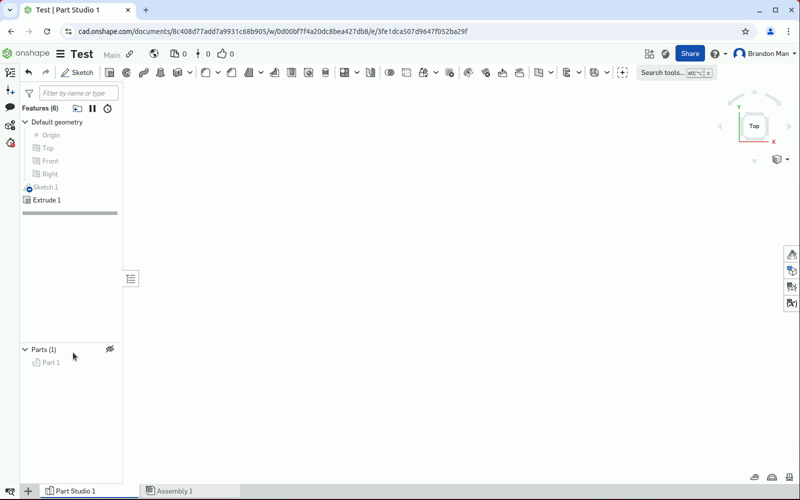
mouse_move(73, 352)
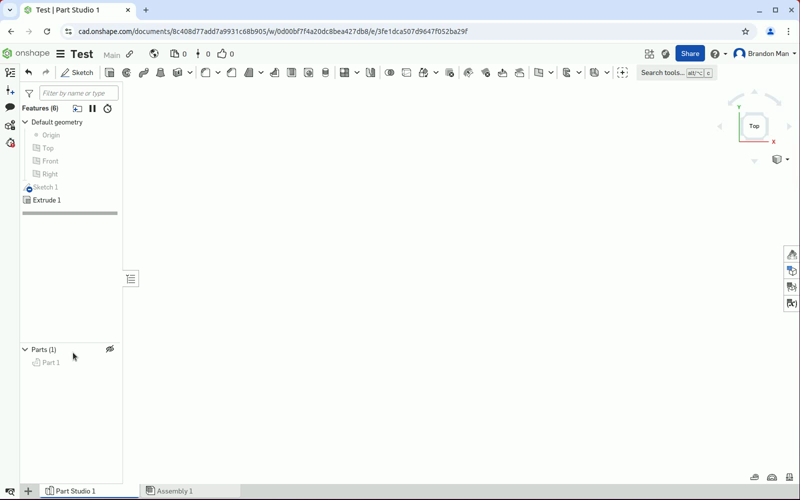
key(shift+y)
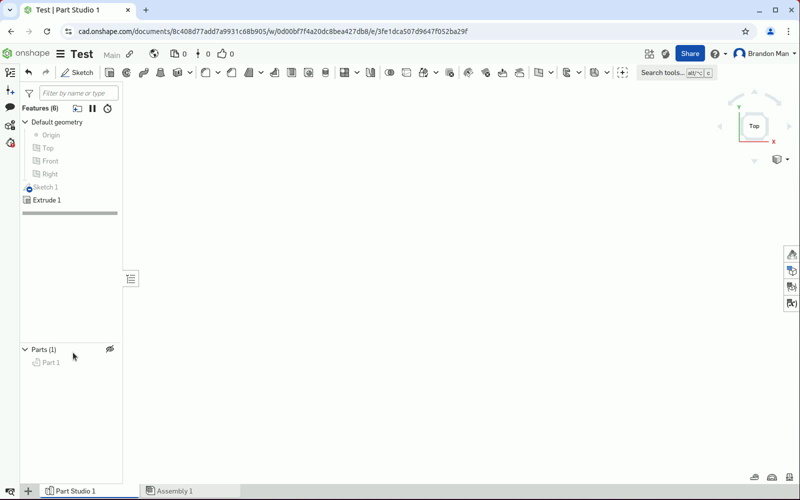
key(shift+s)
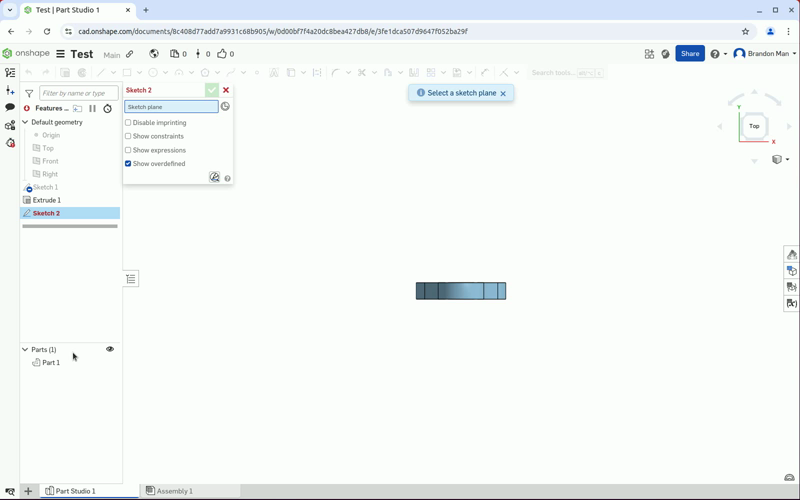
mouse_move(73, 150)
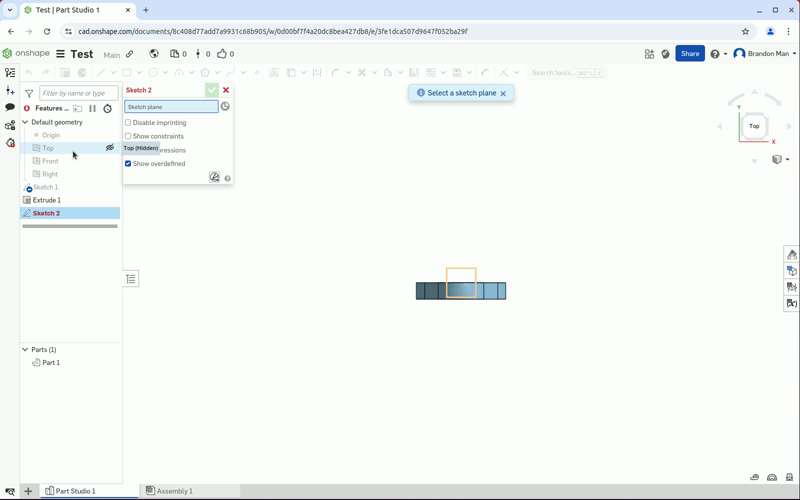
click(73, 150)
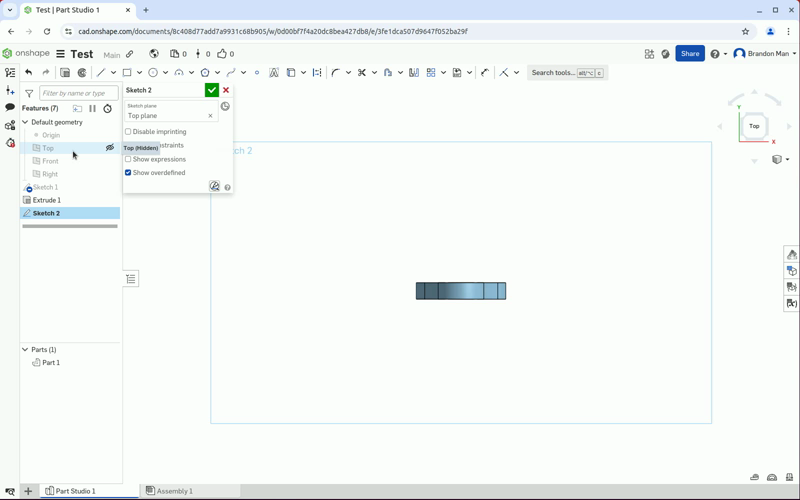
mouse_move(73, 352)
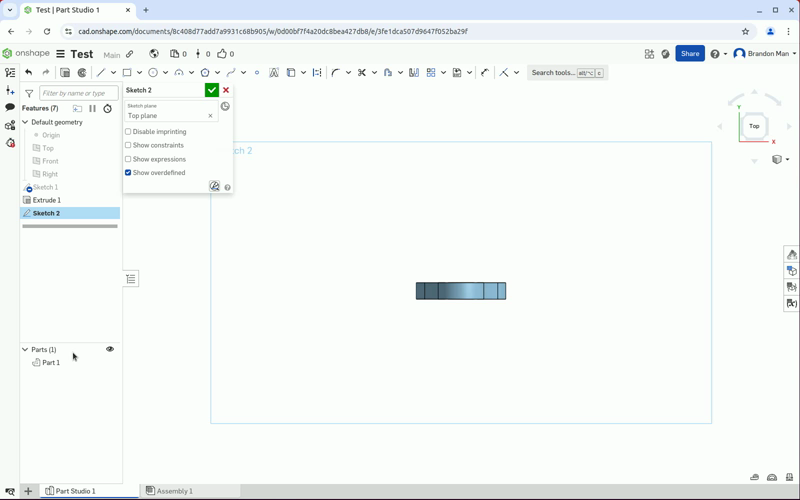
key(y)
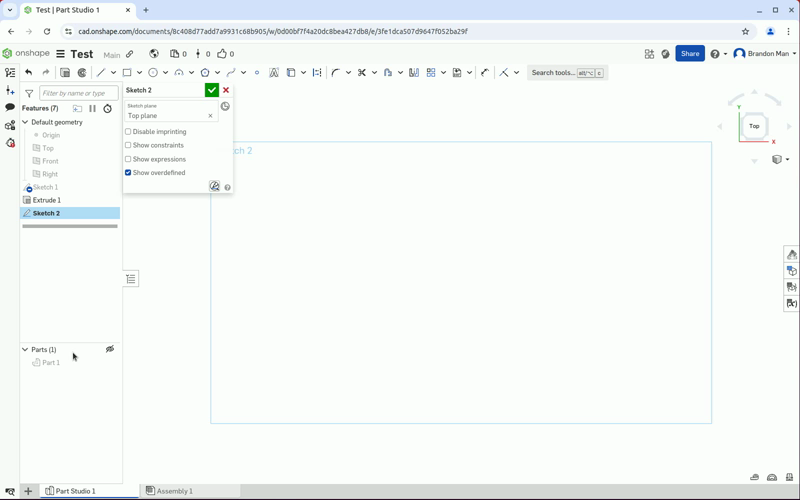
key(c)
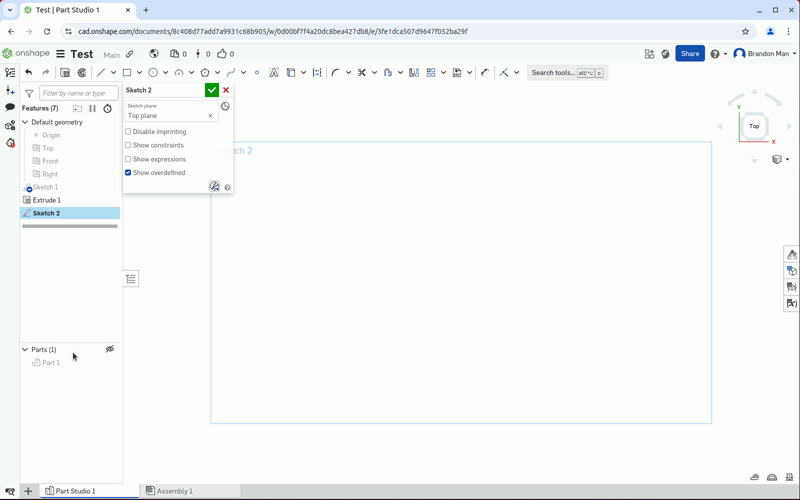
key_down(shift)
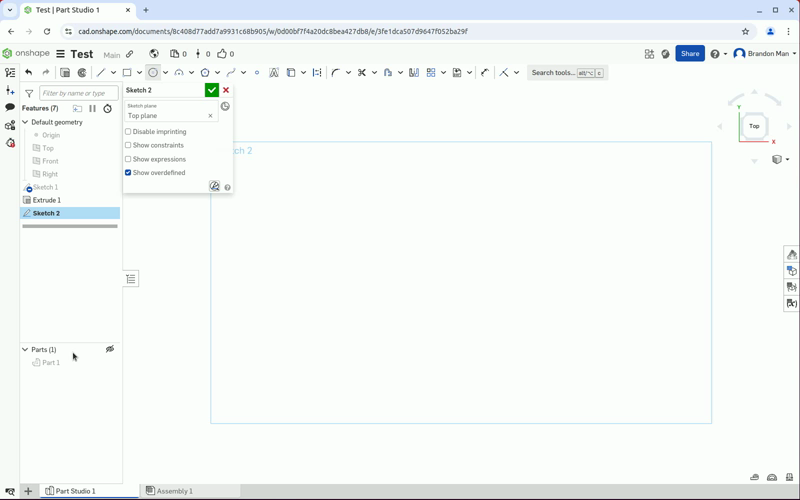
mouse_move(422, 291)
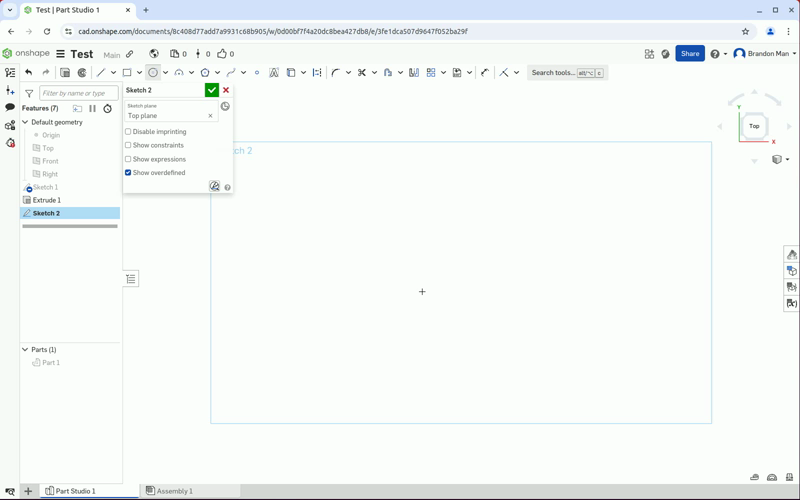
click(422, 291)
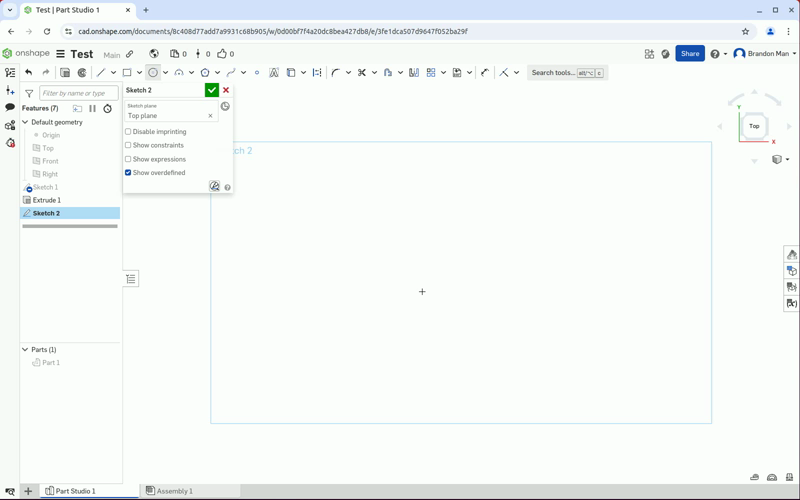
key_up(shift)
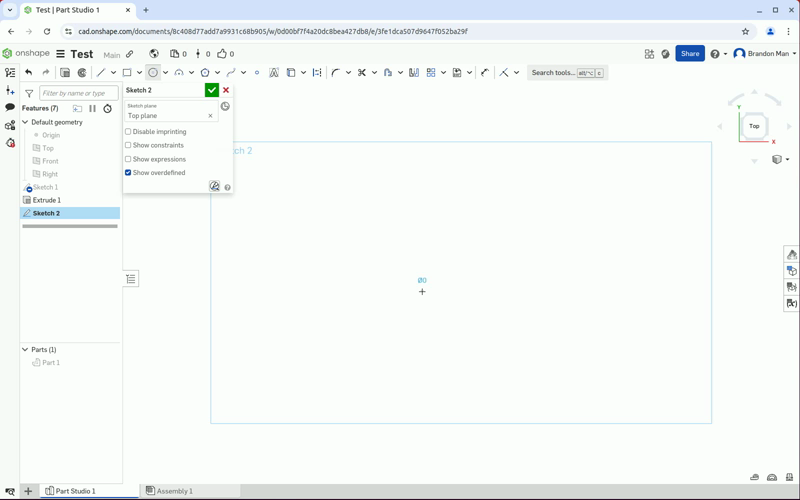
mouse_move(426, 291)
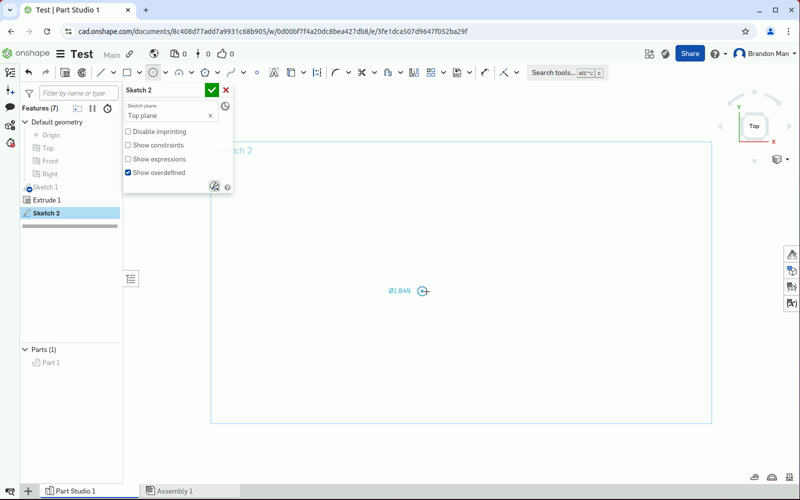
click(426, 291)
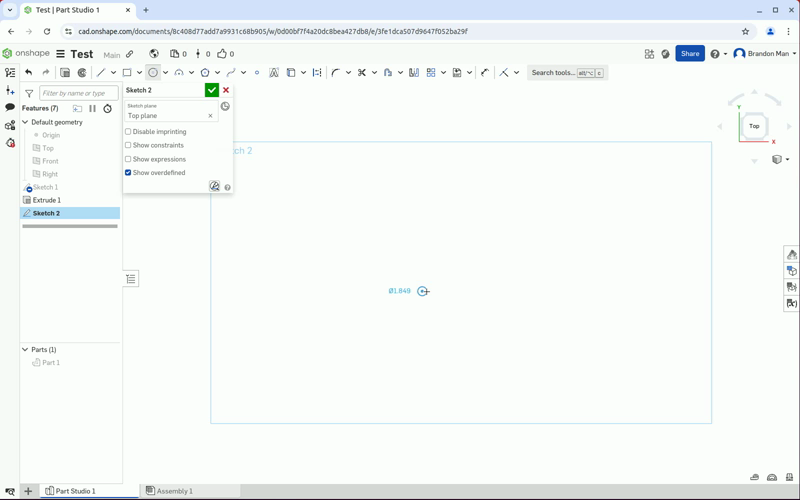
key(esc)
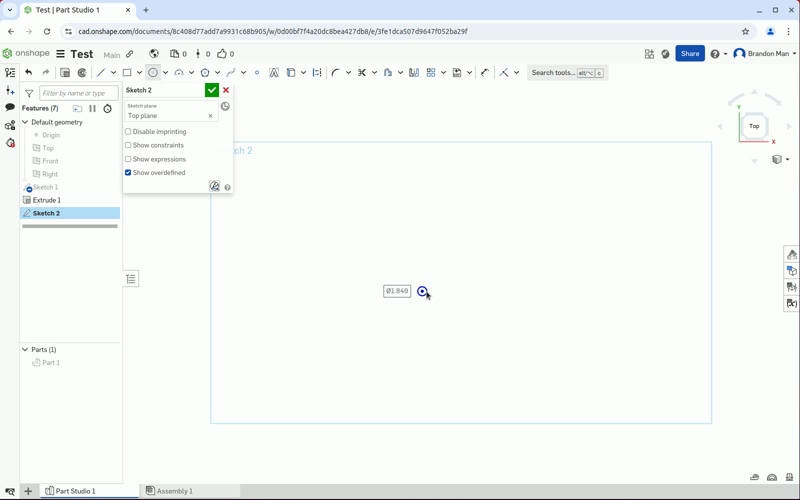
mouse_move(420, 290)
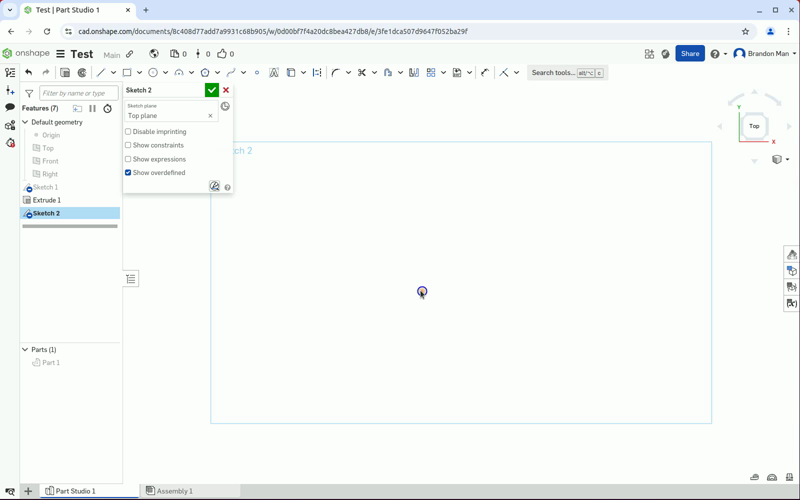
scroll(6)
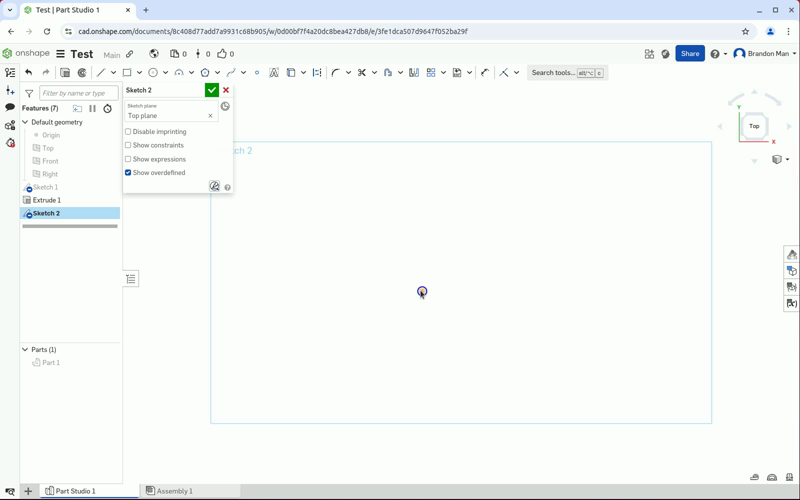
scroll(6)
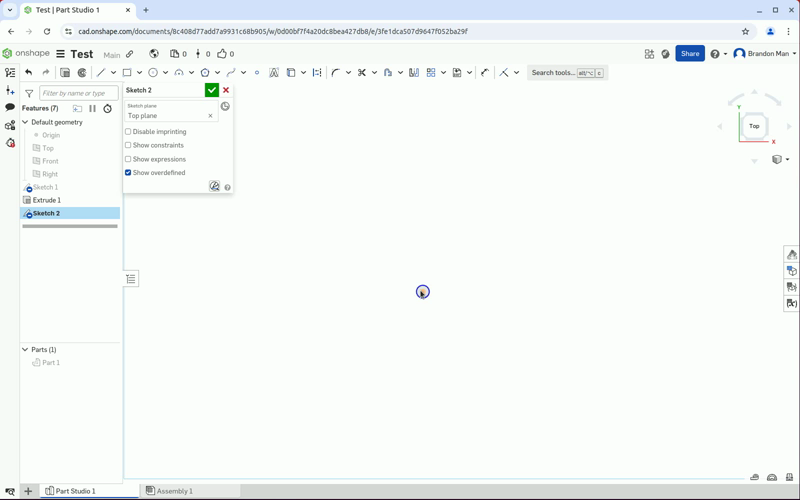
scroll(6)
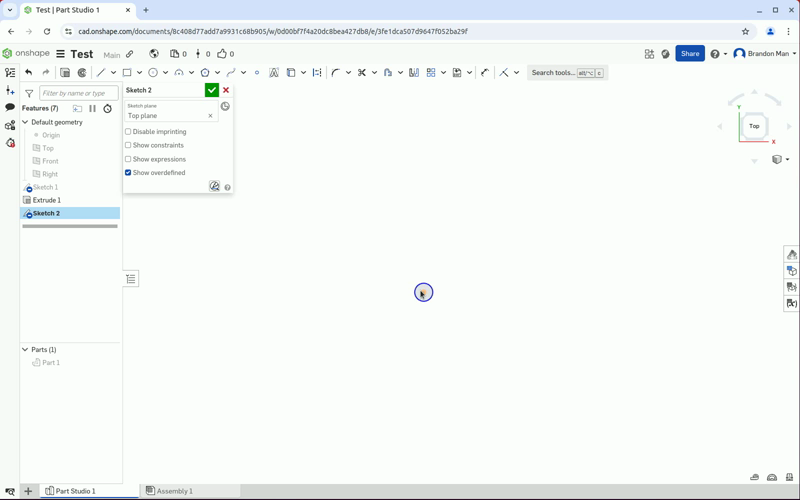
scroll(6)
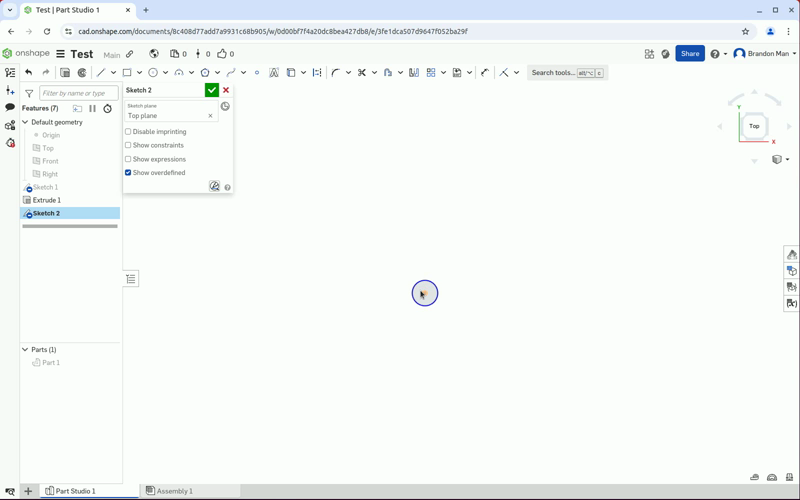
scroll(6)
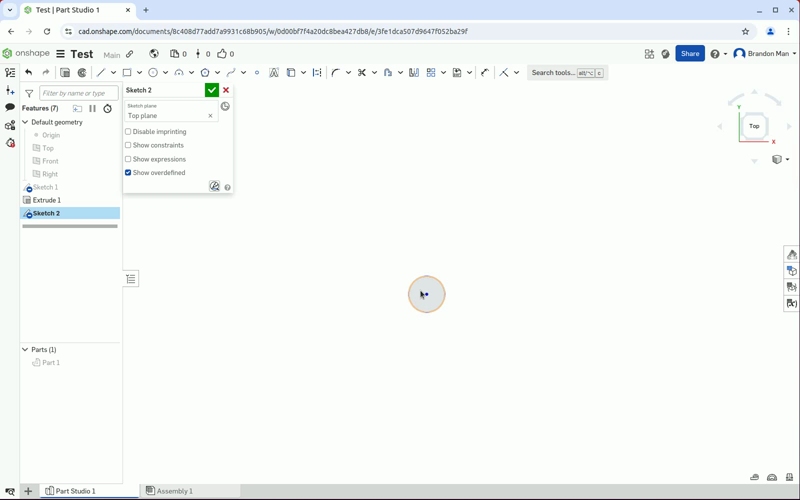
scroll(6)
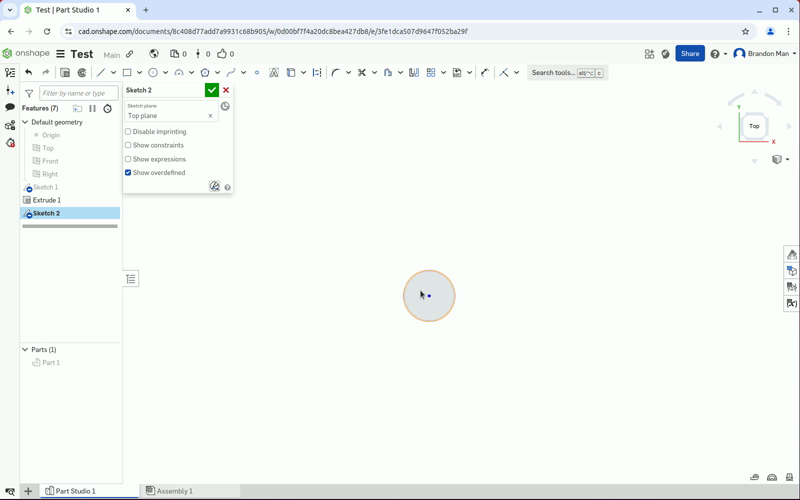
scroll(6)
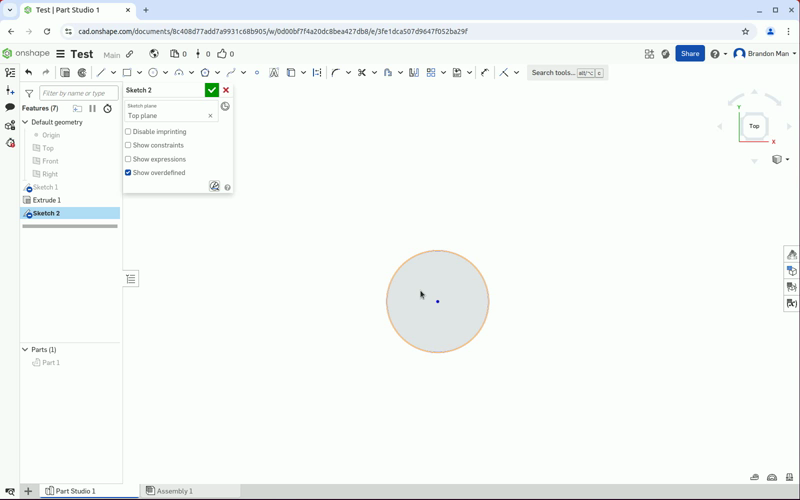
click(420, 290)
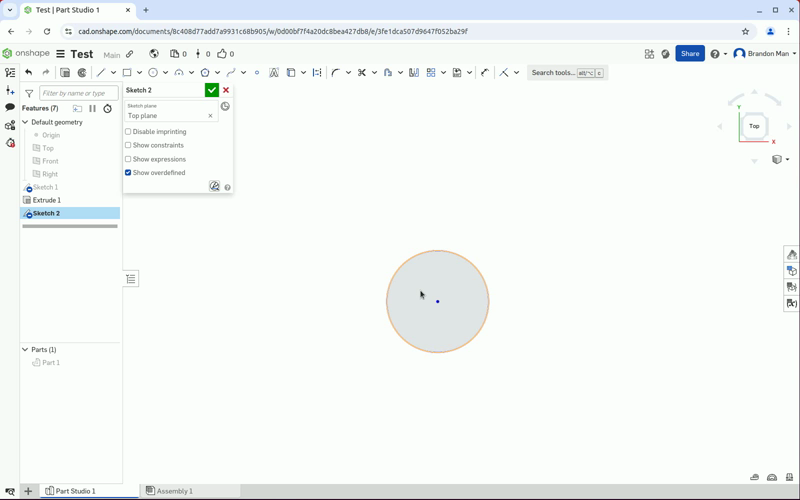
scroll(-6)
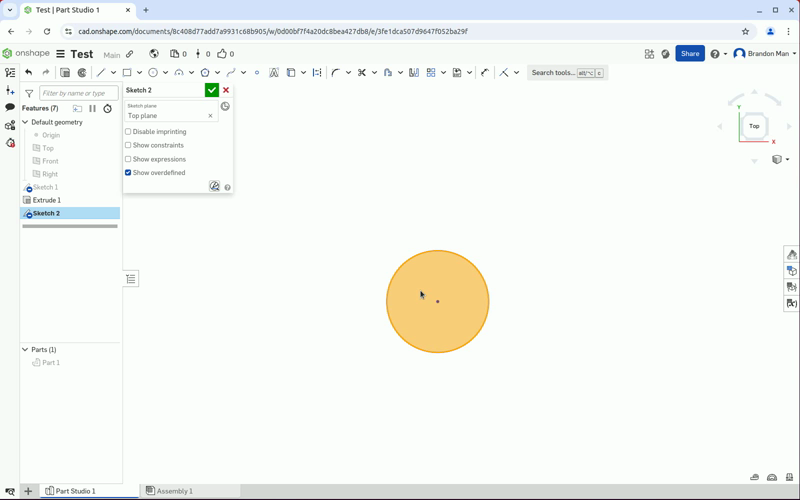
scroll(-6)
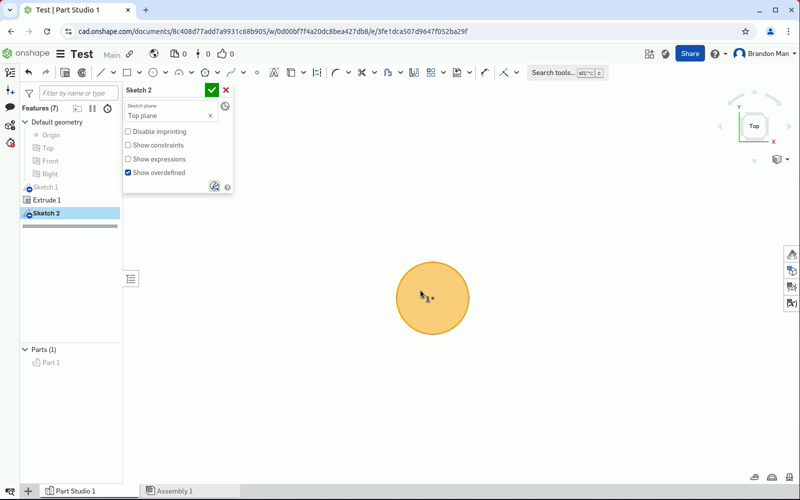
scroll(-6)
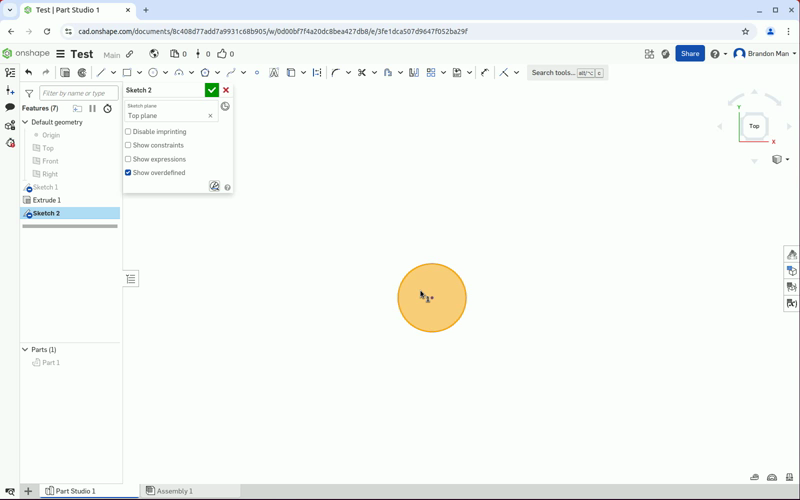
scroll(-6)
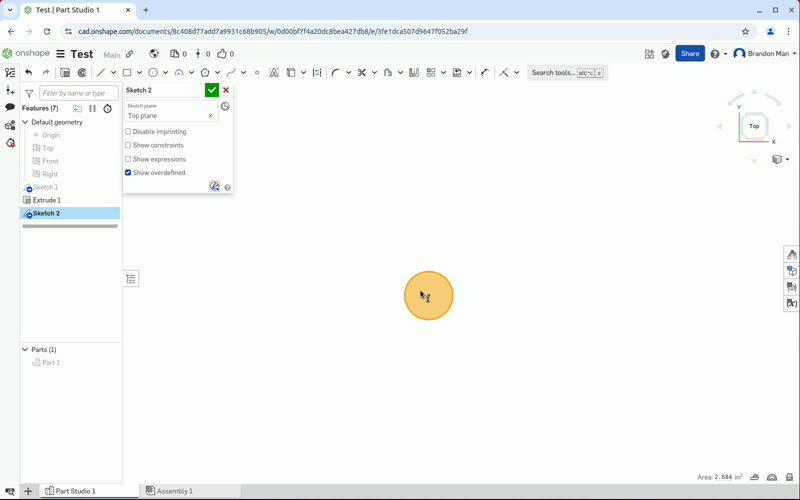
scroll(-6)
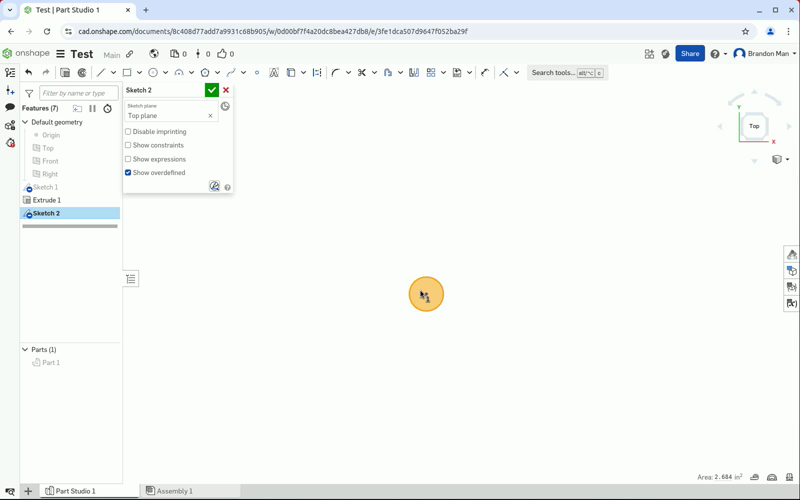
scroll(-6)
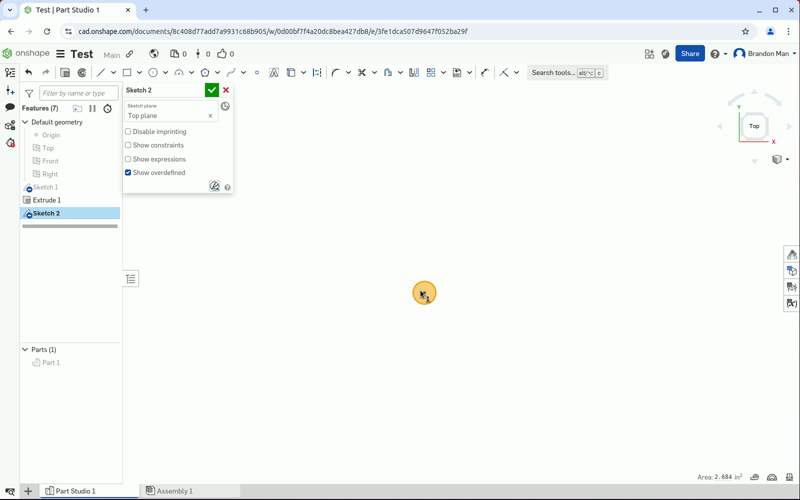
scroll(-6)
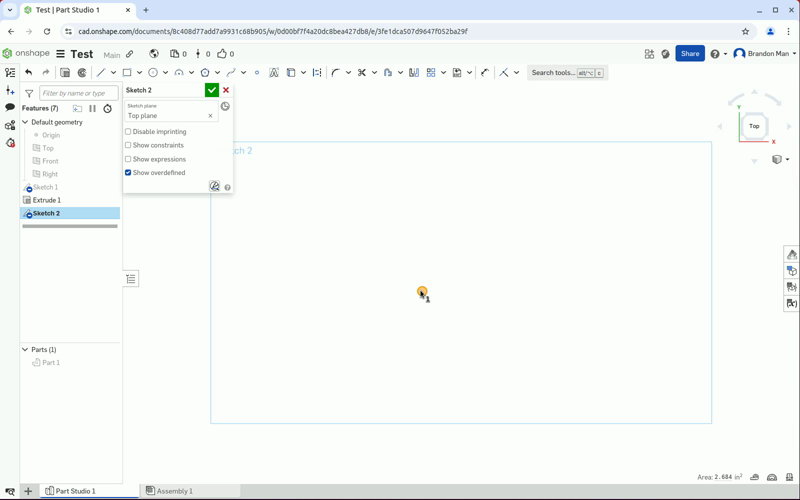
mouse_move(73, 352)
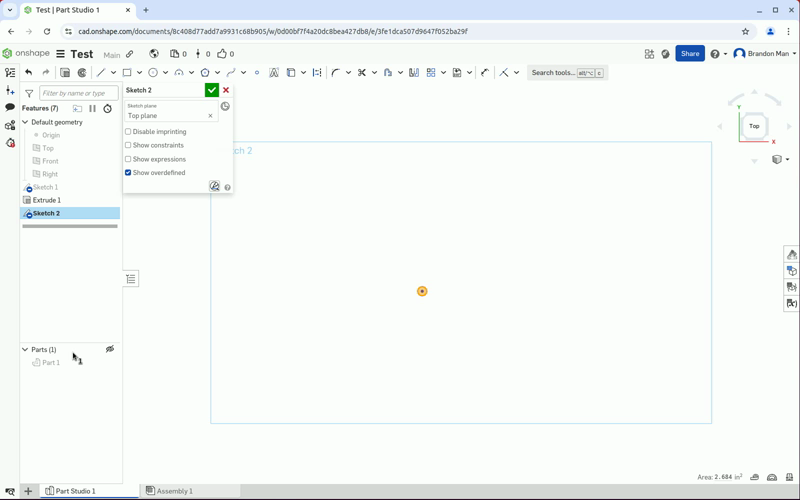
key(shift+y)
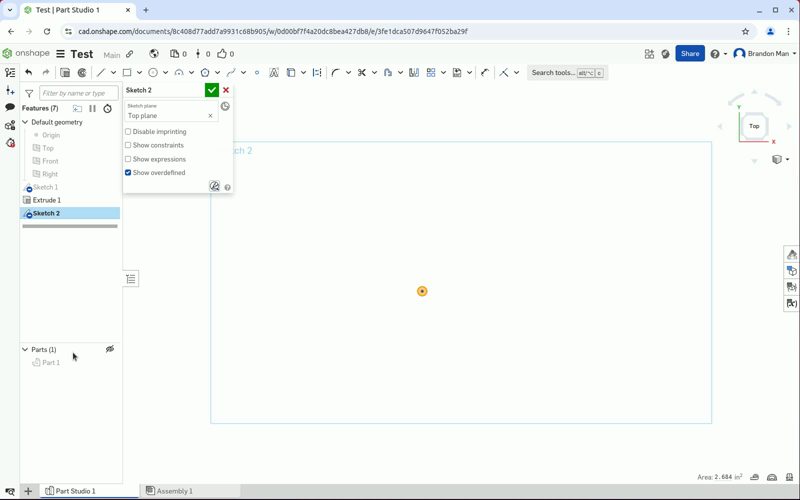
key(shift+e)
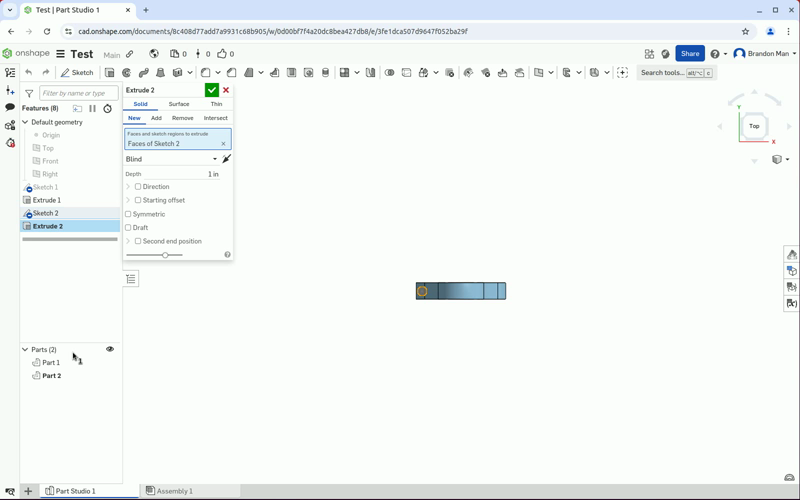
mouse_move(143, 106)
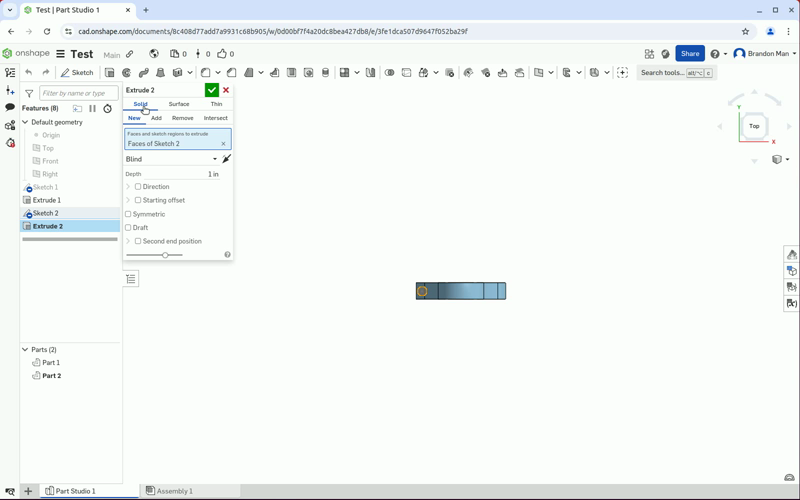
click(143, 106)
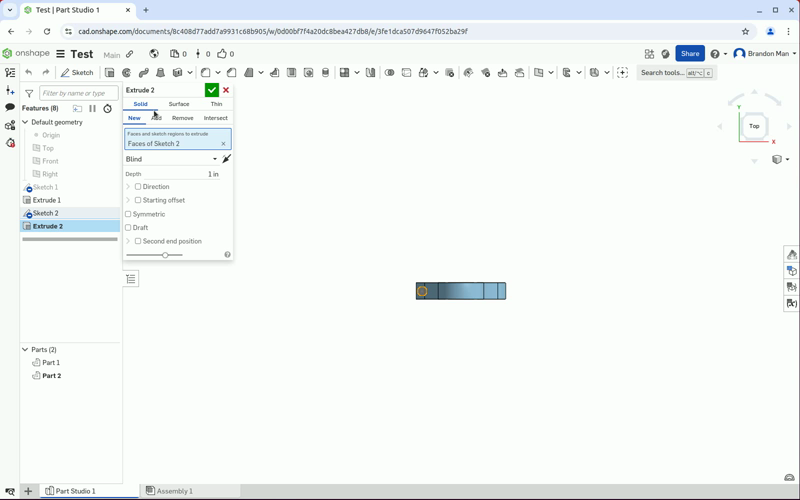
mouse_move(186, 120)
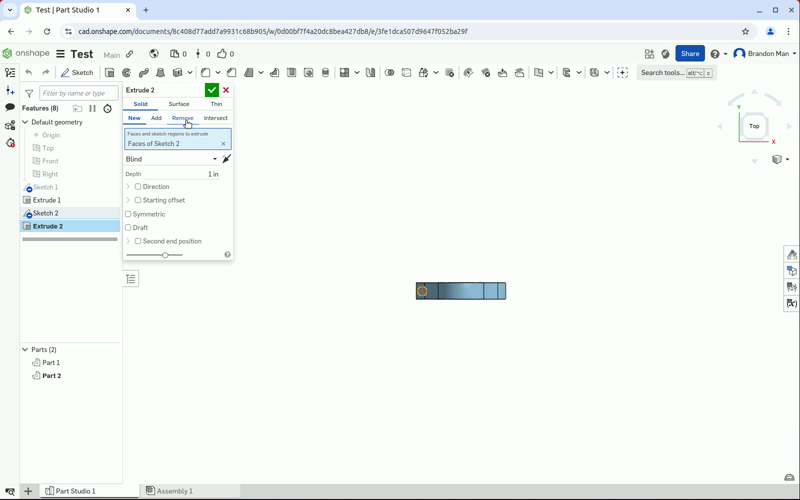
click(186, 120)
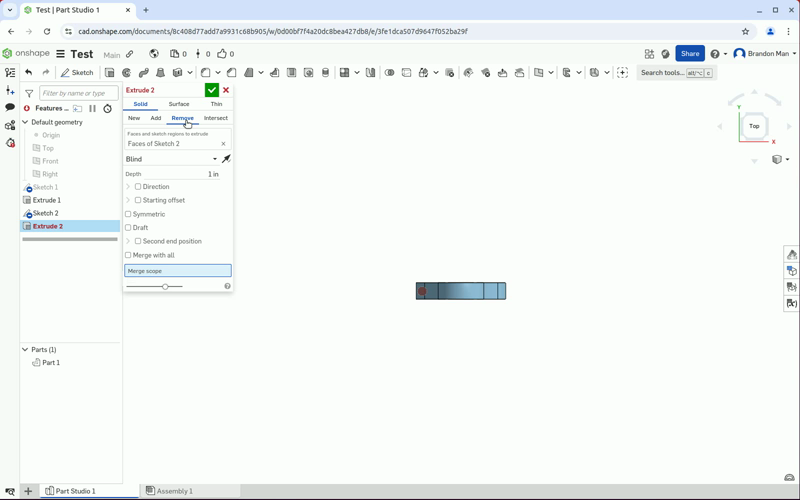
key(tab, 4)
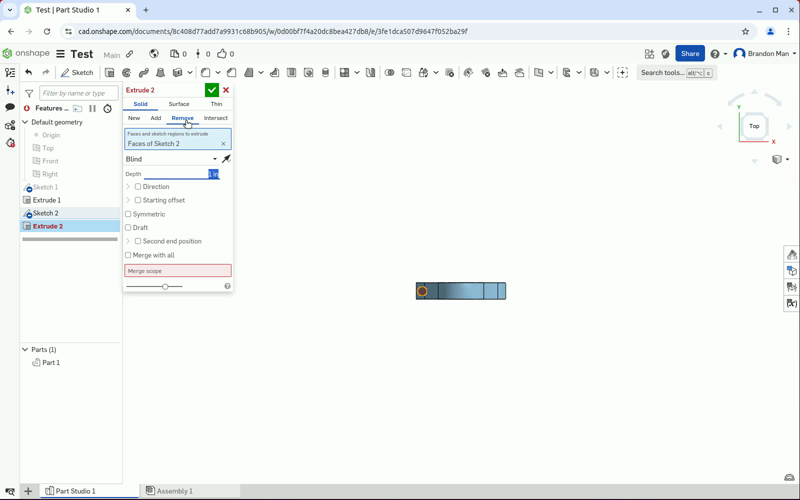
text(9.869)
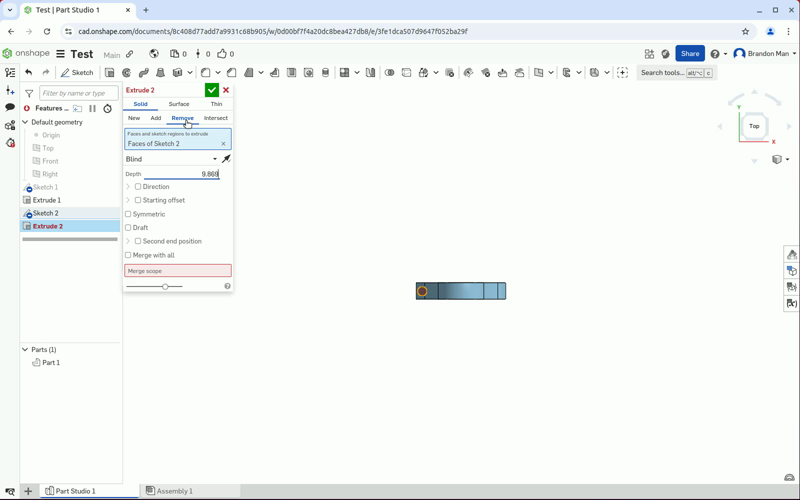
key(tab, 6)
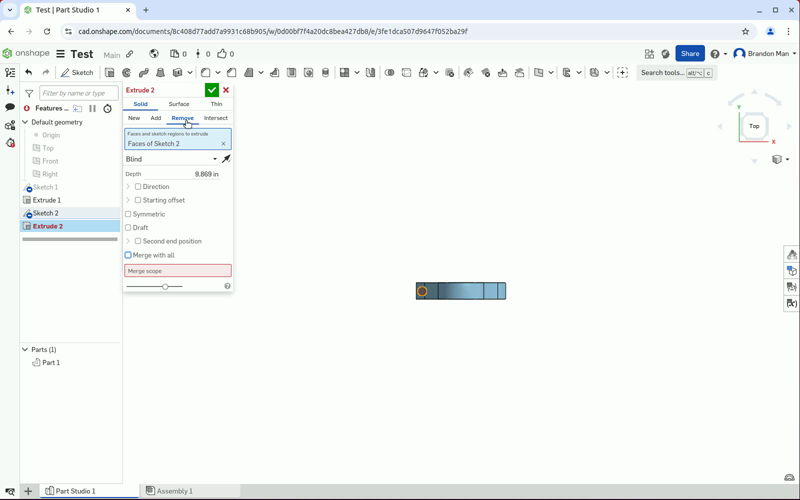
key(space)
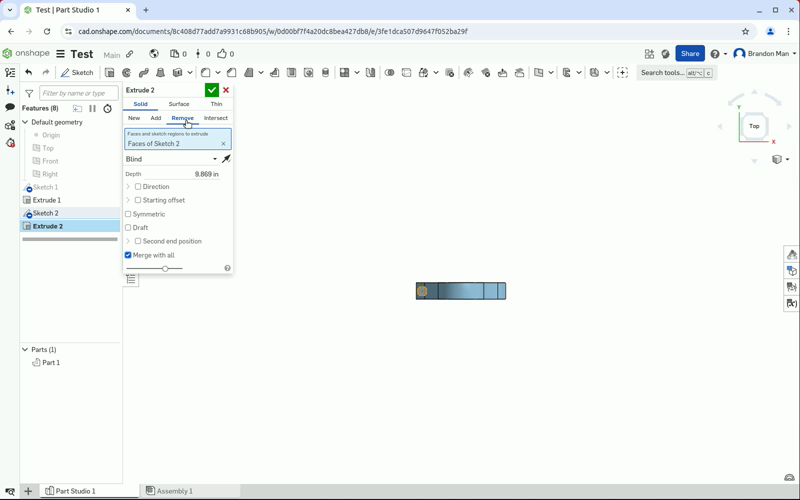
key(enter)
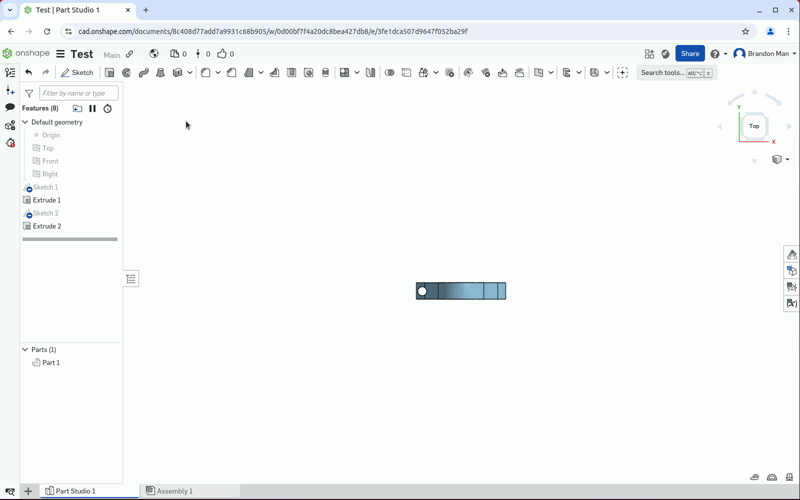
key(shift+h)
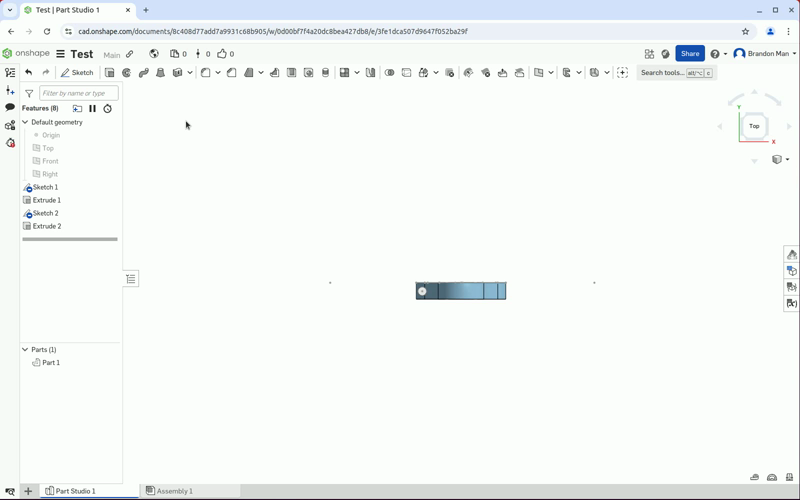
key(shift+h)
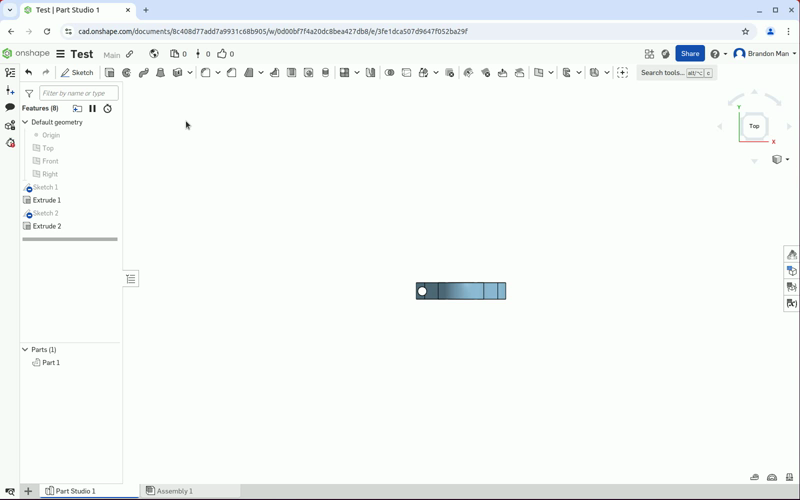
mouse_move(73, 189)
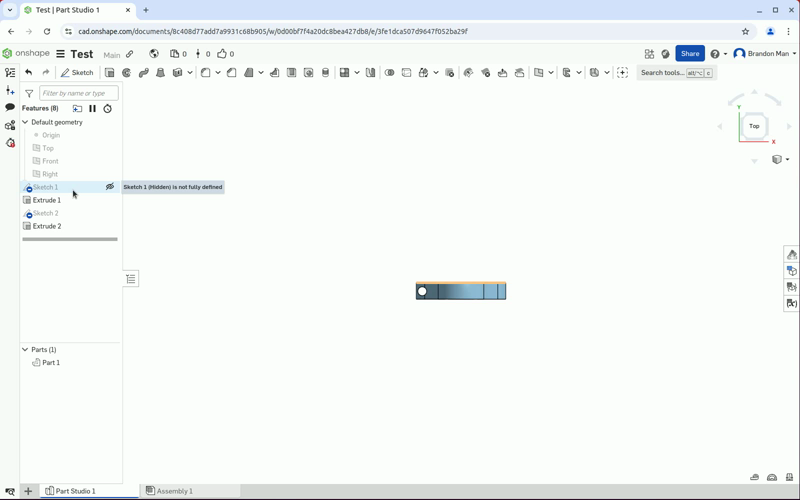
click(73, 189)
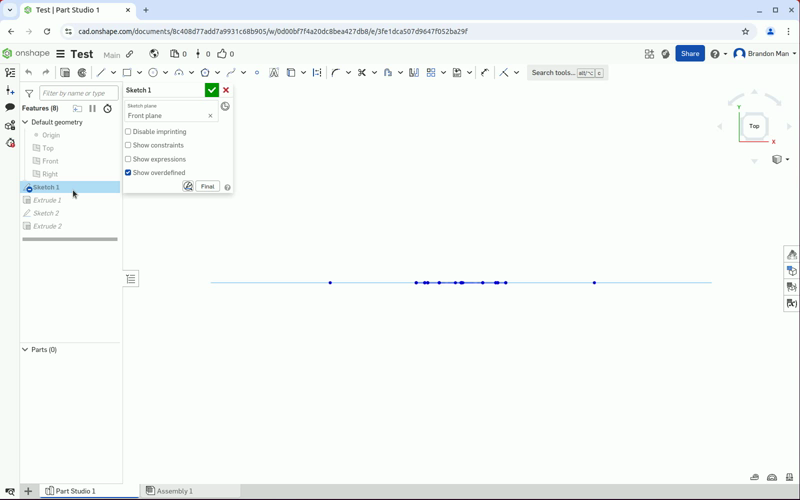
mouse_move(229, 92)
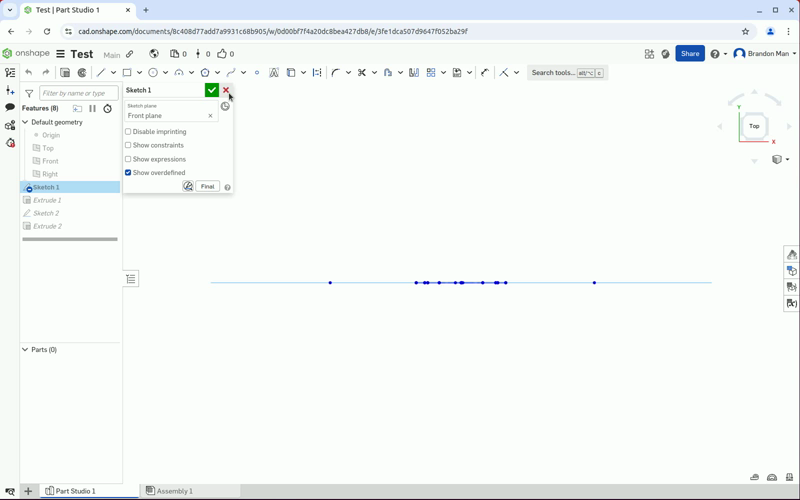
click(229, 92)
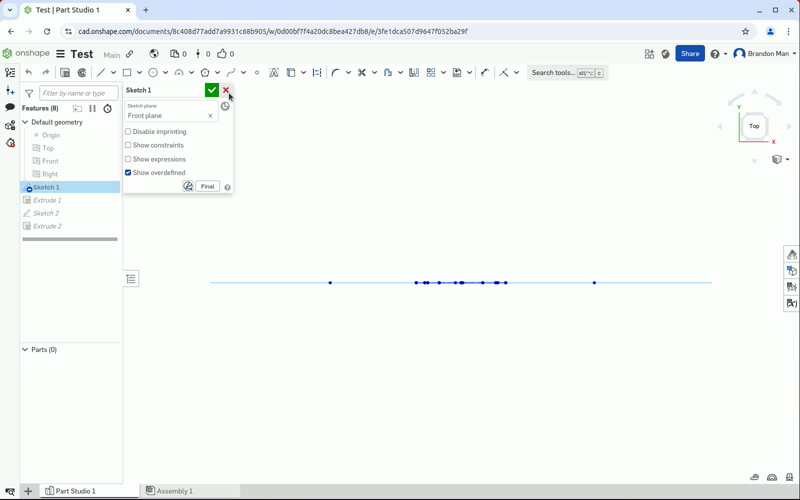
key(shift+s)
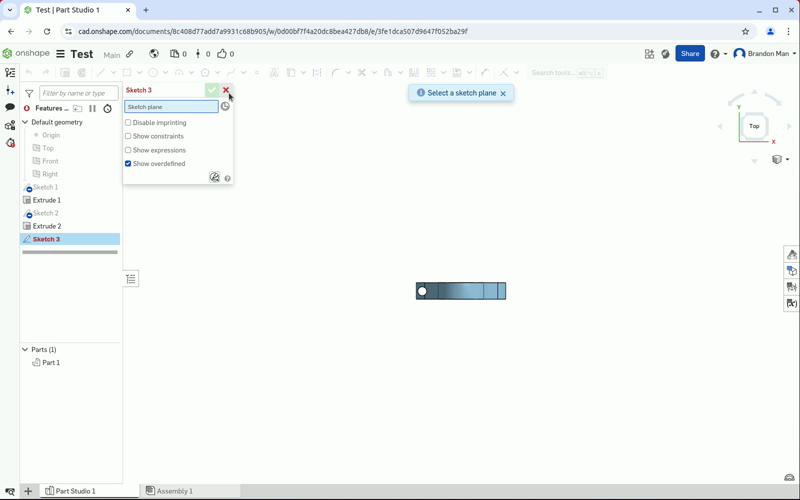
mouse_move(73, 150)
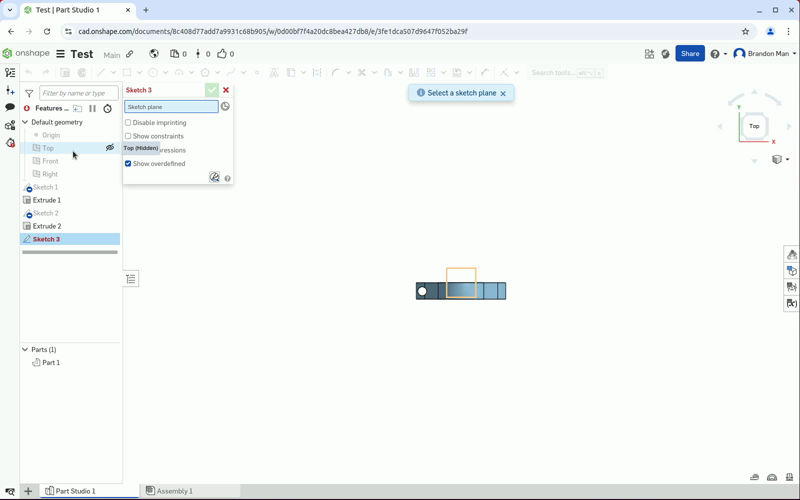
click(73, 150)
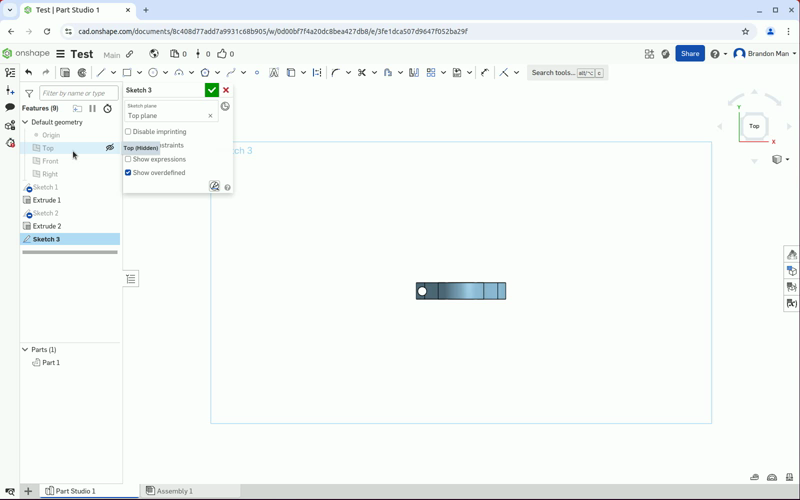
mouse_move(73, 352)
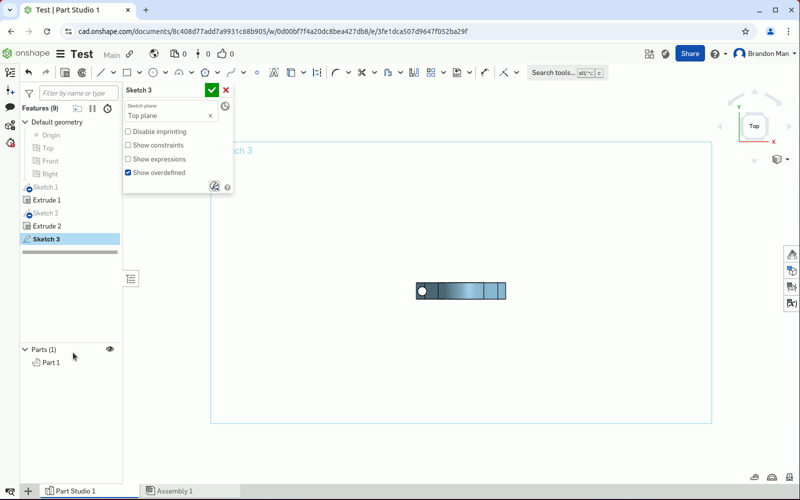
key(y)
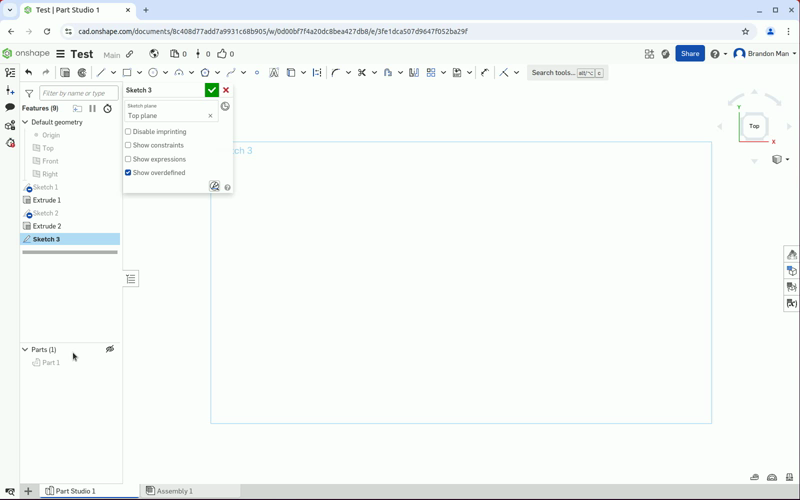
key(c)
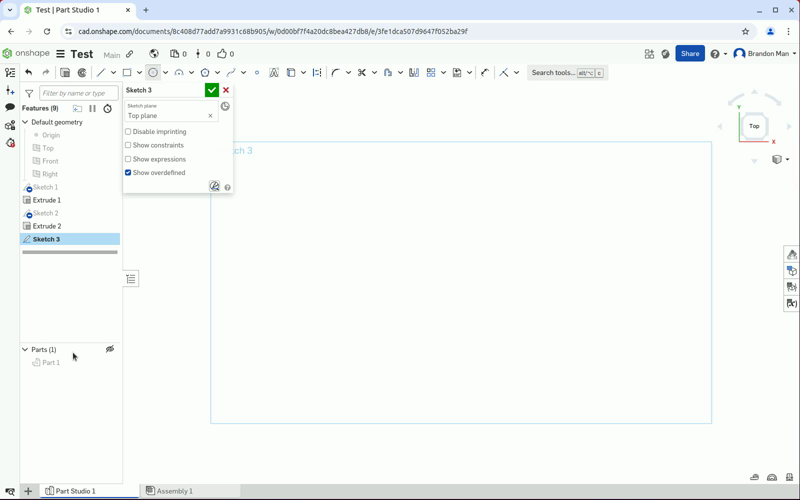
key_down(shift)
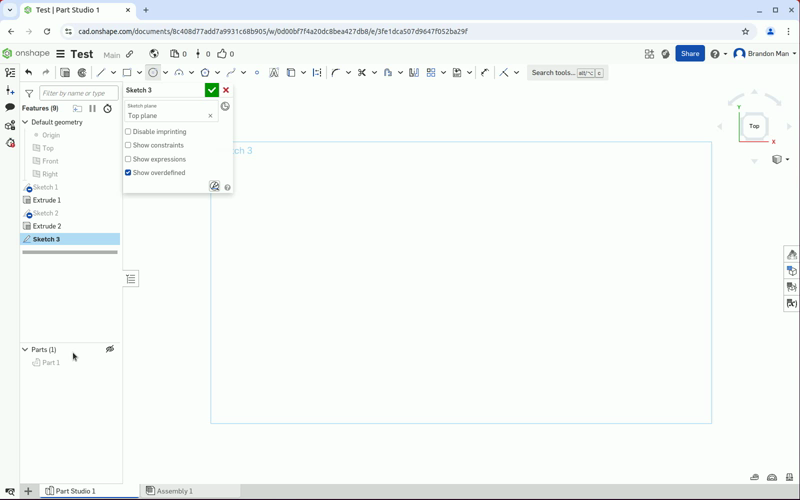
mouse_move(500, 291)
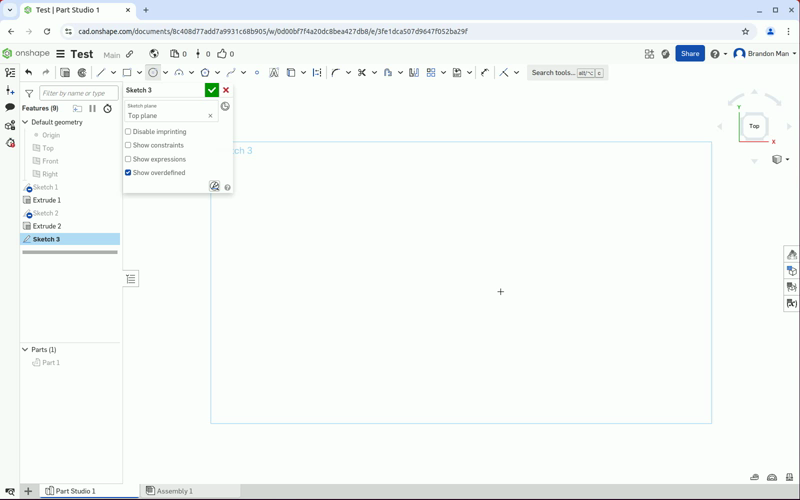
click(500, 291)
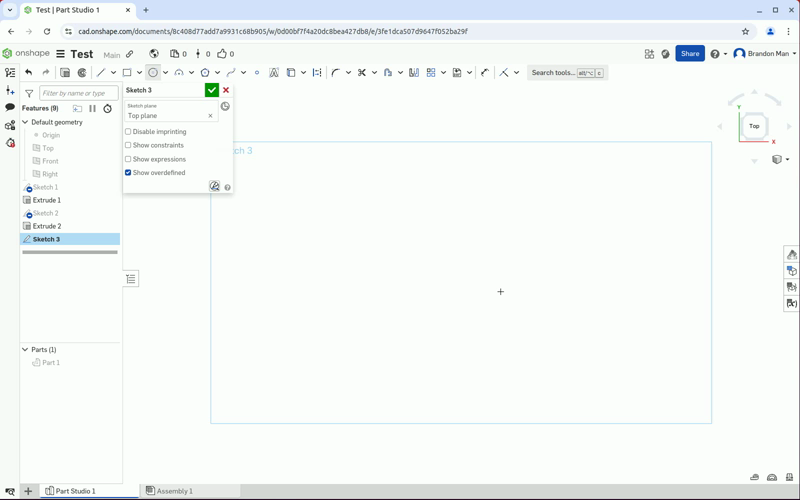
key_up(shift)
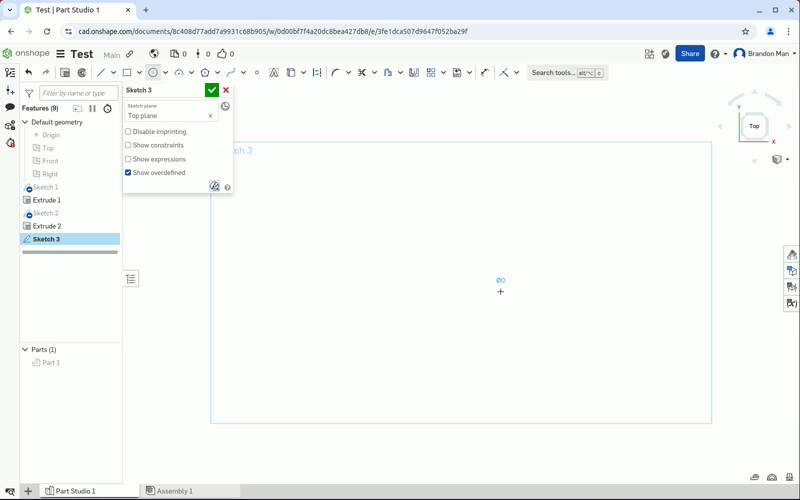
mouse_move(505, 291)
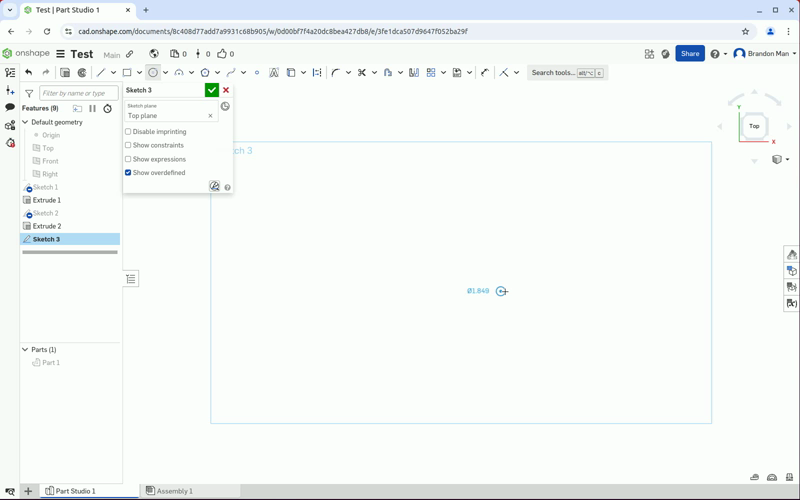
click(505, 291)
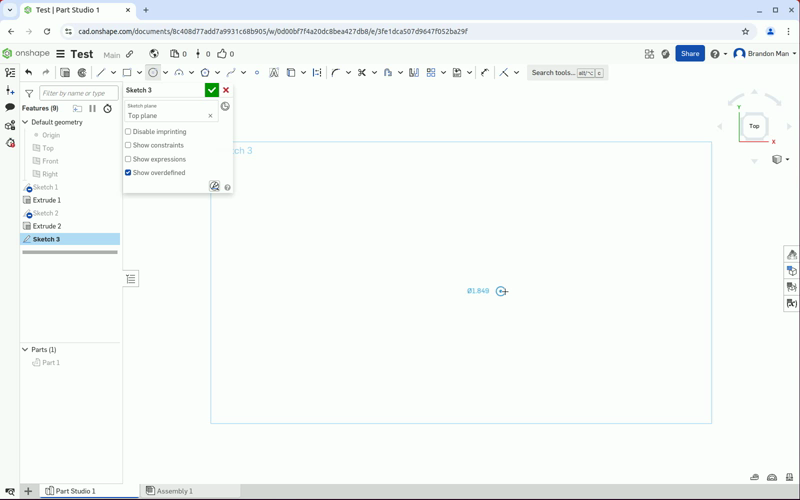
key(esc)
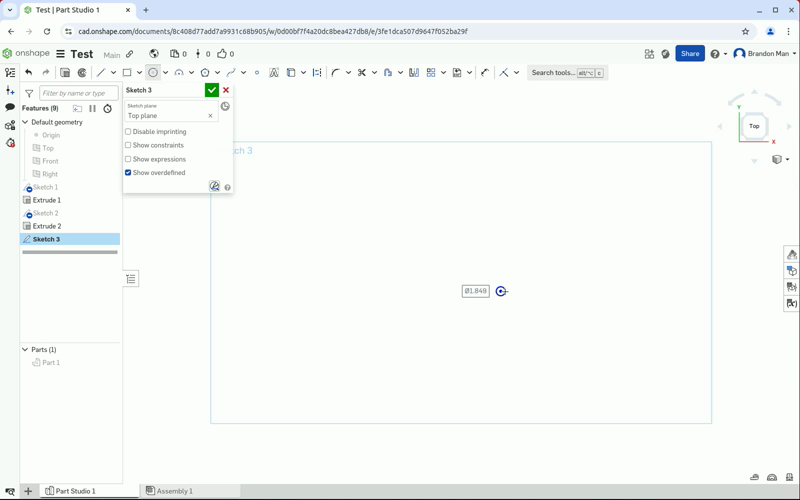
mouse_move(502, 294)
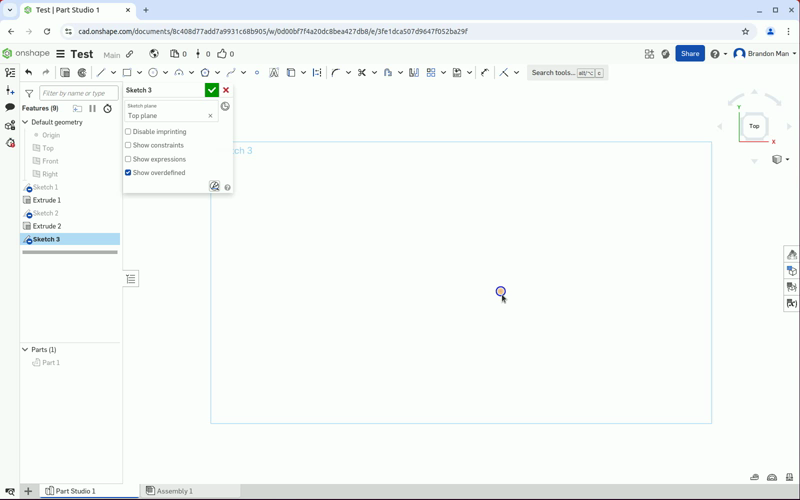
scroll(6)
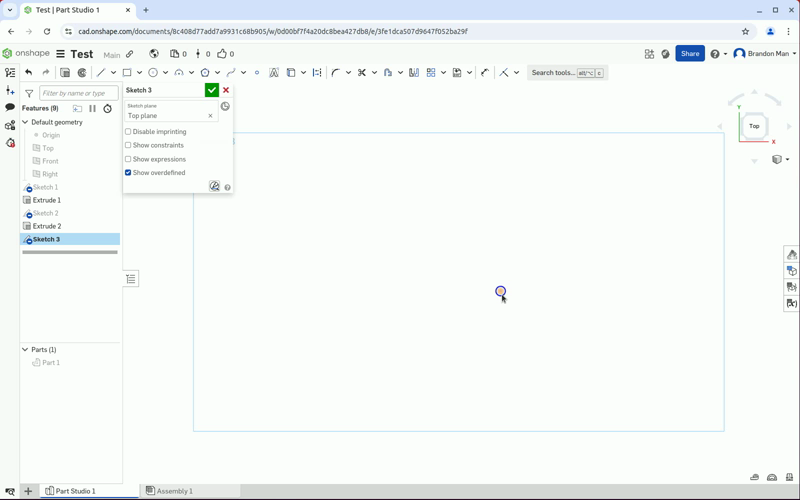
scroll(6)
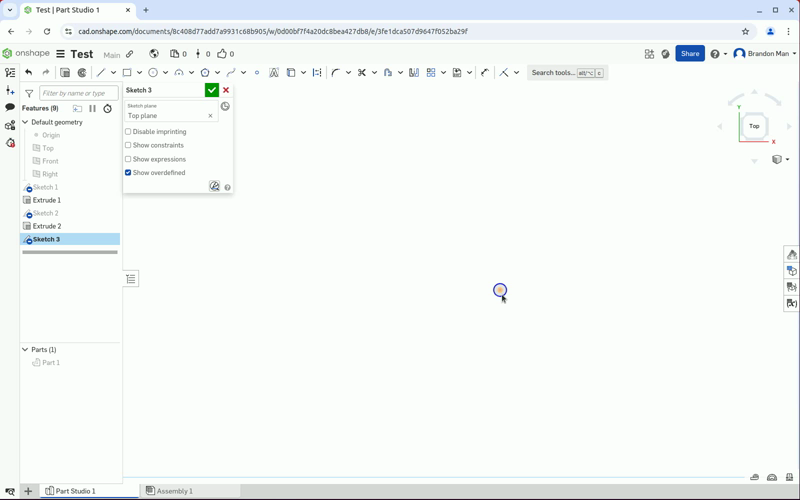
scroll(6)
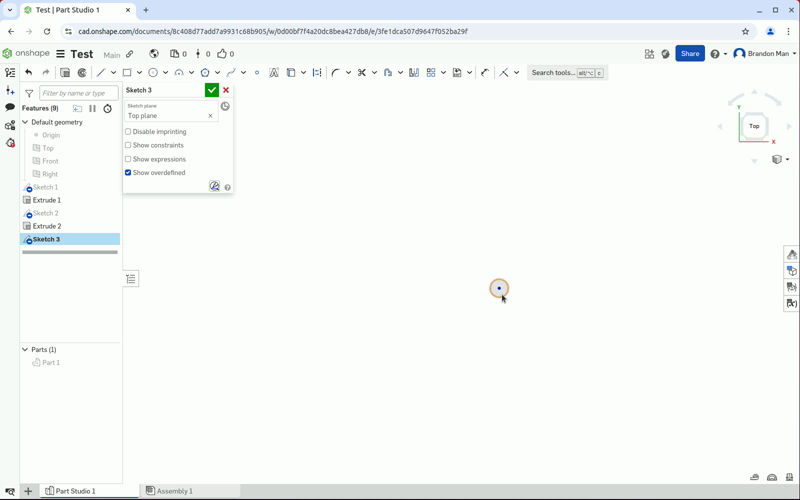
scroll(6)
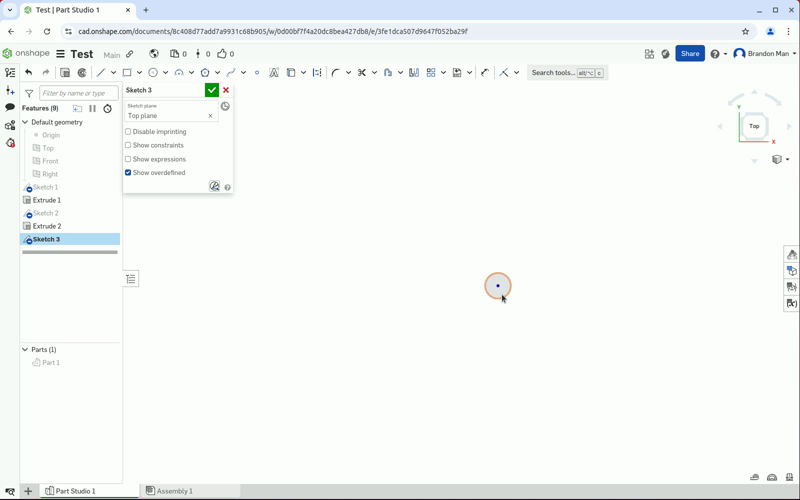
scroll(6)
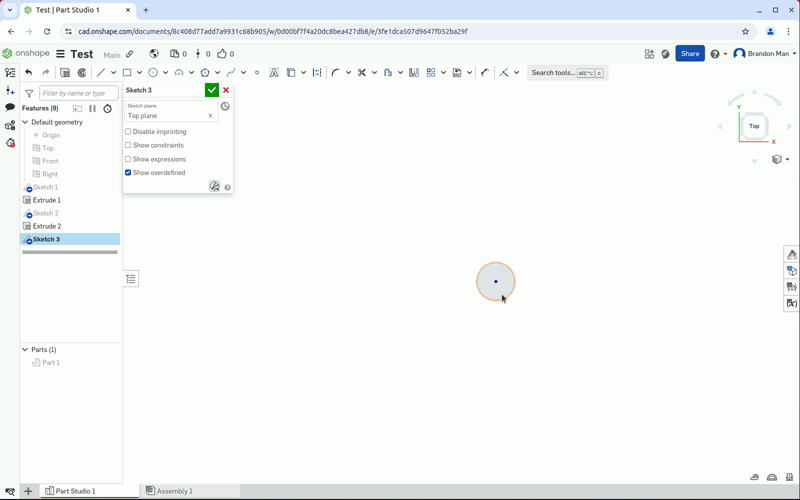
scroll(6)
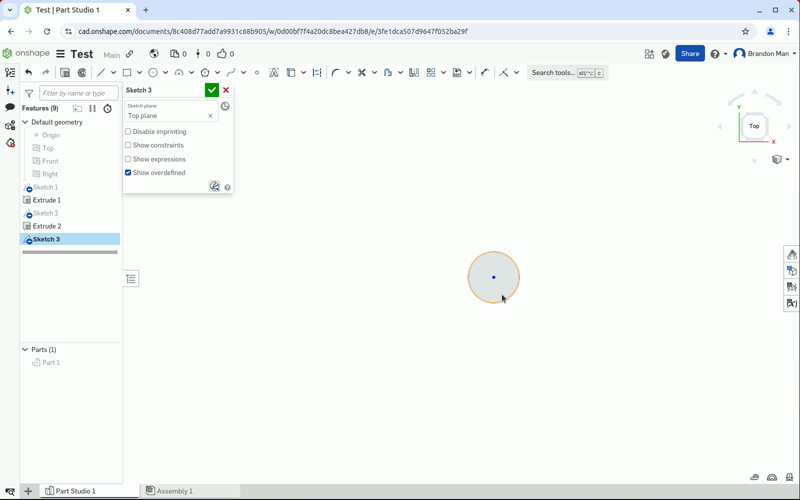
scroll(6)
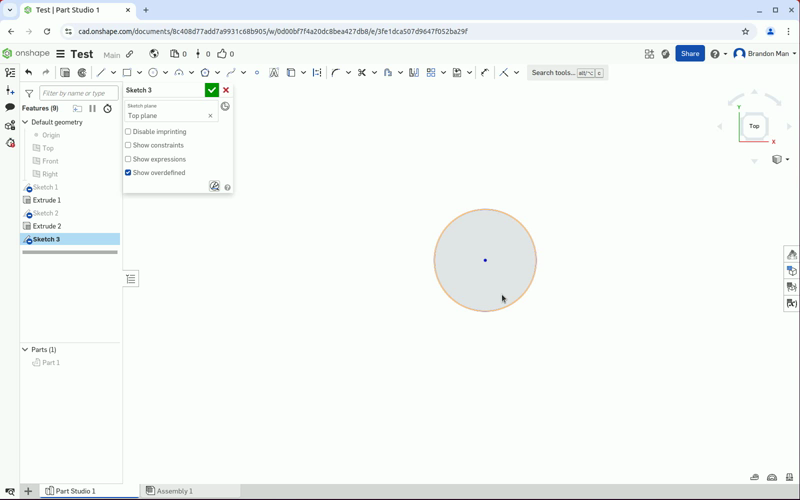
click(502, 294)
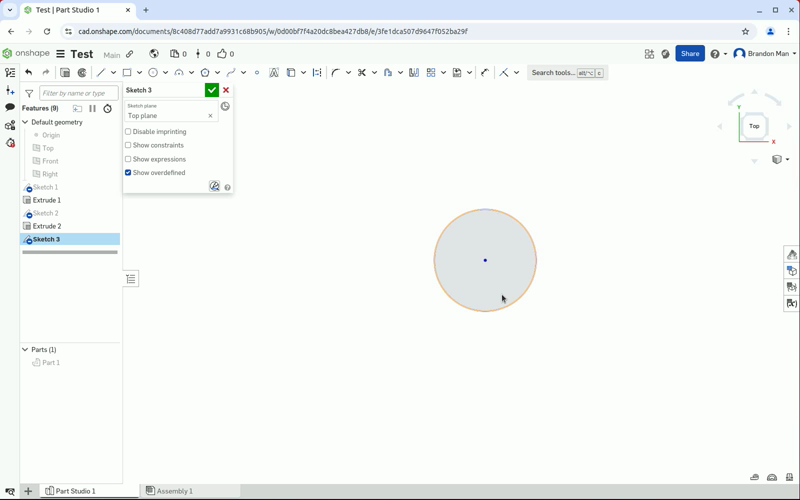
scroll(-6)
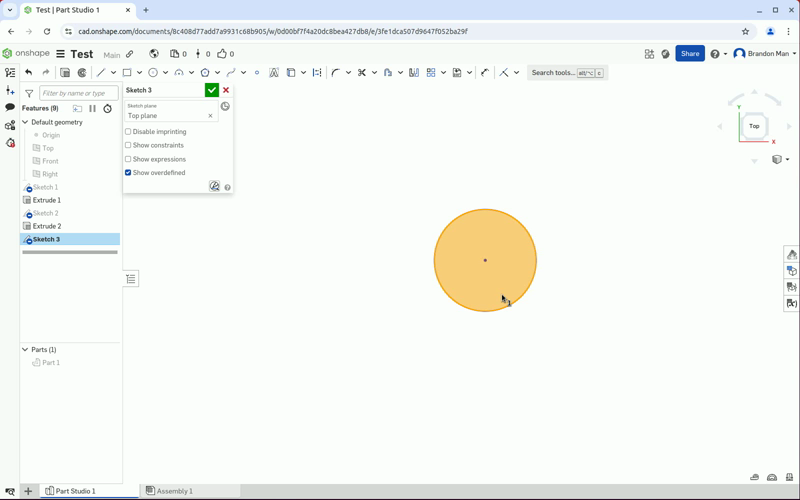
scroll(-6)
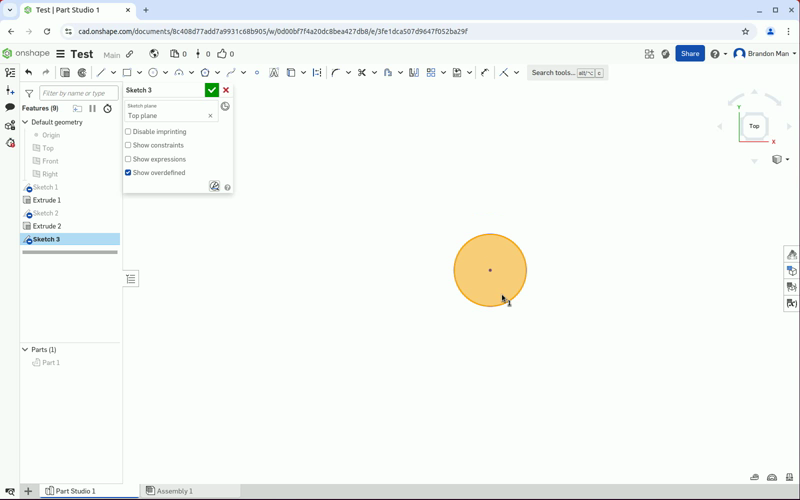
scroll(-6)
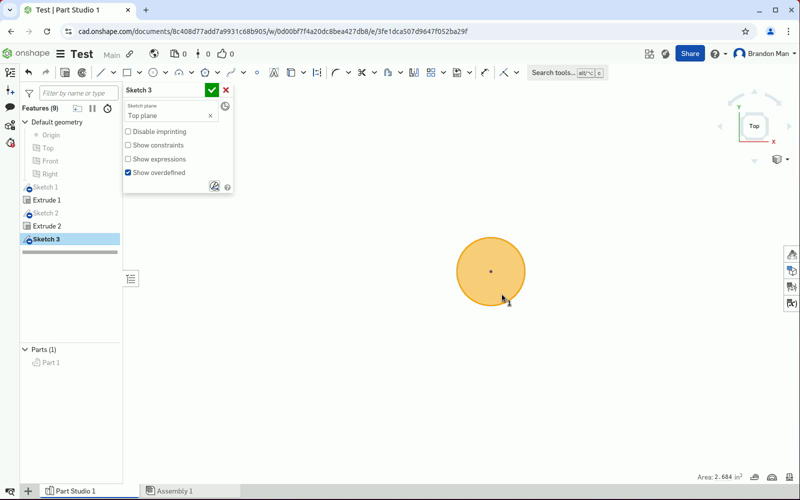
scroll(-6)
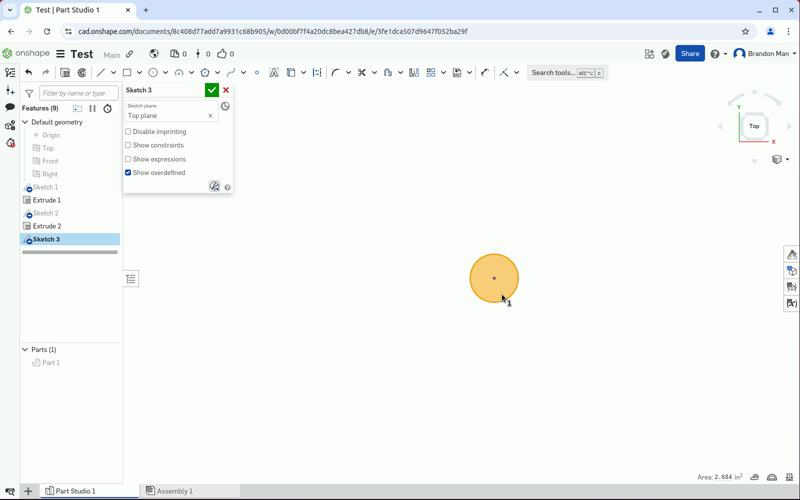
scroll(-6)
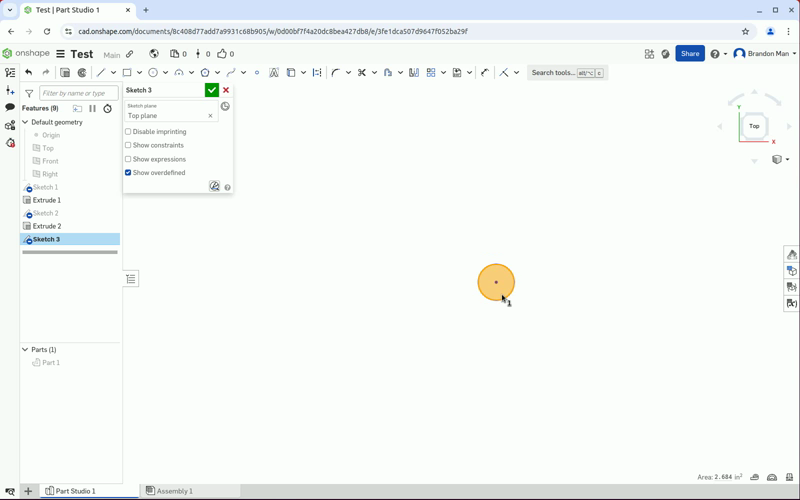
scroll(-6)
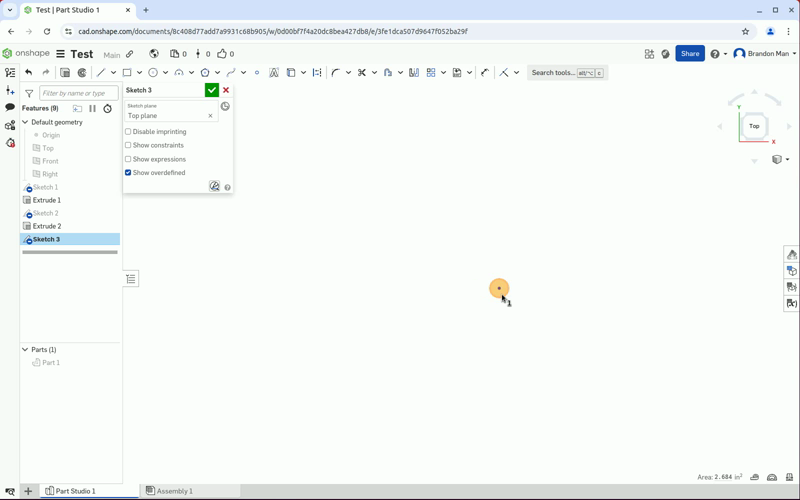
scroll(-6)
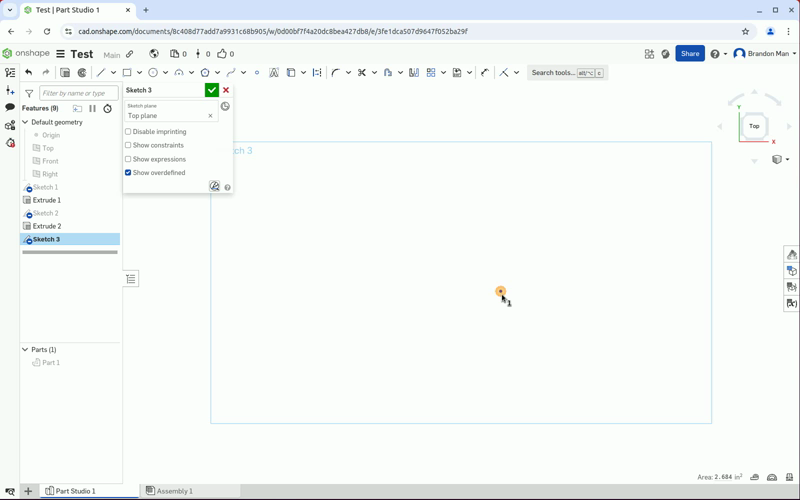
mouse_move(73, 352)
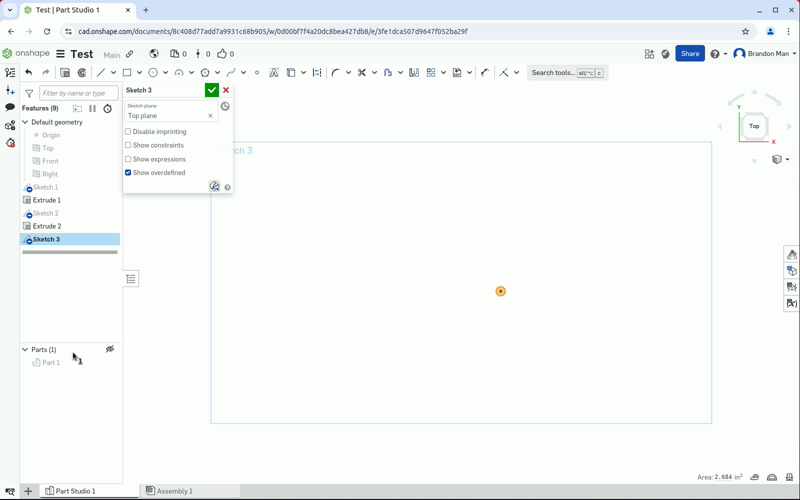
key(shift+y)
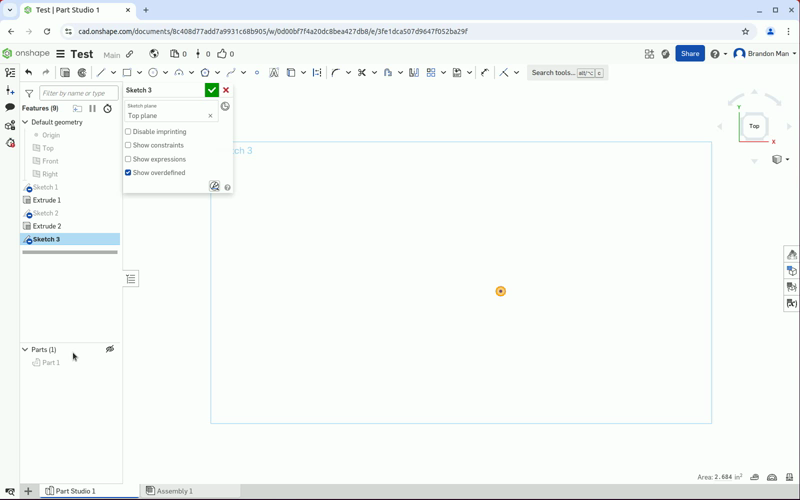
key(shift+e)
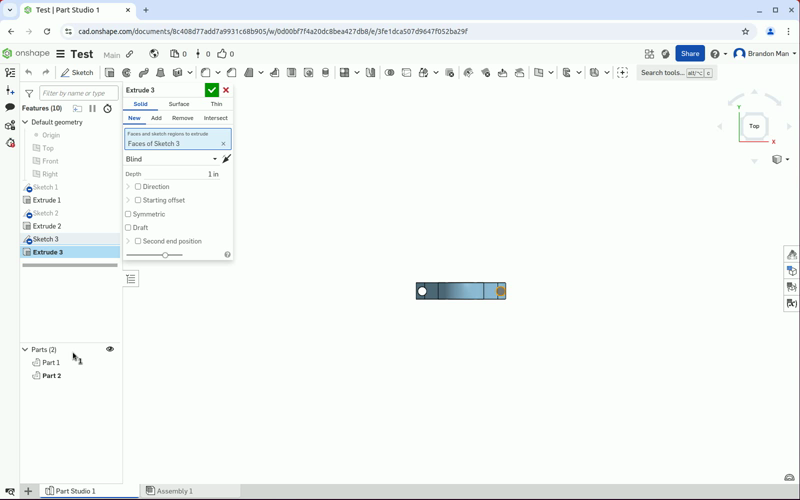
mouse_move(143, 106)
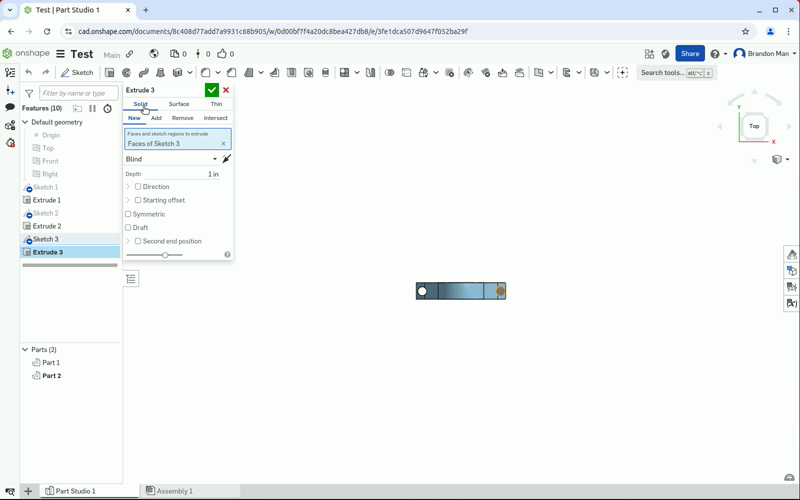
click(143, 106)
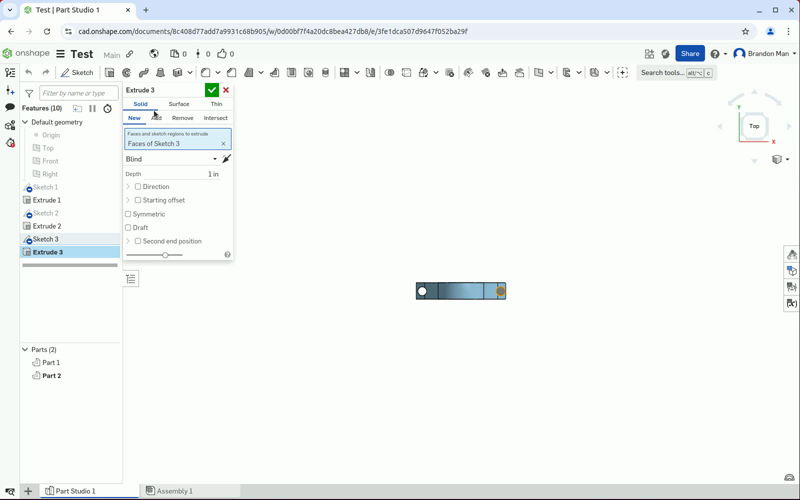
mouse_move(186, 120)
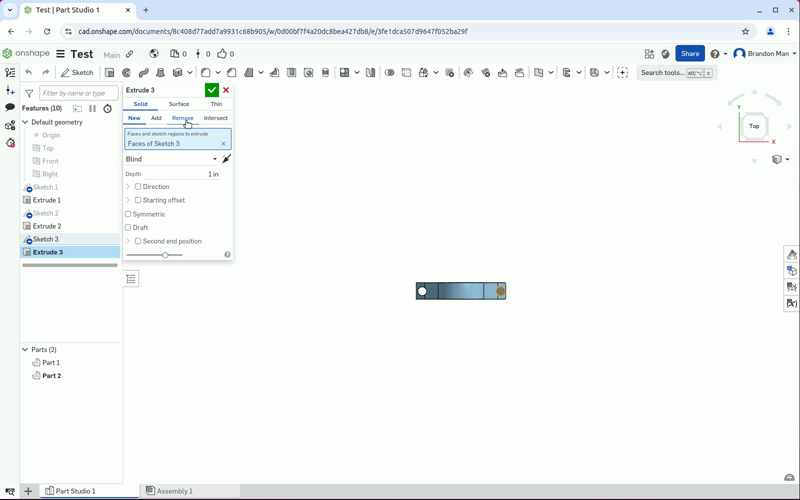
click(186, 120)
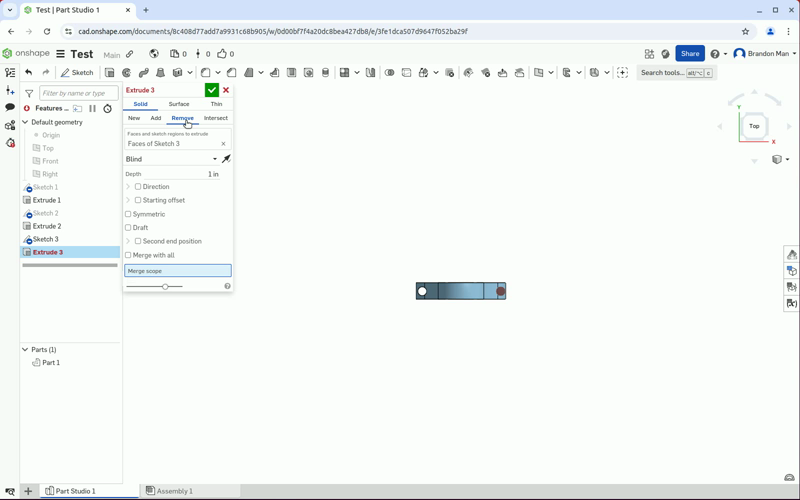
key(tab, 4)
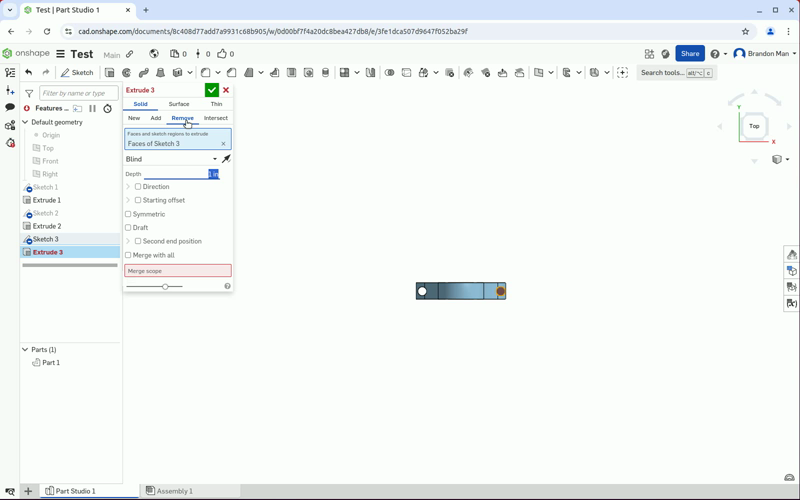
text(9.869)
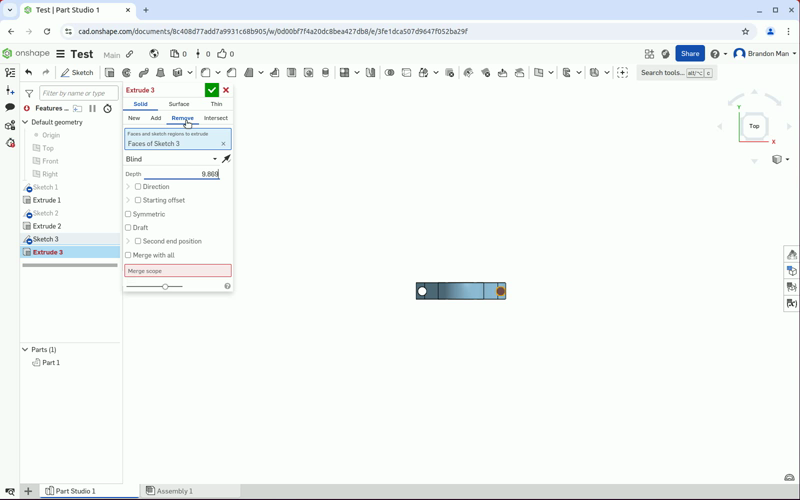
key(tab, 6)
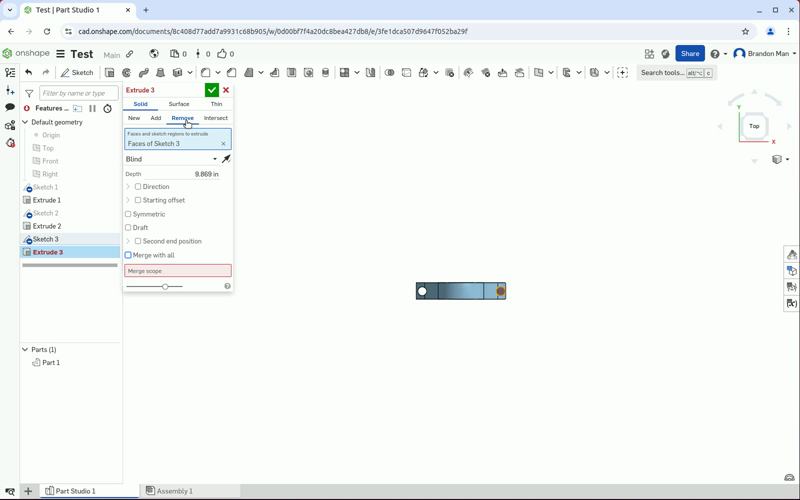
key(space)
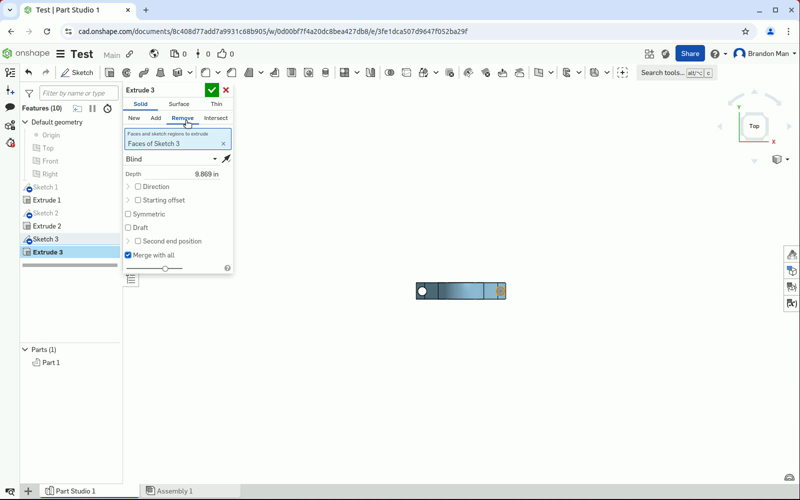
key(enter)
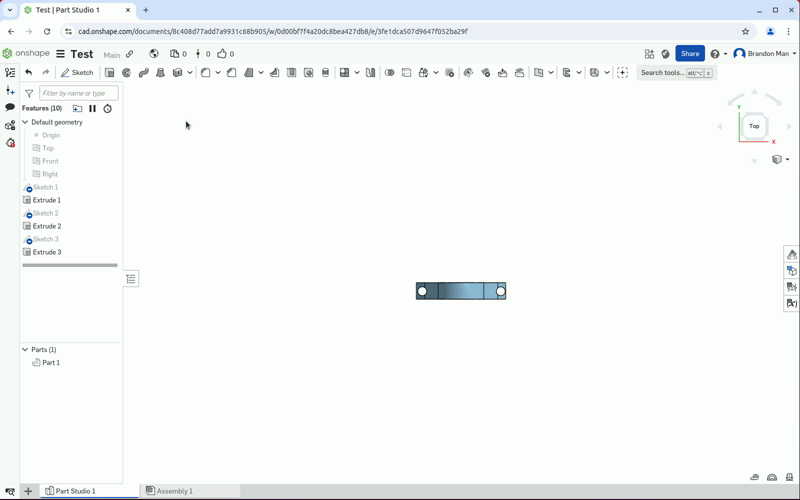
key(shift+h)
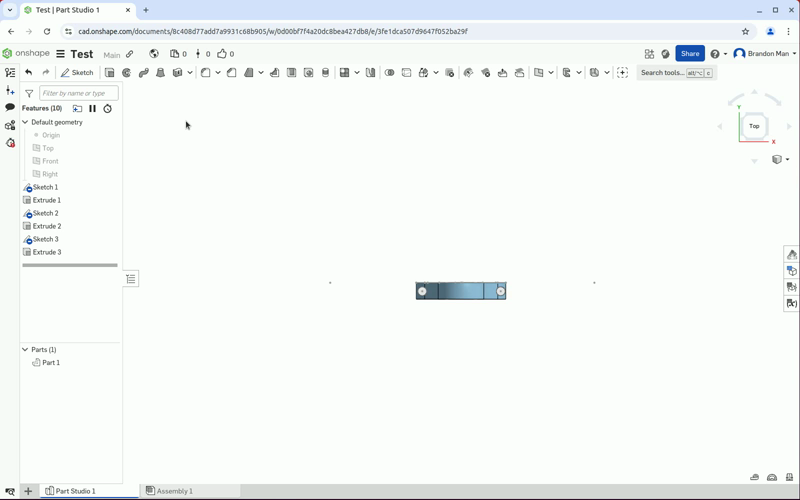
key(shift+h)
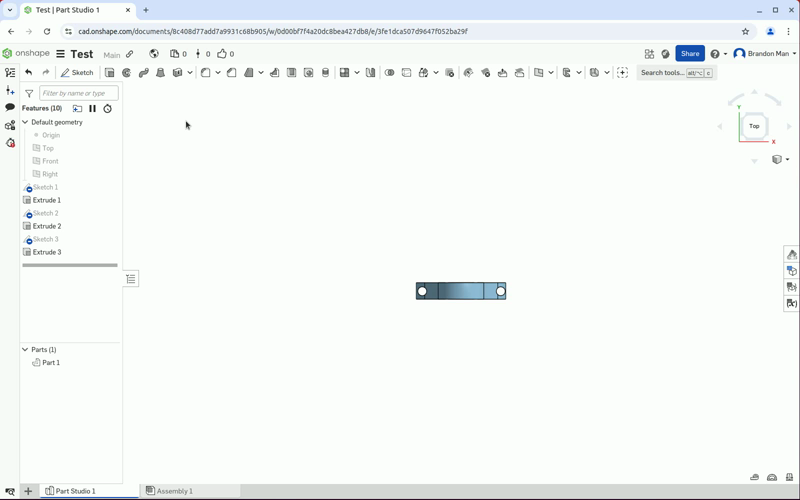
mouse_move(73, 189)
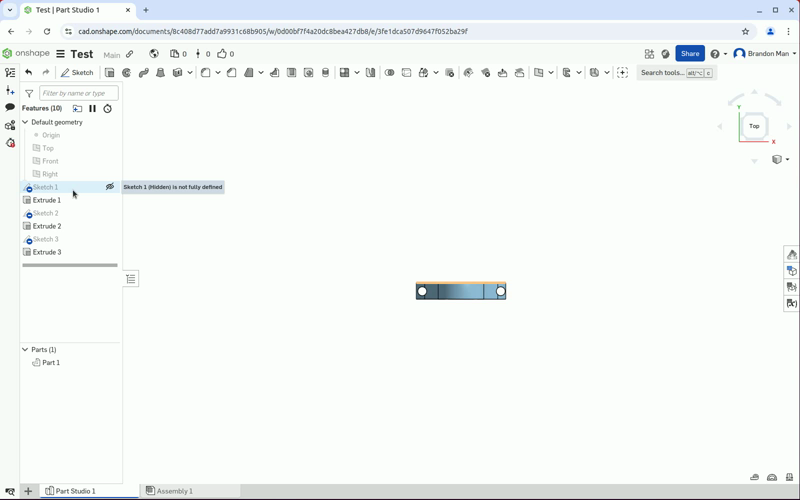
click(73, 189)
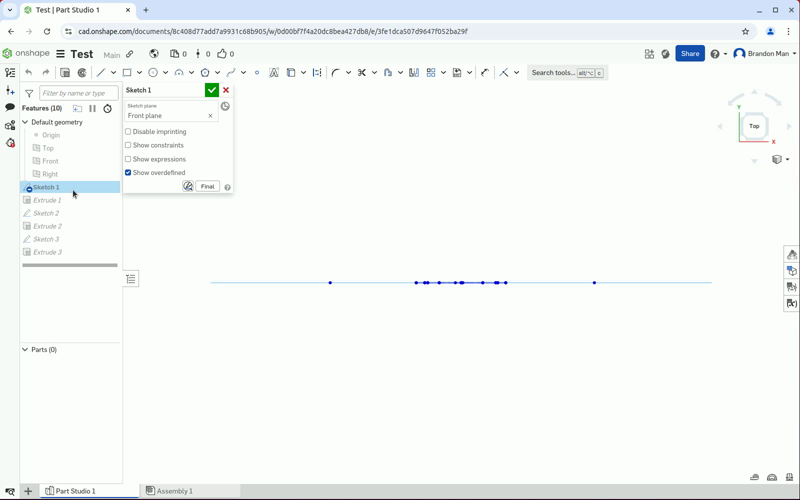
mouse_move(229, 92)
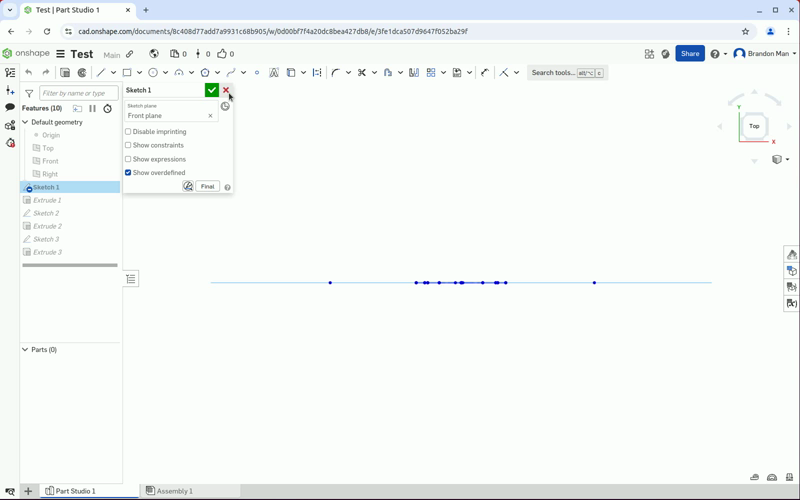
click(229, 92)
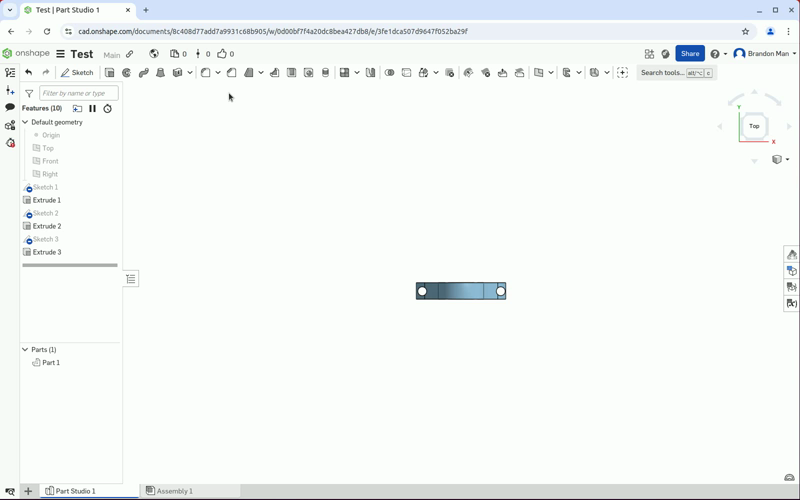
mouse_move(73, 352)
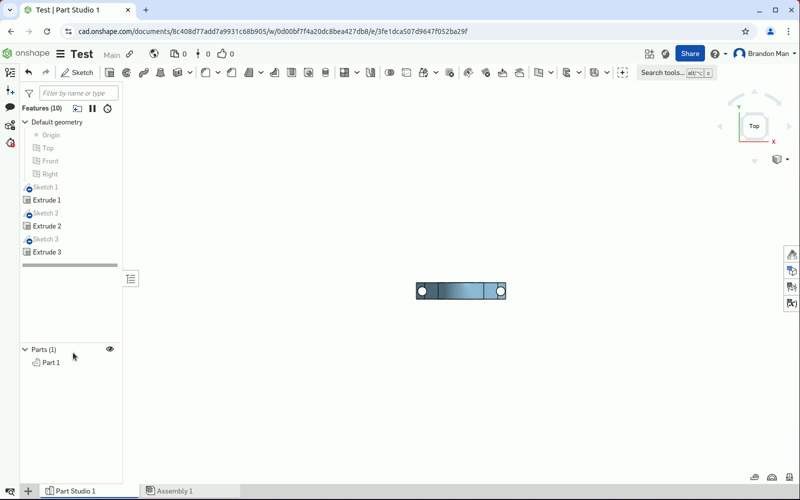
key(y)
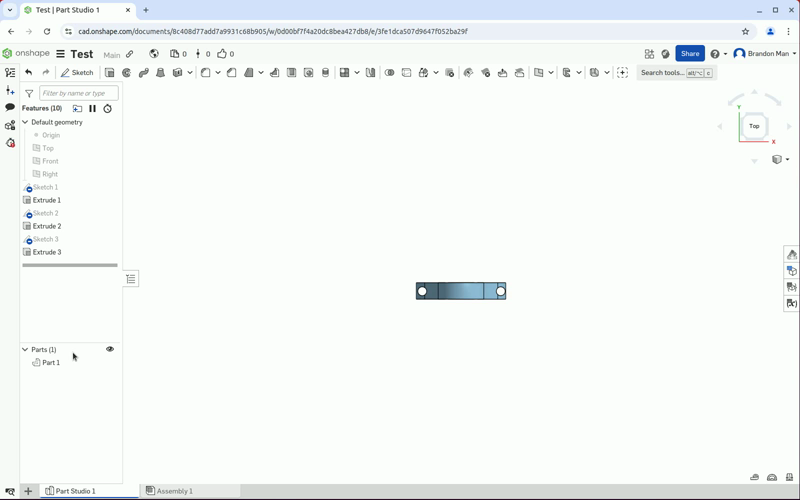
key(shift+p)
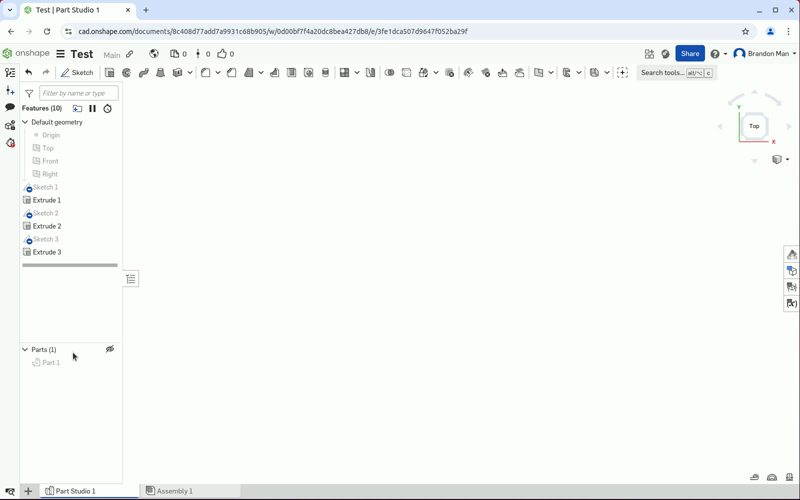
key(space)
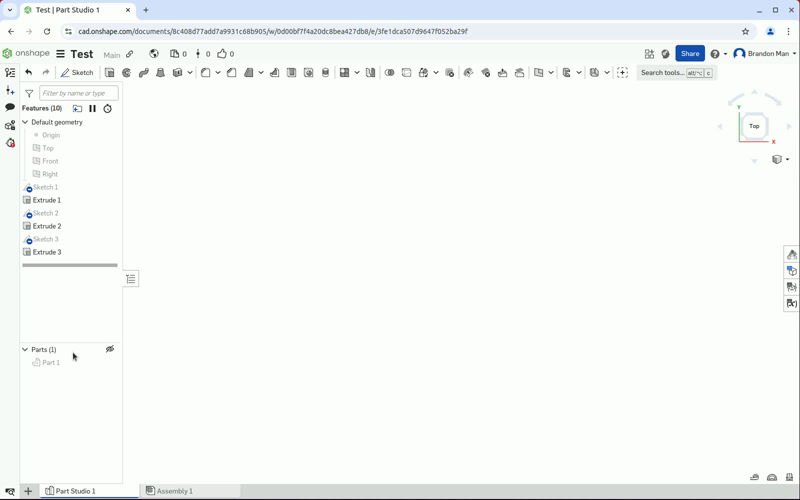
key_down(shift)
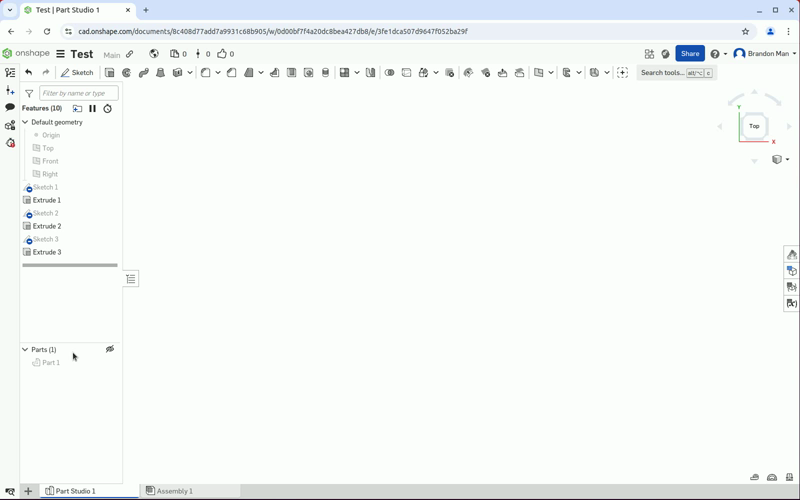
key(up)
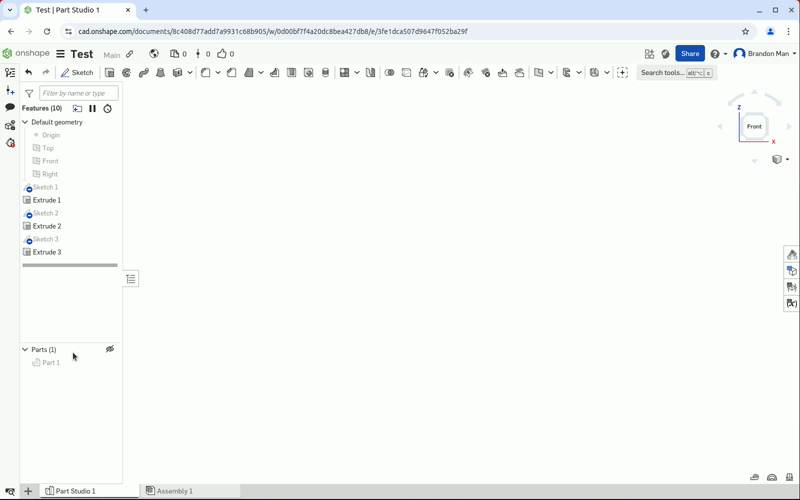
key_up(shift)
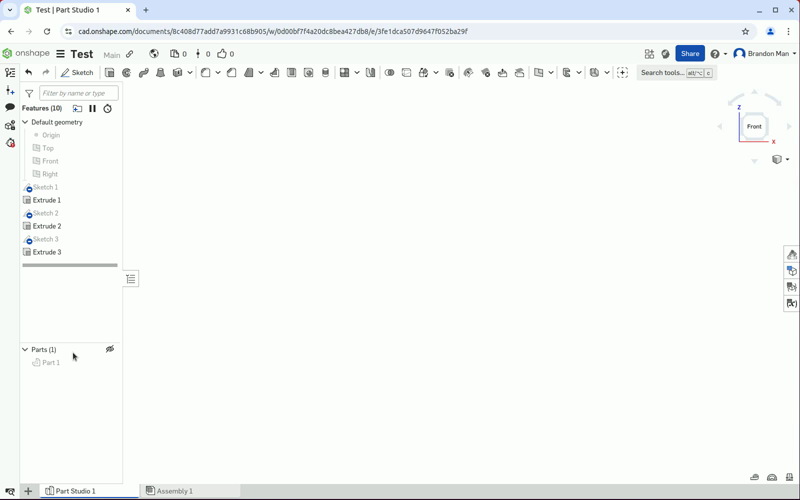
mouse_move(73, 352)
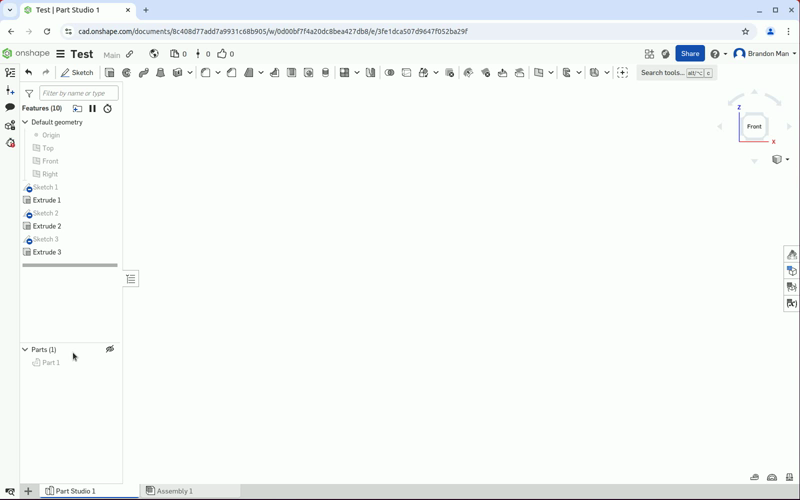
key(shift+y)
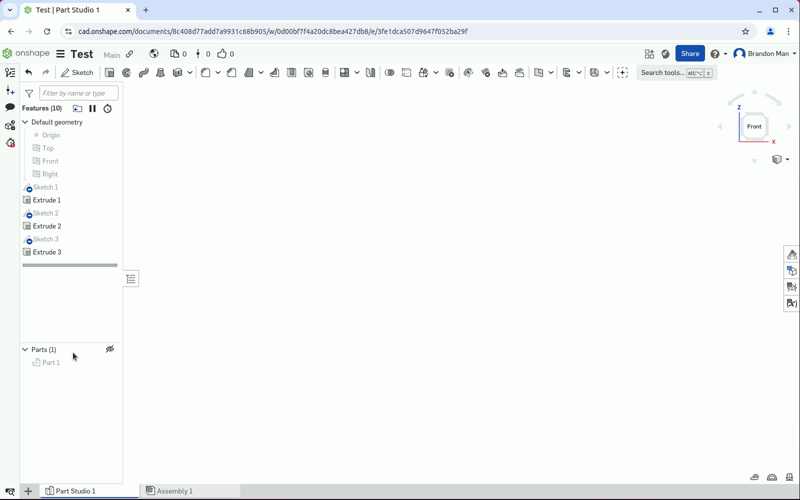
key(shift+s)
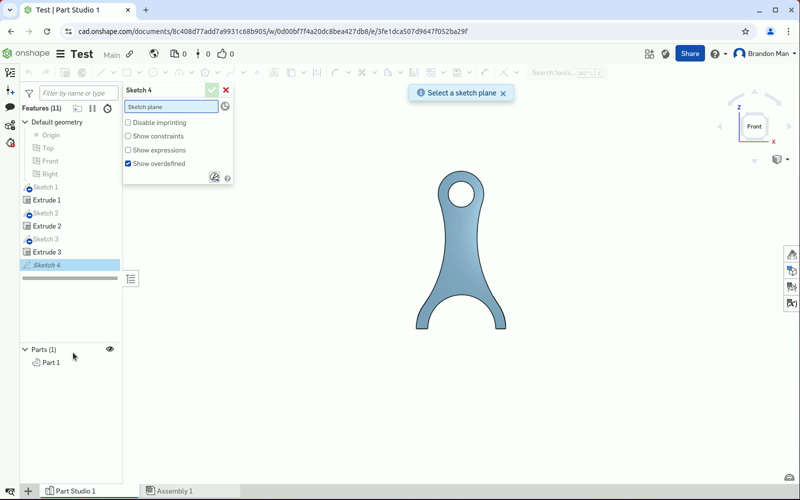
mouse_move(73, 163)
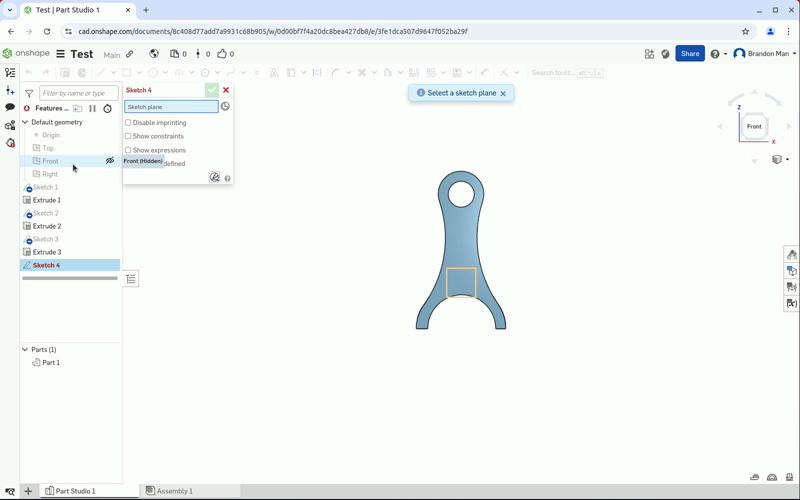
click(73, 163)
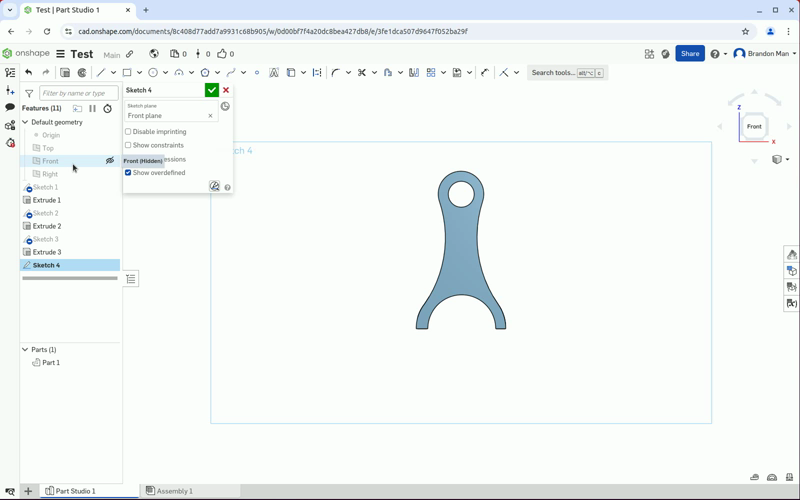
mouse_move(73, 352)
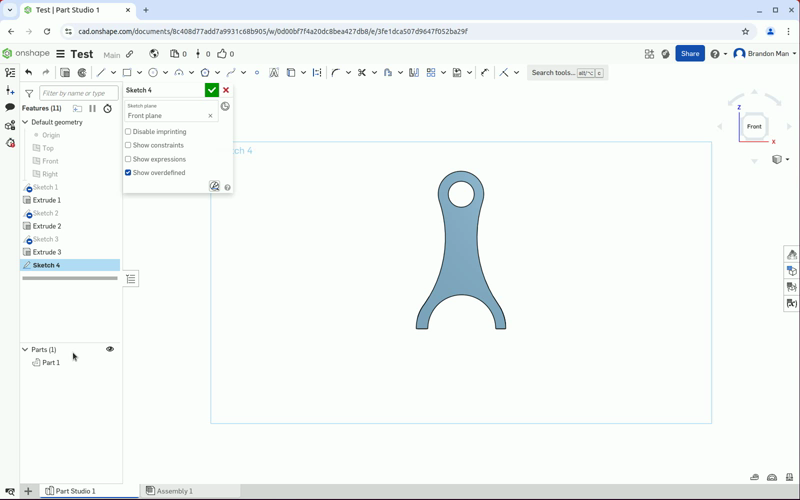
key(y)
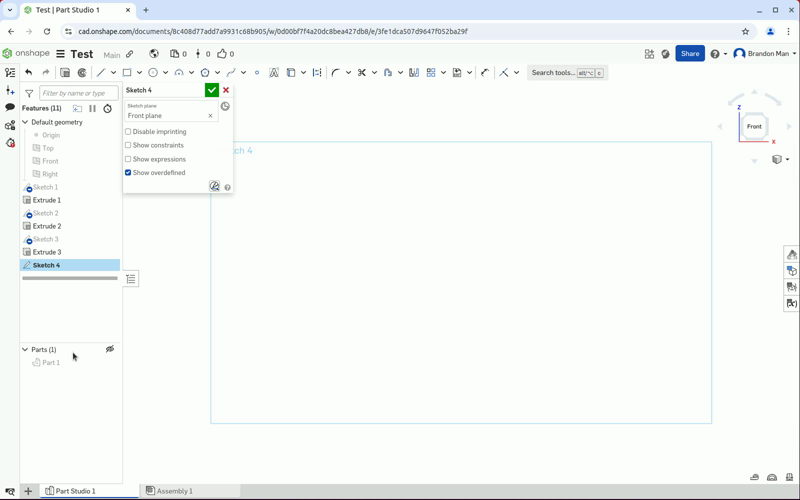
key(a)
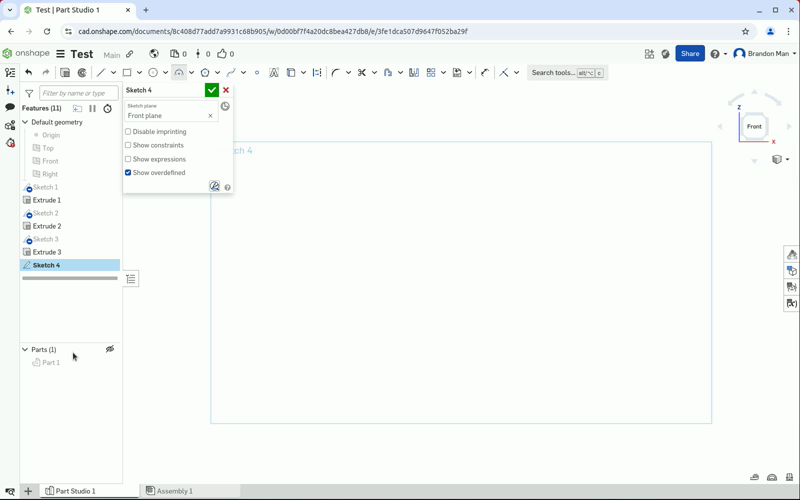
key_down(shift)
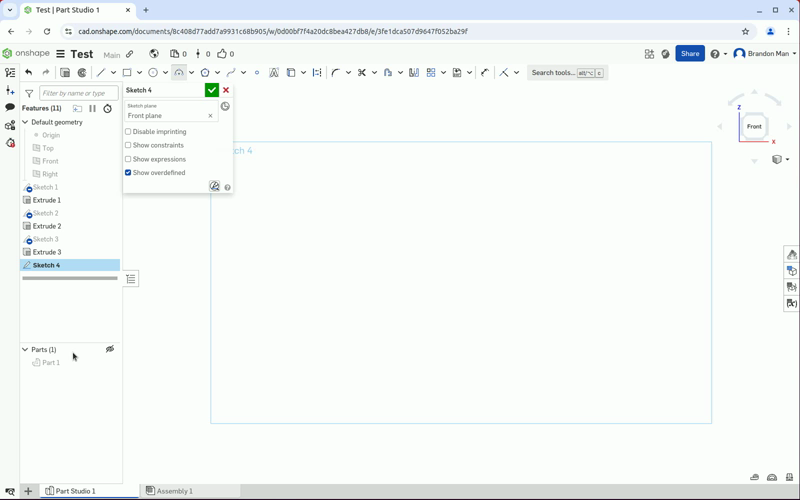
mouse_move(437, 282)
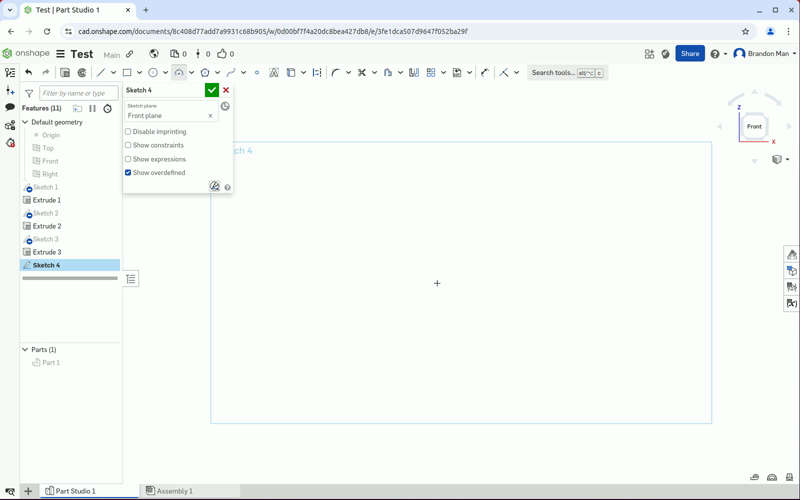
click(437, 282)
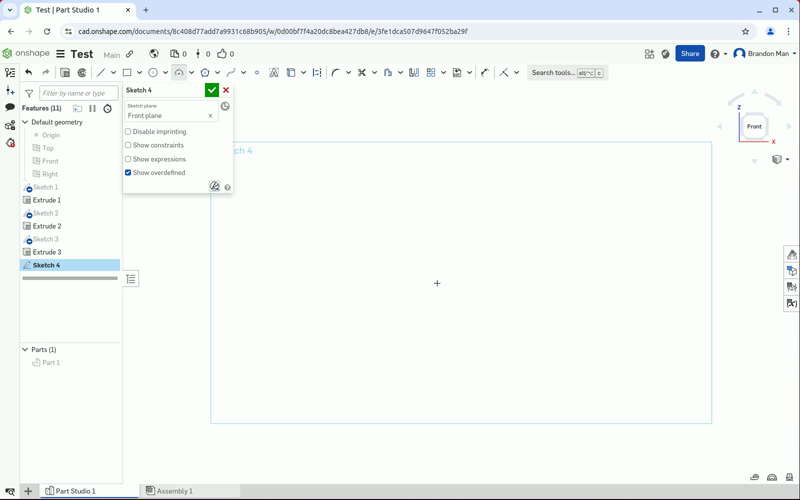
key_up(shift)
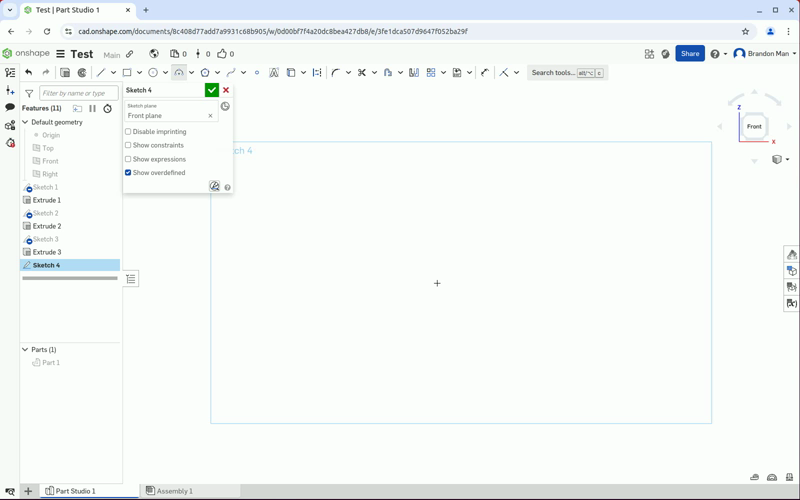
key_down(shift)
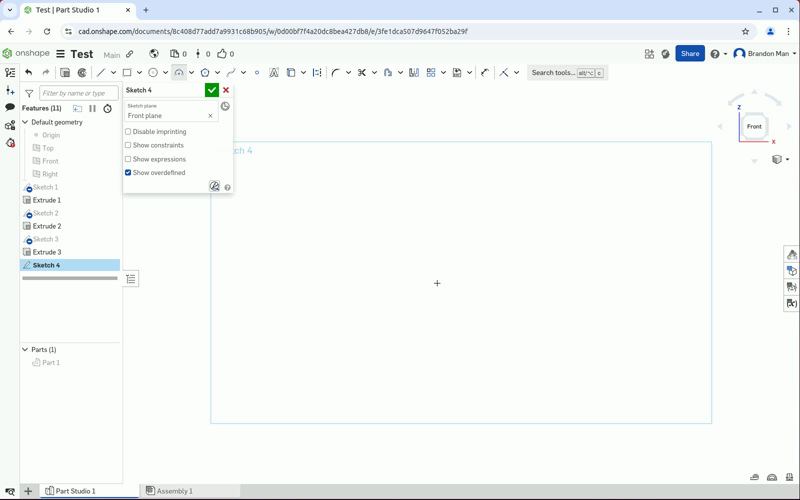
mouse_move(445, 290)
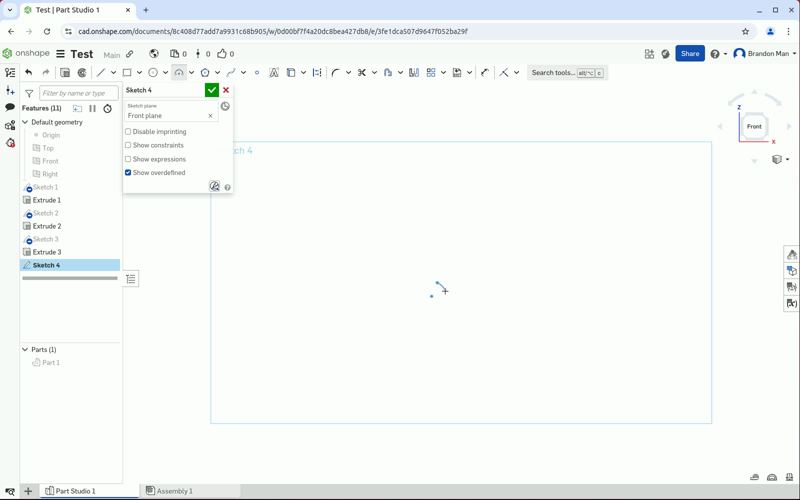
click(445, 290)
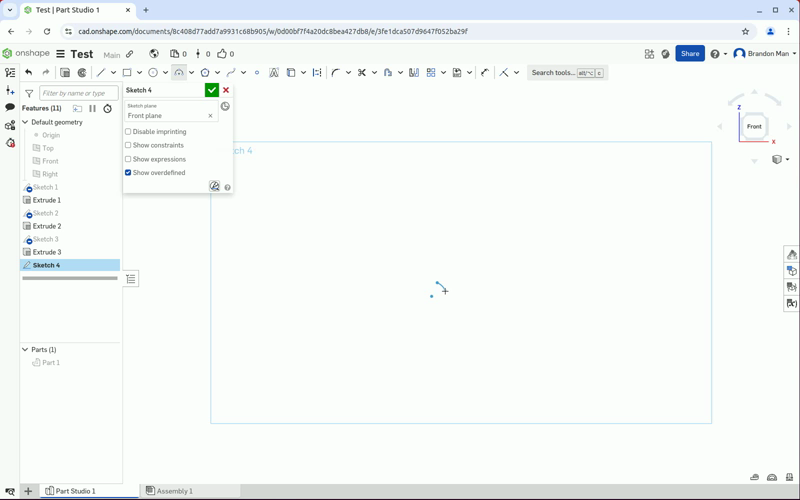
mouse_move(438, 289)
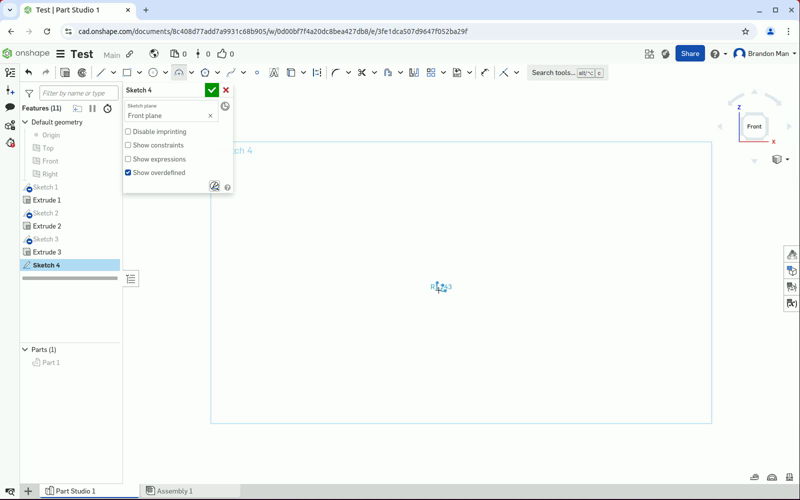
click(438, 289)
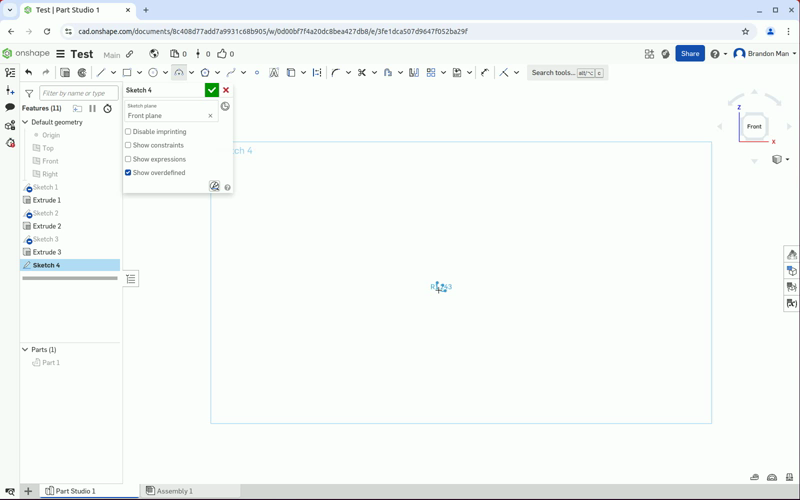
key_up(shift)
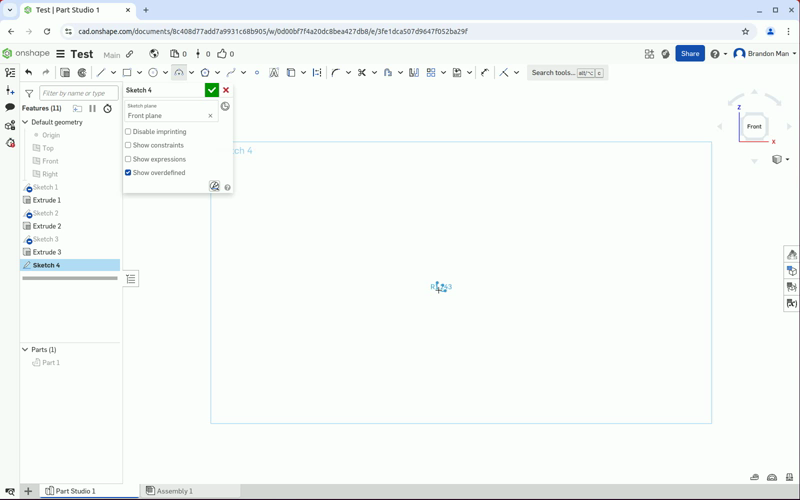
mouse_move(445, 290)
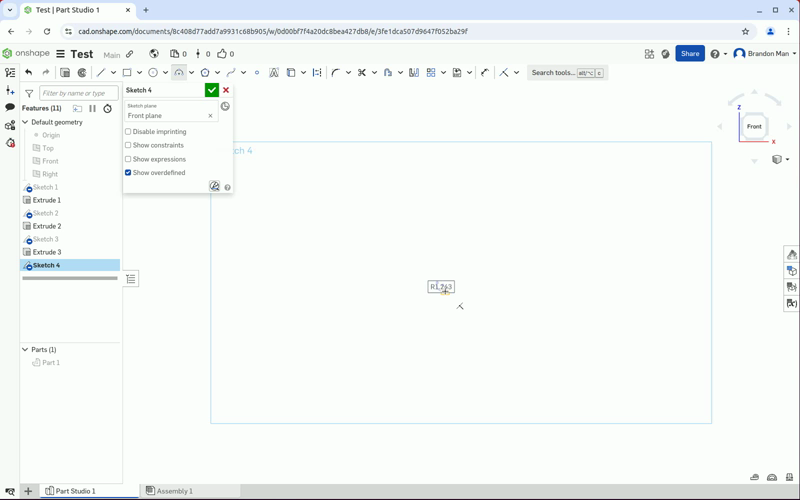
click(445, 290)
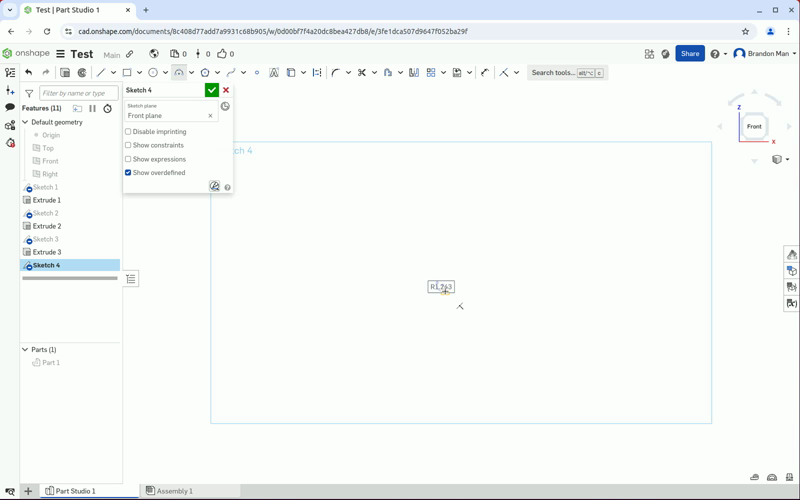
key_down(shift)
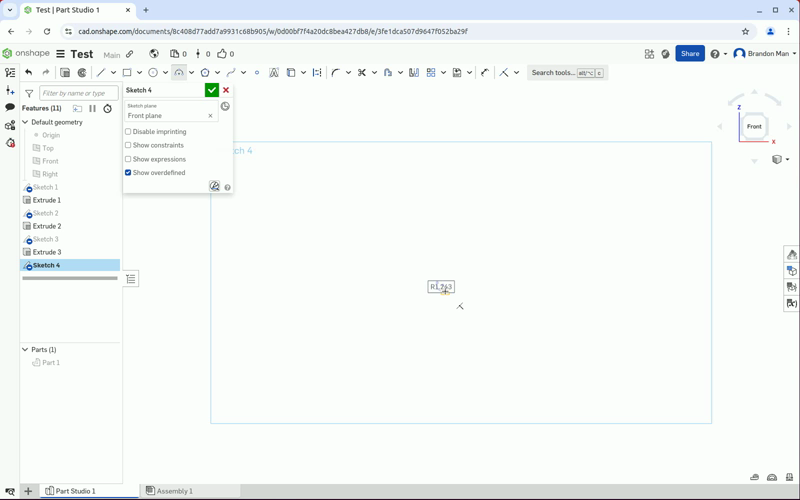
mouse_move(477, 290)
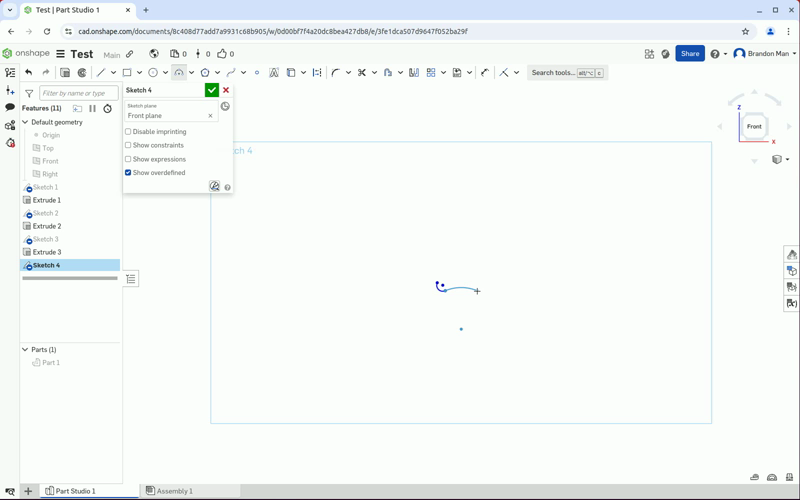
click(477, 290)
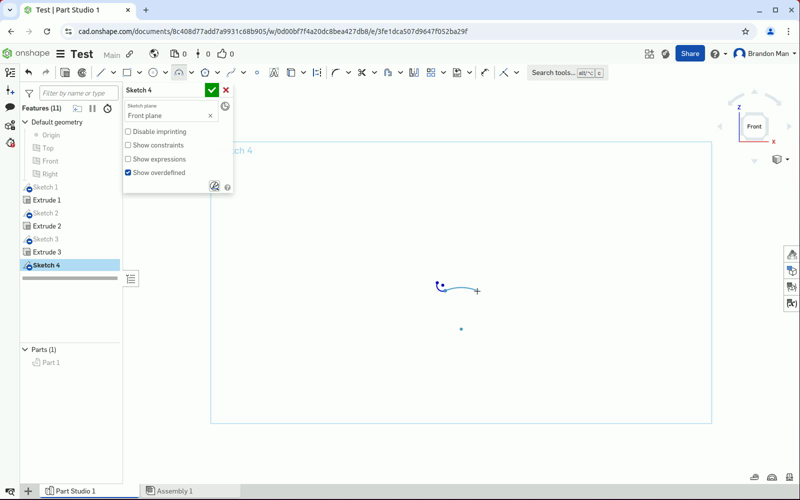
mouse_move(461, 287)
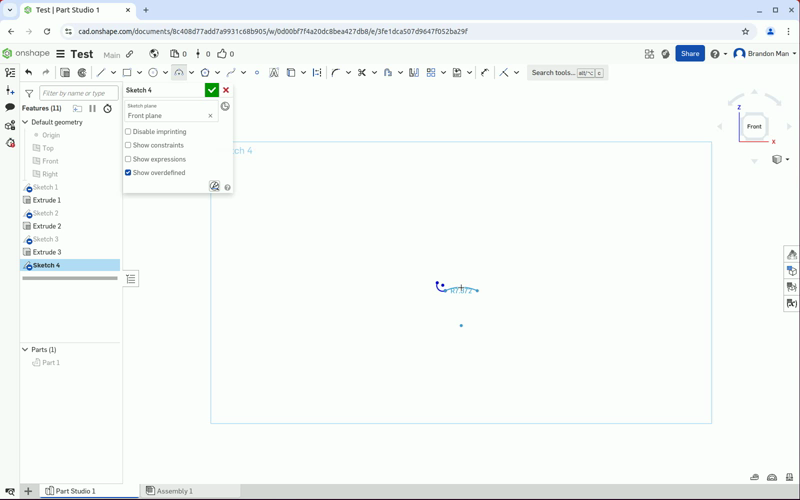
click(461, 287)
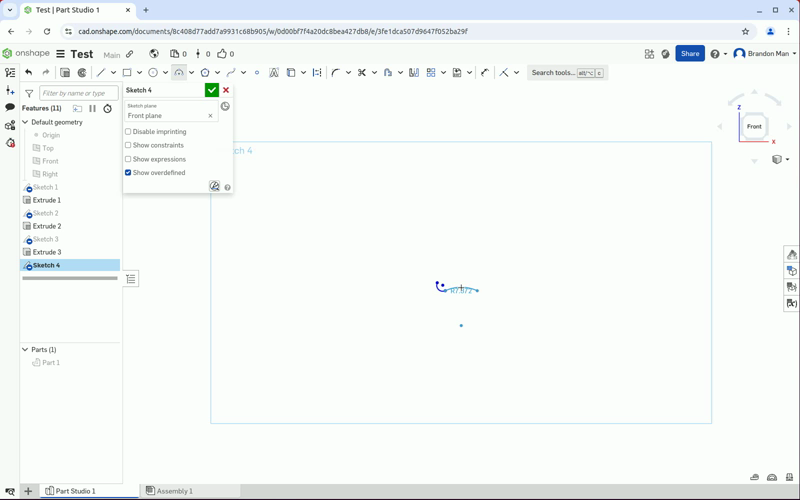
key_up(shift)
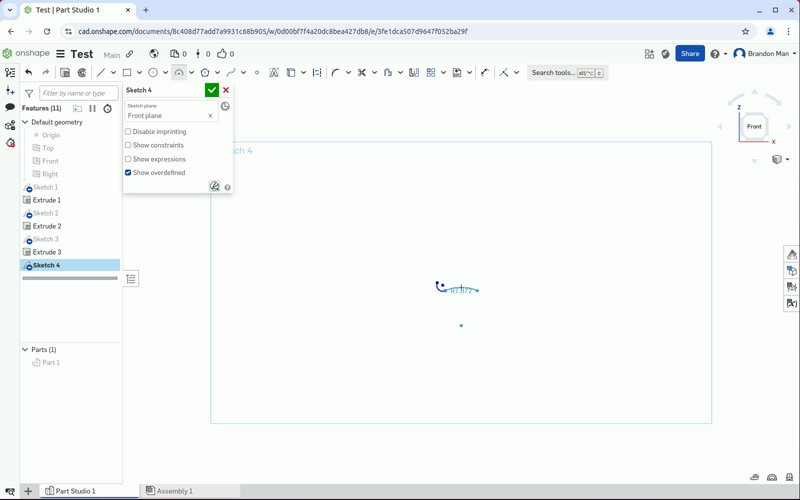
mouse_move(477, 290)
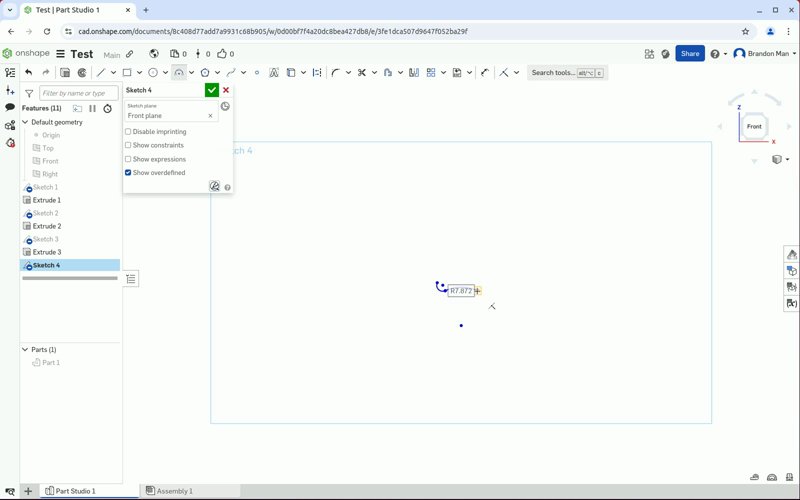
click(477, 290)
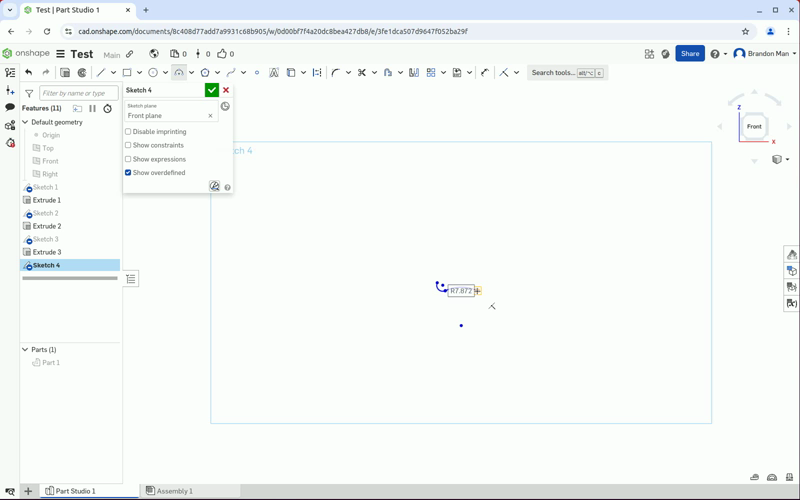
key_down(shift)
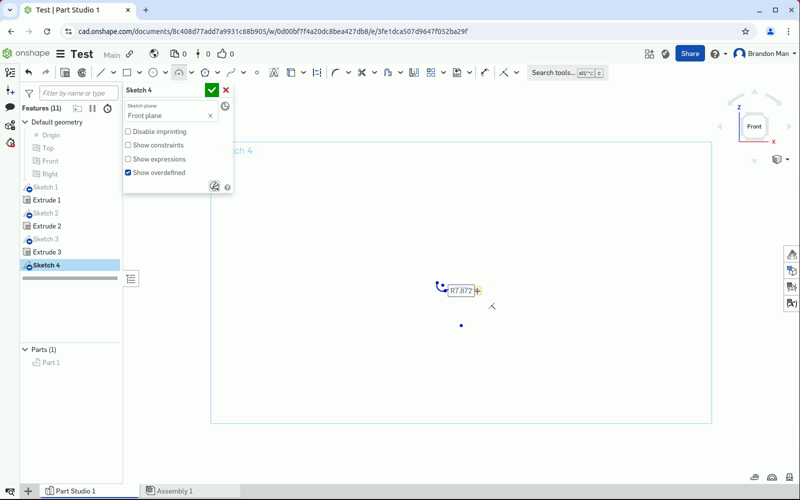
mouse_move(485, 282)
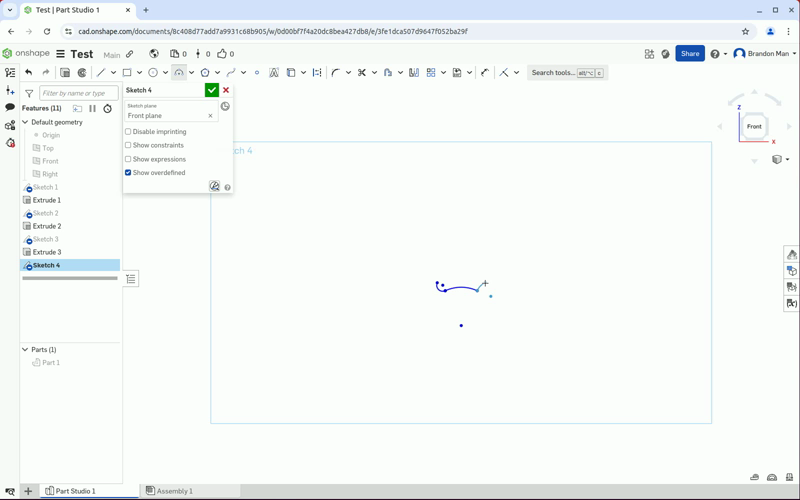
click(485, 282)
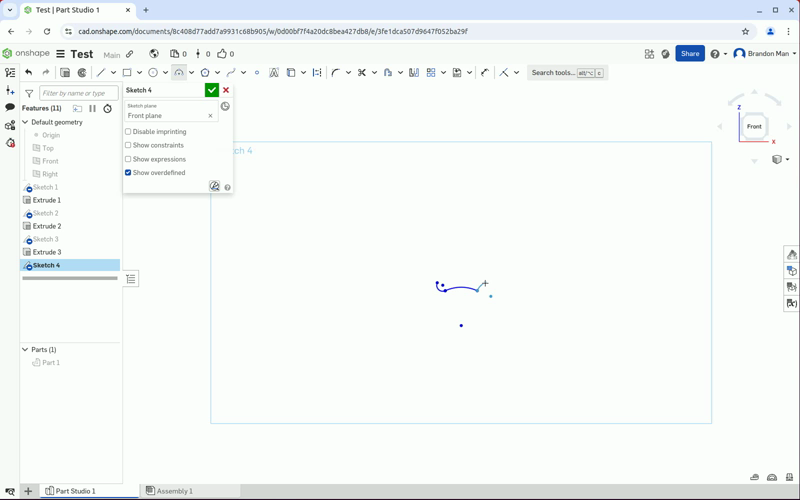
mouse_move(483, 289)
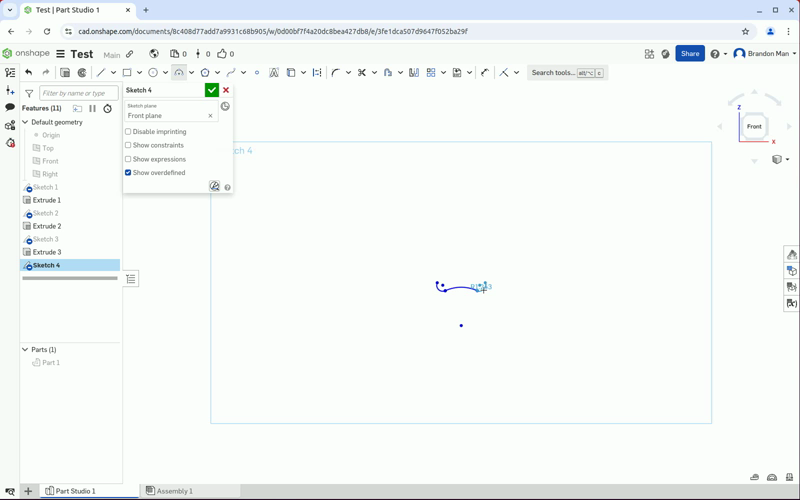
click(483, 289)
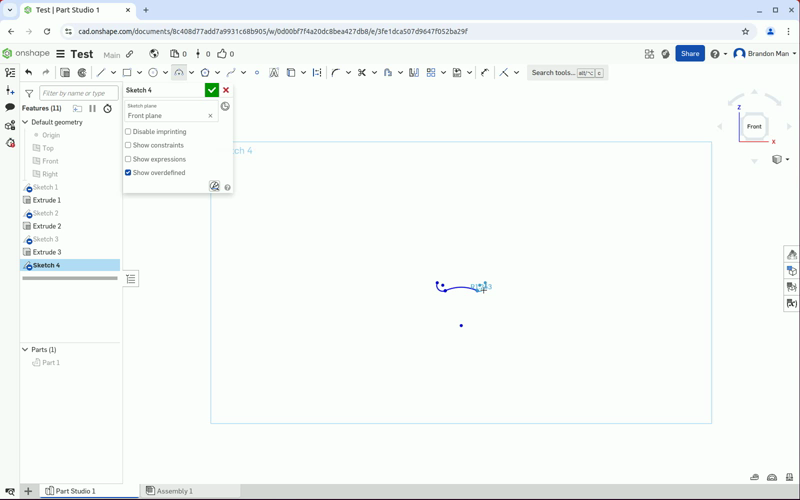
key_up(shift)
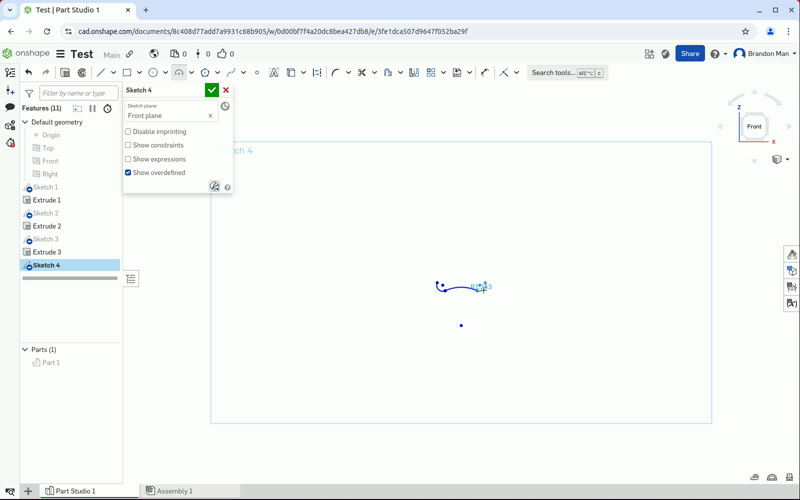
mouse_move(485, 282)
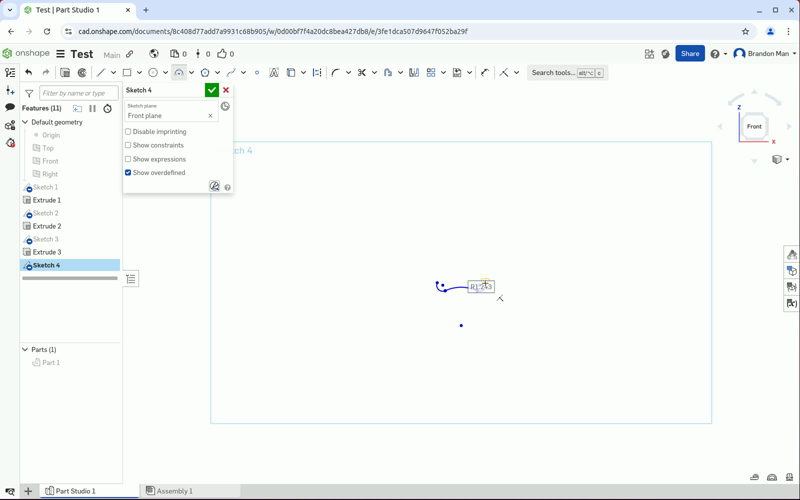
click(485, 282)
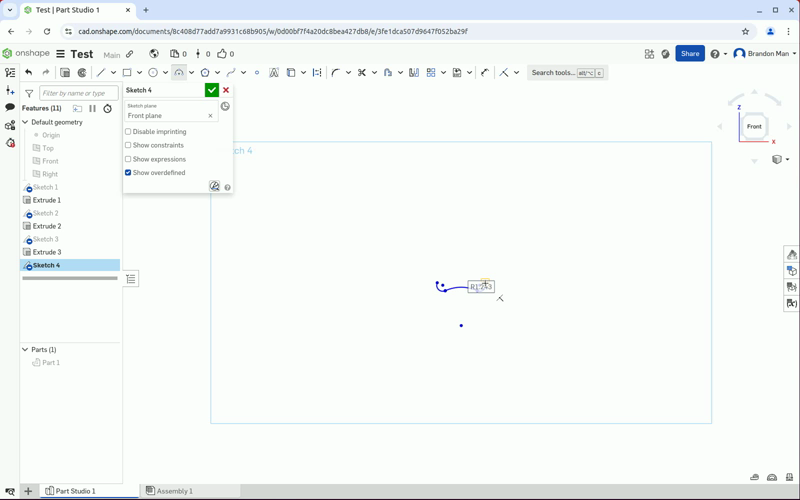
key_down(shift)
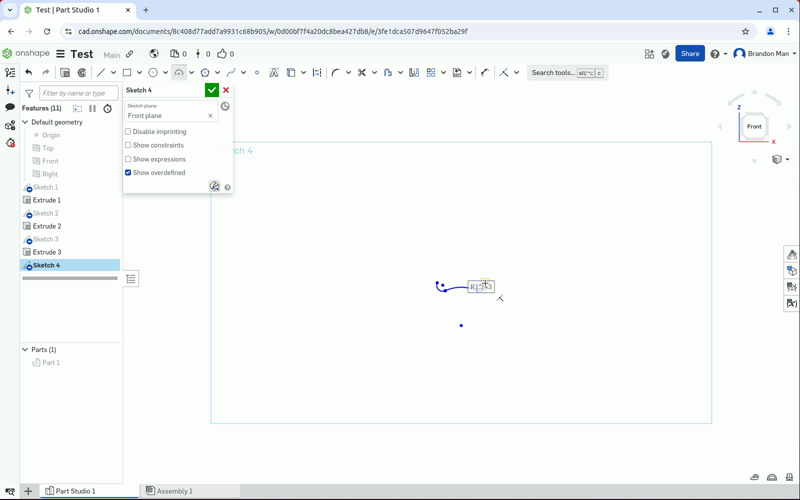
mouse_move(476, 214)
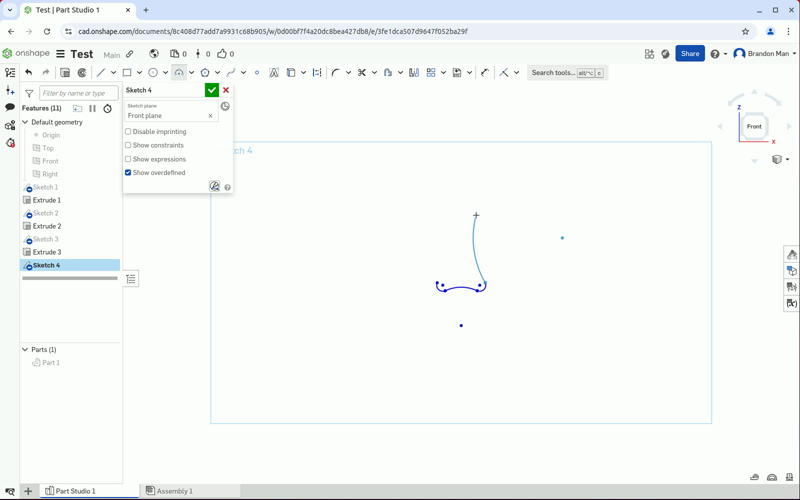
click(476, 214)
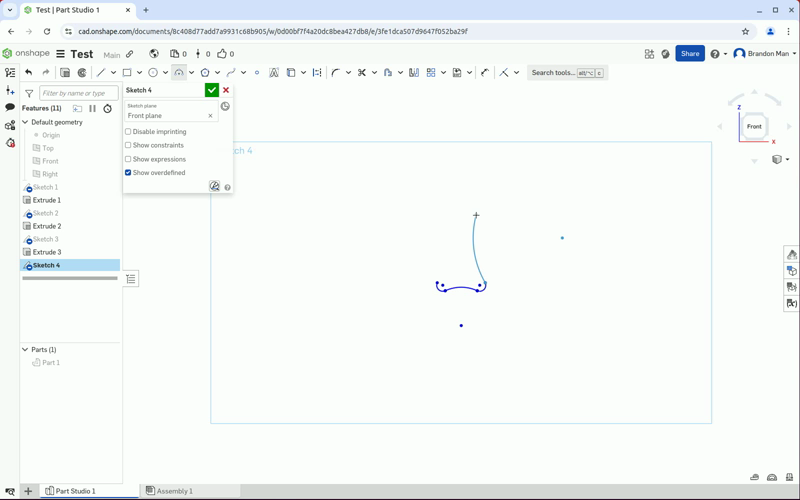
mouse_move(475, 249)
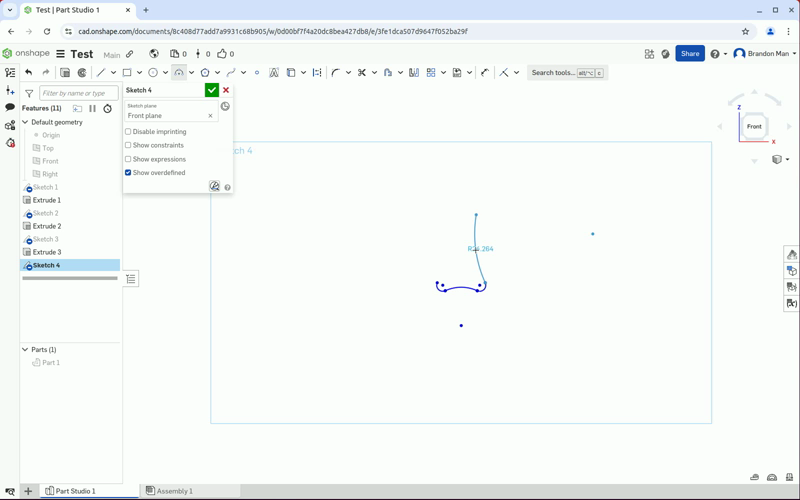
click(475, 249)
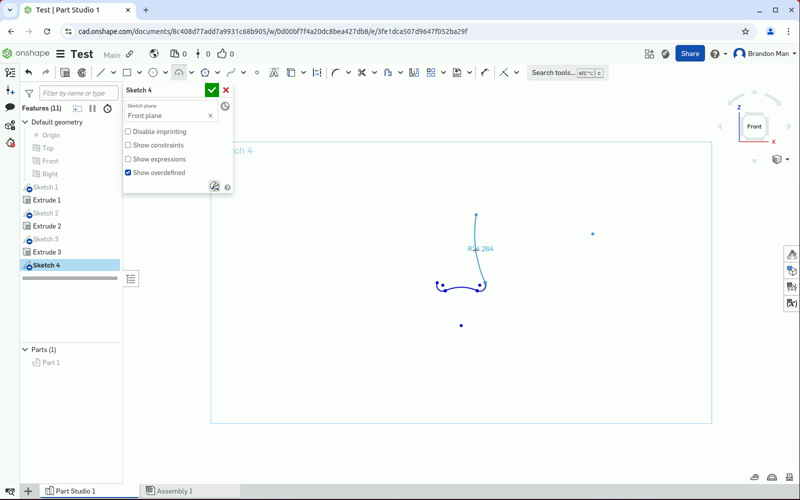
key_up(shift)
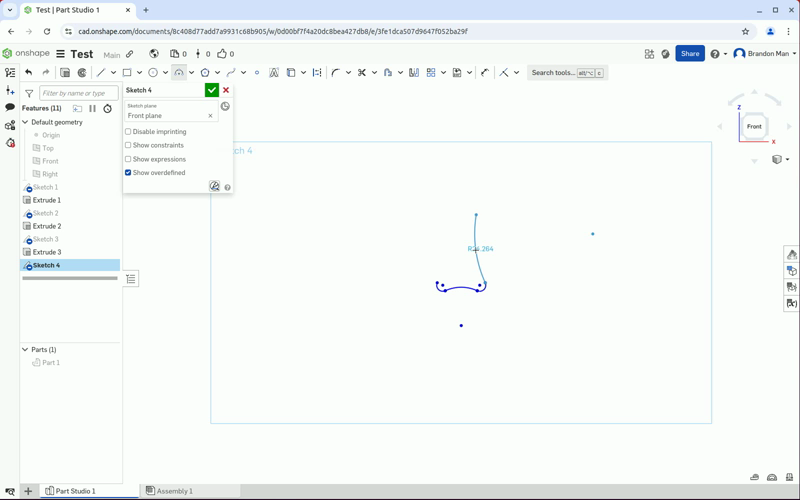
mouse_move(476, 214)
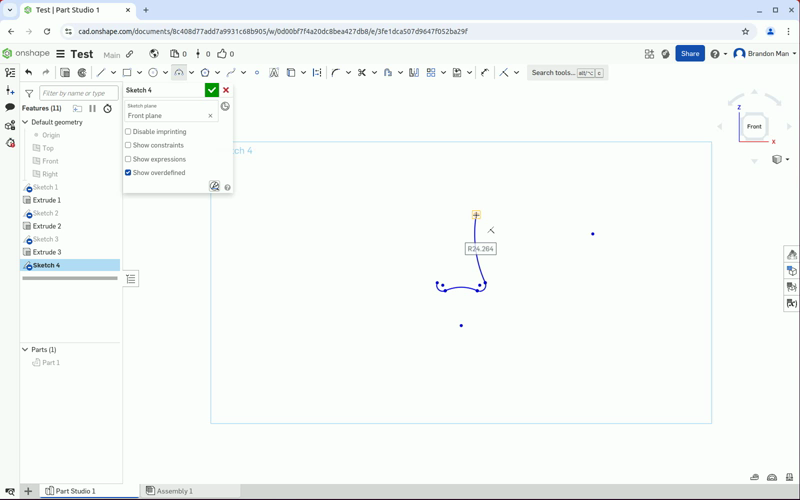
click(476, 214)
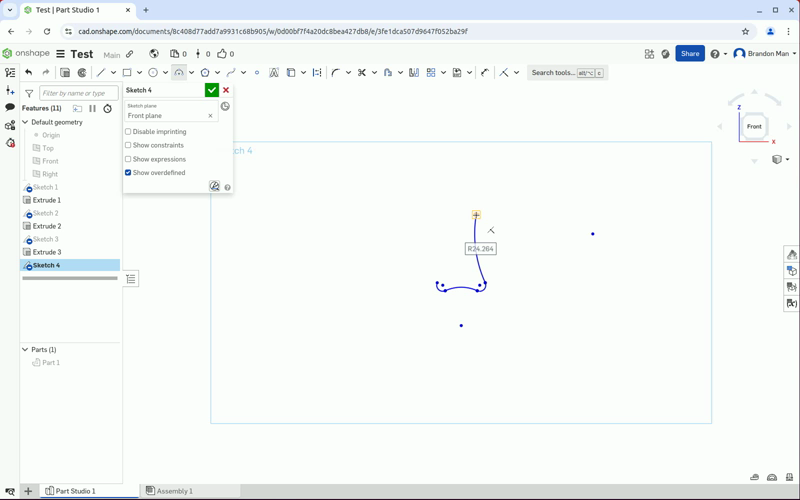
key_down(shift)
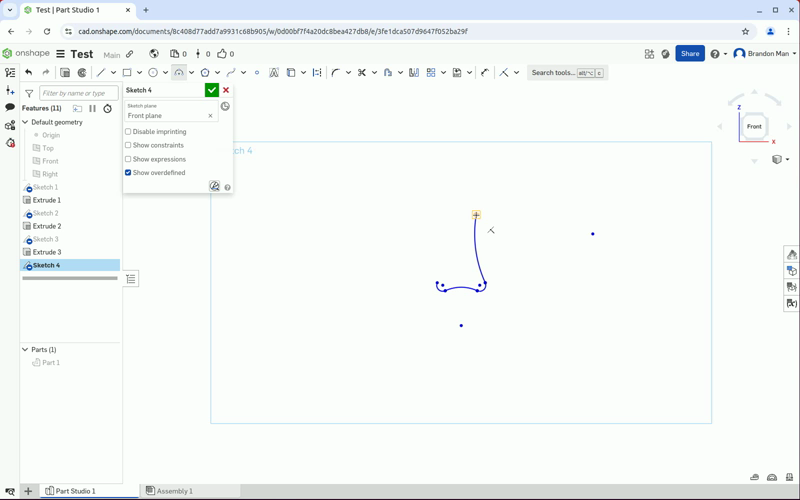
mouse_move(468, 209)
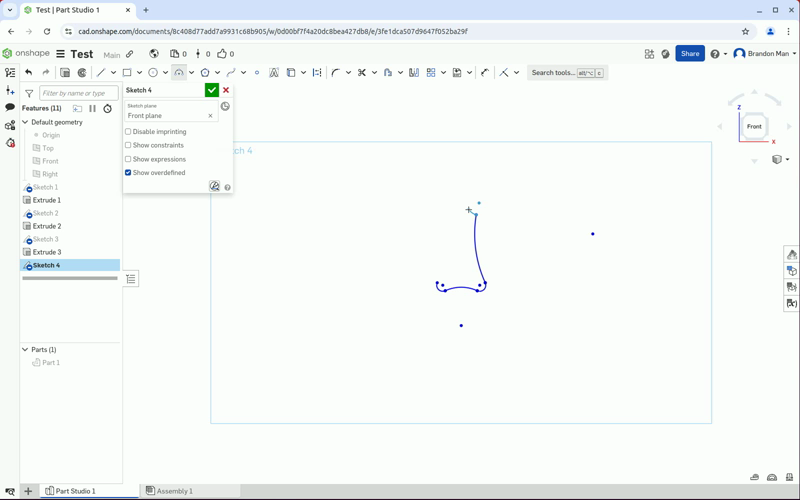
click(468, 209)
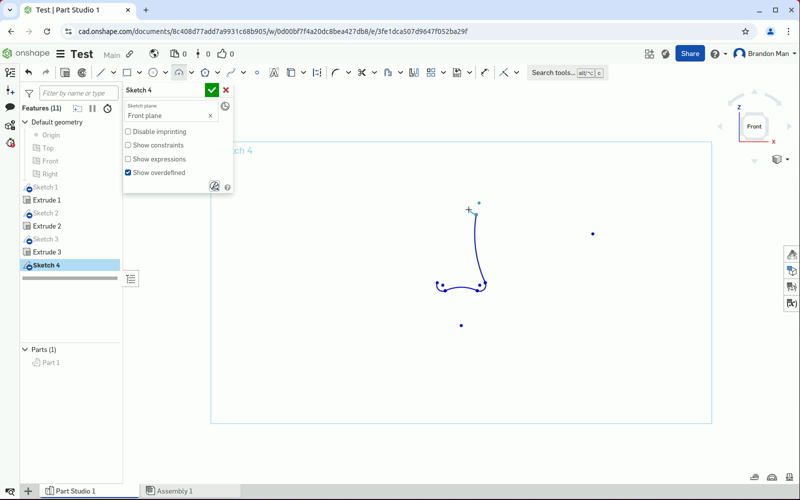
mouse_move(474, 209)
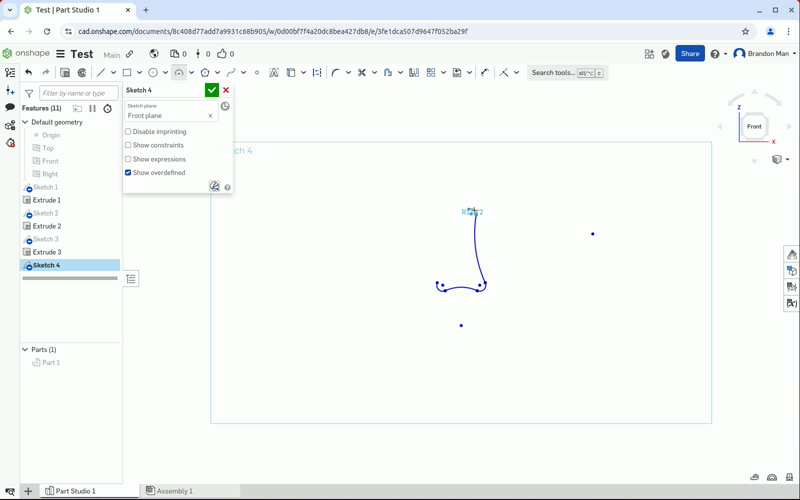
click(474, 209)
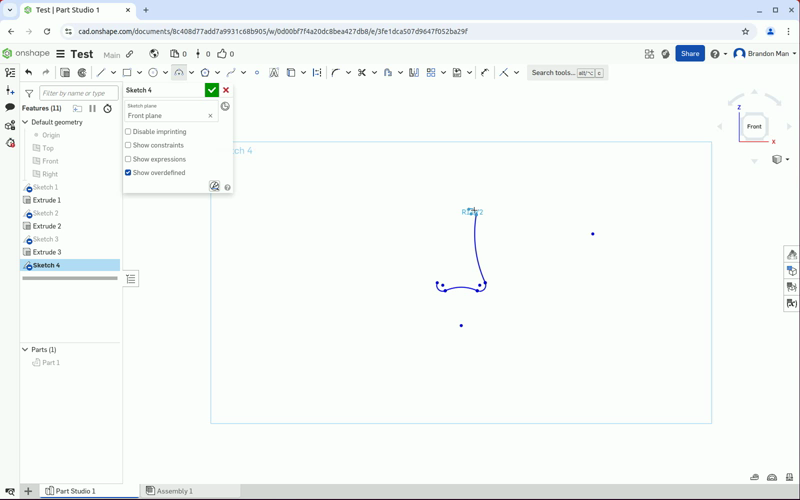
key_up(shift)
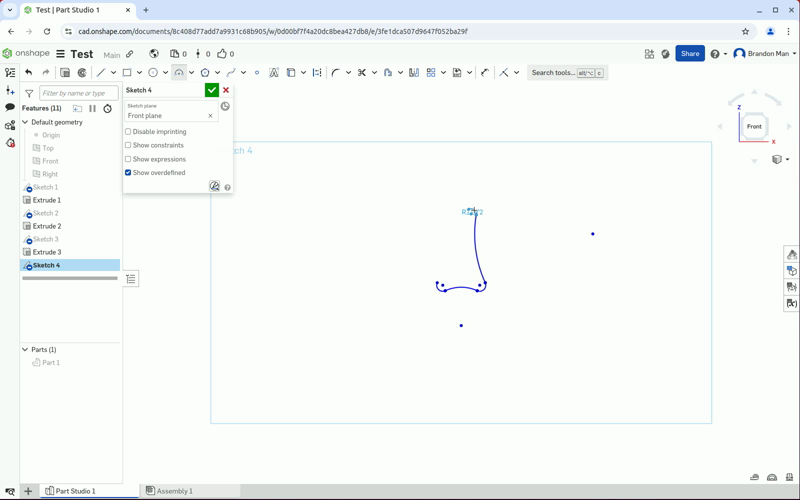
mouse_move(468, 209)
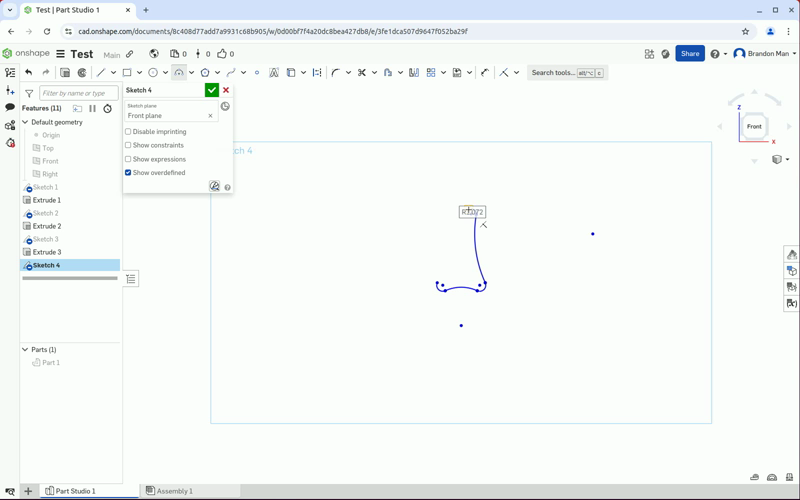
click(468, 209)
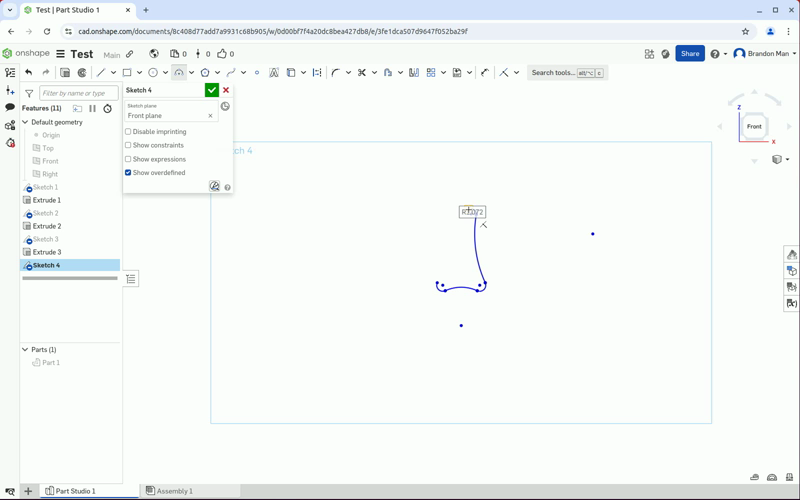
key_down(shift)
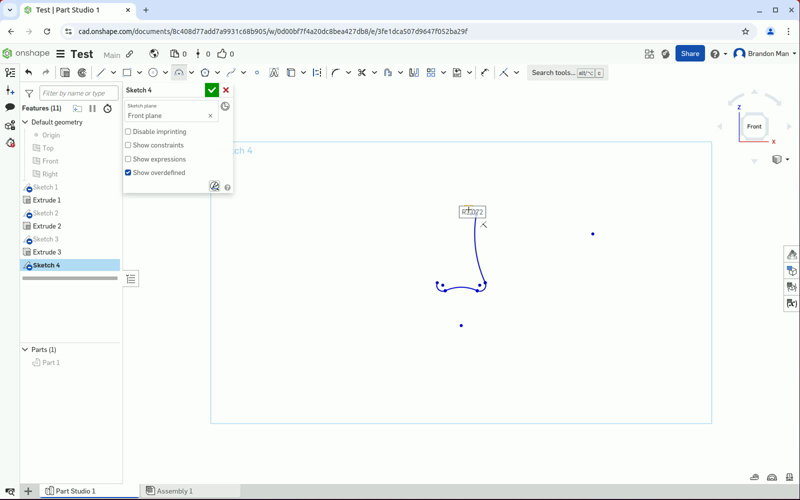
mouse_move(453, 209)
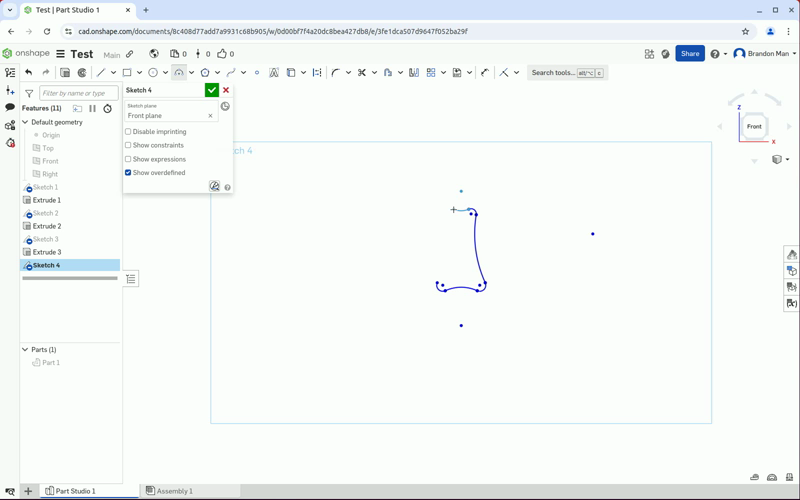
click(453, 209)
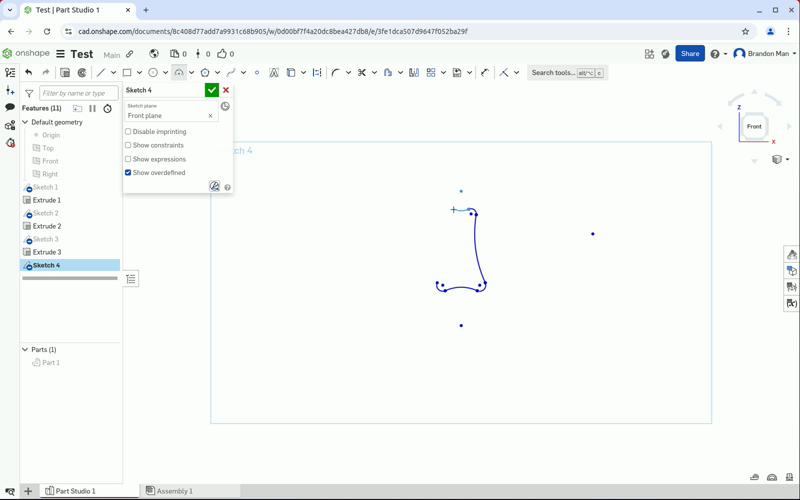
mouse_move(461, 211)
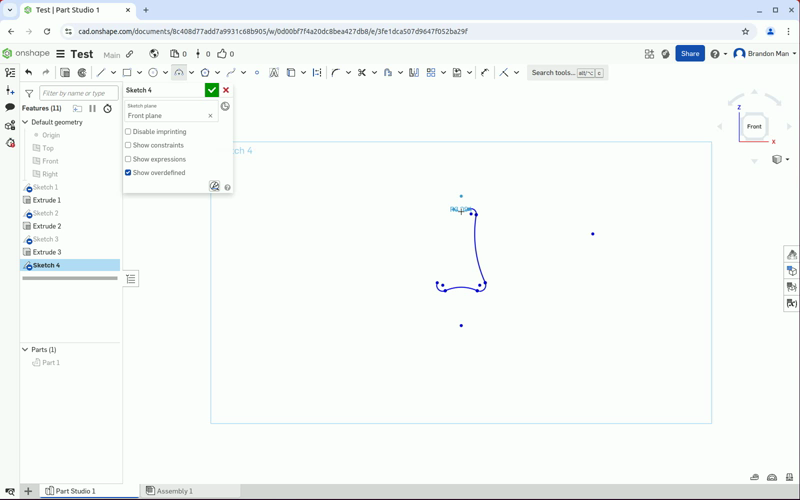
click(461, 211)
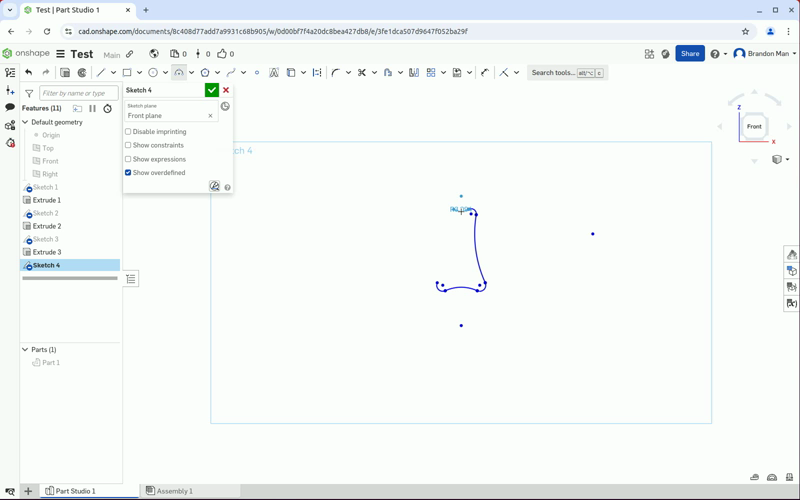
key_up(shift)
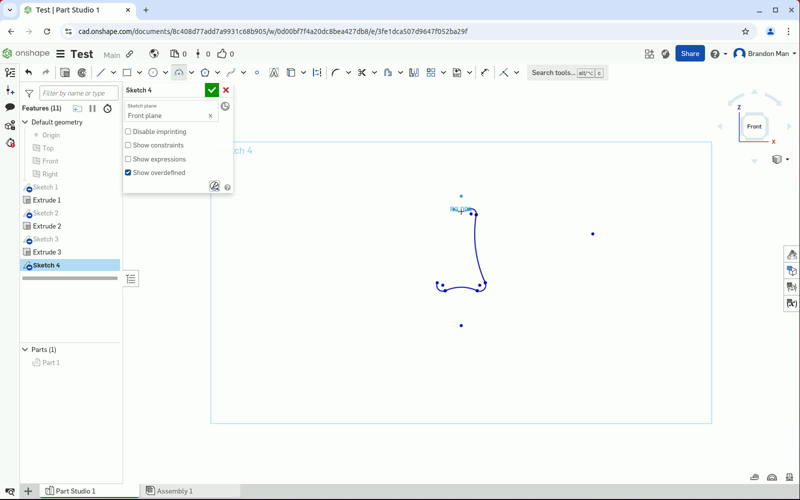
mouse_move(453, 209)
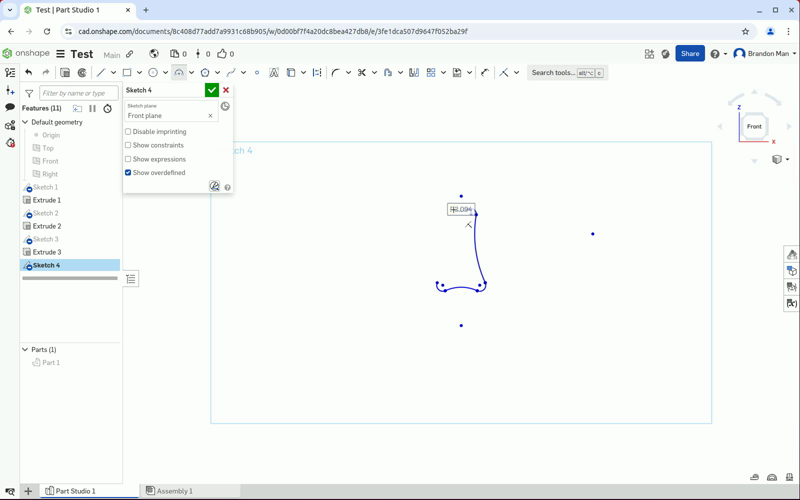
click(453, 209)
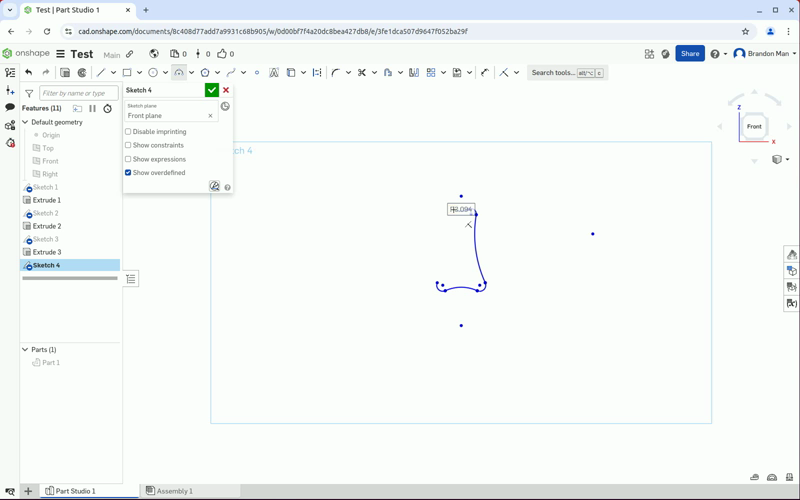
key_down(shift)
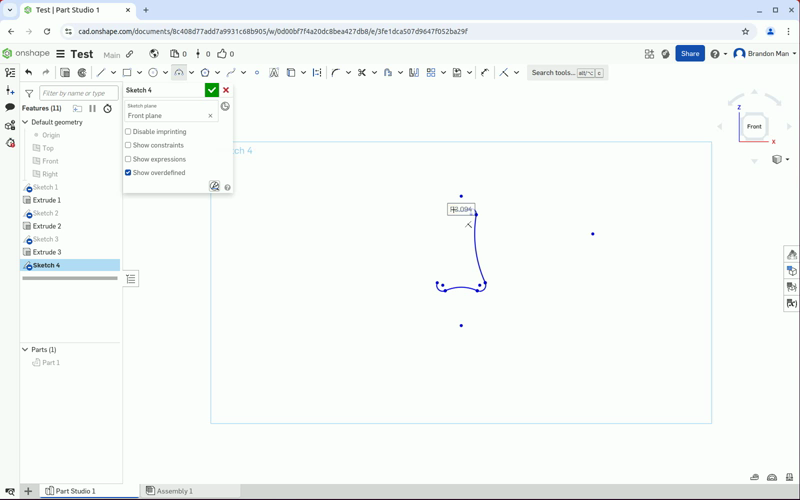
mouse_move(446, 214)
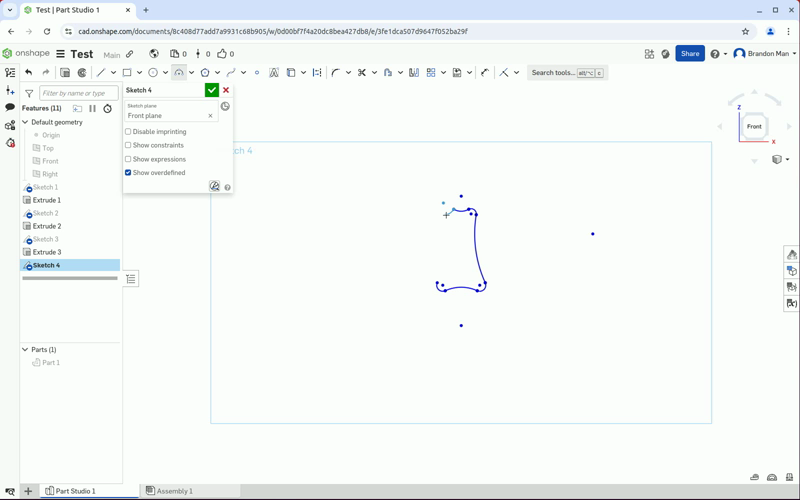
click(446, 214)
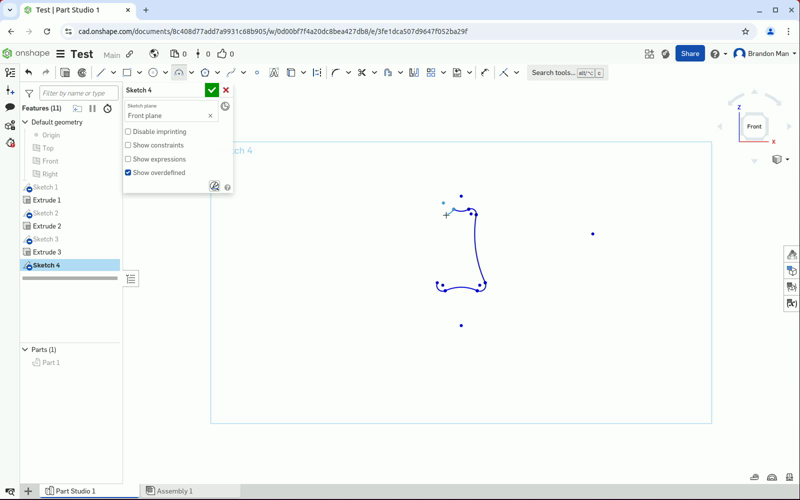
mouse_move(448, 209)
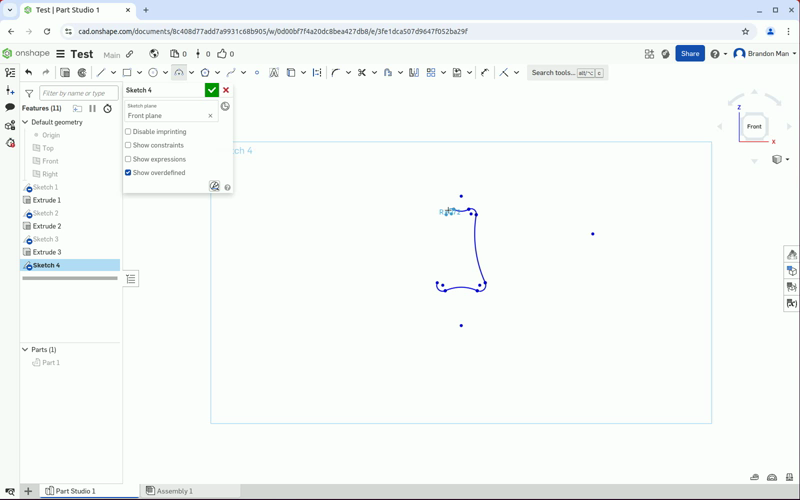
click(448, 209)
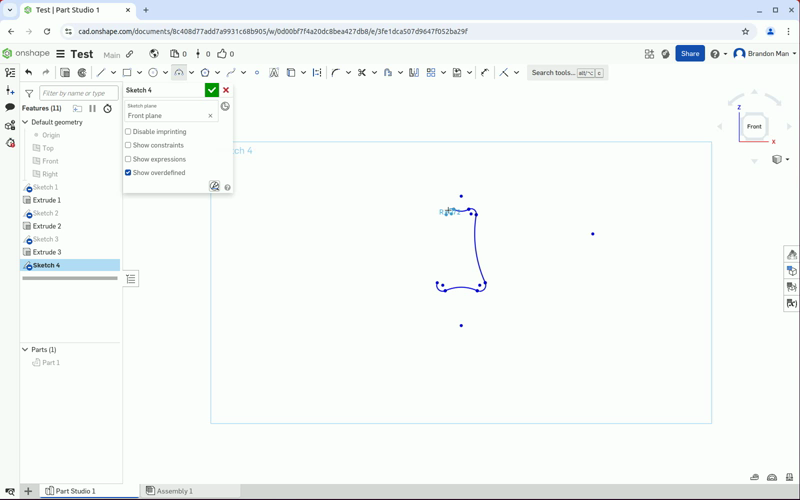
key_up(shift)
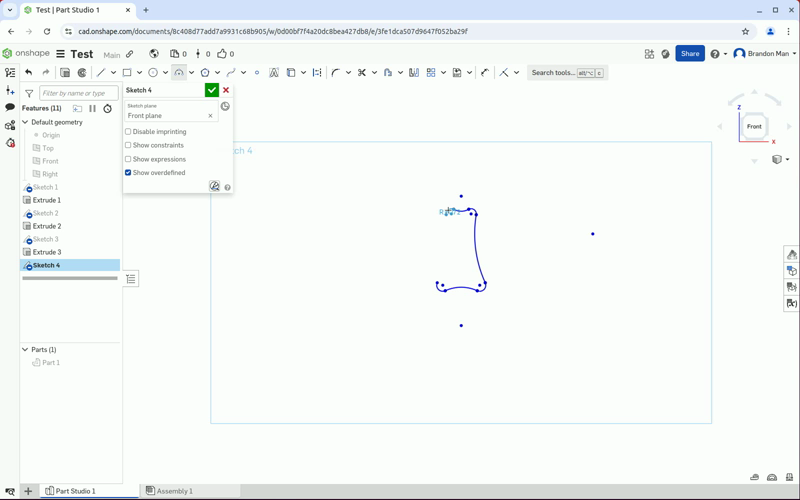
mouse_move(446, 214)
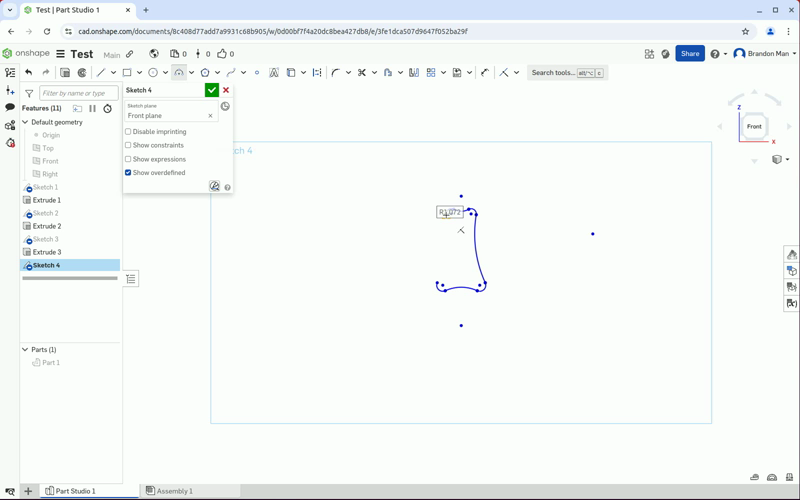
click(446, 214)
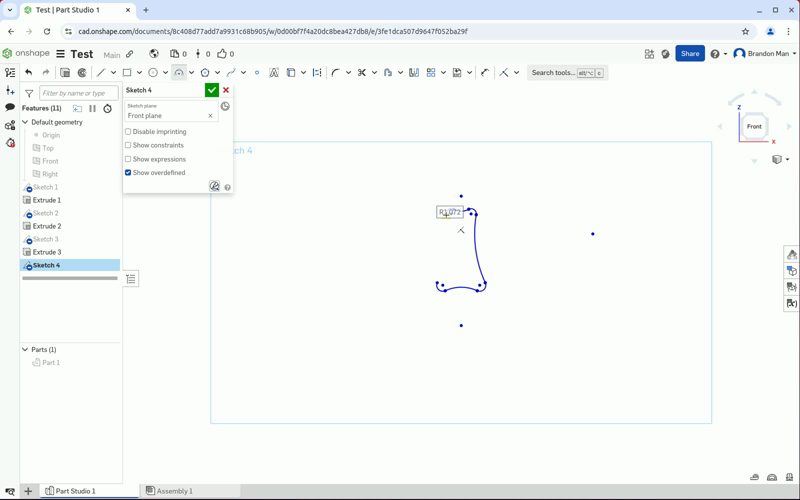
mouse_move(437, 282)
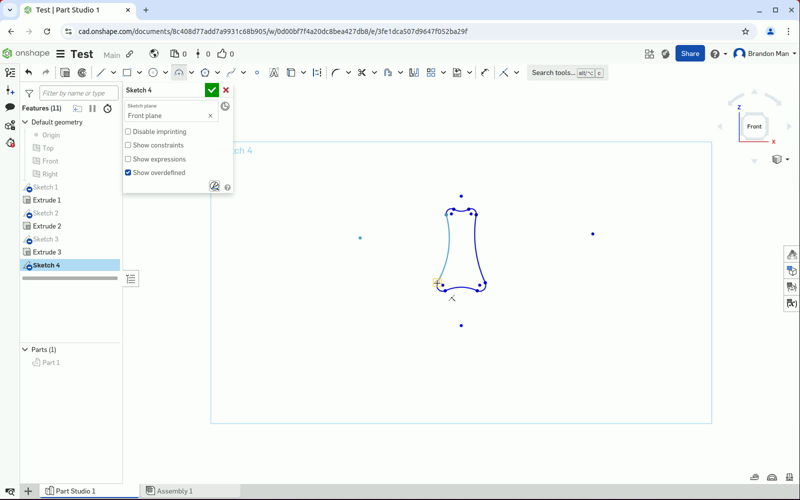
click(437, 282)
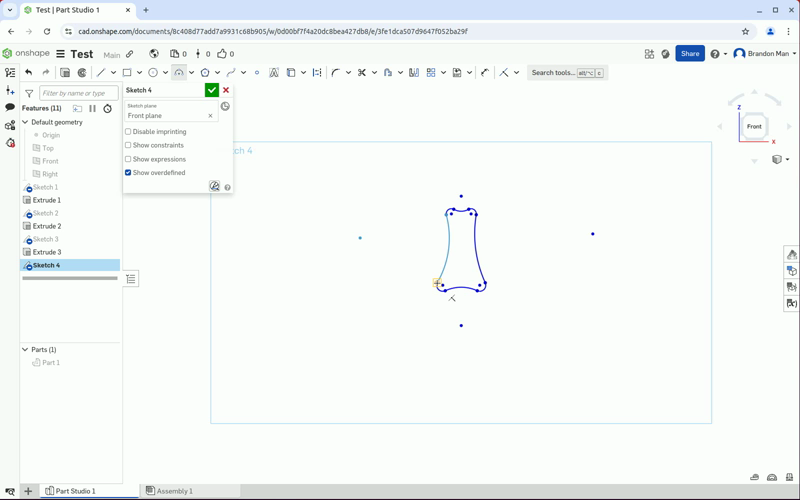
key_down(shift)
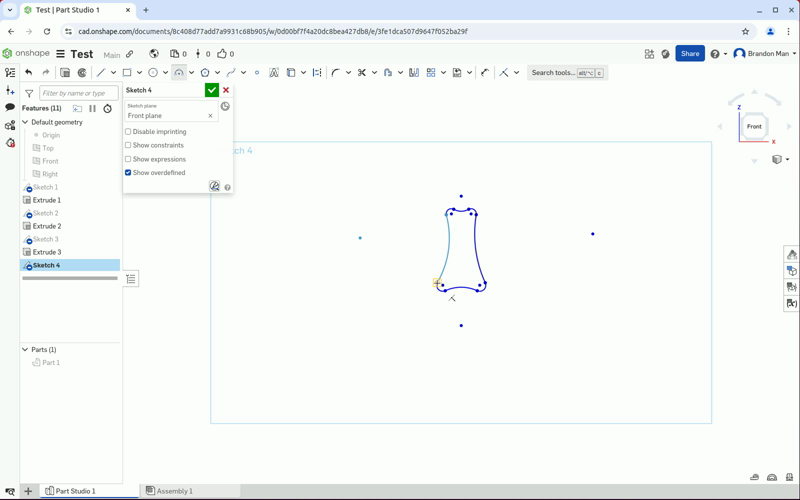
mouse_move(447, 249)
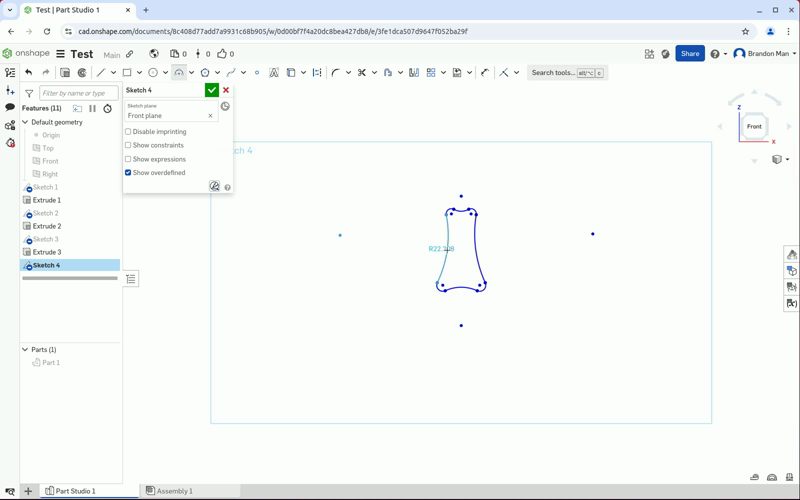
click(447, 249)
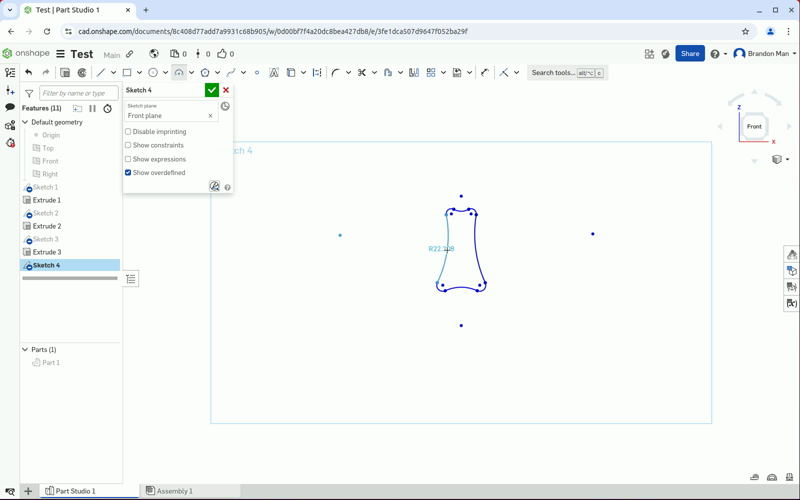
key_up(shift)
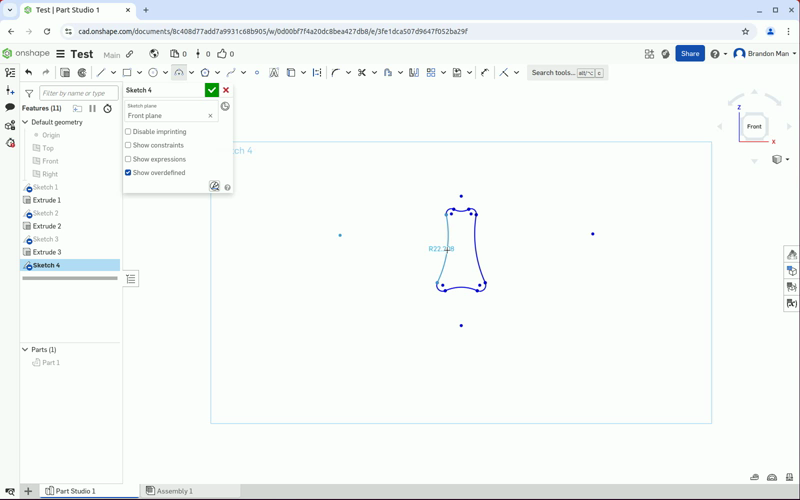
key(esc)
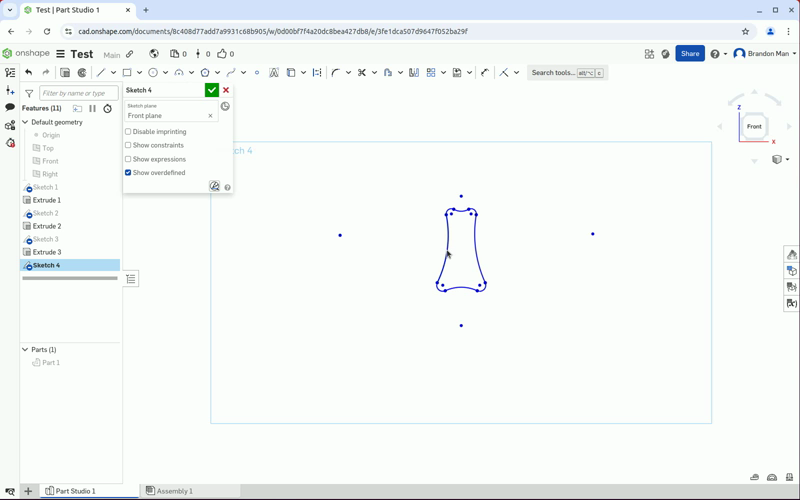
mouse_move(465, 247)
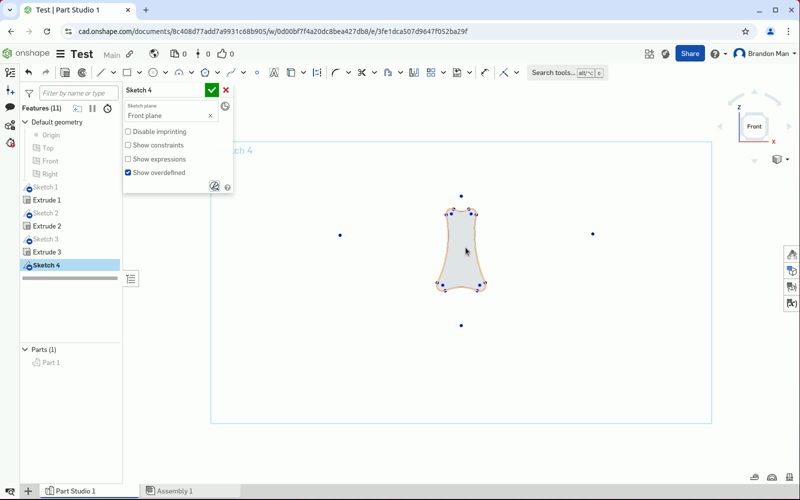
click(465, 247)
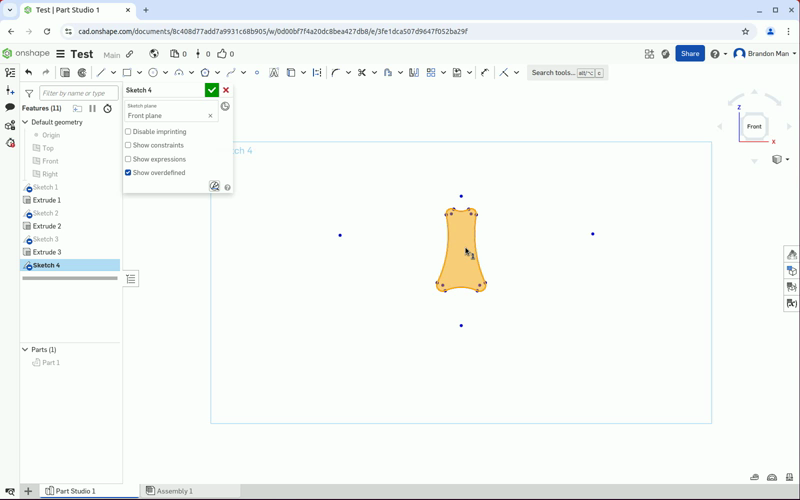
mouse_move(73, 352)
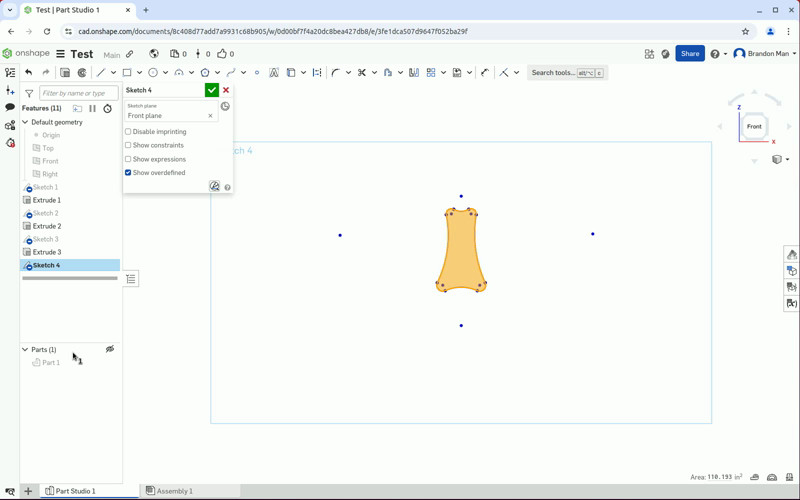
key(shift+y)
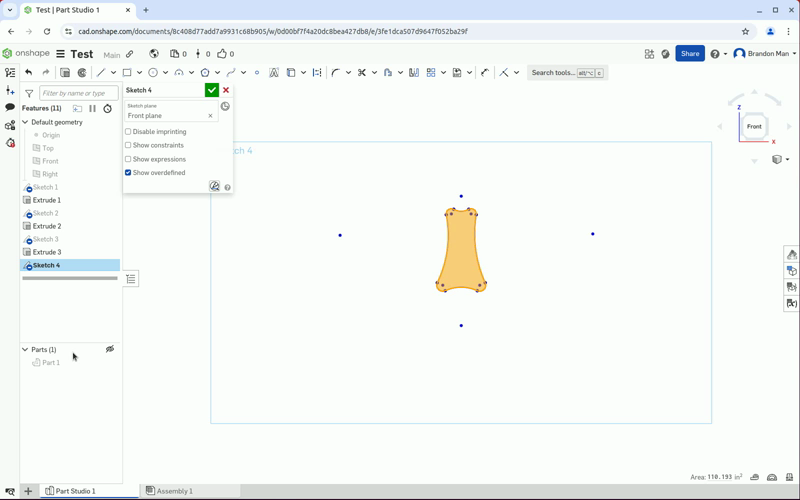
key(shift+e)
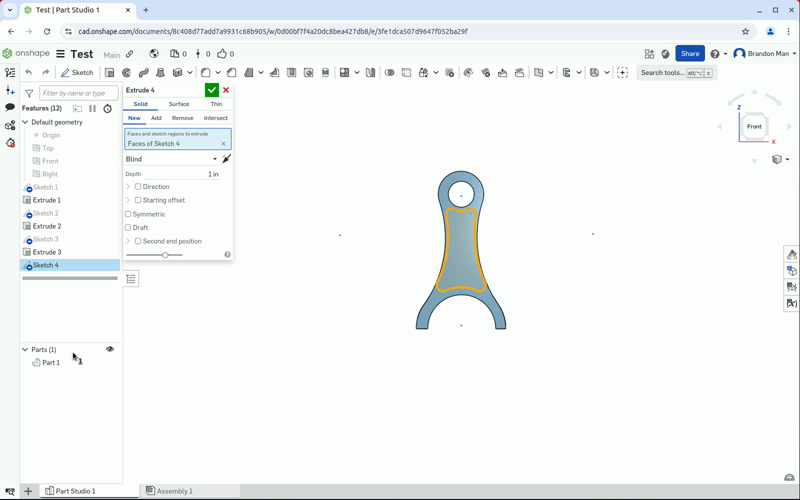
mouse_move(143, 106)
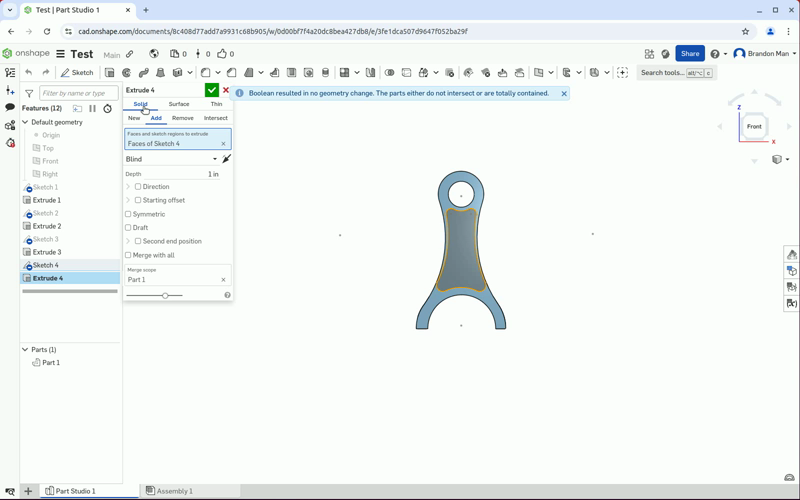
click(143, 106)
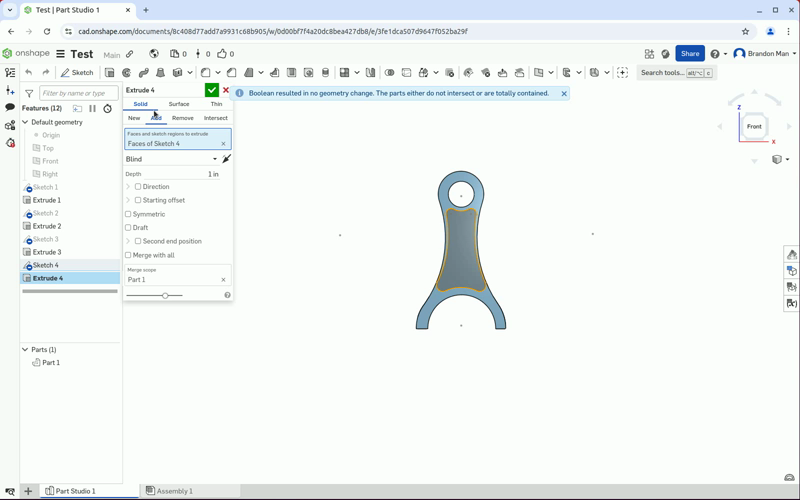
mouse_move(186, 120)
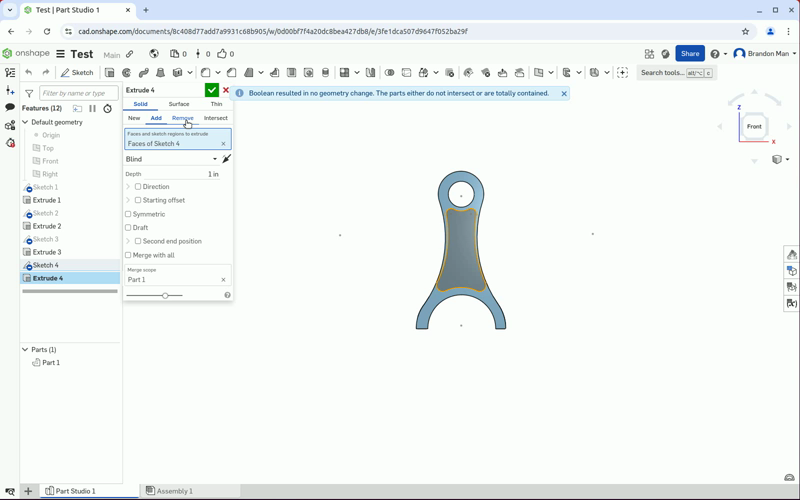
click(186, 120)
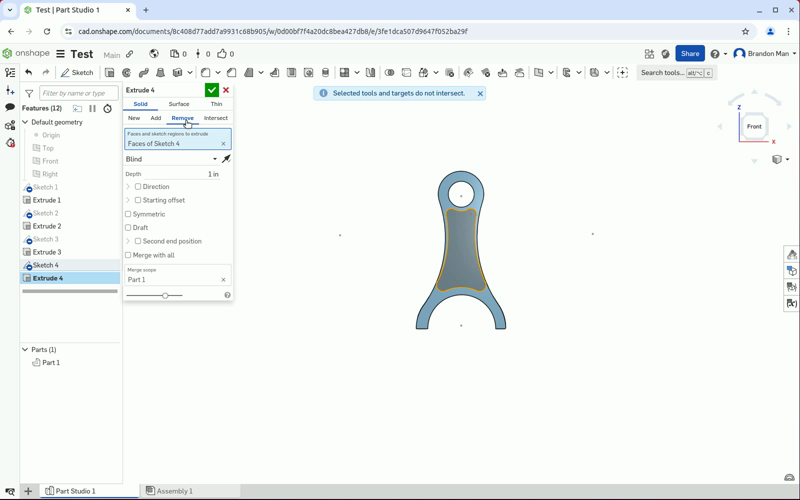
key(tab, 4)
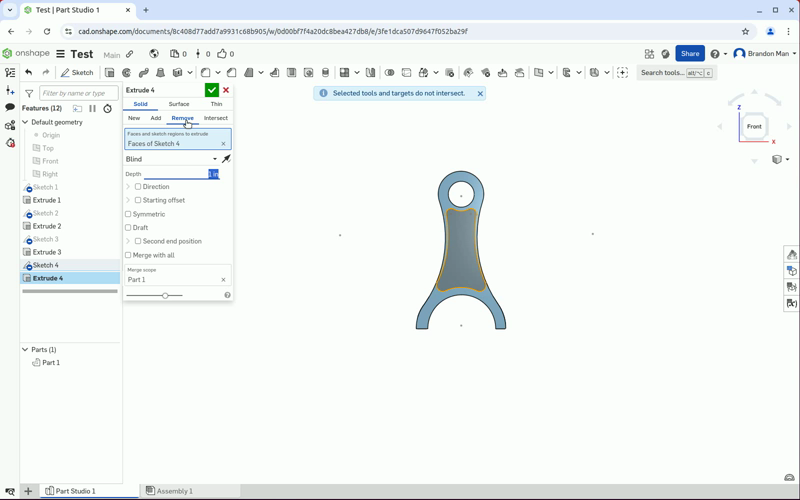
text(-1.204)
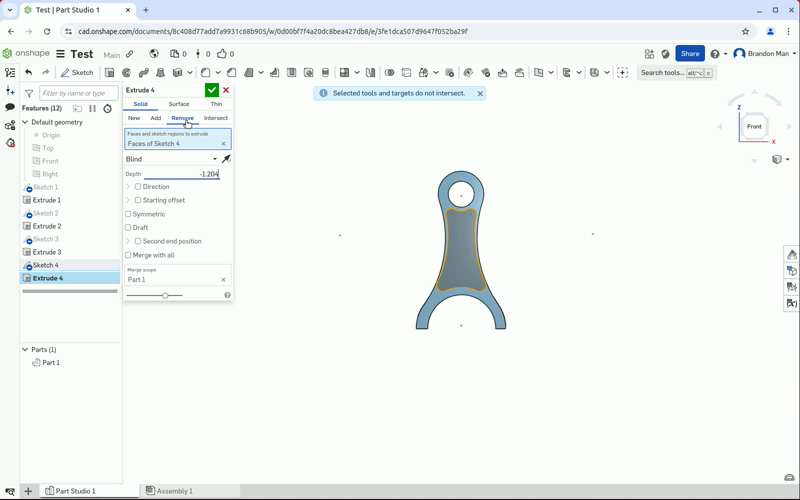
key(tab, 6)
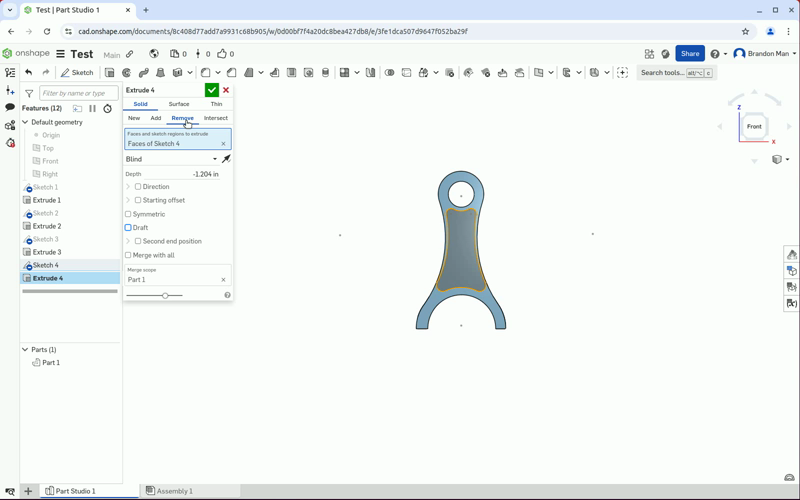
key(space)
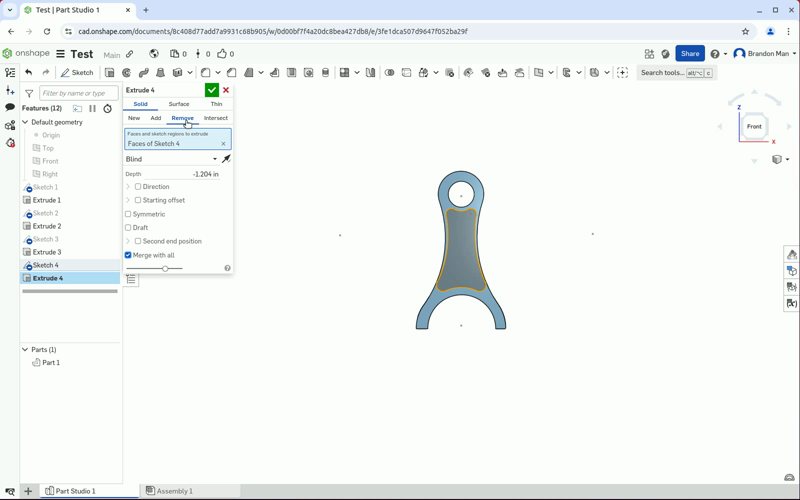
key(enter)
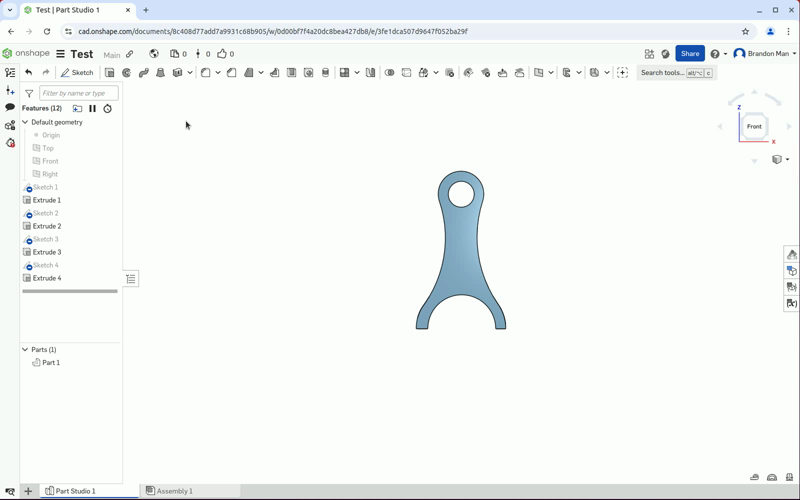
key(shift+h)
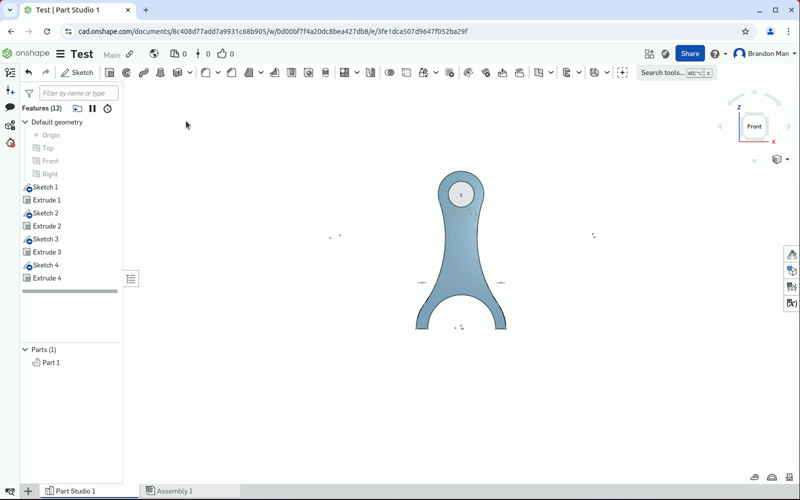
key(shift+h)
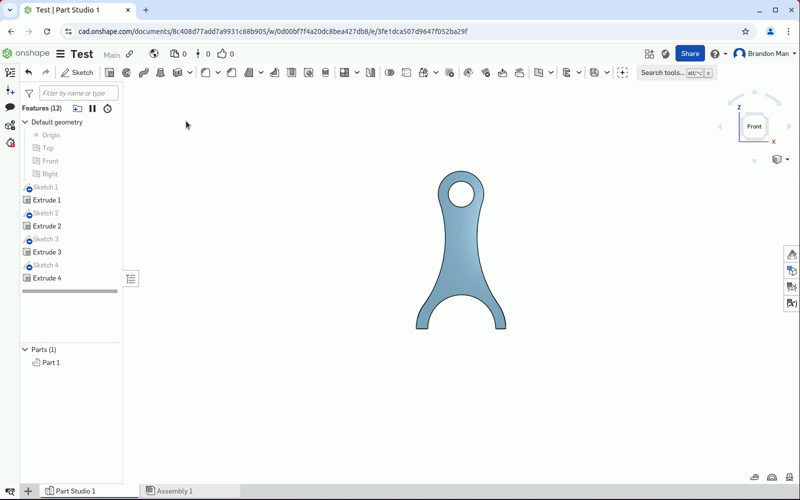
mouse_move(73, 189)
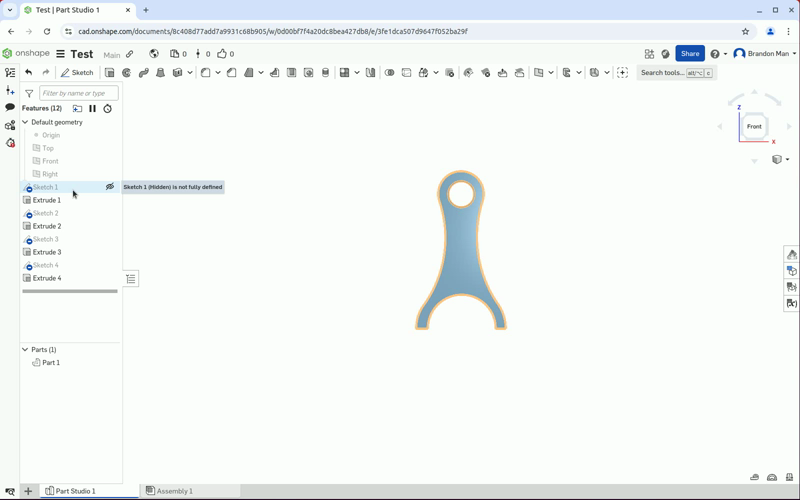
click(73, 189)
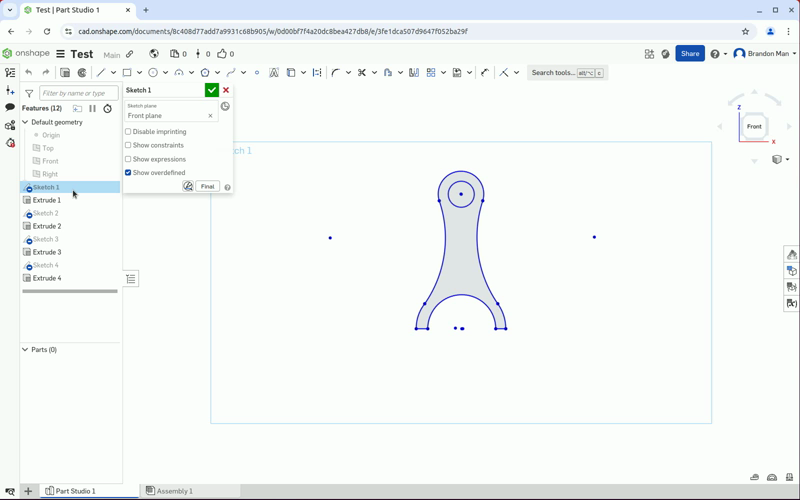
mouse_move(229, 92)
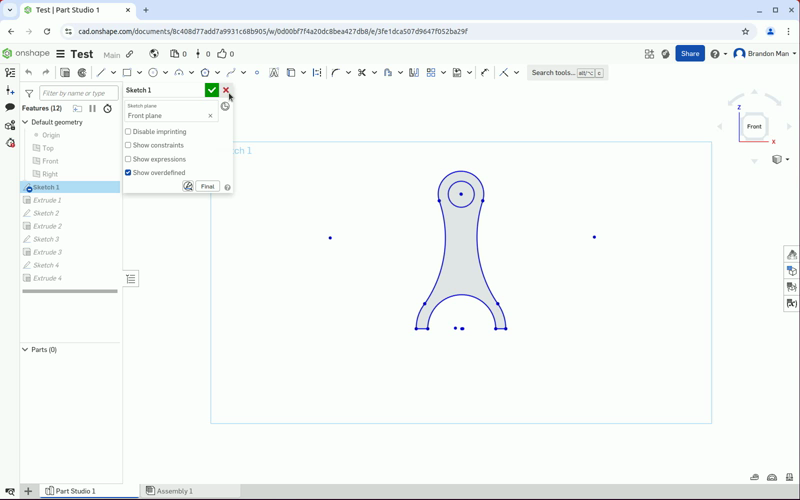
click(229, 92)
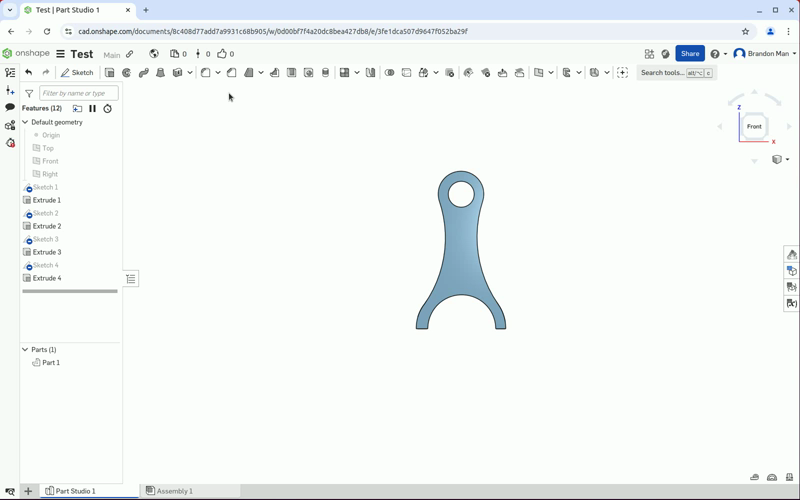
mouse_move(541, 75)
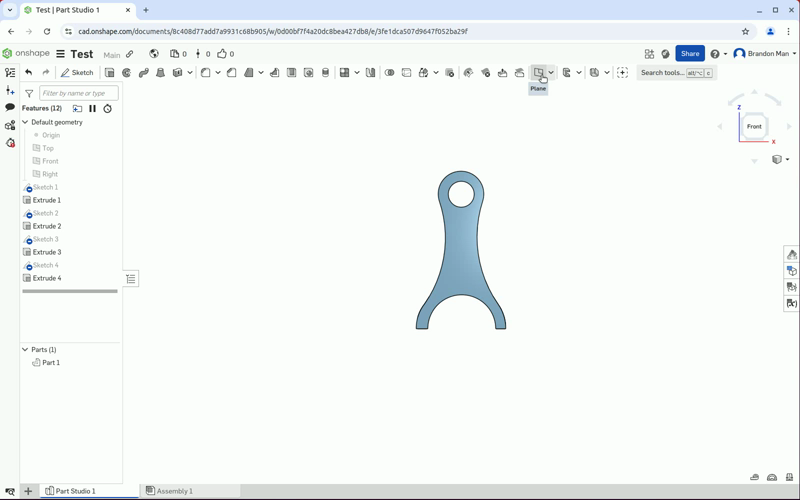
click(541, 75)
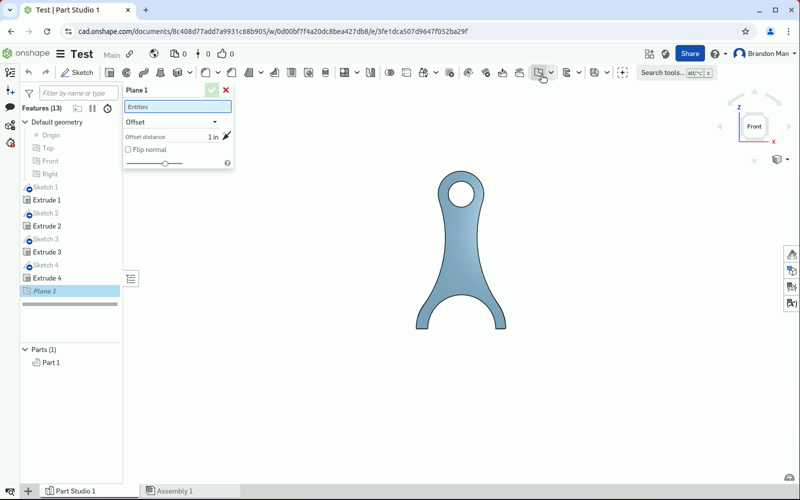
mouse_move(73, 163)
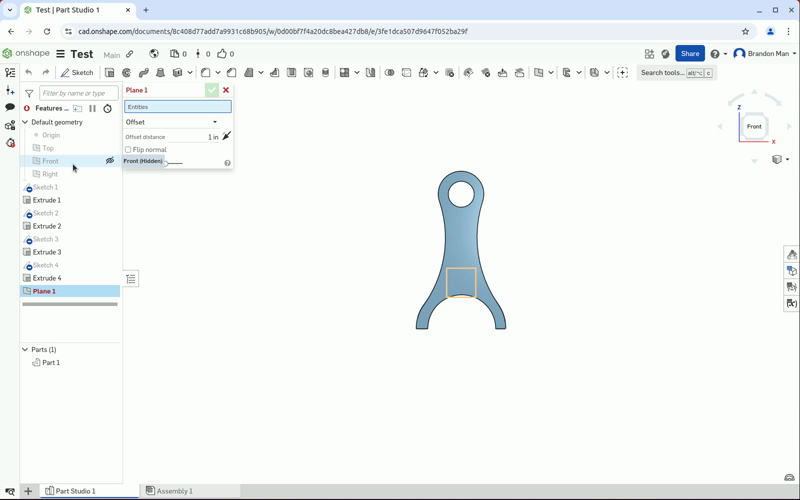
click(73, 163)
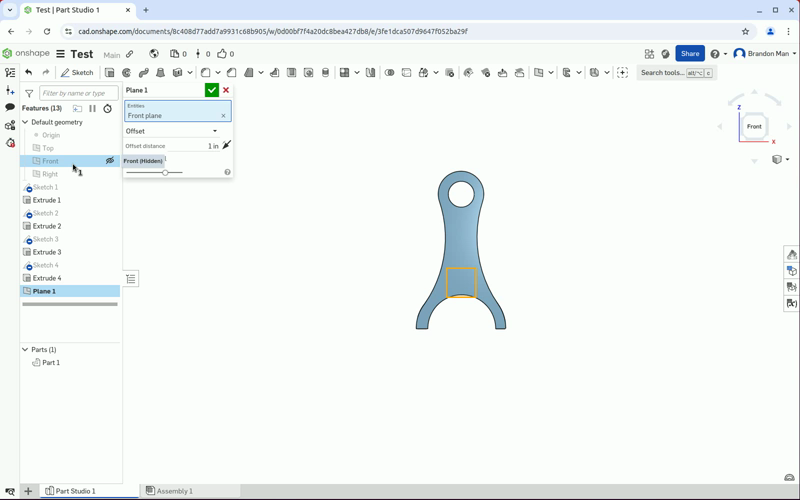
key(tab, 2)
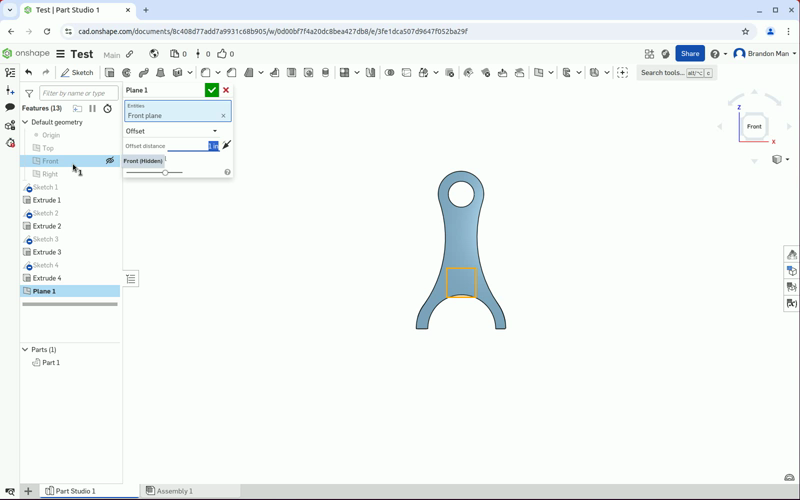
text(3.358)
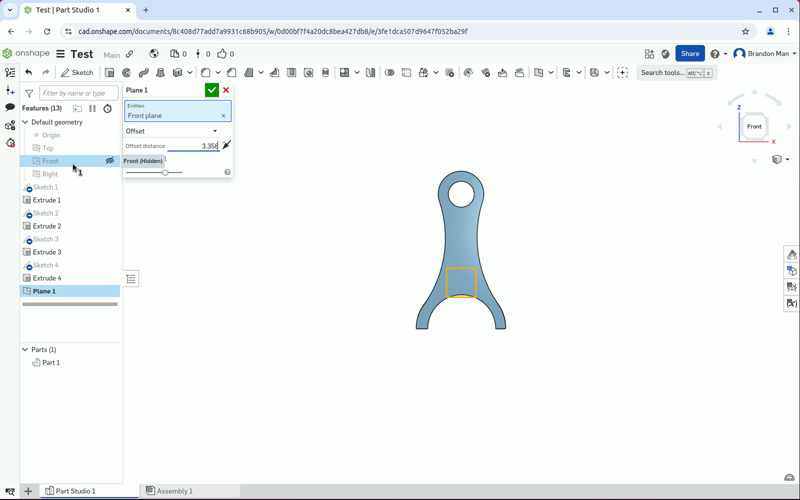
key(enter, 2)
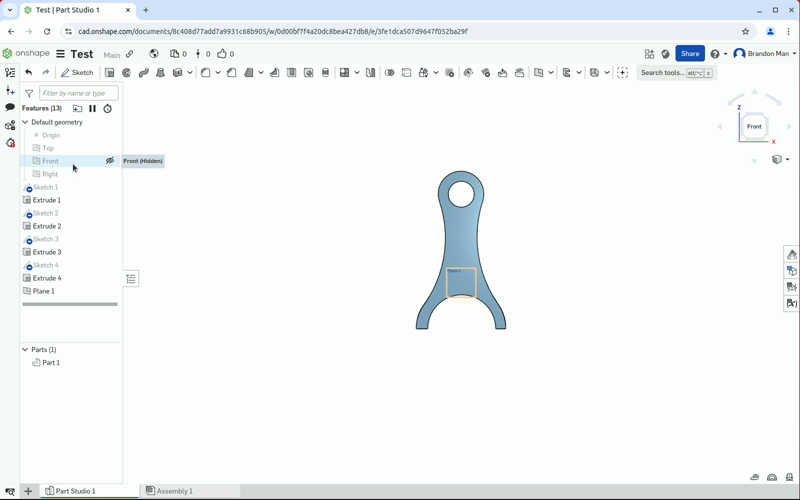
key(shift+s)
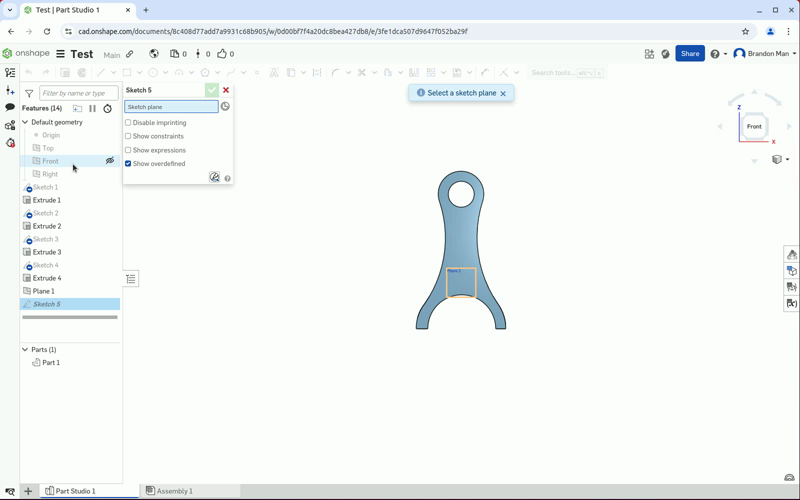
mouse_move(73, 293)
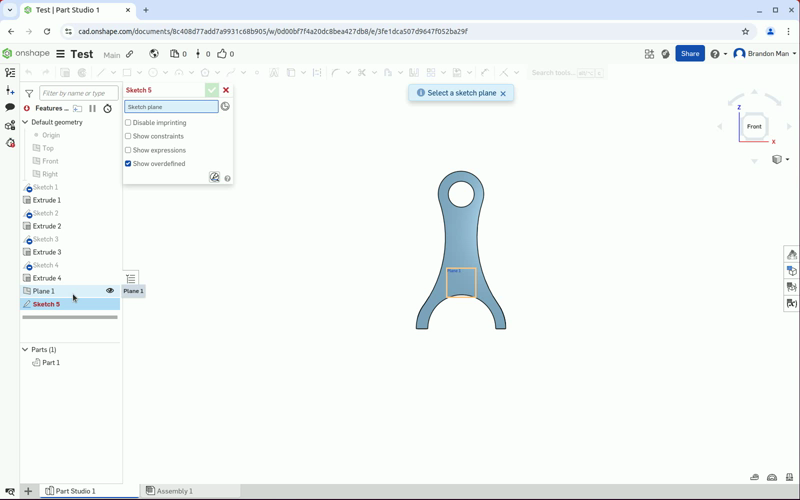
click(73, 293)
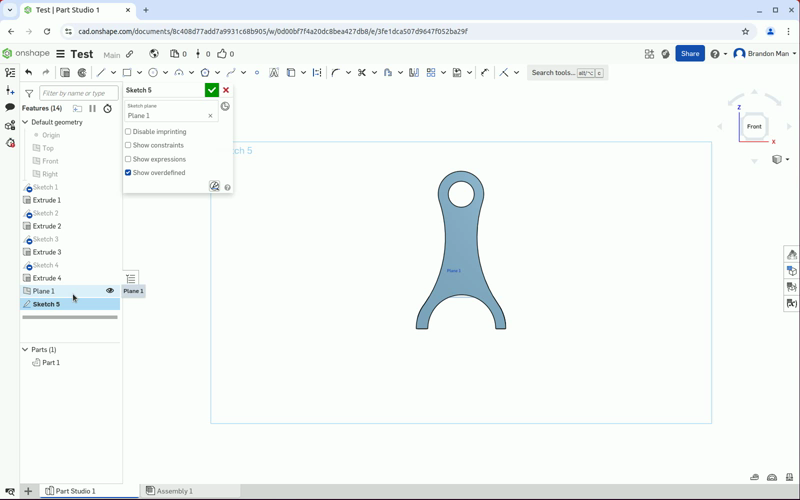
mouse_move(73, 352)
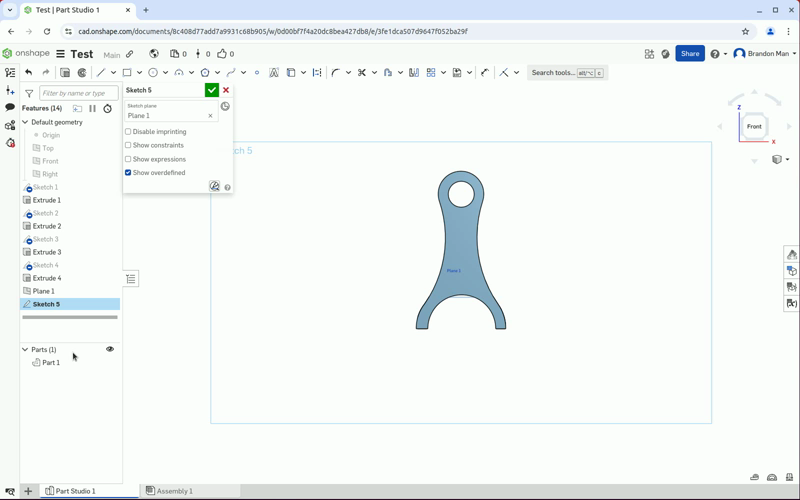
key(y)
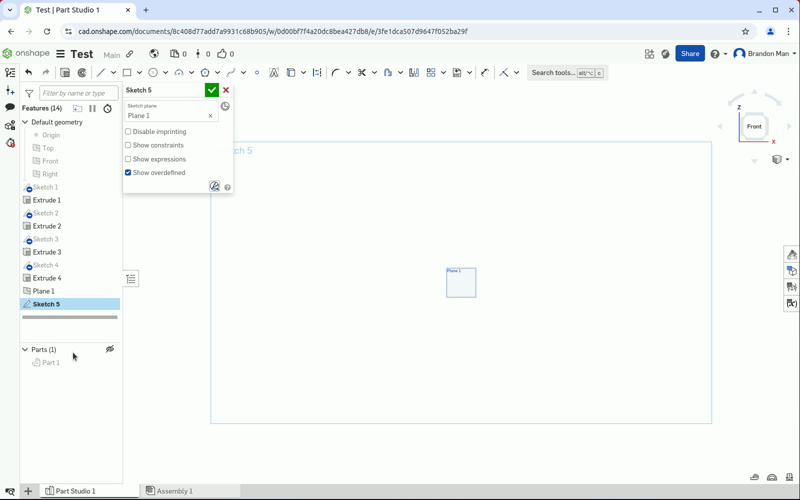
key(a)
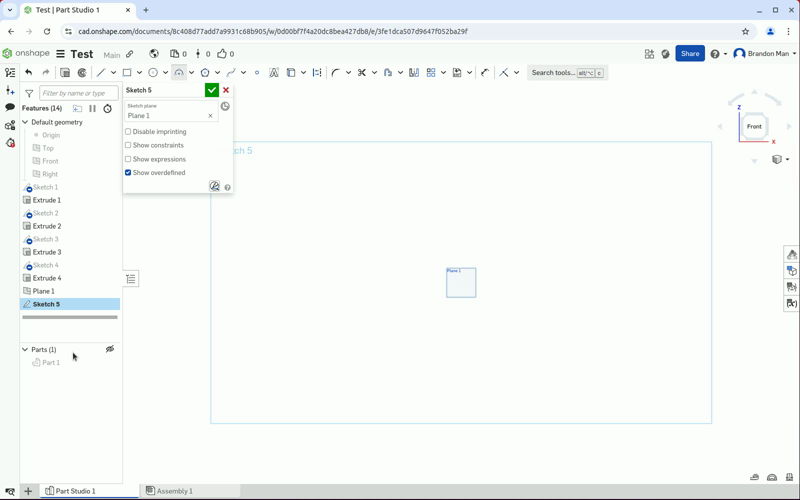
key_down(shift)
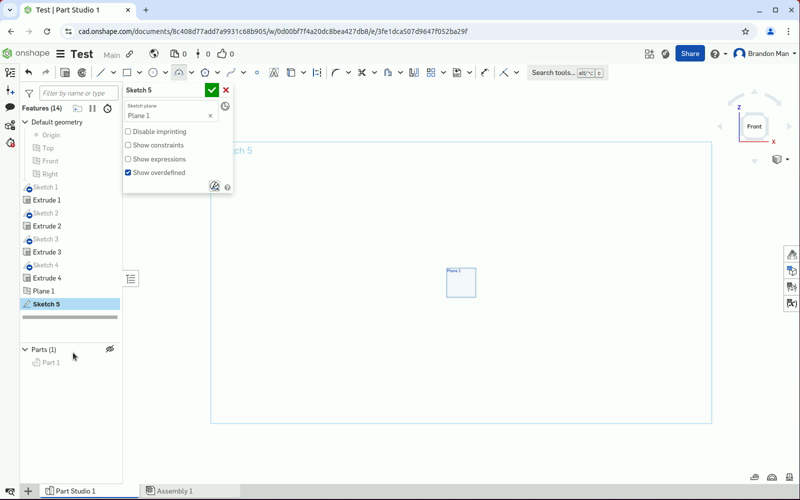
mouse_move(437, 282)
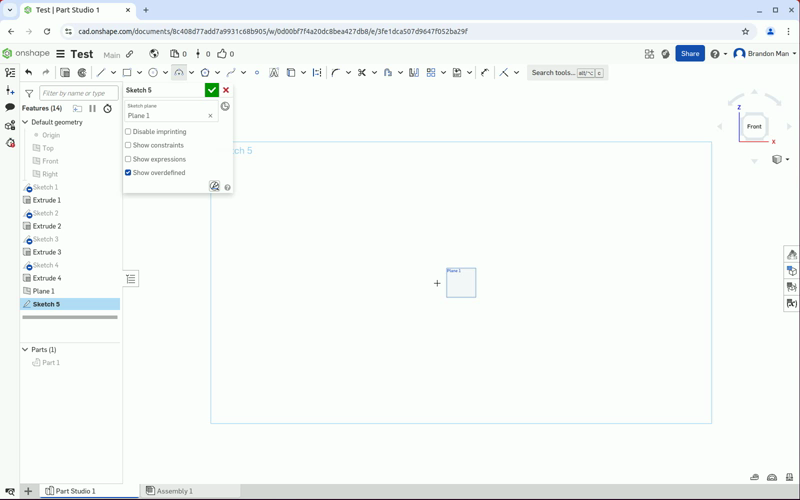
click(437, 282)
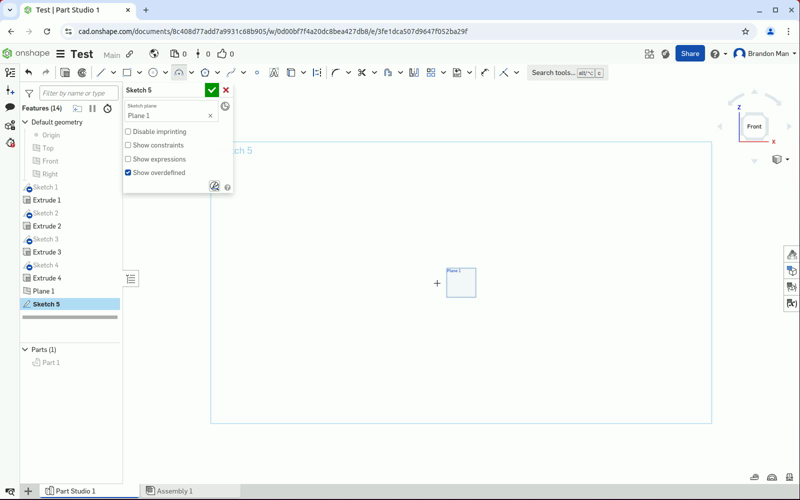
key_up(shift)
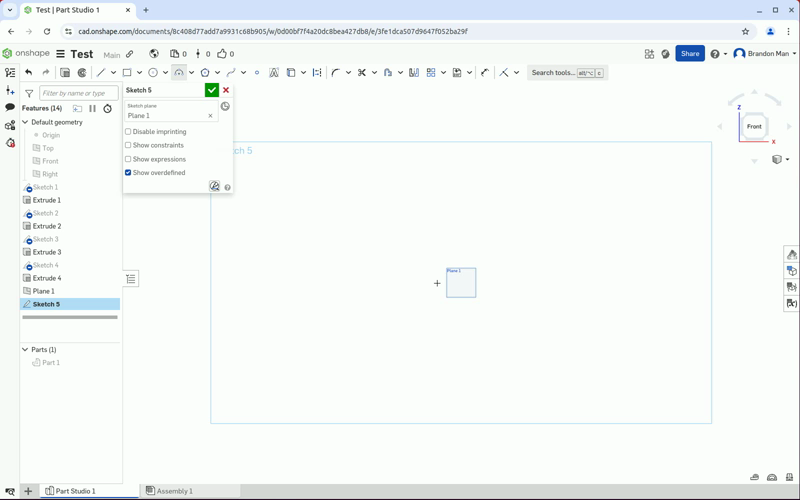
key_down(shift)
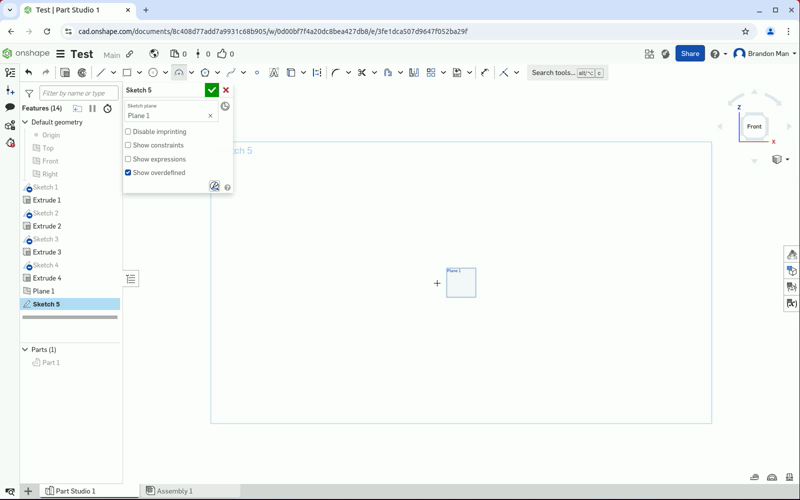
mouse_move(446, 292)
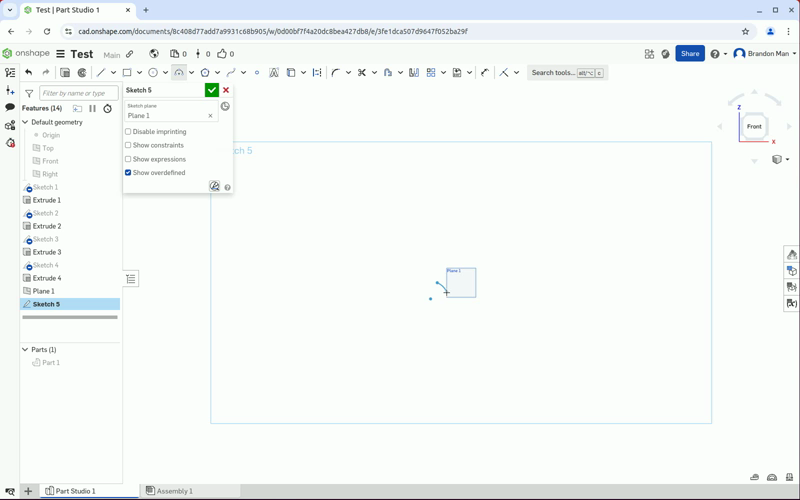
click(446, 292)
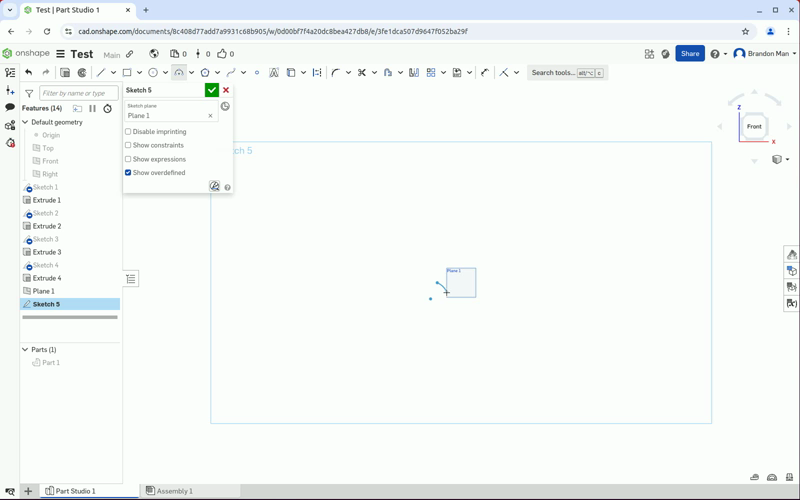
mouse_move(438, 290)
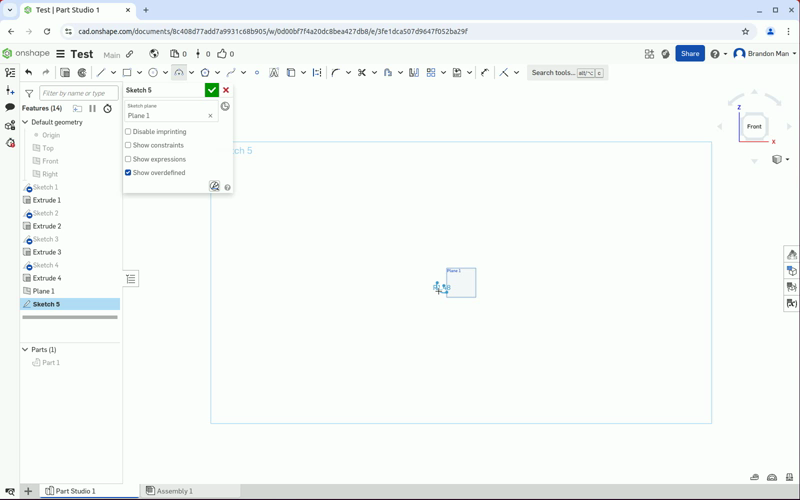
click(438, 290)
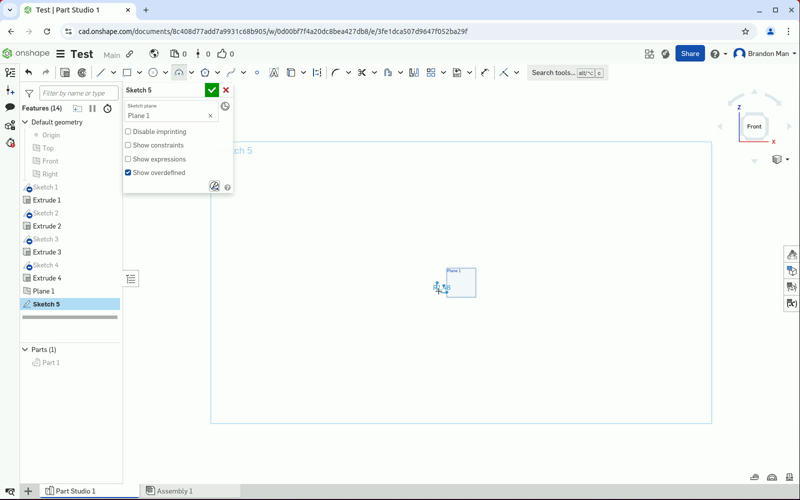
key_up(shift)
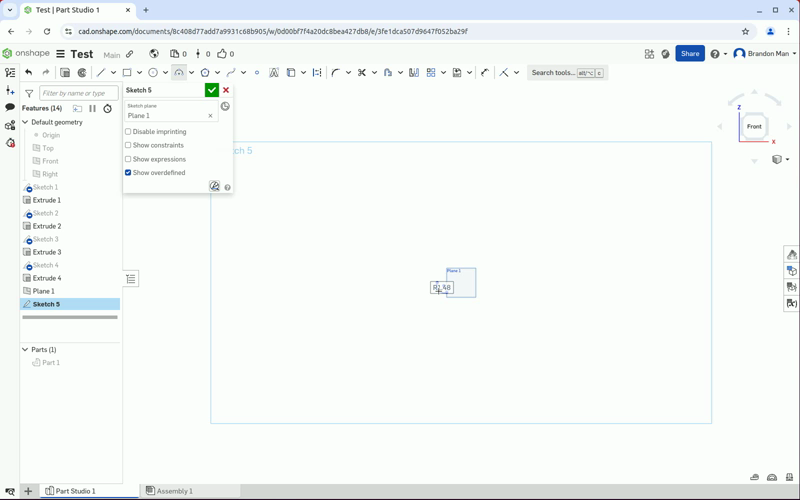
mouse_move(446, 292)
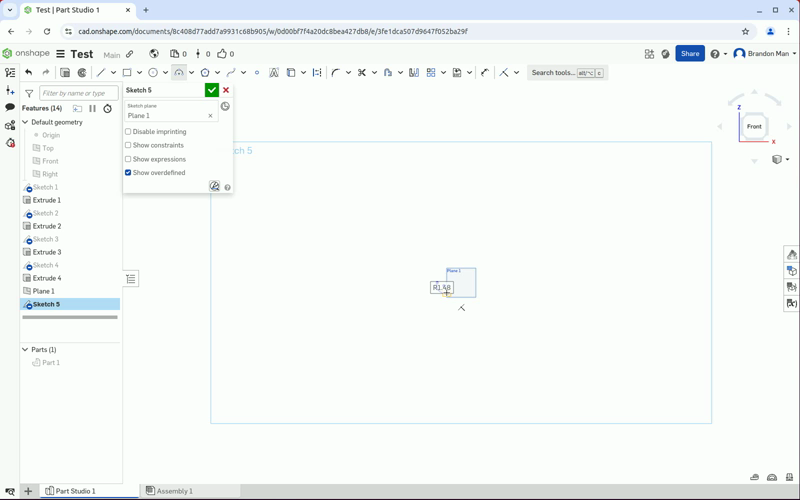
click(446, 292)
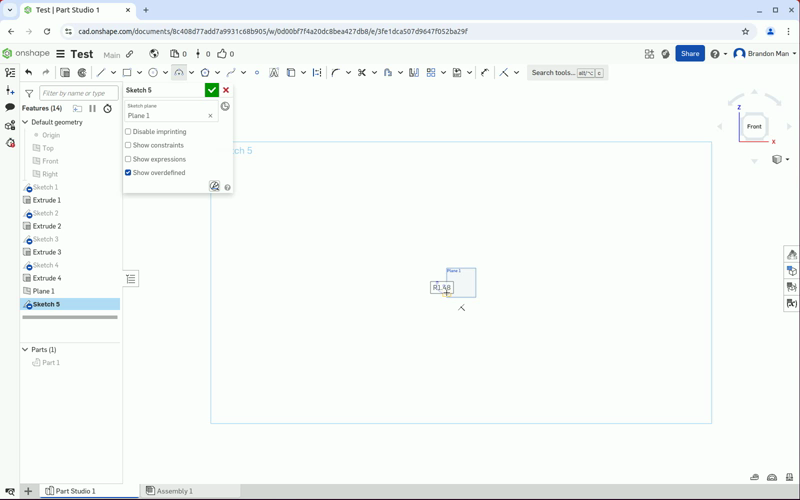
key_down(shift)
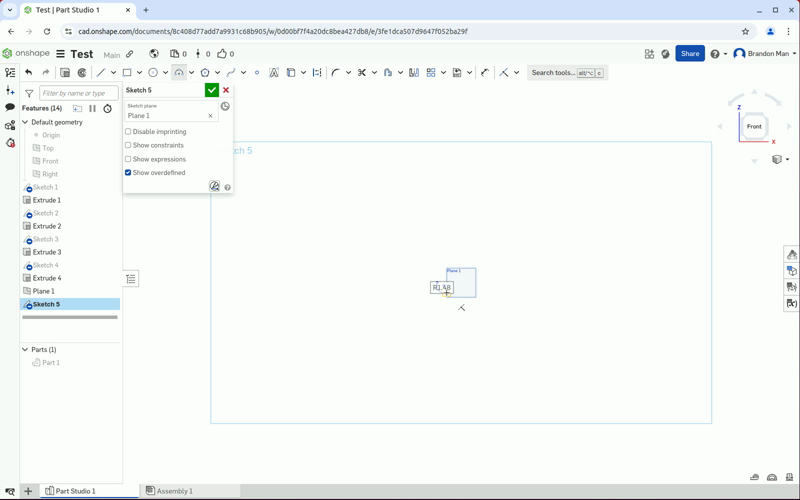
mouse_move(475, 292)
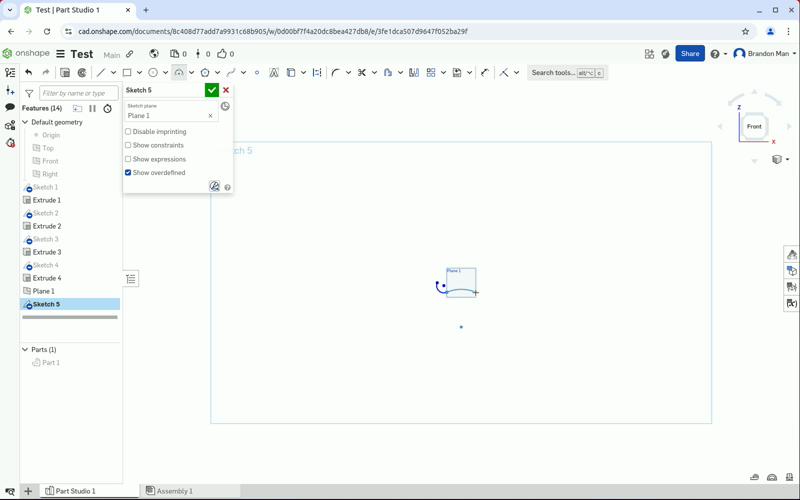
click(475, 292)
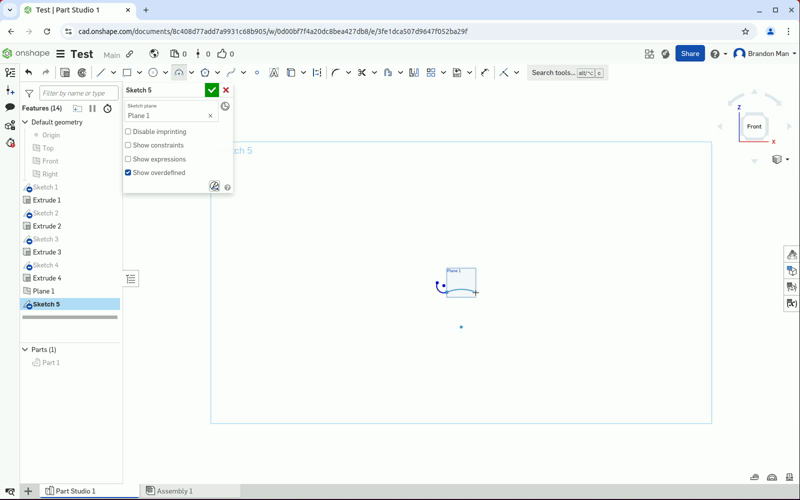
mouse_move(461, 289)
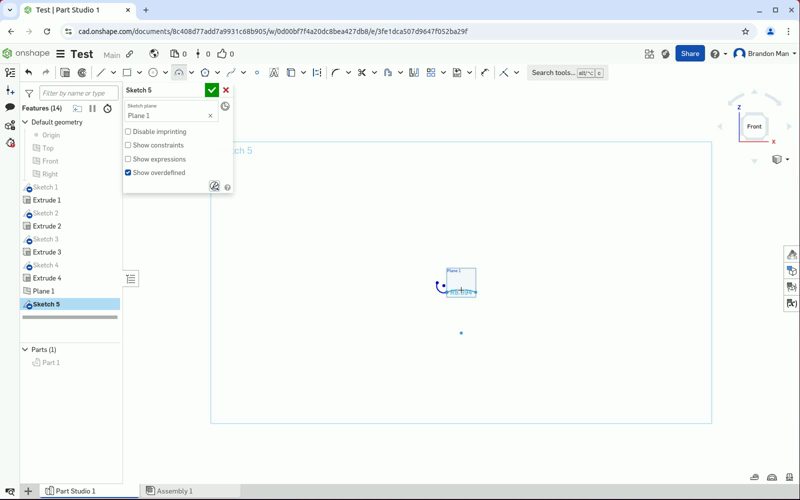
click(461, 289)
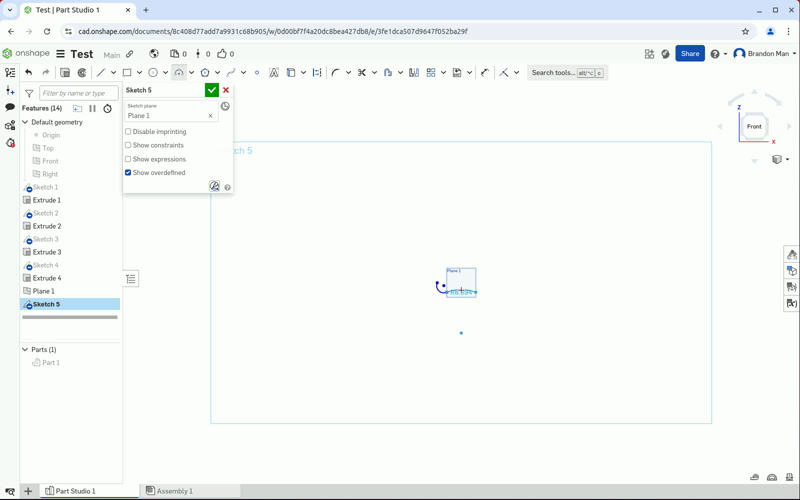
key_up(shift)
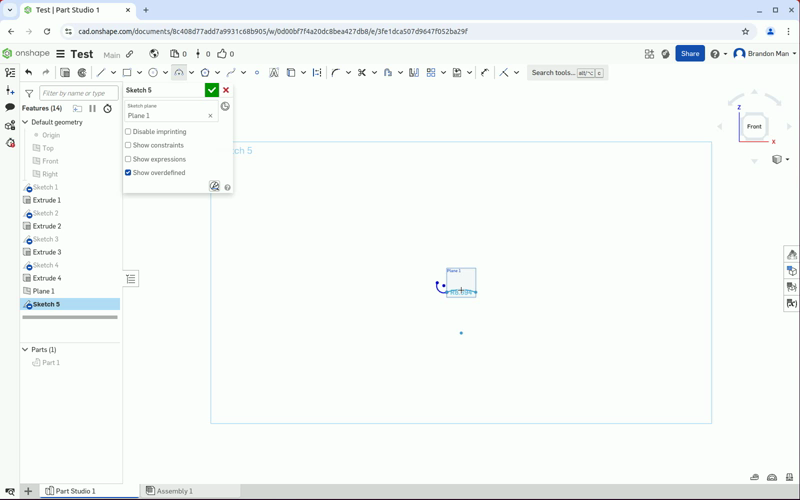
mouse_move(475, 292)
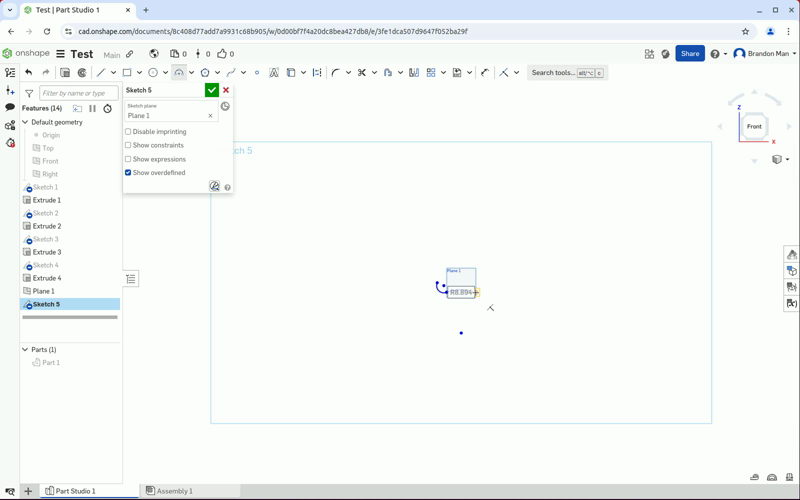
click(475, 292)
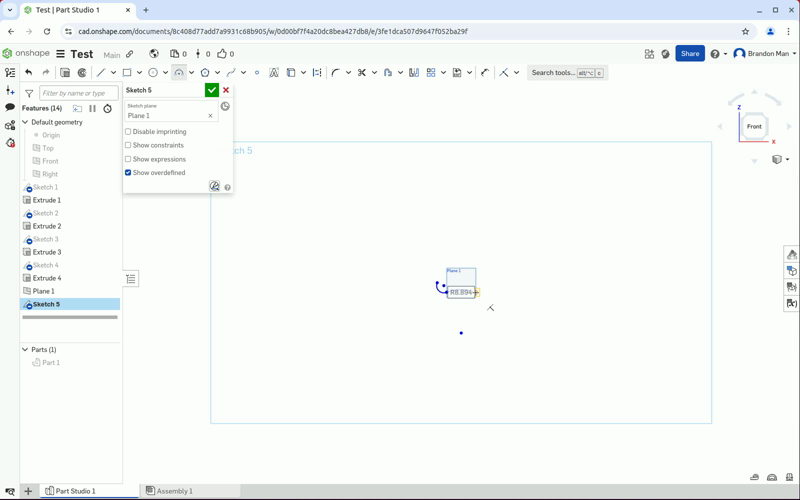
key_down(shift)
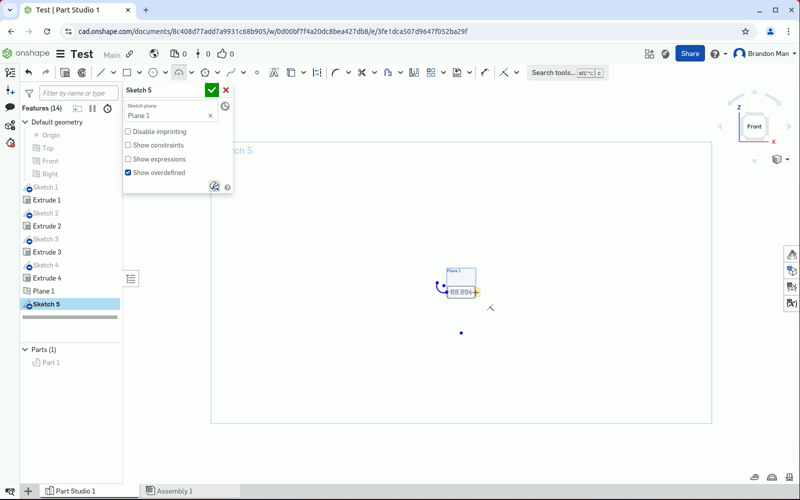
mouse_move(485, 282)
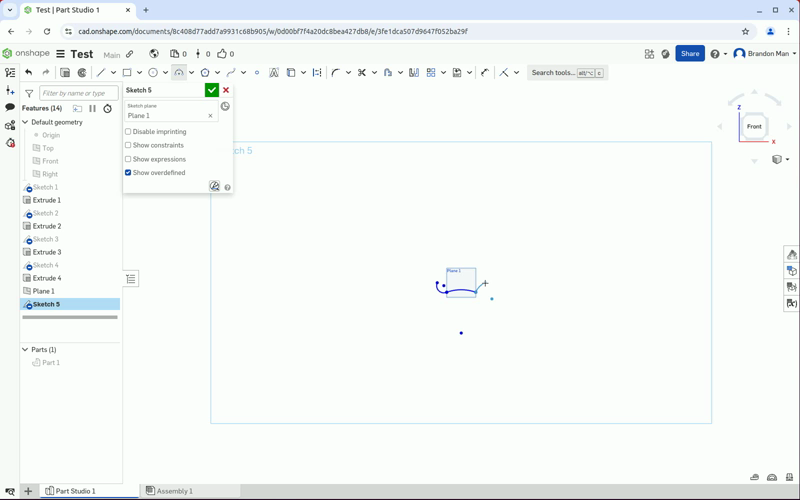
click(485, 282)
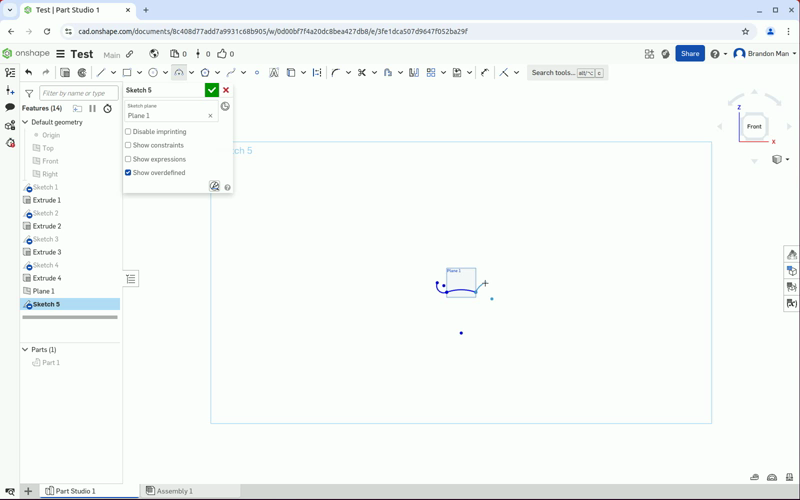
mouse_move(483, 290)
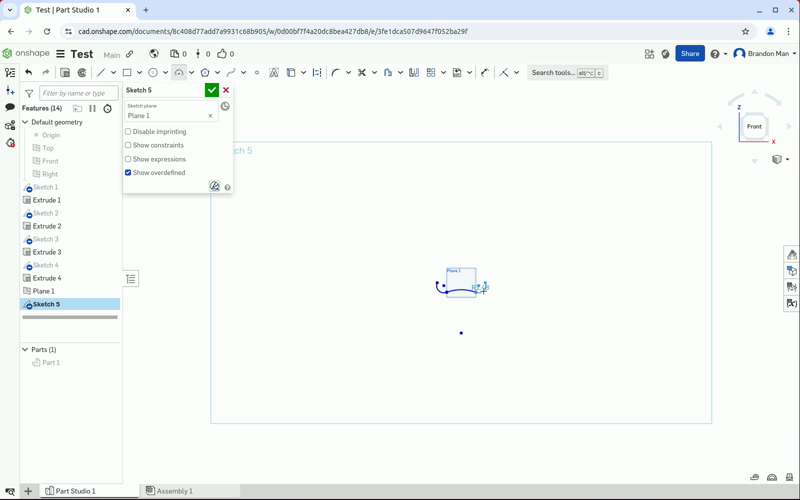
click(483, 290)
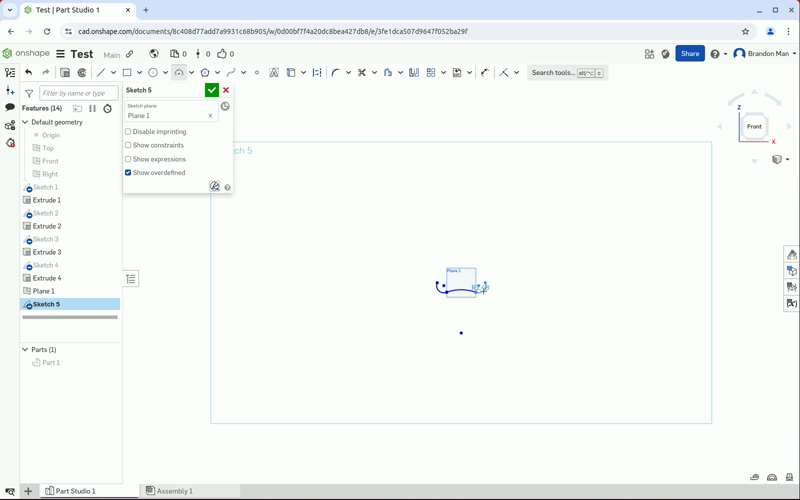
key_up(shift)
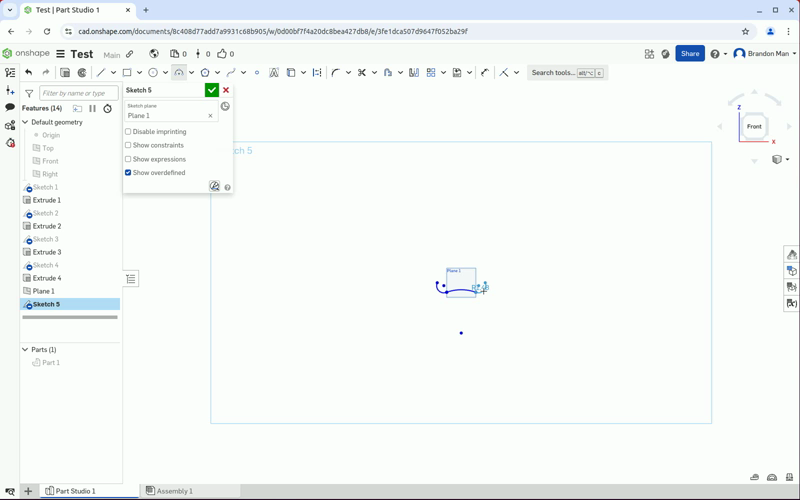
mouse_move(485, 282)
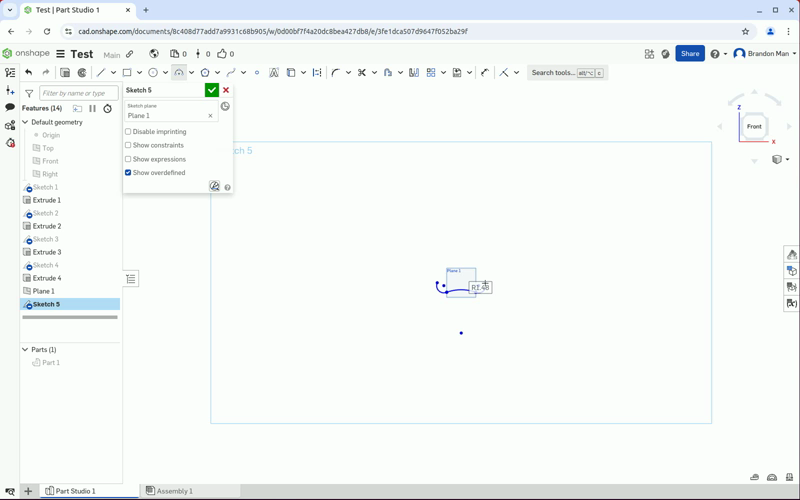
click(485, 282)
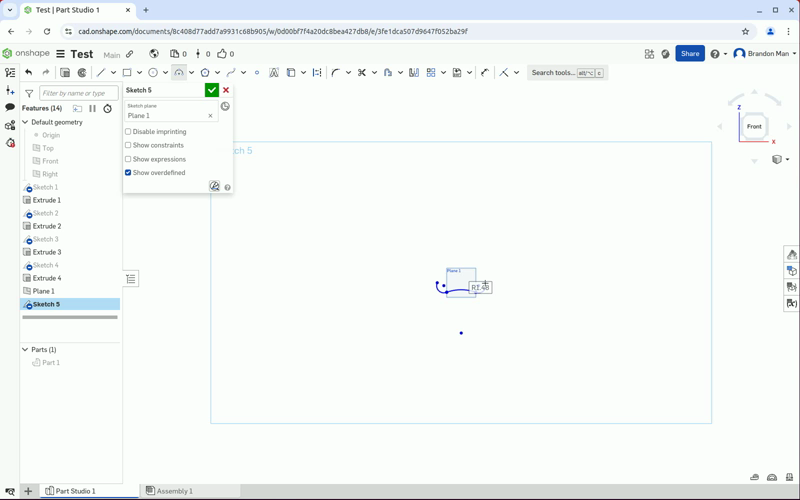
key_down(shift)
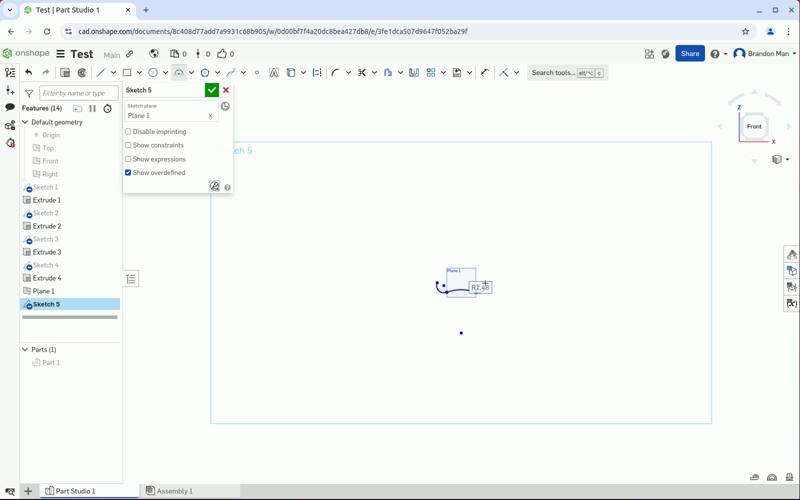
mouse_move(476, 214)
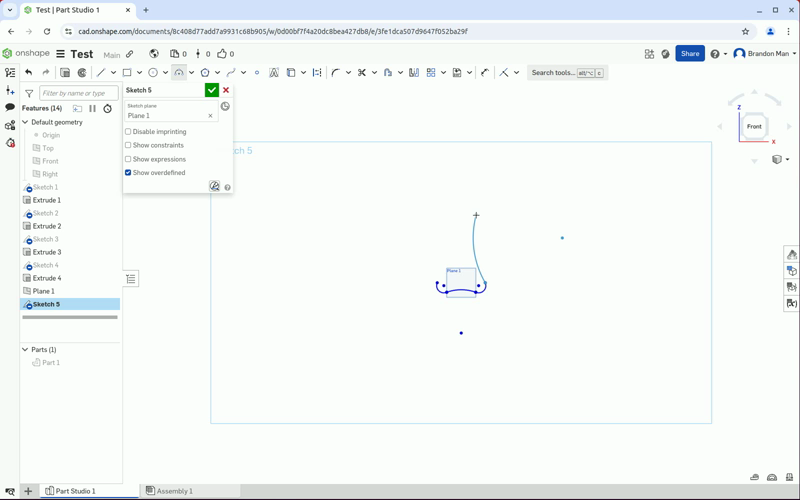
click(476, 214)
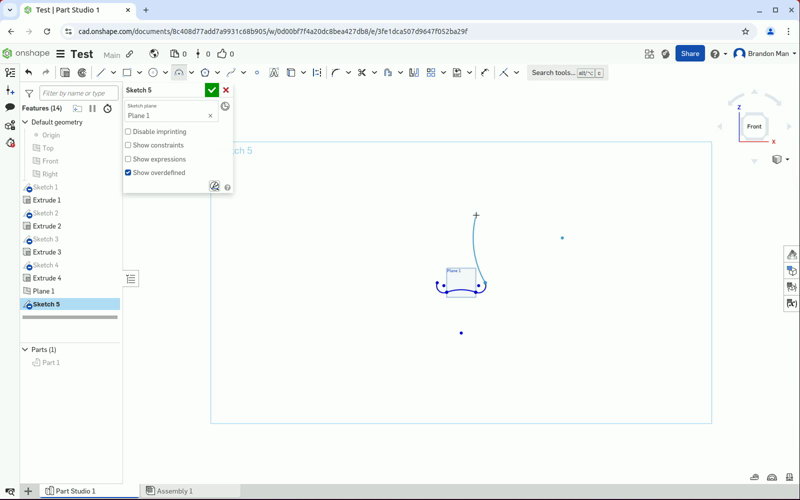
mouse_move(475, 249)
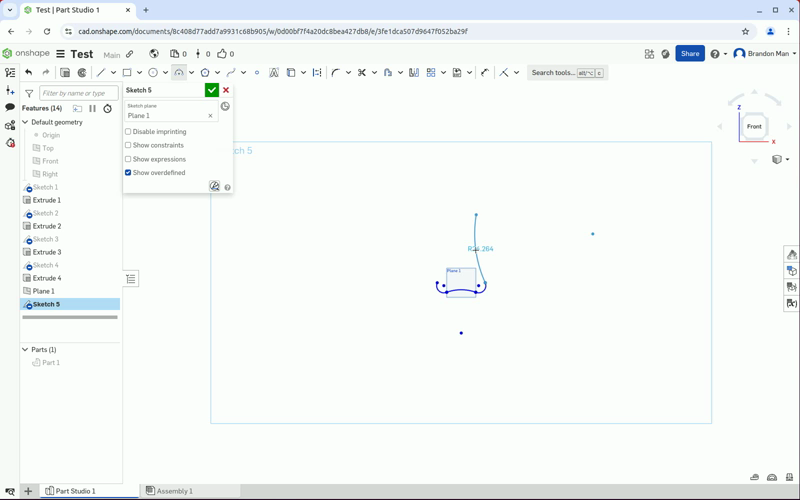
click(475, 249)
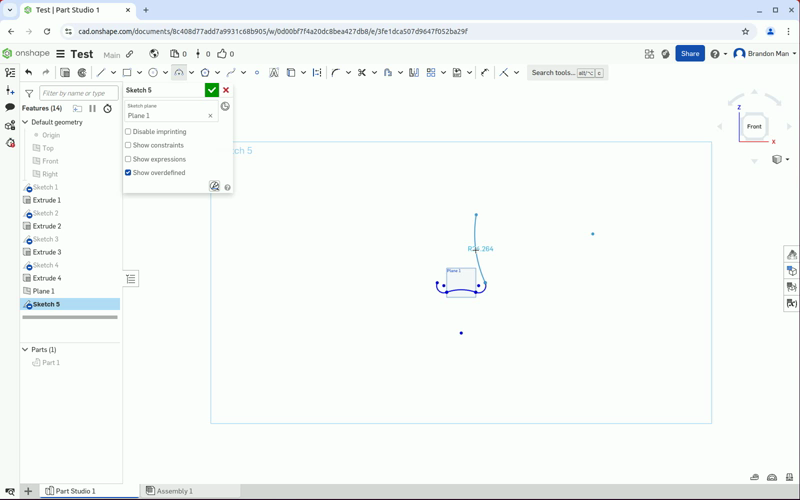
key_up(shift)
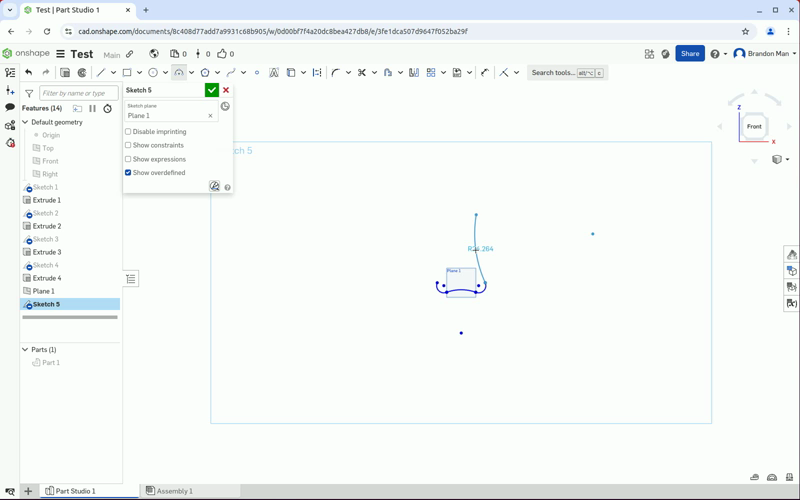
mouse_move(476, 214)
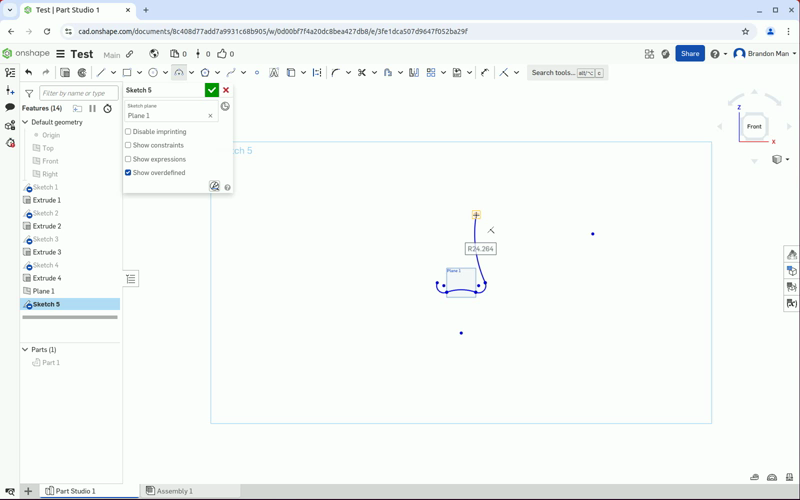
click(476, 214)
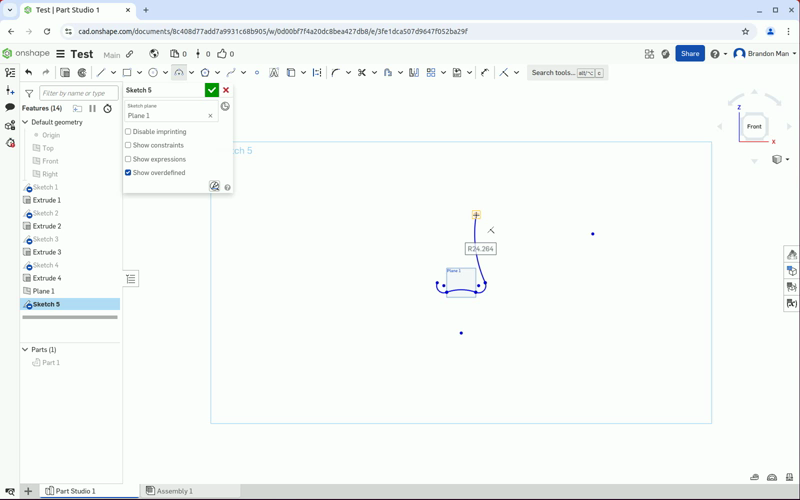
key_down(shift)
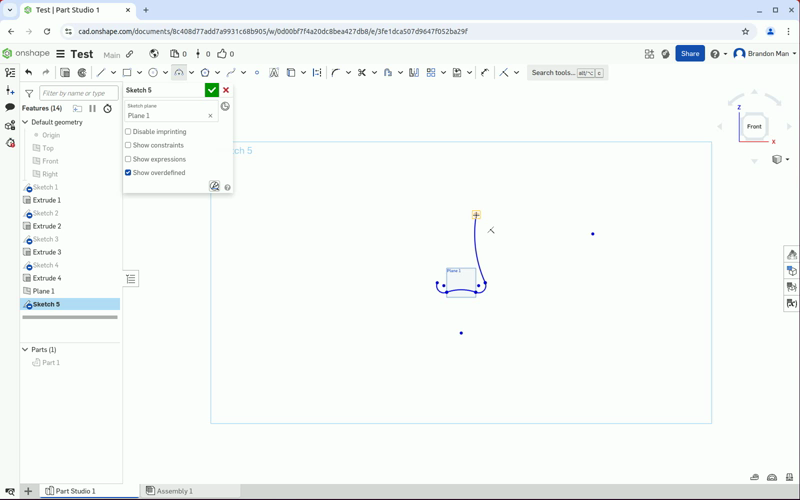
mouse_move(468, 209)
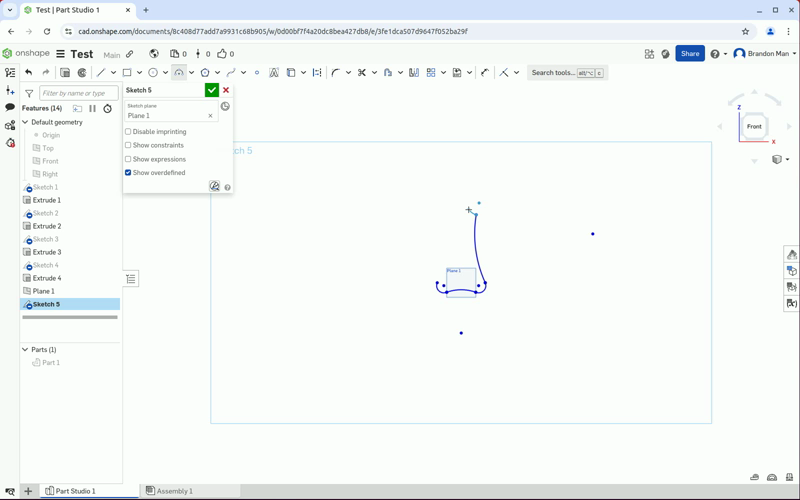
click(468, 209)
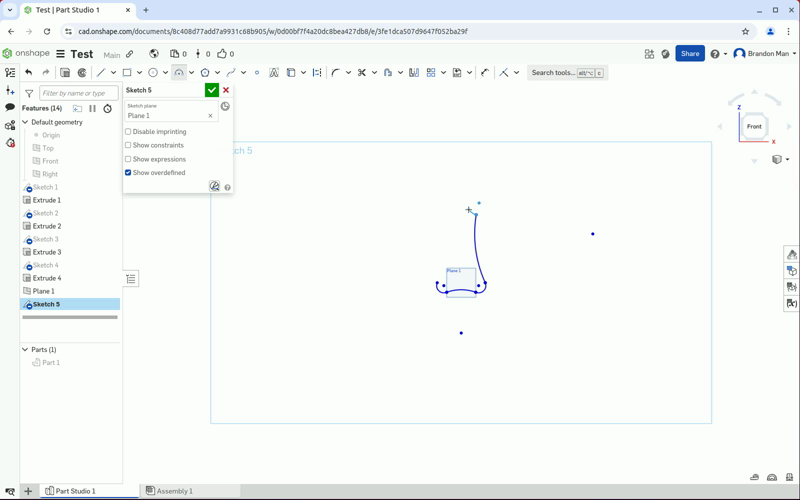
mouse_move(474, 209)
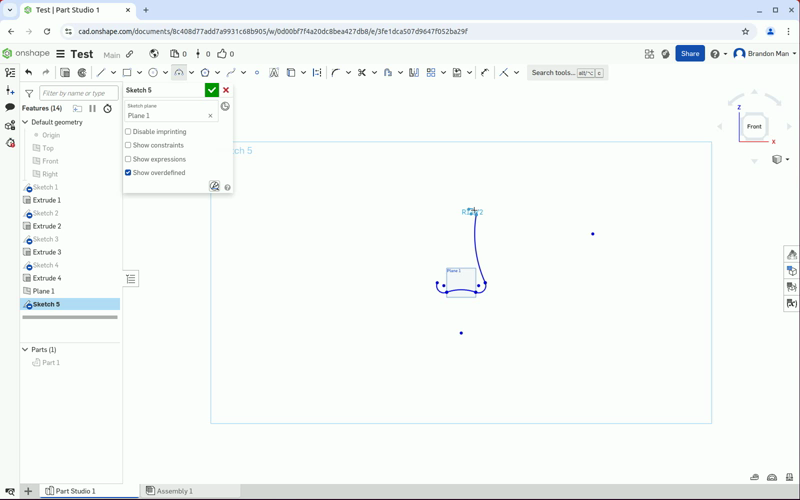
click(474, 209)
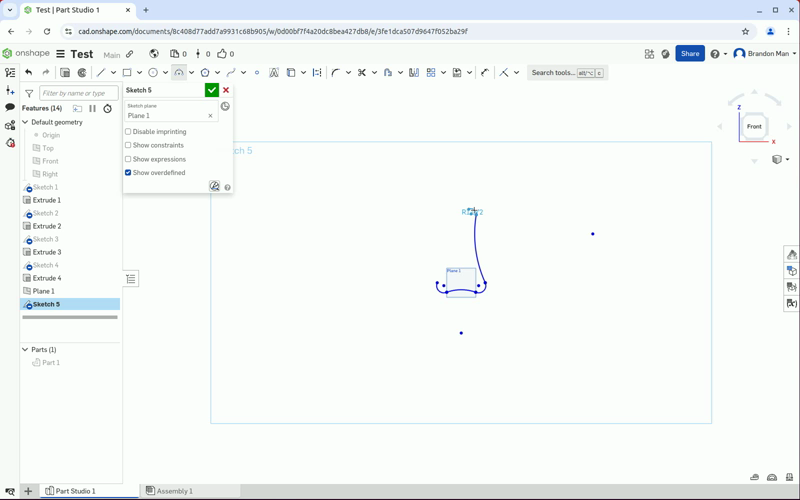
key_up(shift)
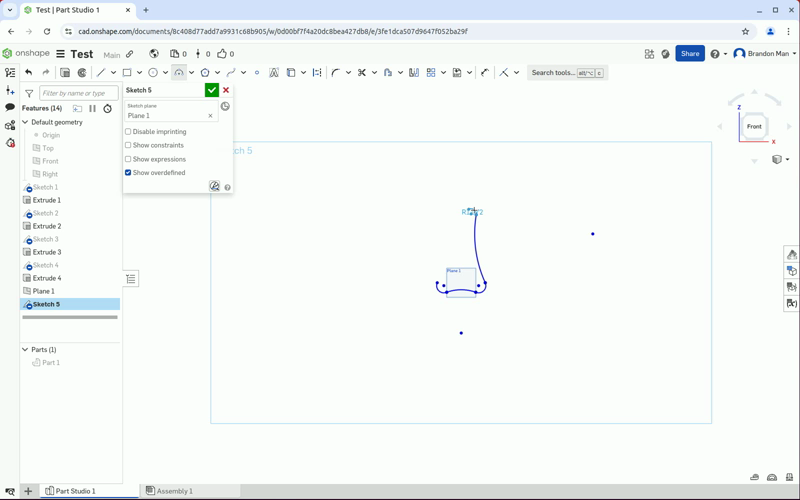
mouse_move(468, 209)
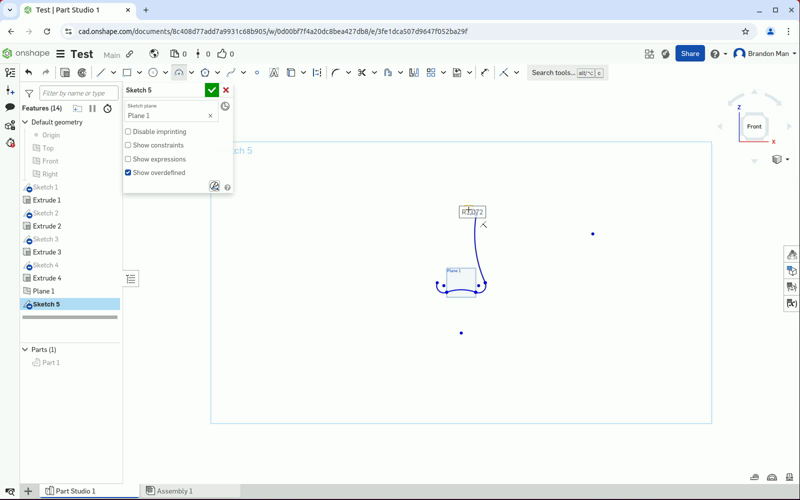
click(468, 209)
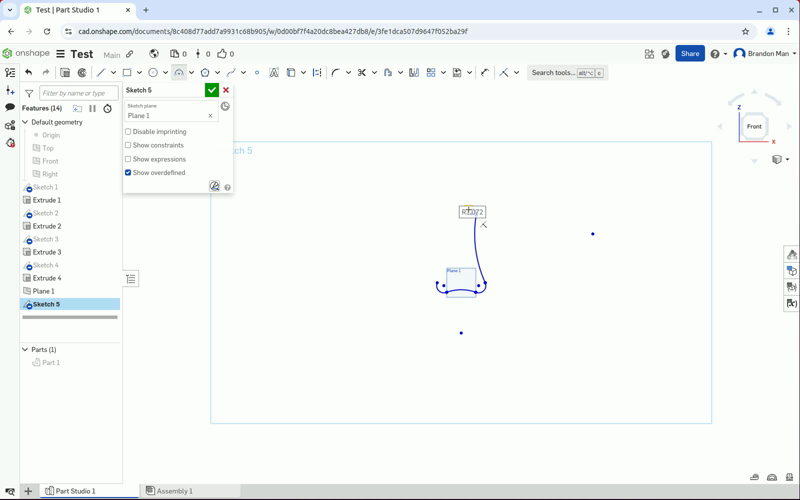
key_down(shift)
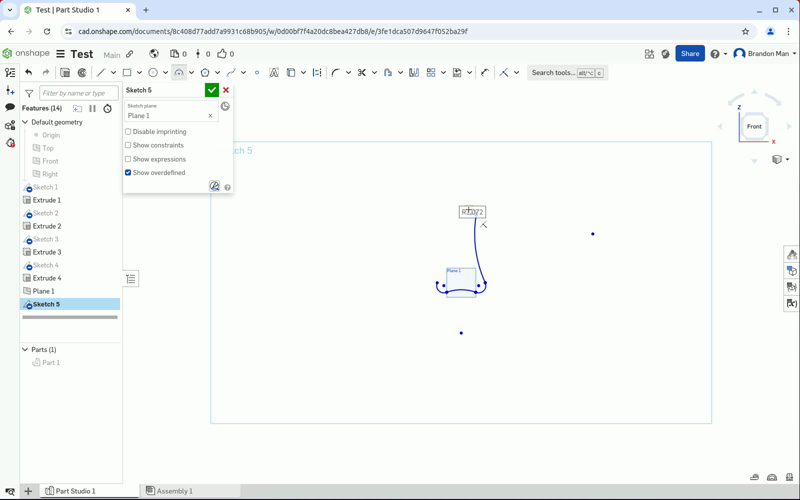
mouse_move(453, 209)
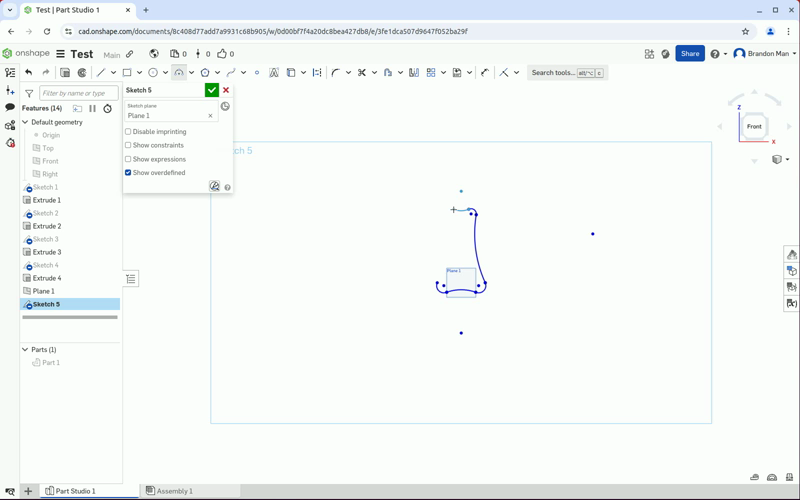
click(453, 209)
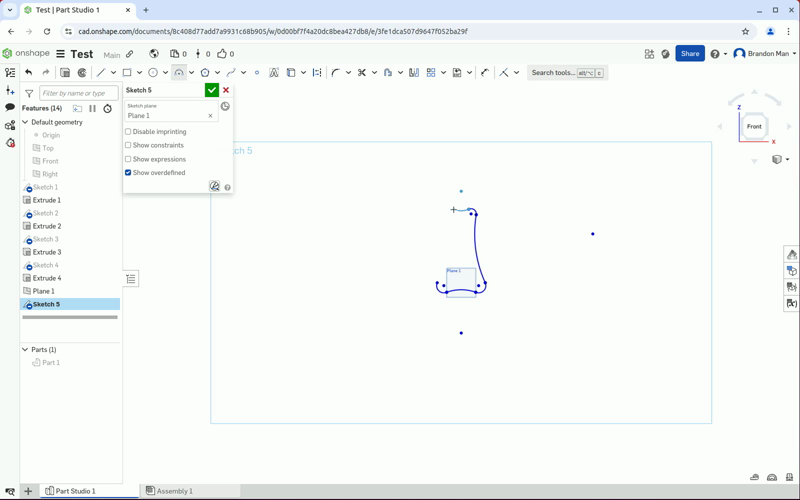
mouse_move(461, 211)
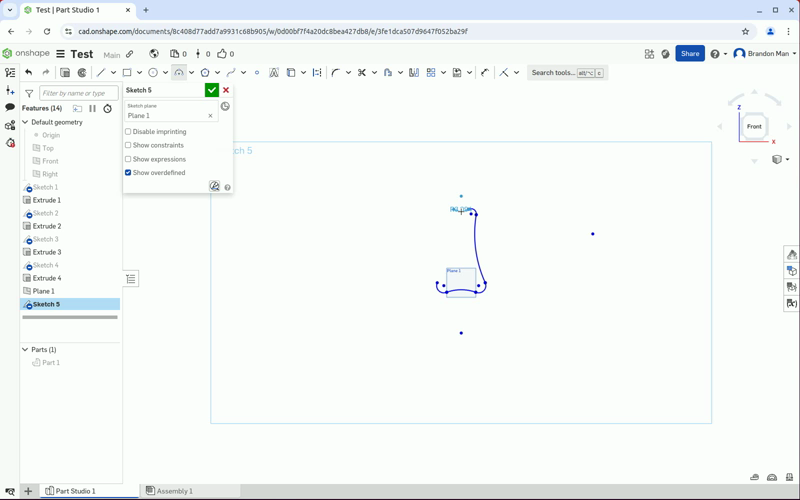
click(461, 211)
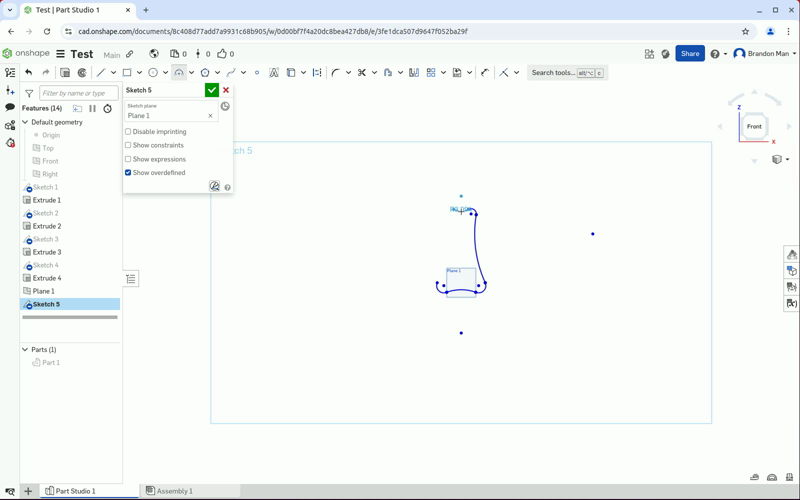
key_up(shift)
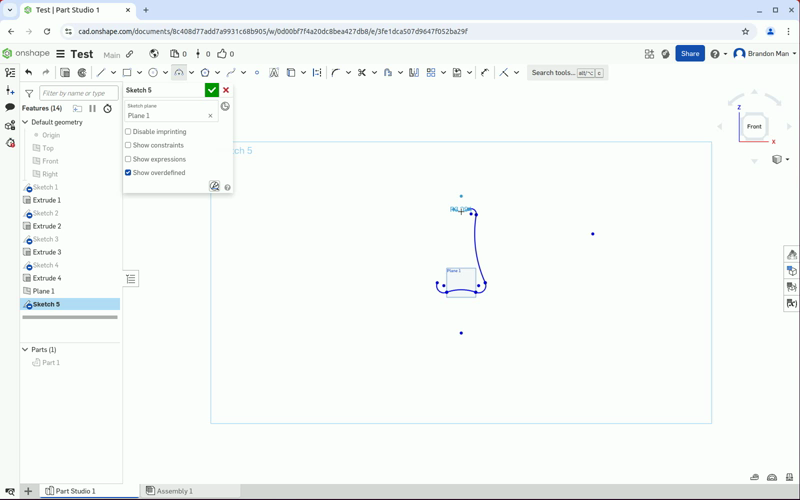
mouse_move(453, 209)
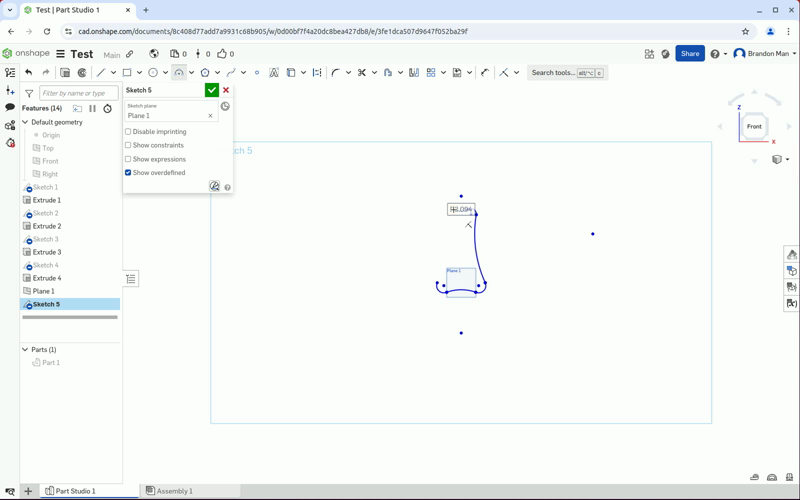
click(453, 209)
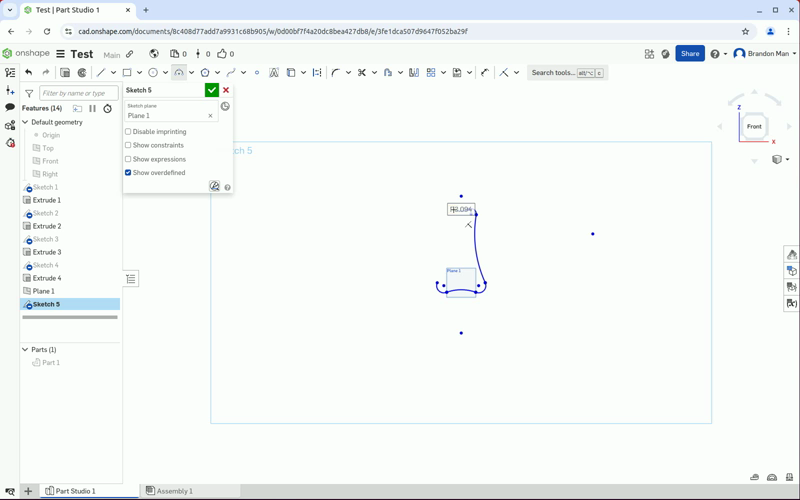
key_down(shift)
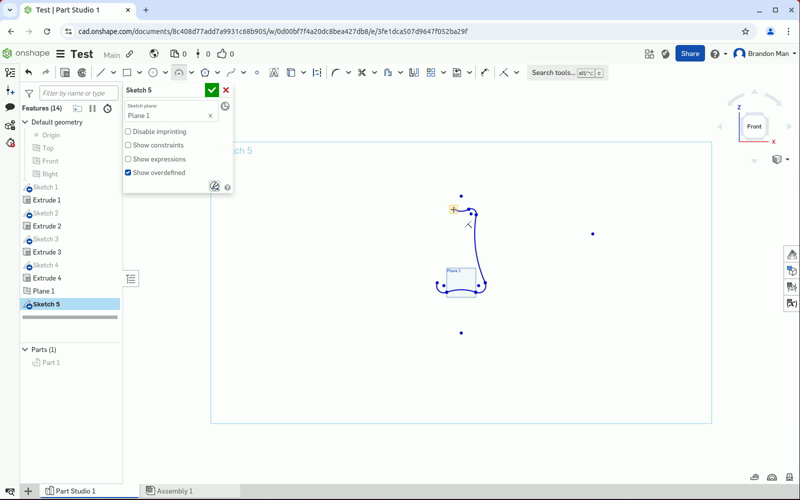
mouse_move(446, 214)
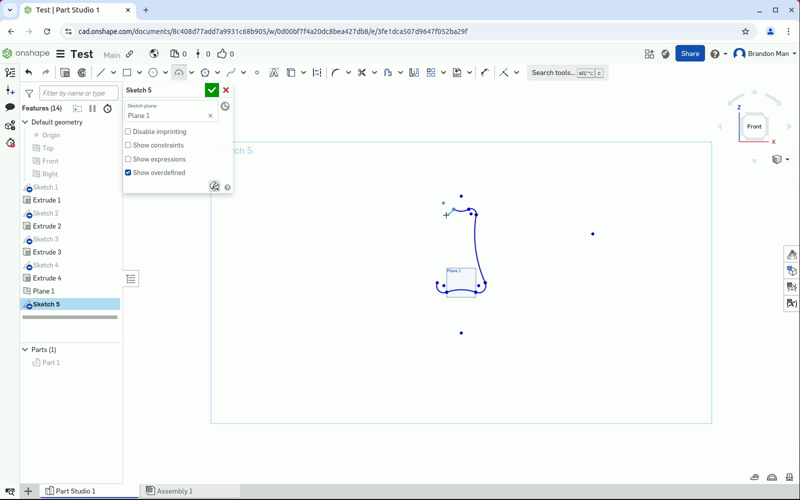
click(446, 214)
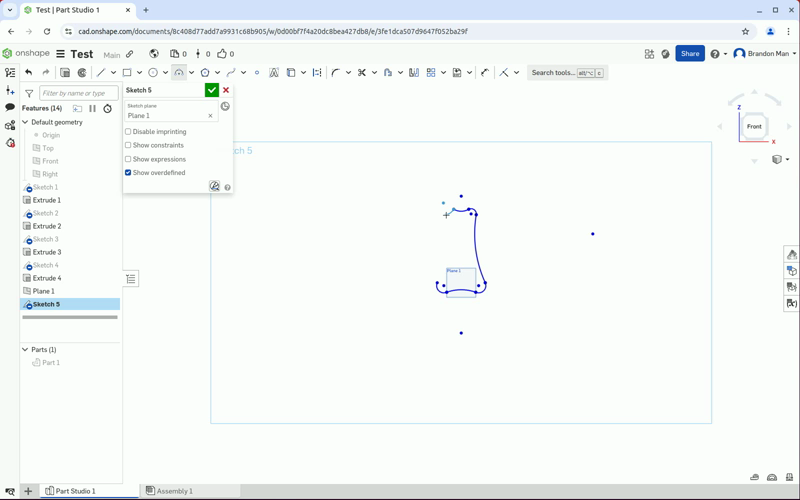
mouse_move(448, 209)
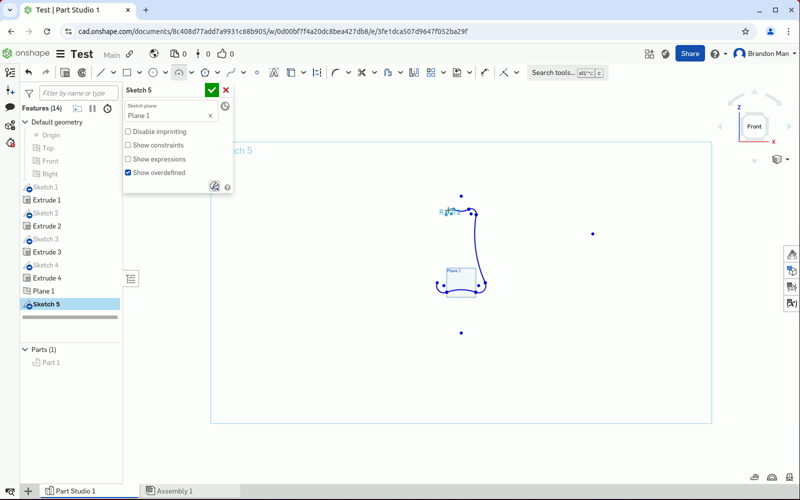
click(448, 209)
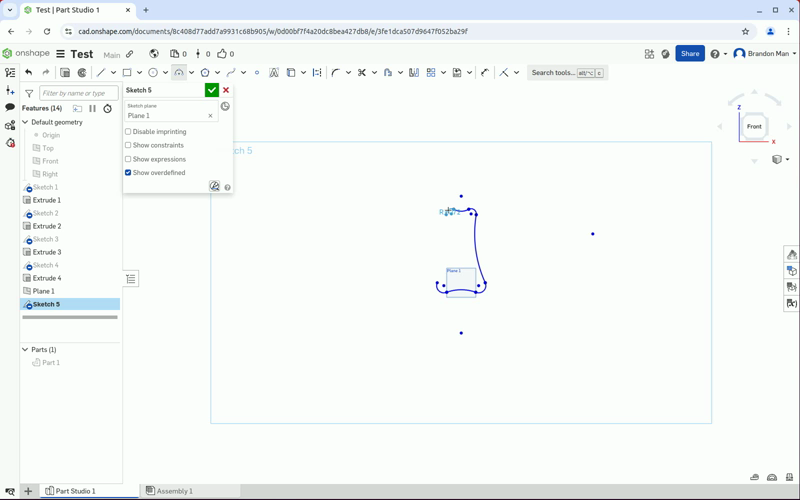
key_up(shift)
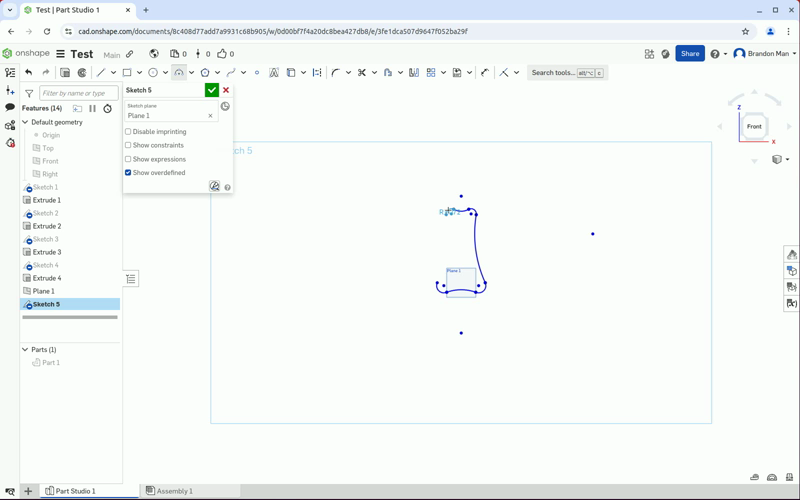
mouse_move(446, 214)
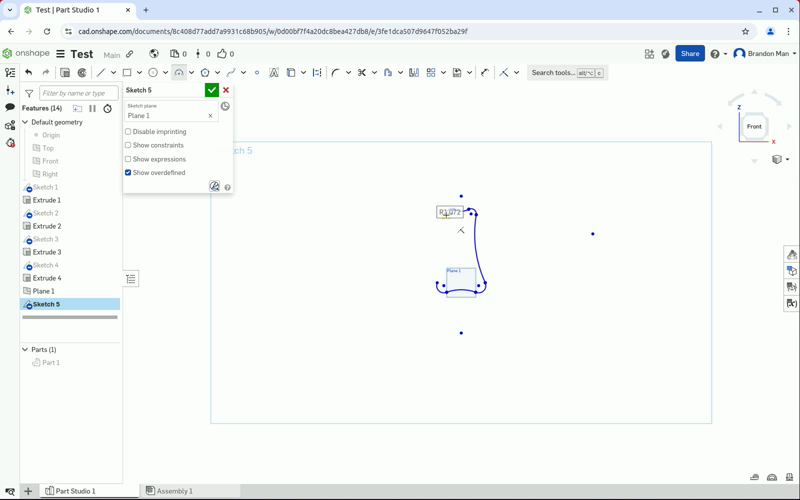
click(446, 214)
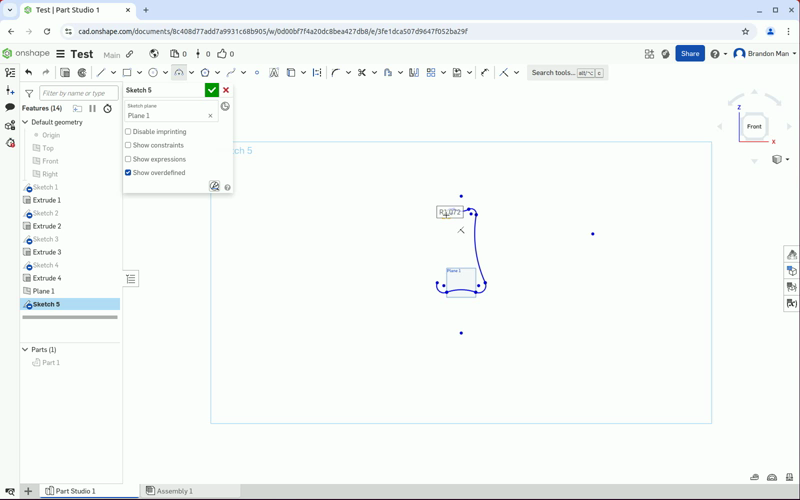
mouse_move(437, 282)
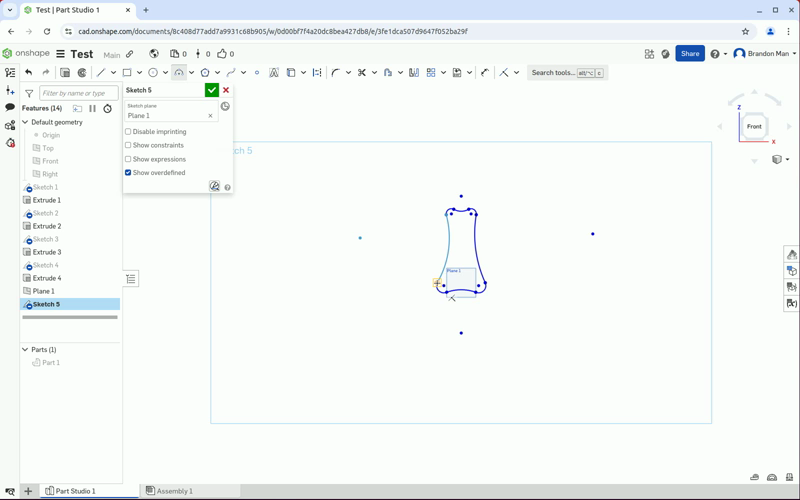
click(437, 282)
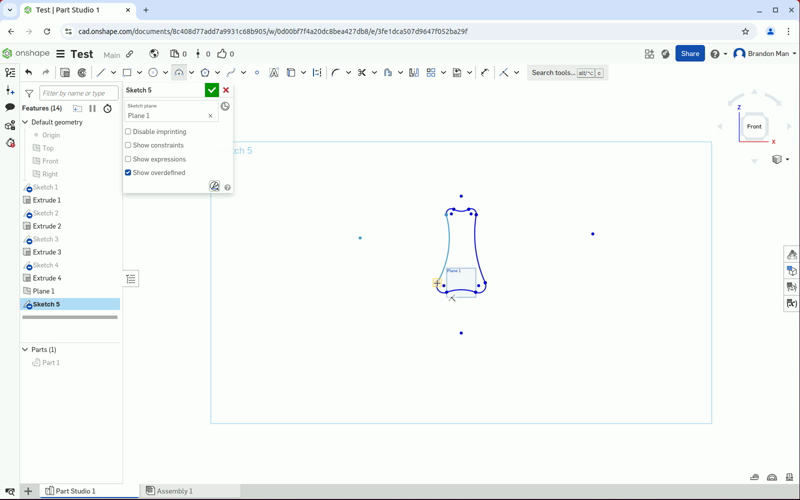
key_down(shift)
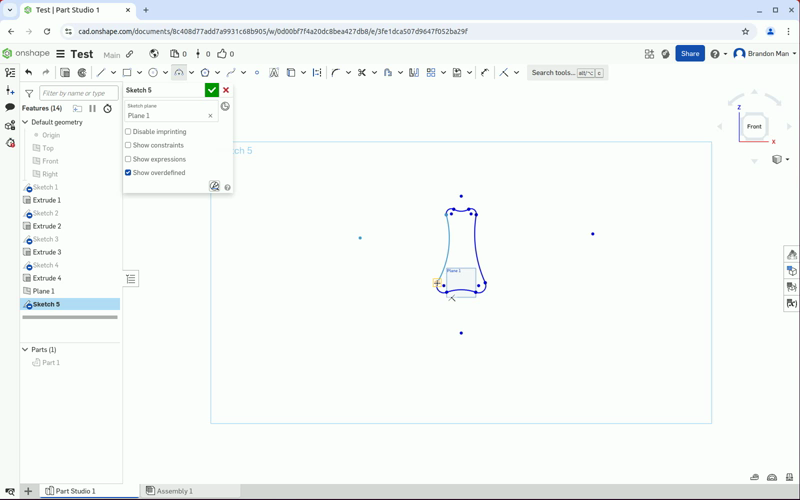
mouse_move(447, 249)
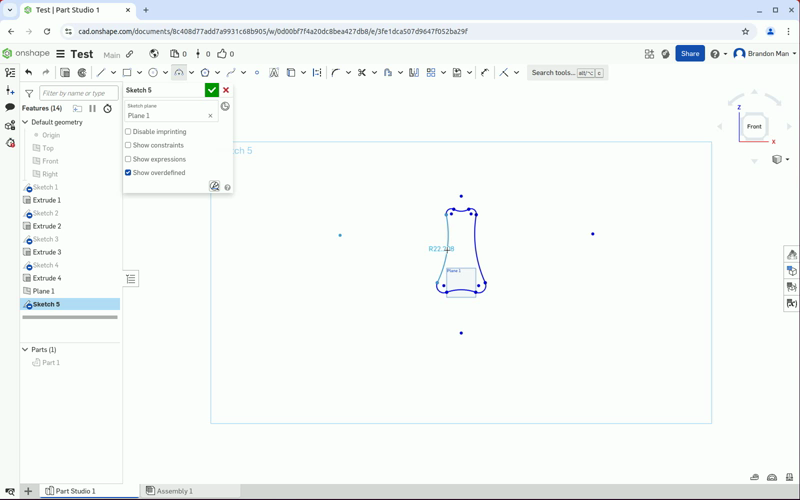
click(447, 249)
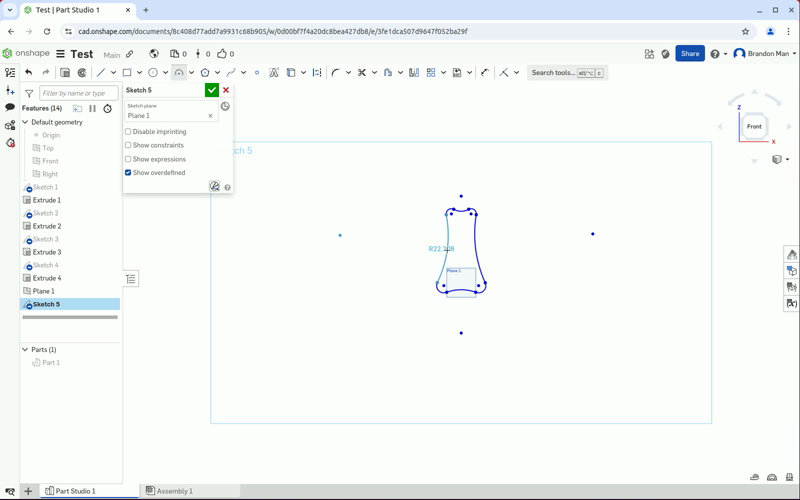
key_up(shift)
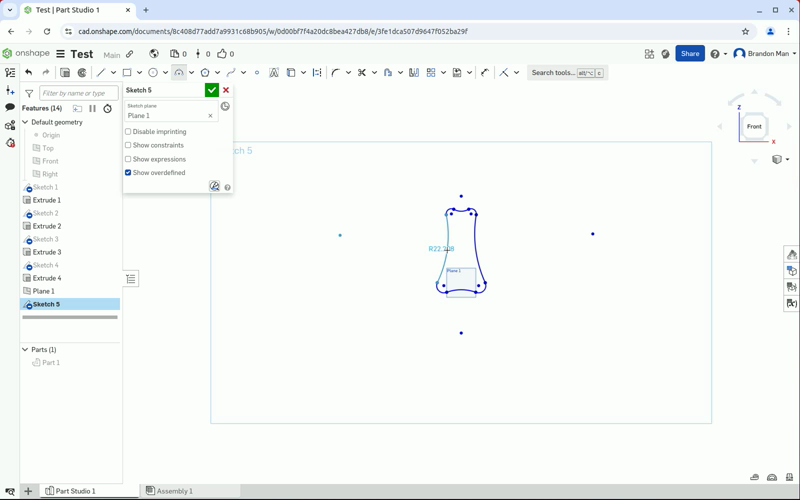
key(esc)
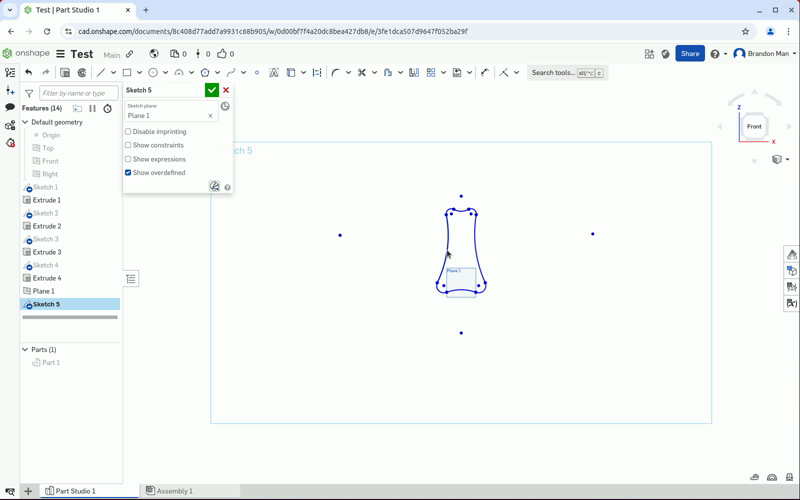
mouse_move(460, 238)
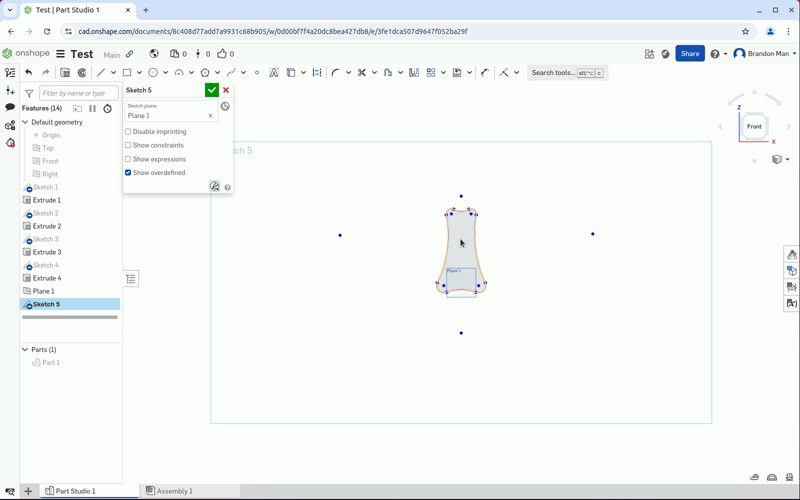
click(460, 238)
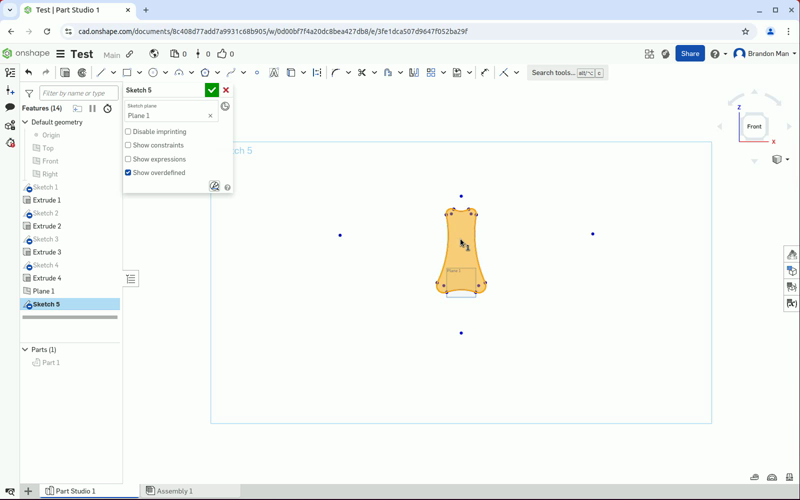
mouse_move(73, 352)
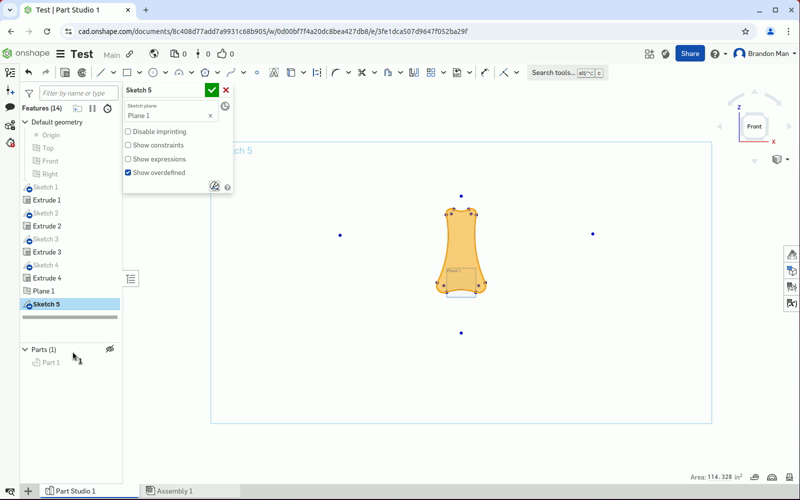
key(shift+y)
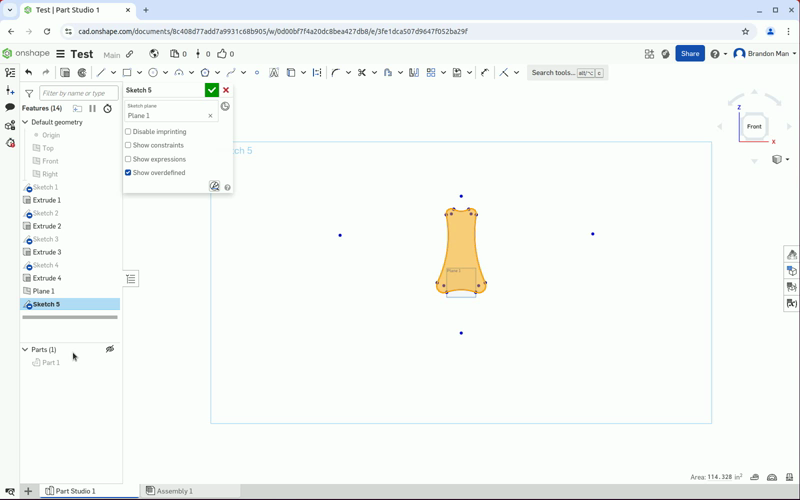
key(shift+e)
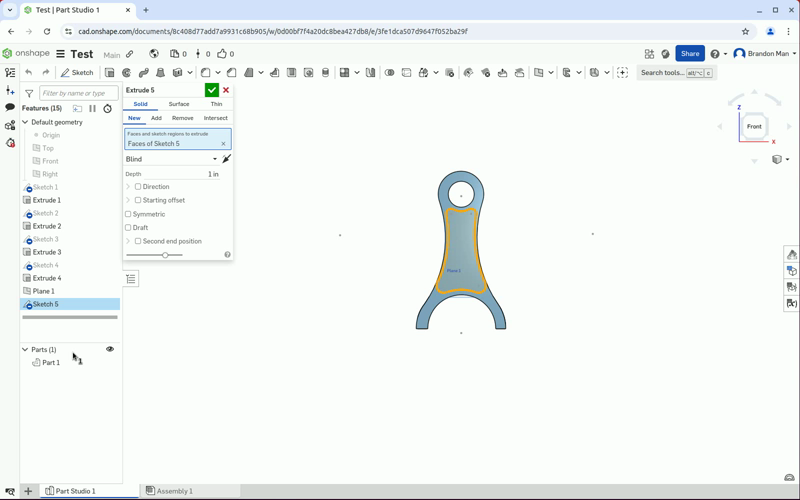
mouse_move(143, 106)
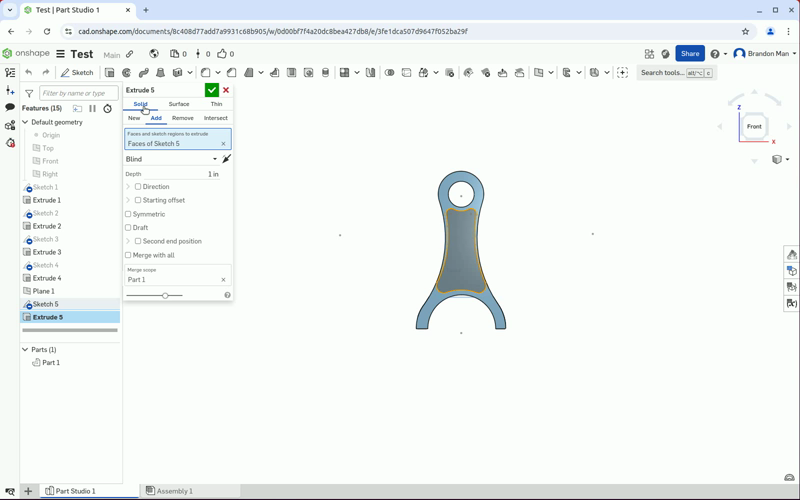
click(143, 106)
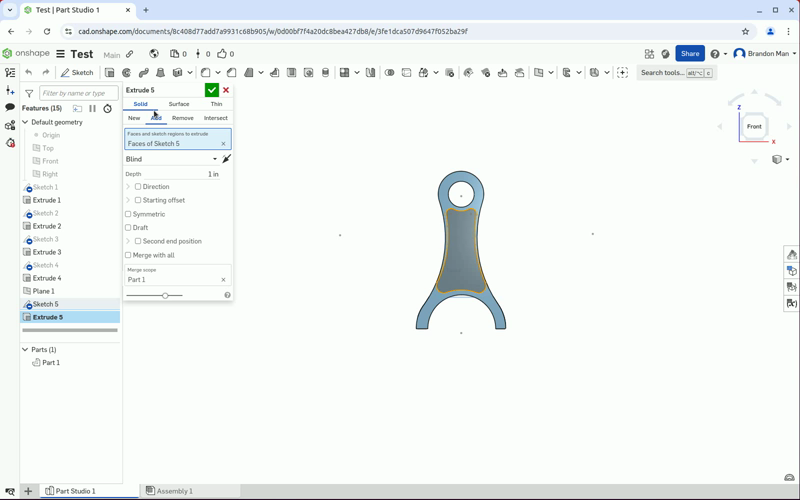
mouse_move(186, 120)
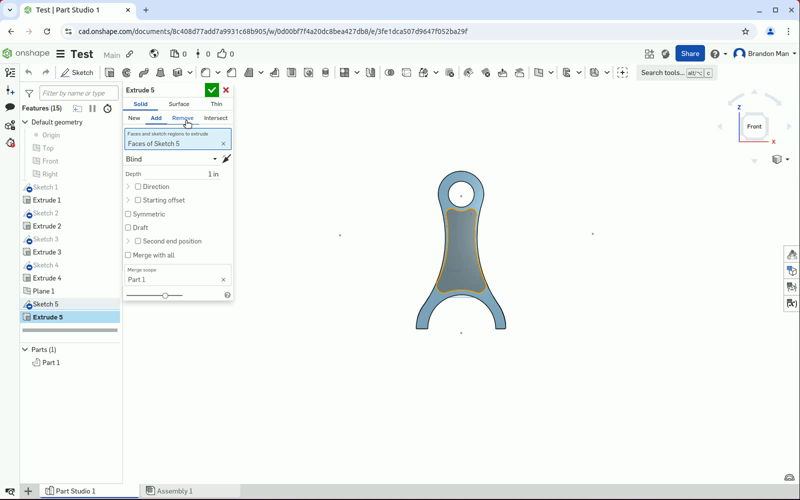
click(186, 120)
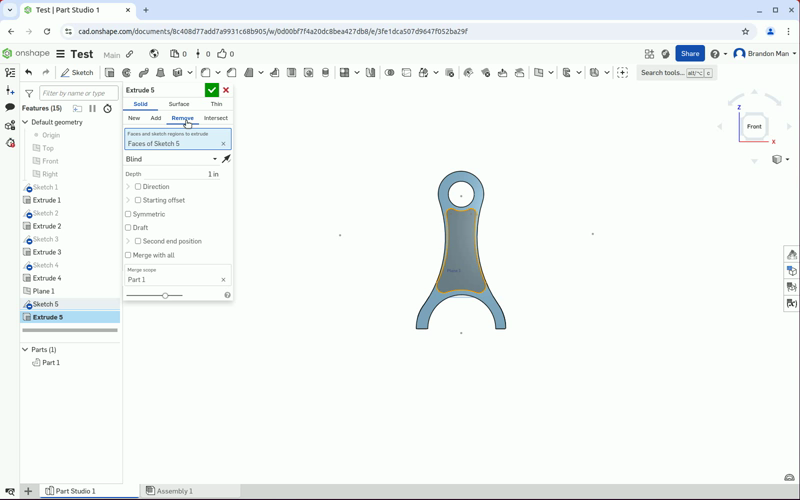
key(tab, 4)
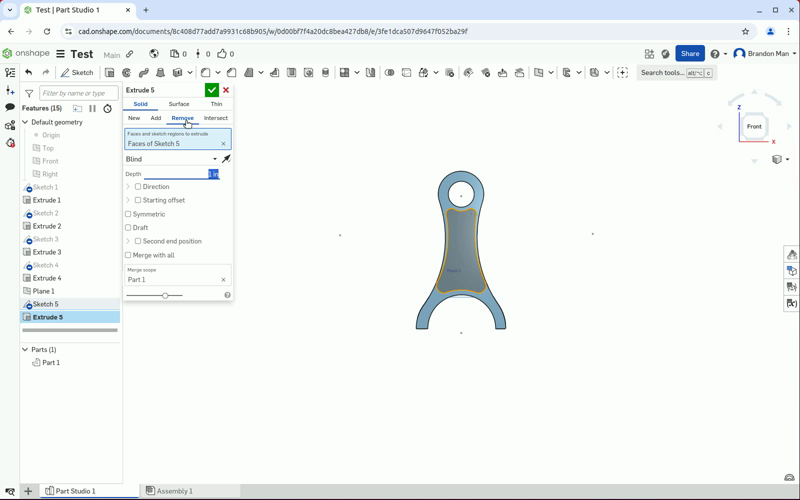
text(1.204)
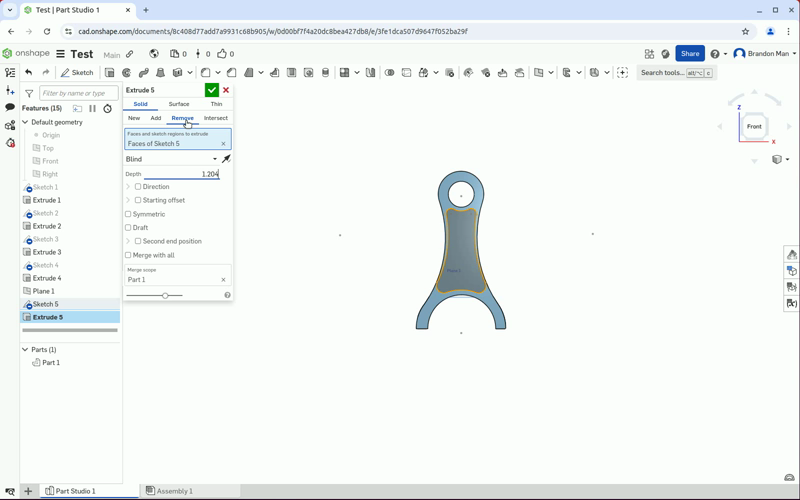
key(tab, 6)
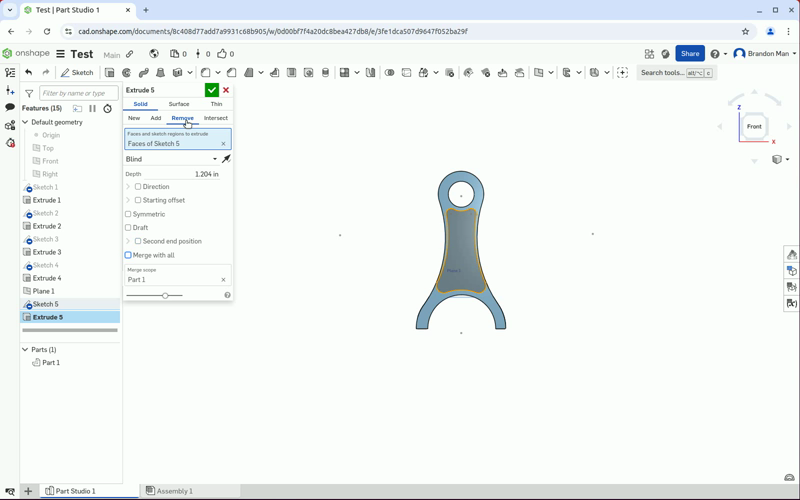
key(space)
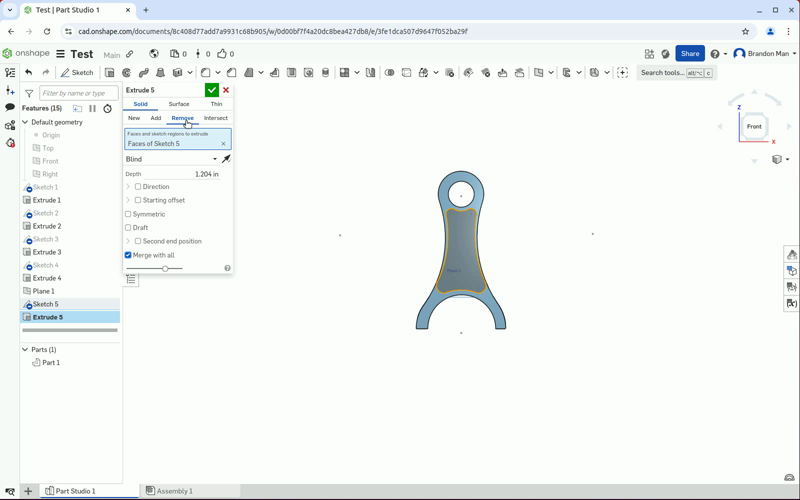
key(enter)
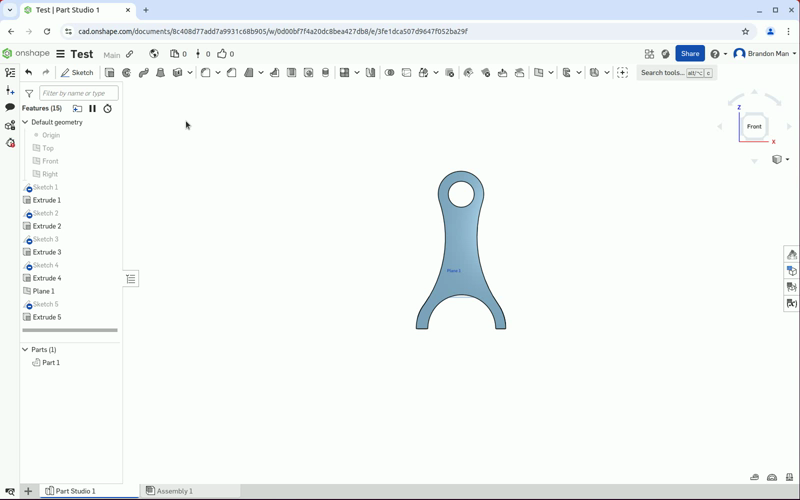
key(shift+h)
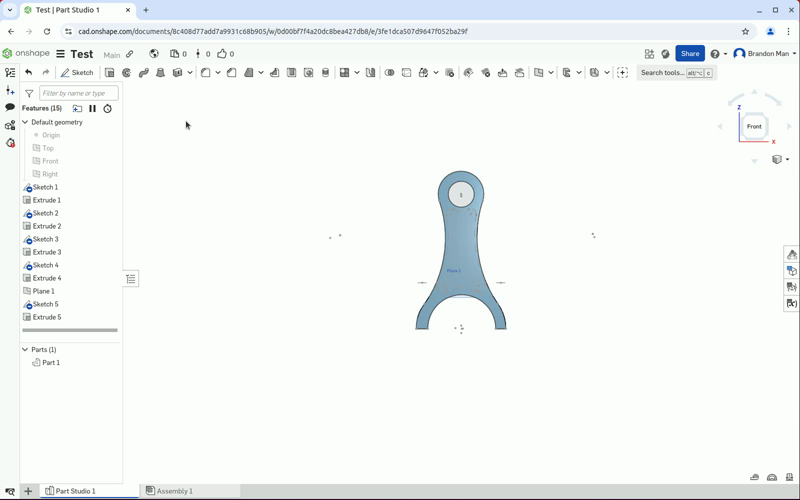
key(shift+h)
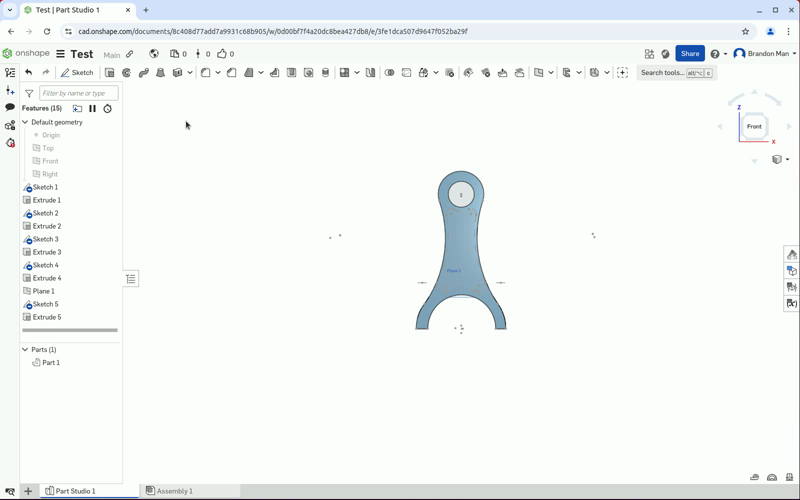
key(shift+7)
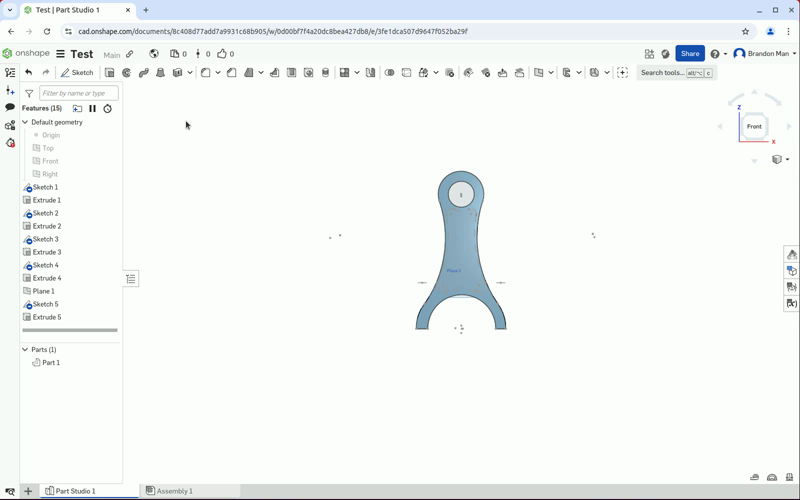
key(left, 2)
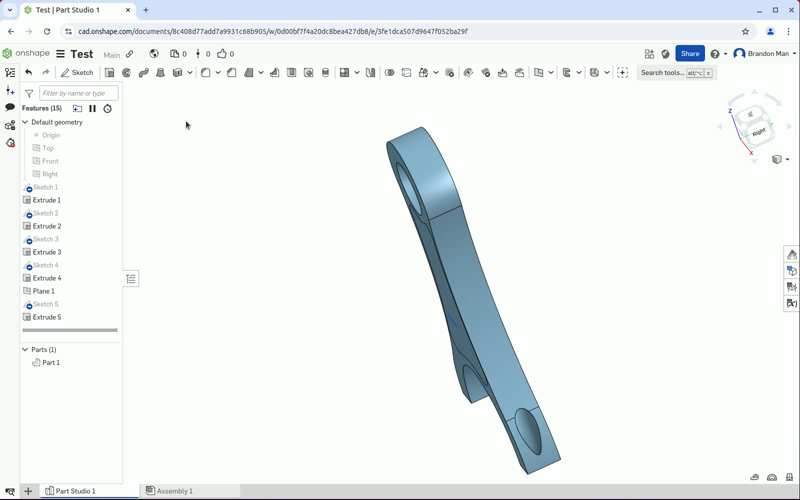
key(down, 2)
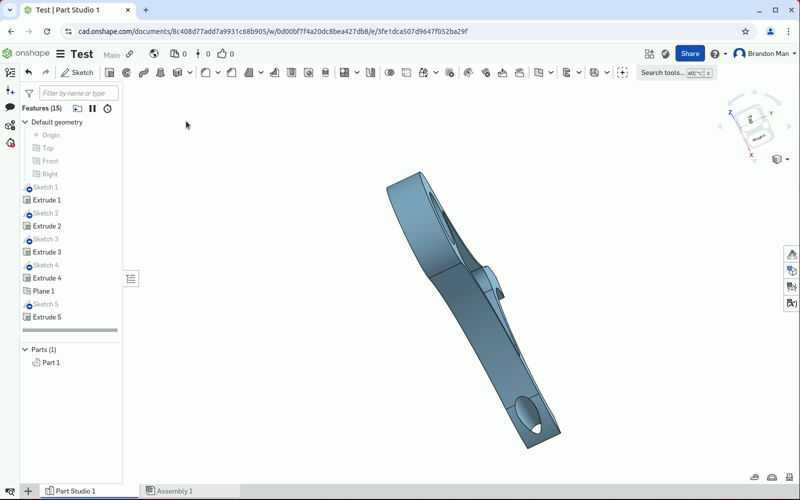
key(up, 2)
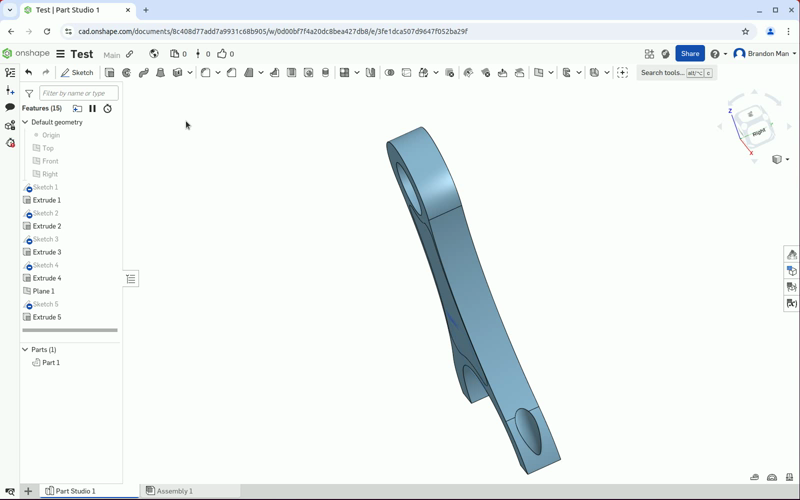
key(right, 2)
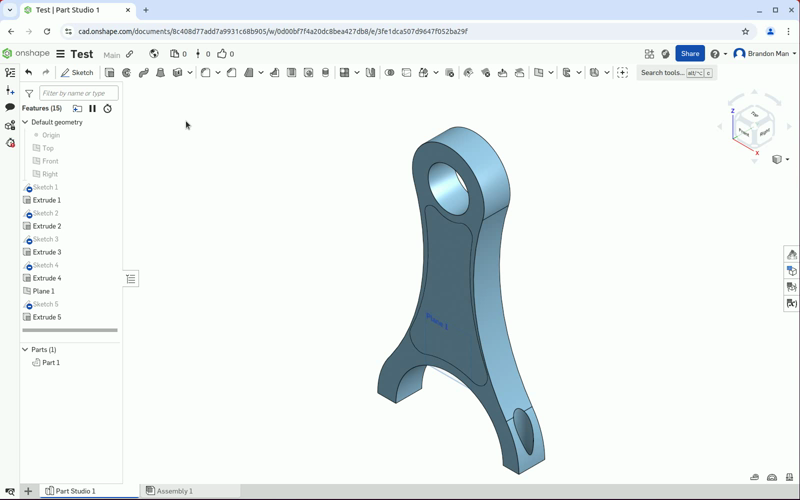
mouse_move(73, 189)
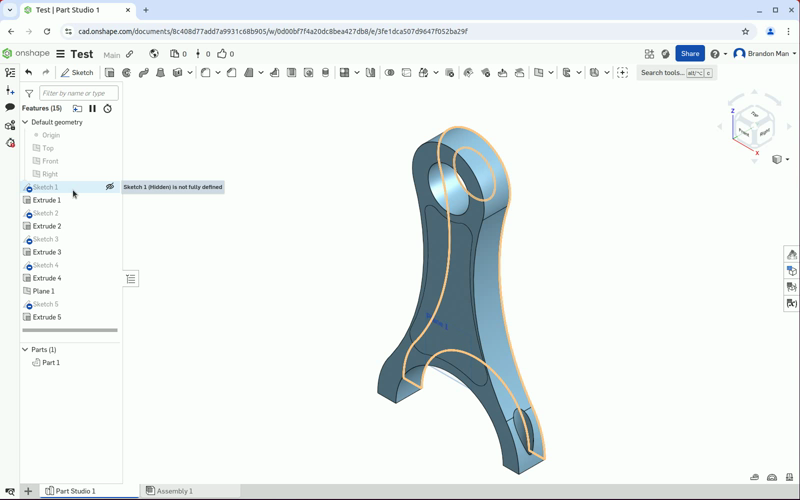
click(73, 189)